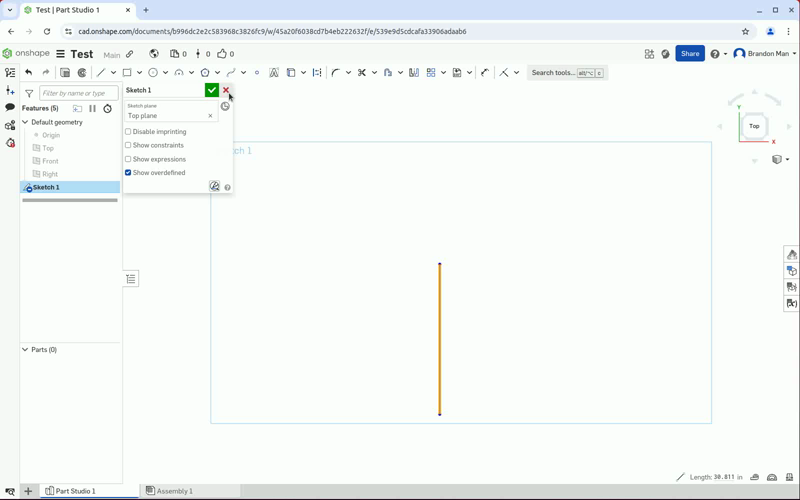
key(shift+h)
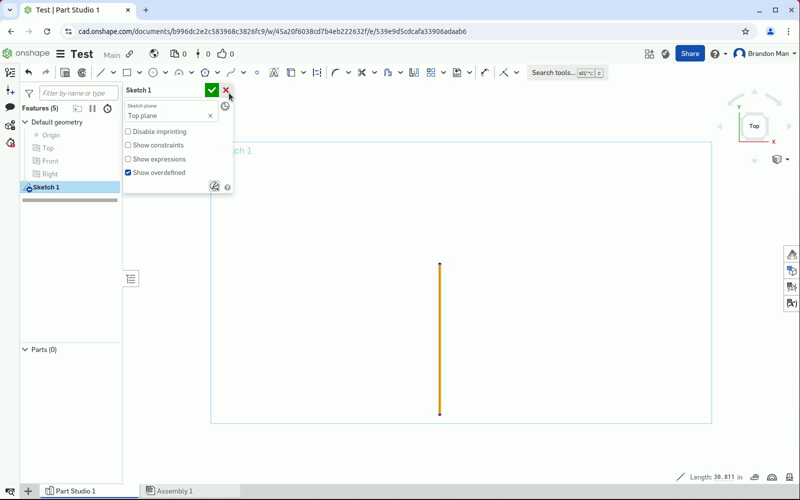
key(shift+s)
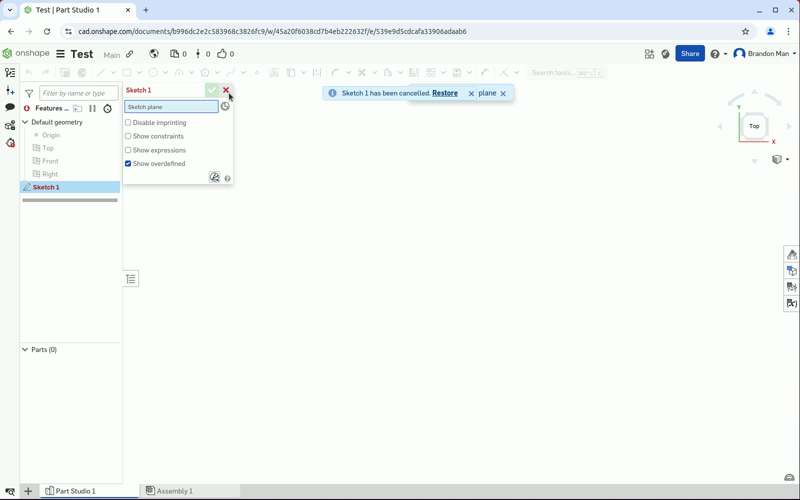
mouse_move(73, 150)
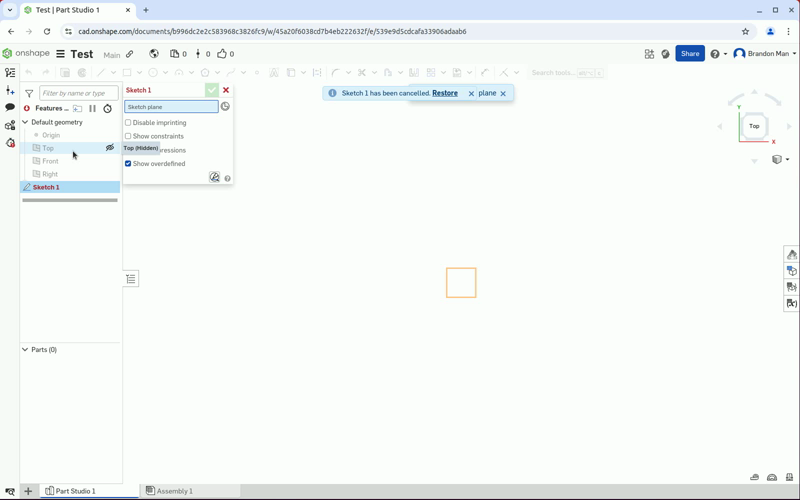
click(73, 150)
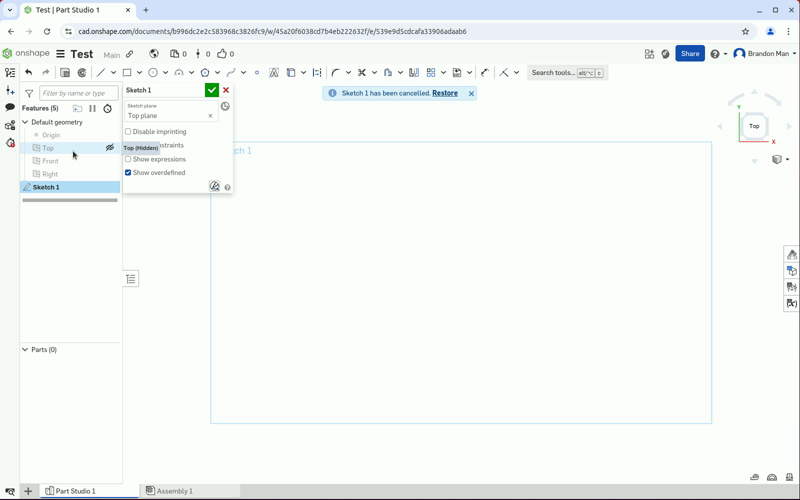
mouse_move(73, 352)
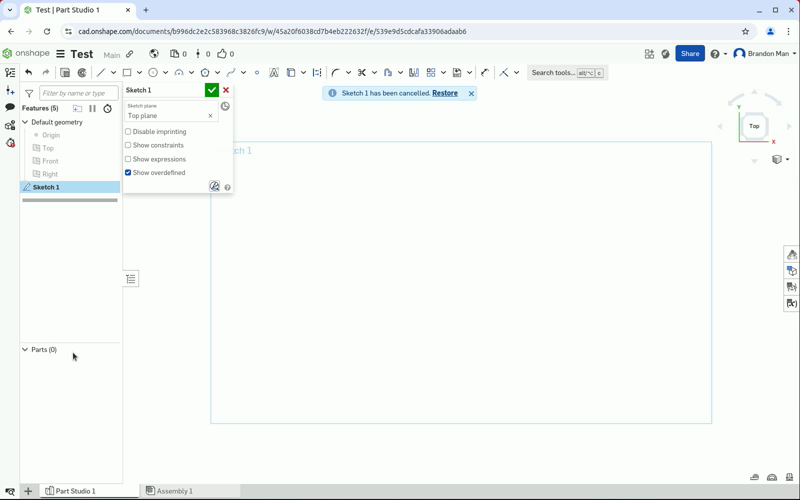
key(y)
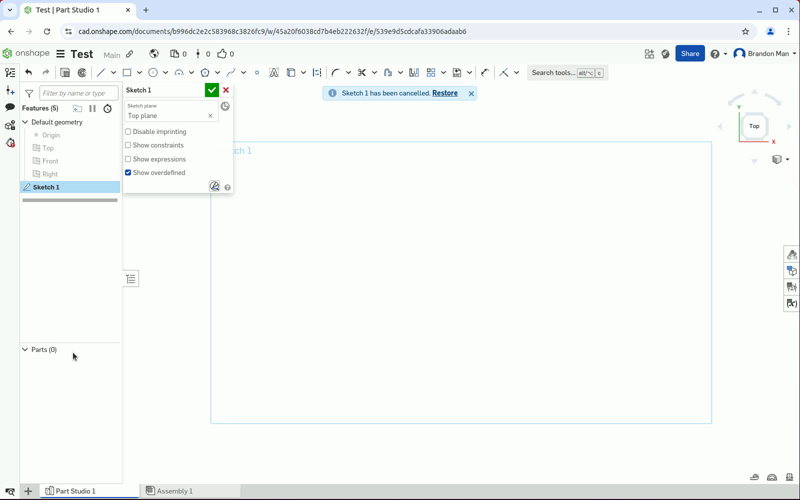
key(c)
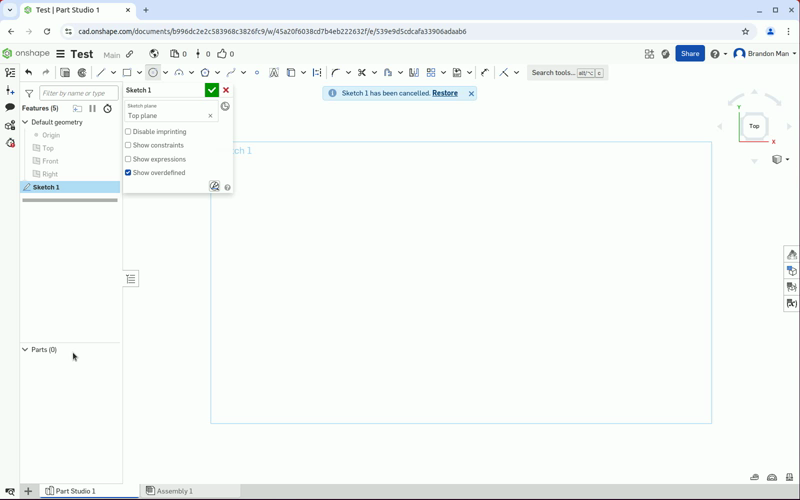
key_down(shift)
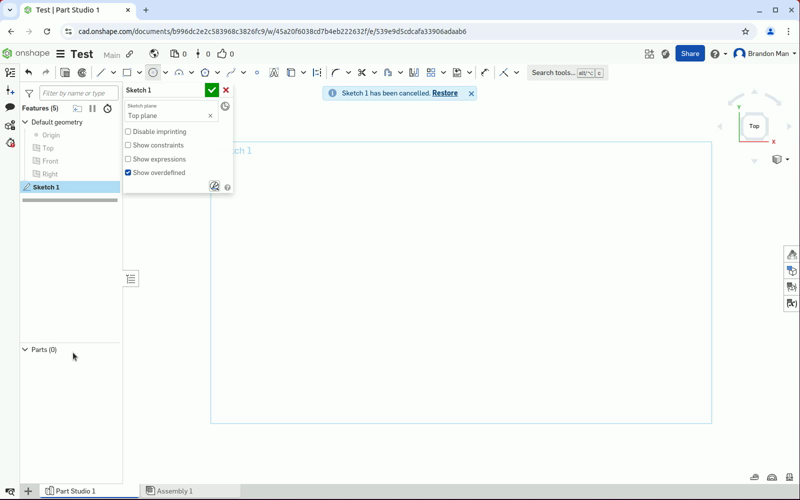
mouse_move(395, 321)
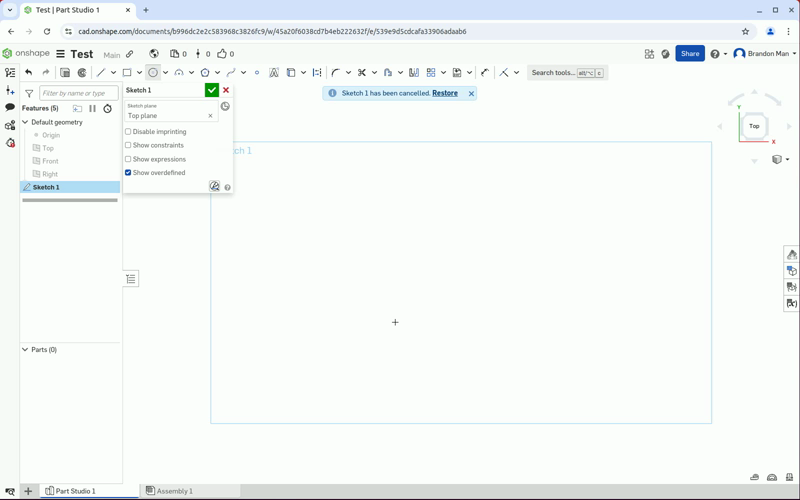
click(395, 321)
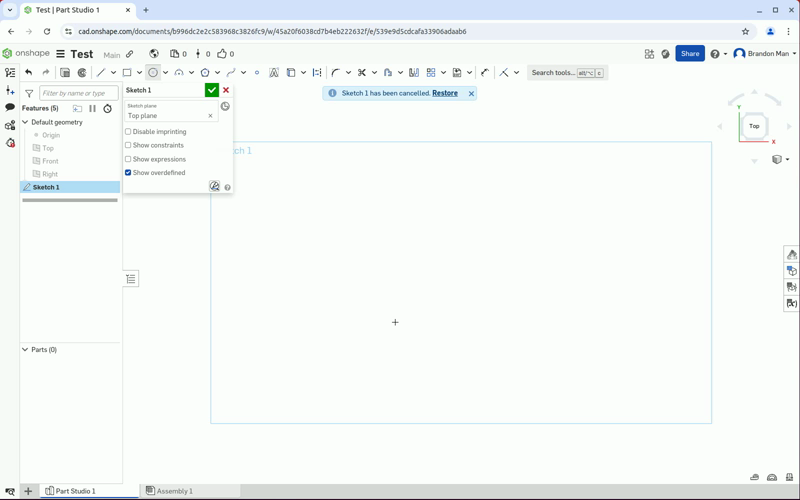
key_up(shift)
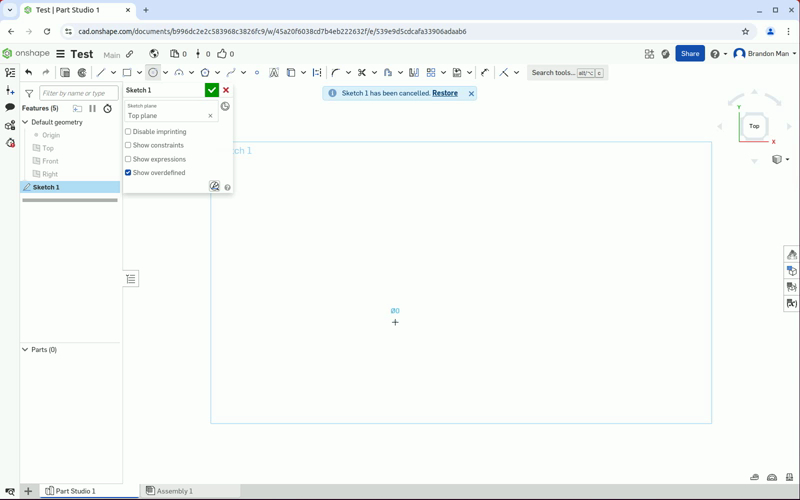
mouse_move(431, 321)
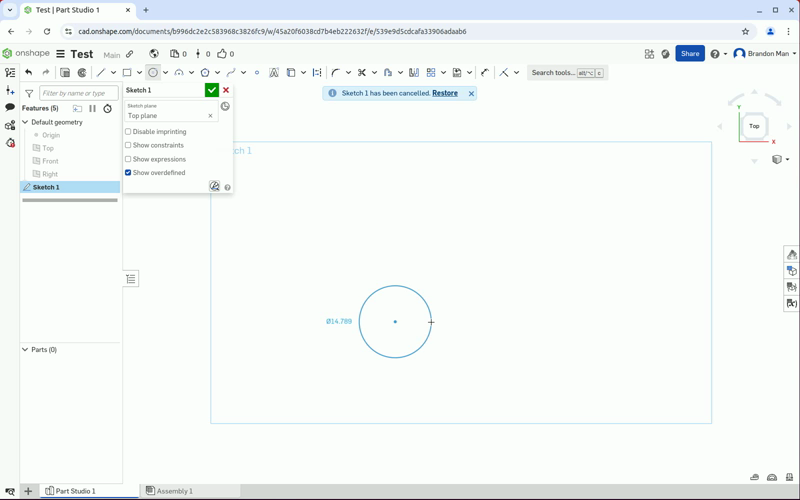
click(431, 321)
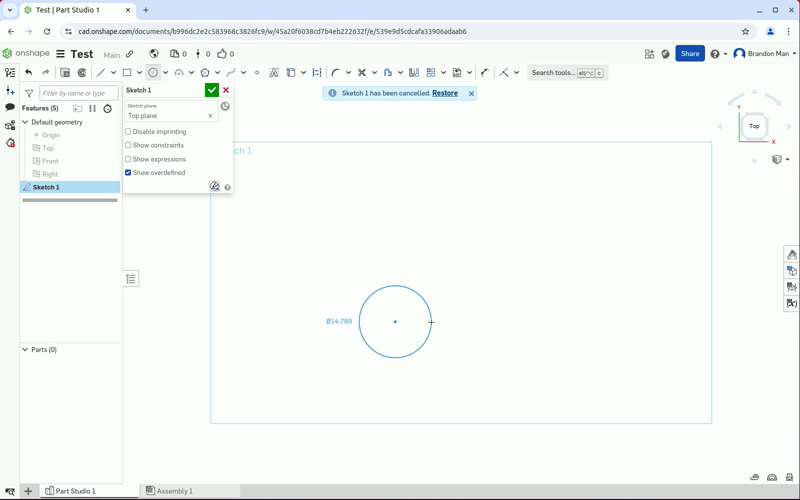
key(esc)
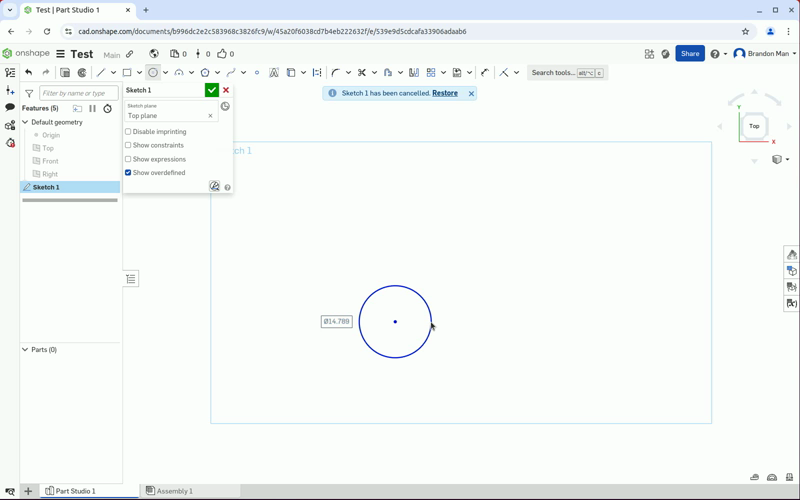
key(c)
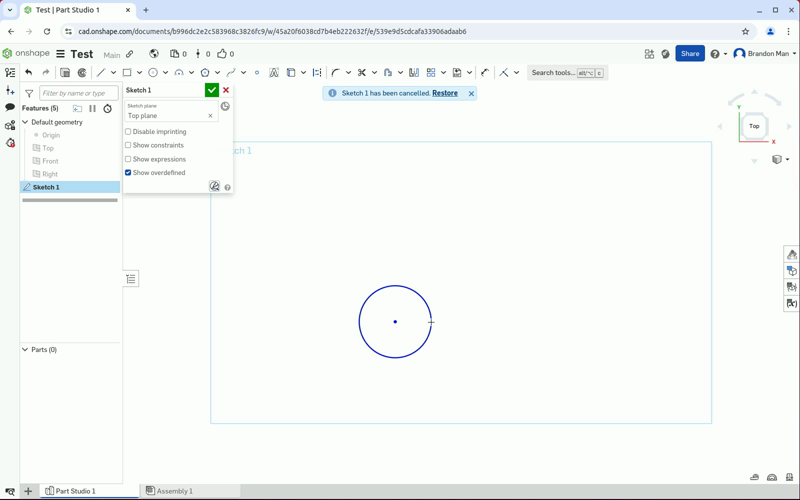
key_down(shift)
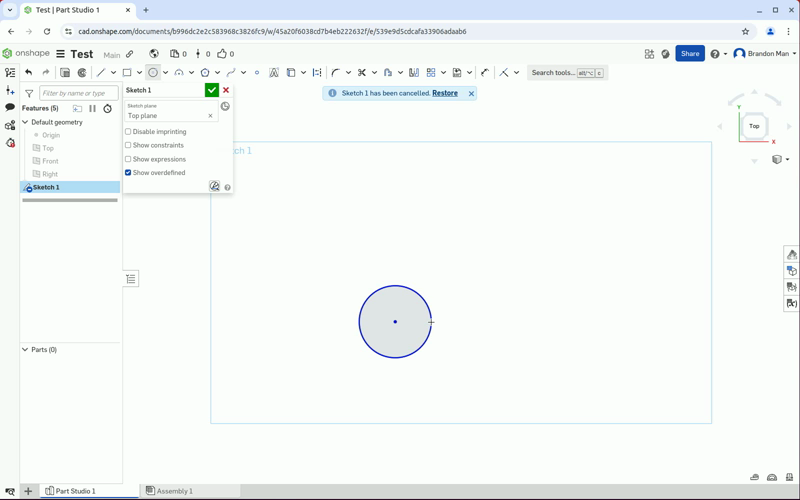
mouse_move(395, 321)
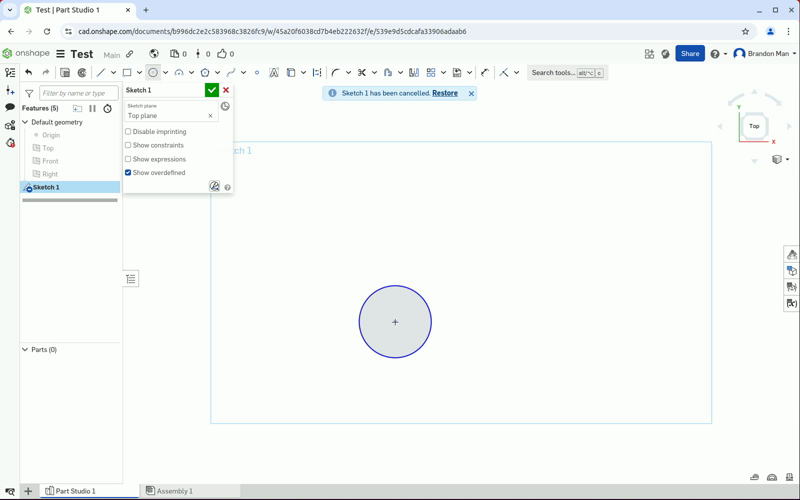
click(395, 321)
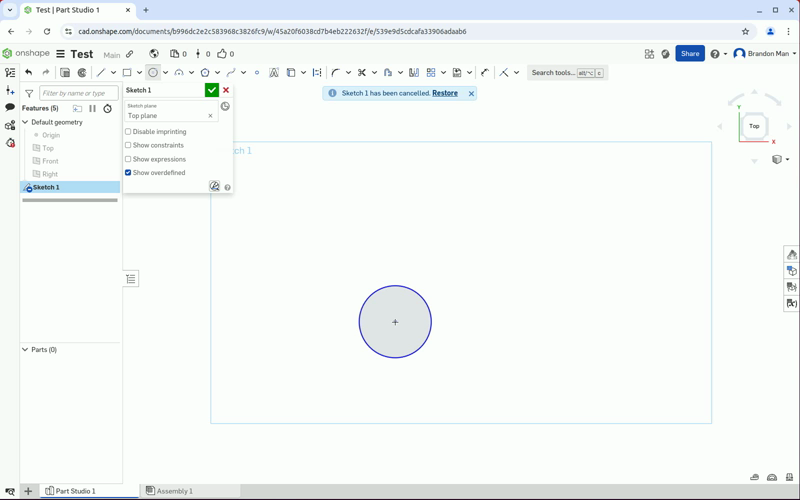
key_up(shift)
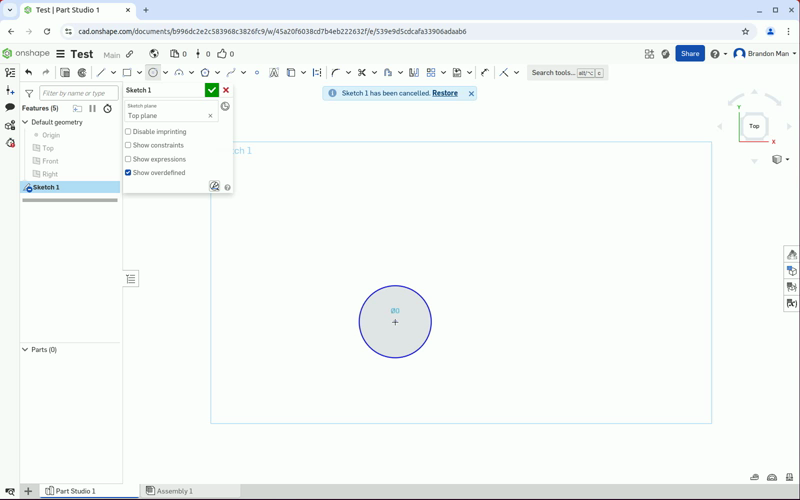
mouse_move(422, 321)
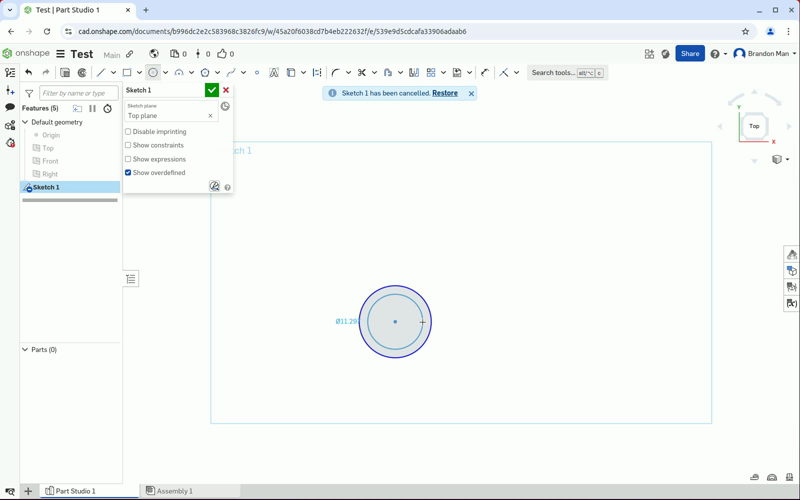
click(422, 321)
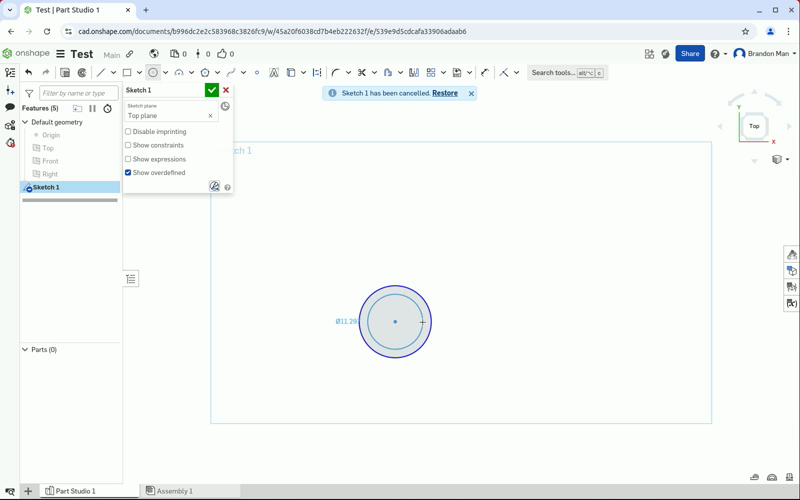
key(esc)
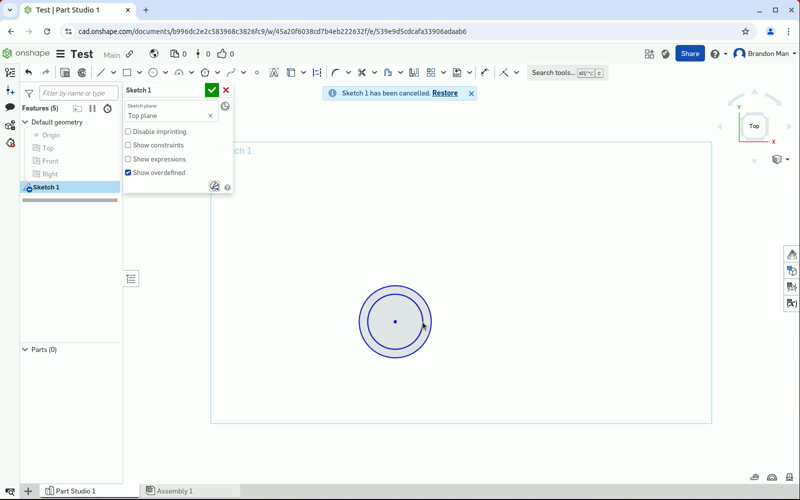
mouse_move(429, 319)
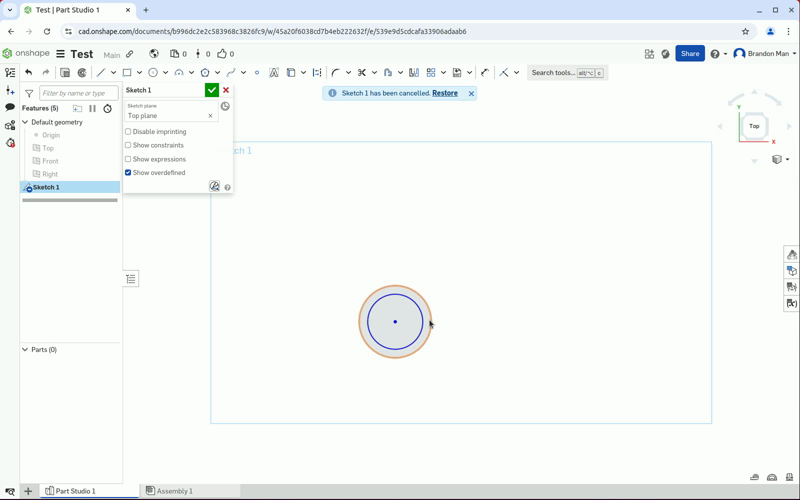
scroll(6)
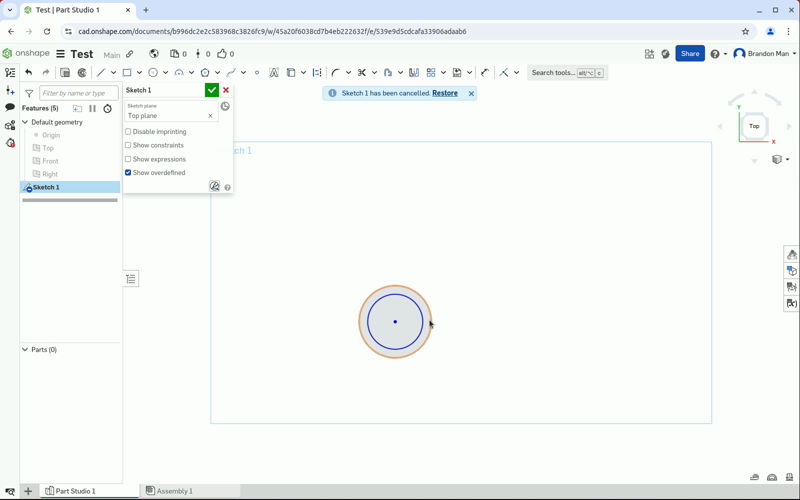
scroll(6)
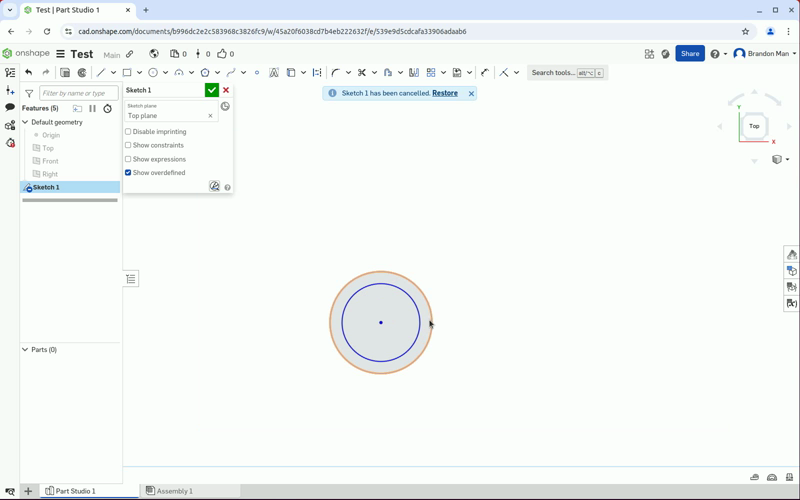
scroll(6)
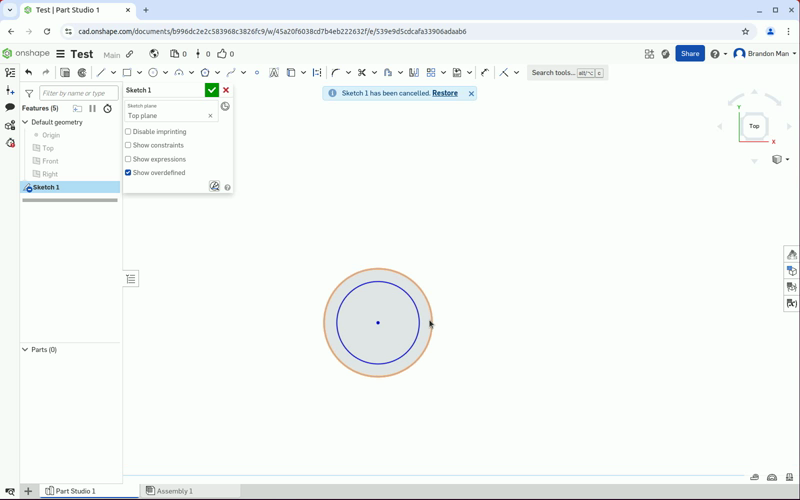
scroll(6)
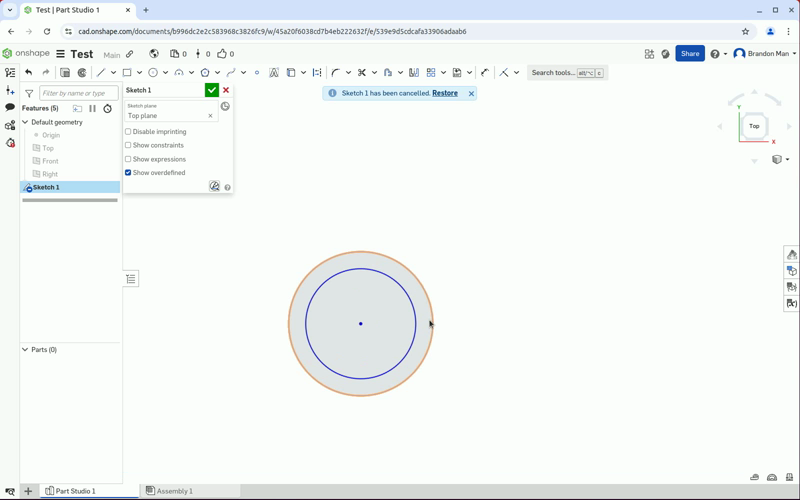
scroll(6)
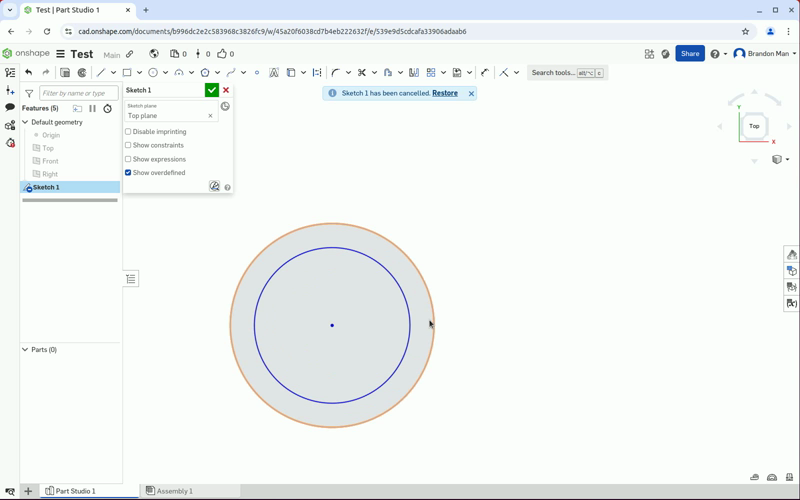
scroll(6)
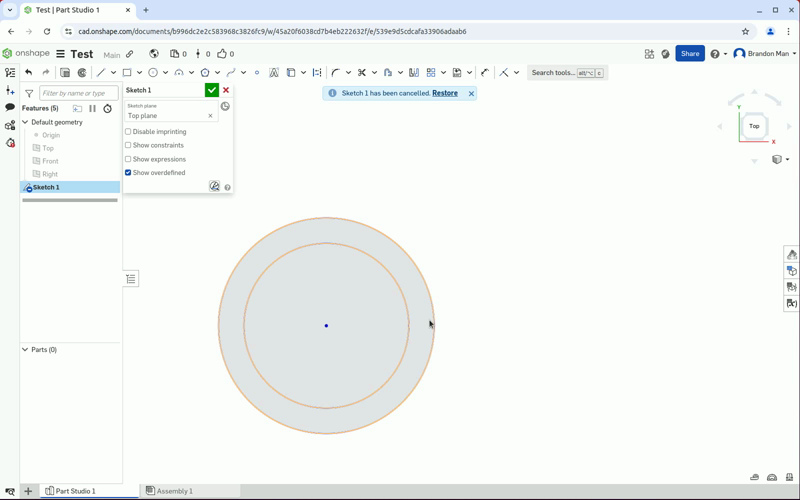
scroll(6)
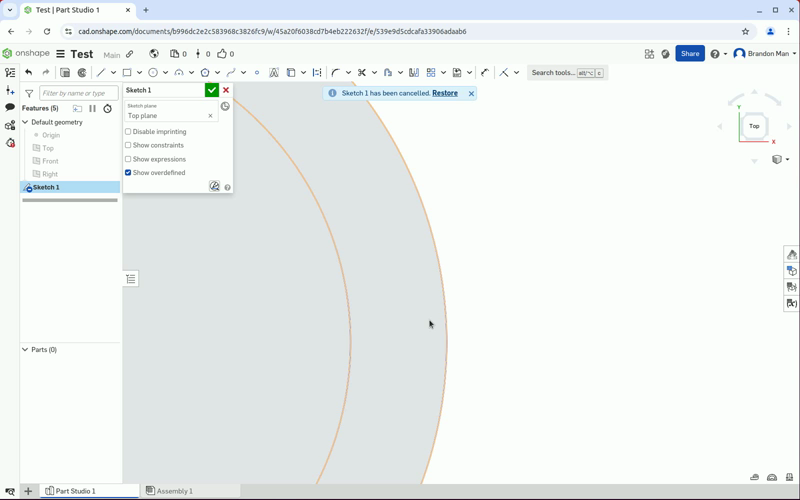
click(429, 319)
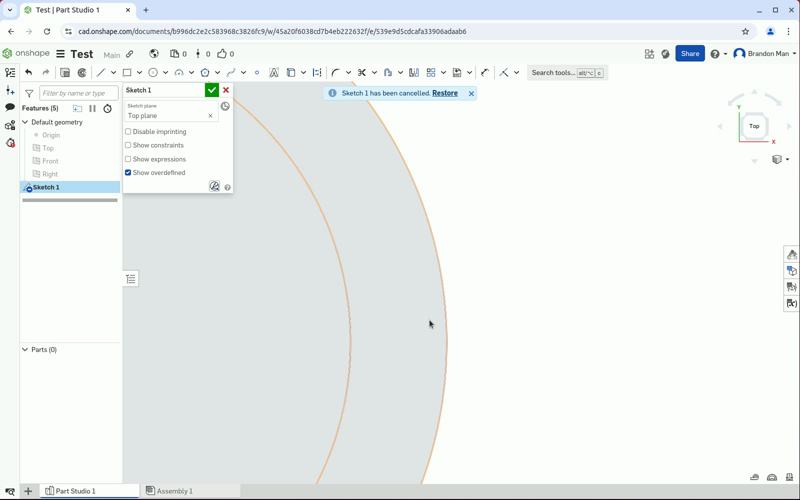
scroll(-6)
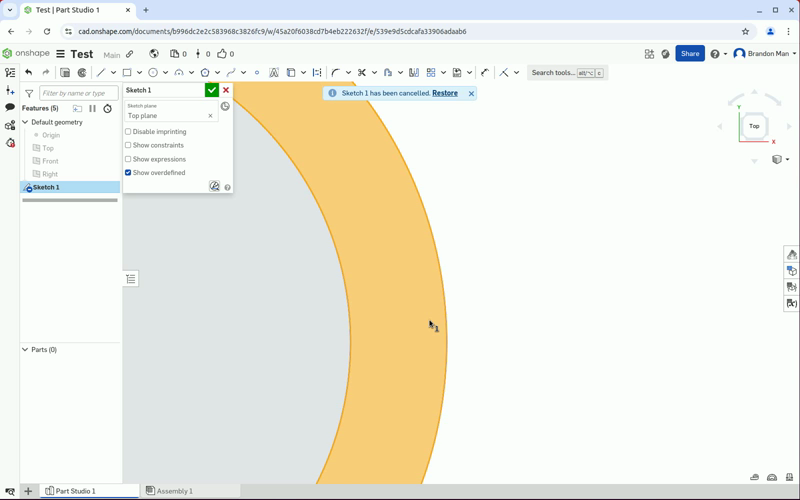
scroll(-6)
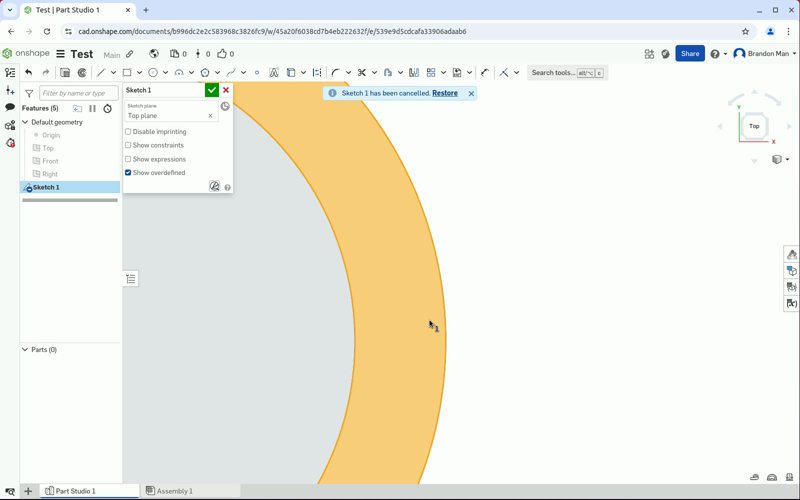
scroll(-6)
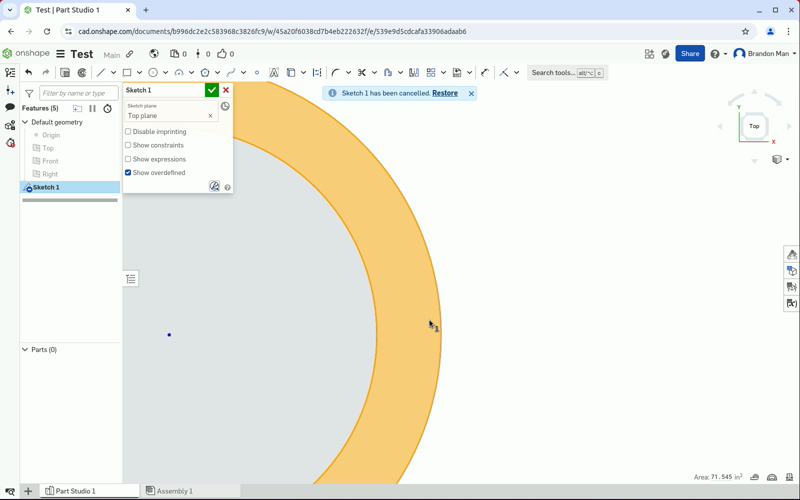
scroll(-6)
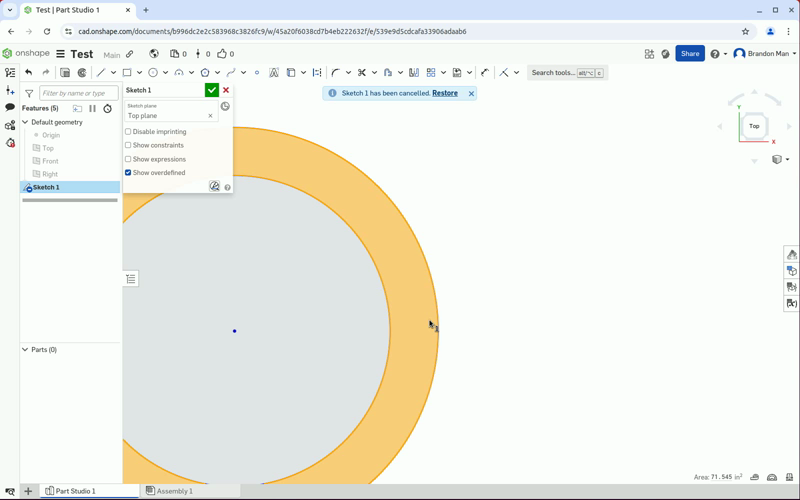
scroll(-6)
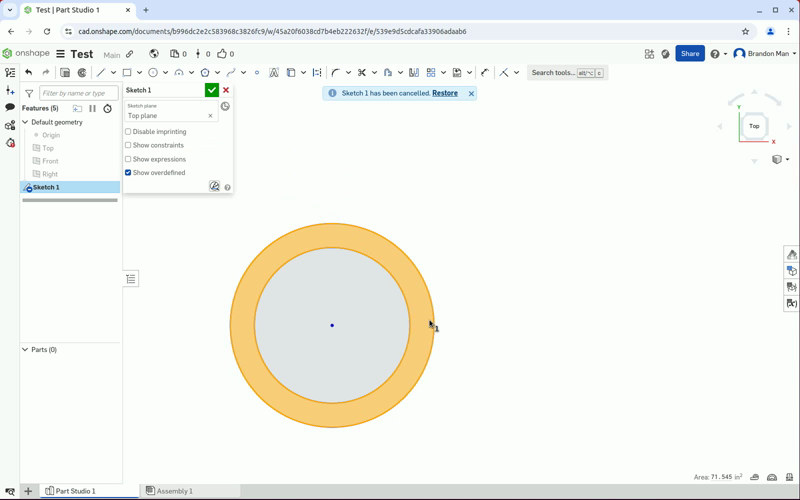
scroll(-6)
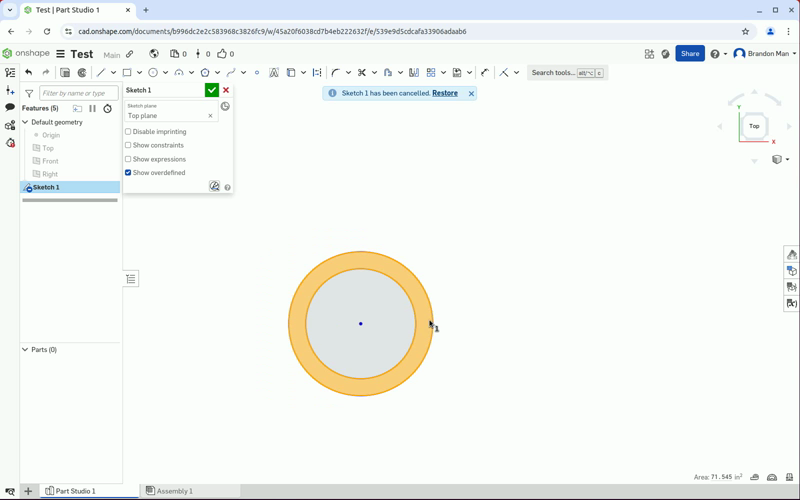
scroll(-6)
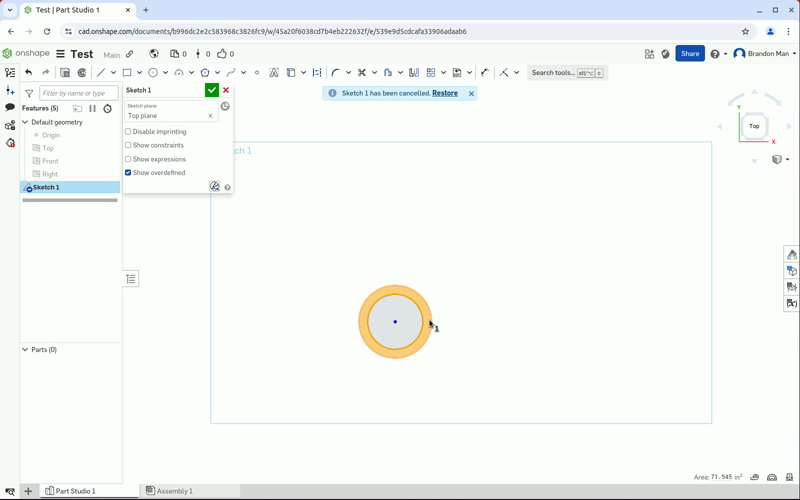
mouse_move(73, 352)
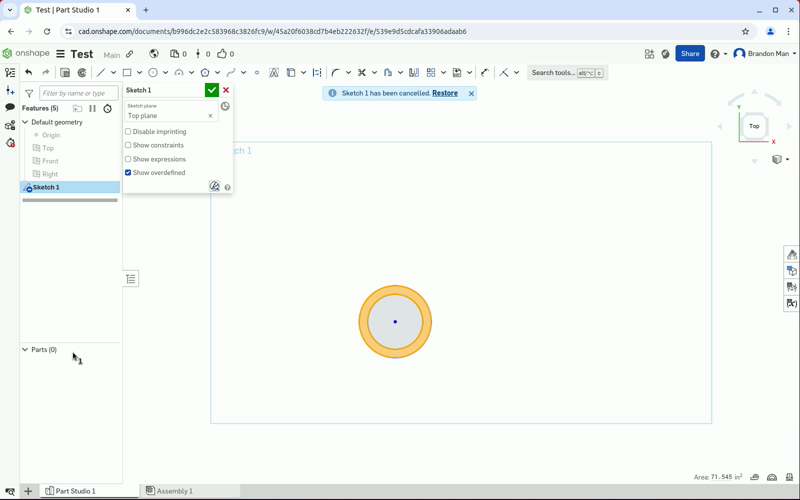
key(shift+y)
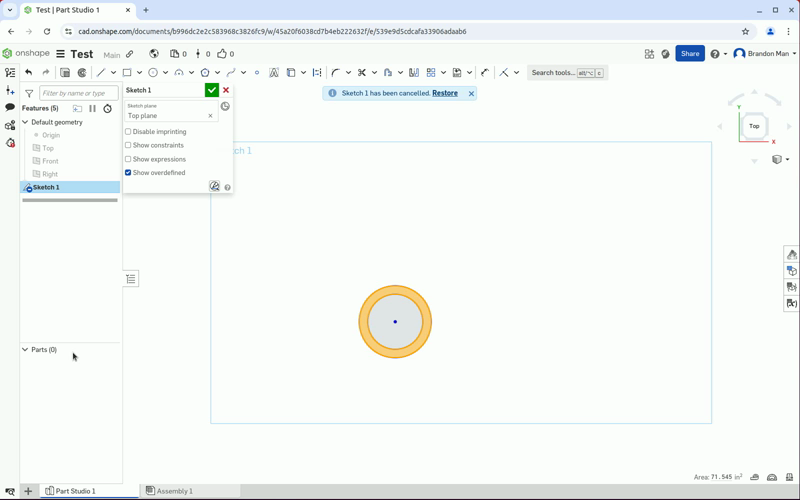
key(shift+e)
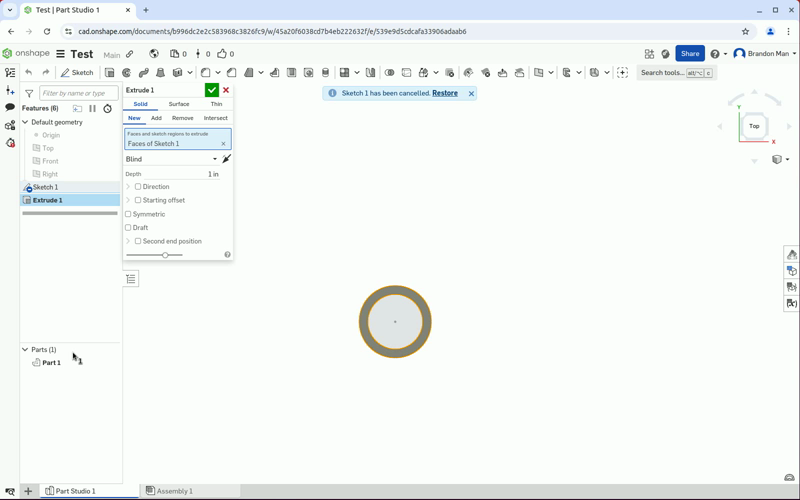
mouse_move(143, 106)
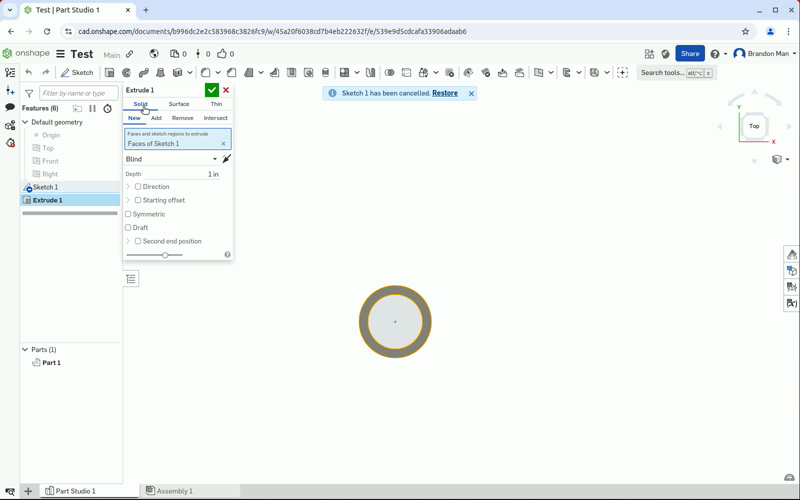
click(143, 106)
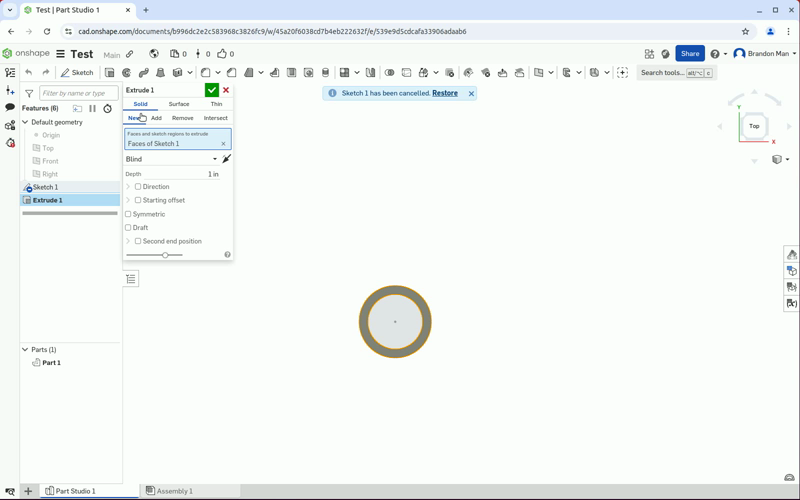
mouse_move(137, 120)
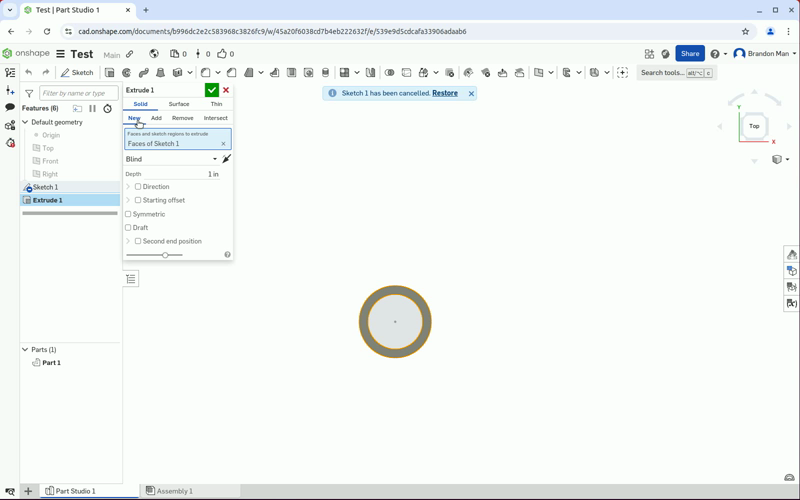
click(137, 120)
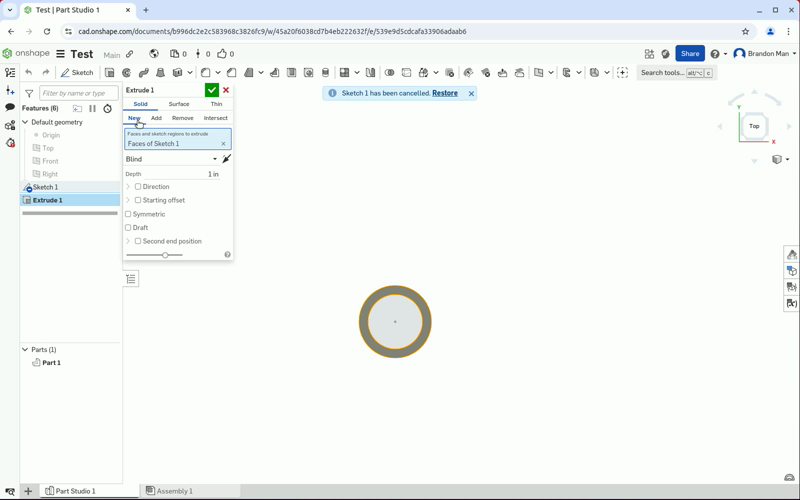
key(tab, 4)
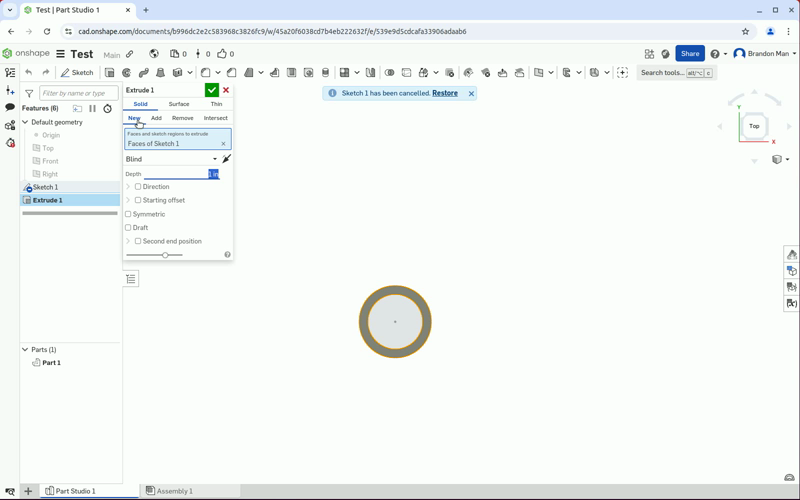
text(6.74)
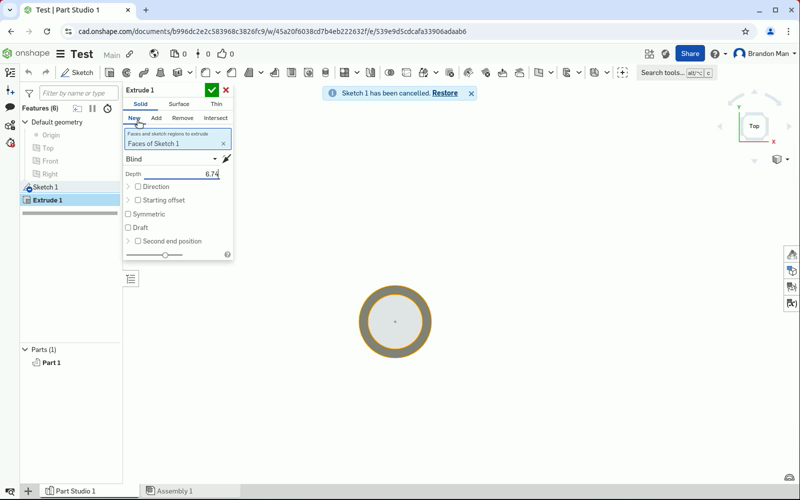
key(enter)
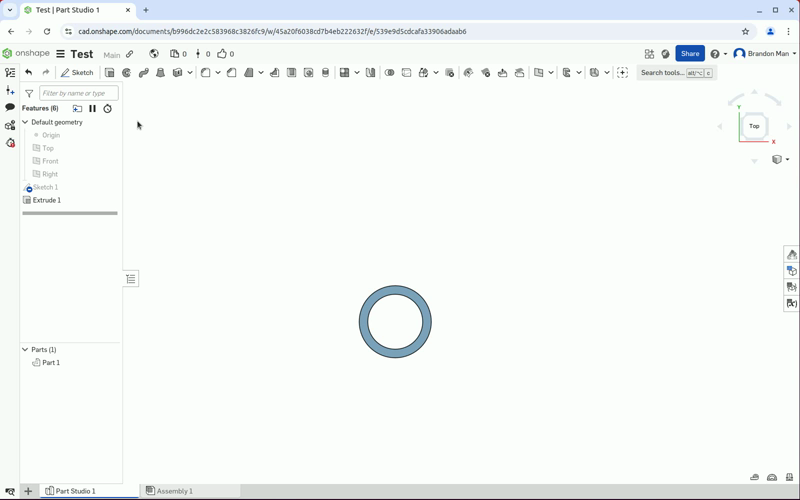
key(shift+h)
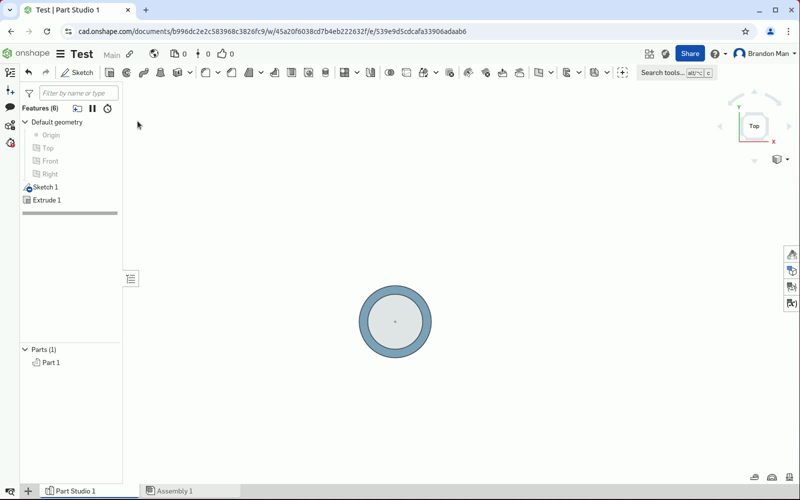
key(shift+h)
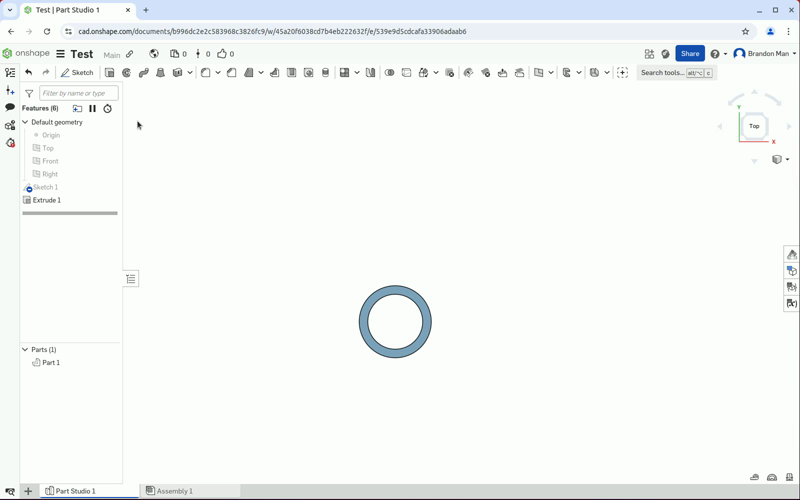
mouse_move(73, 189)
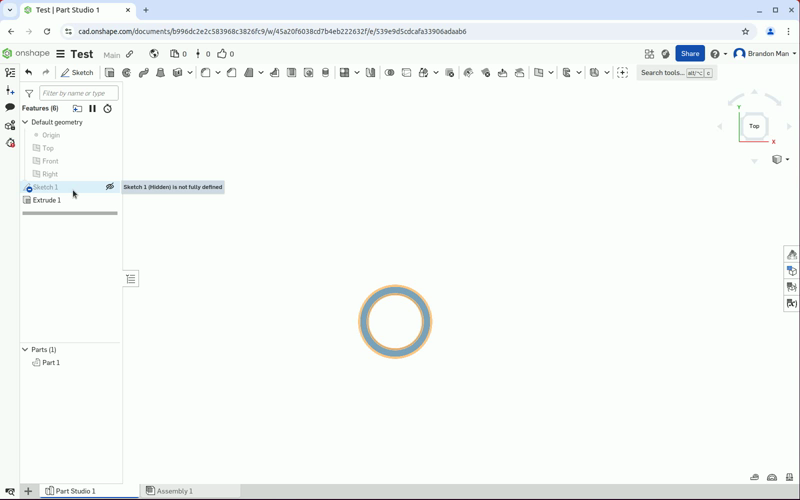
click(73, 189)
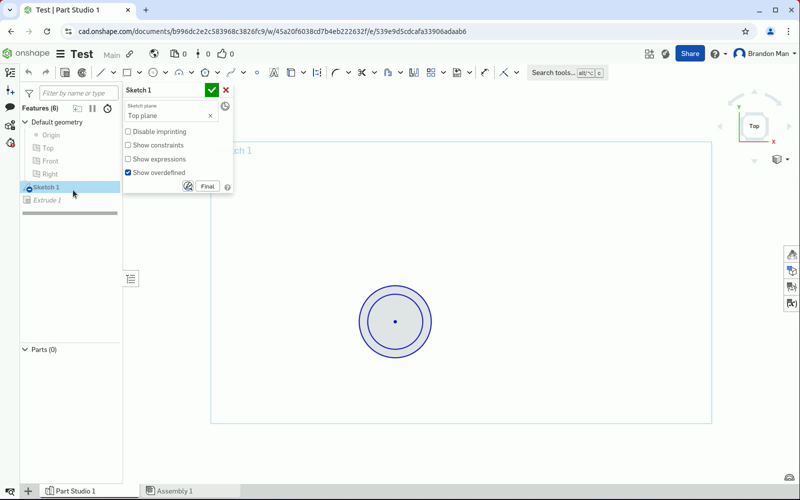
mouse_move(229, 92)
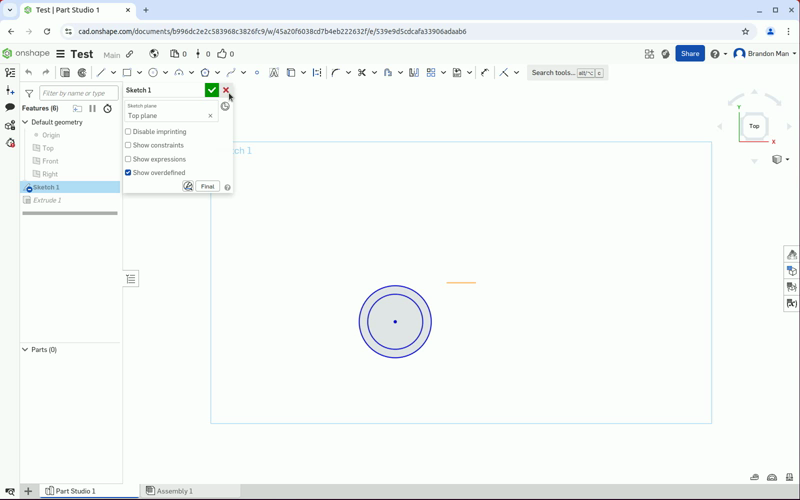
click(229, 92)
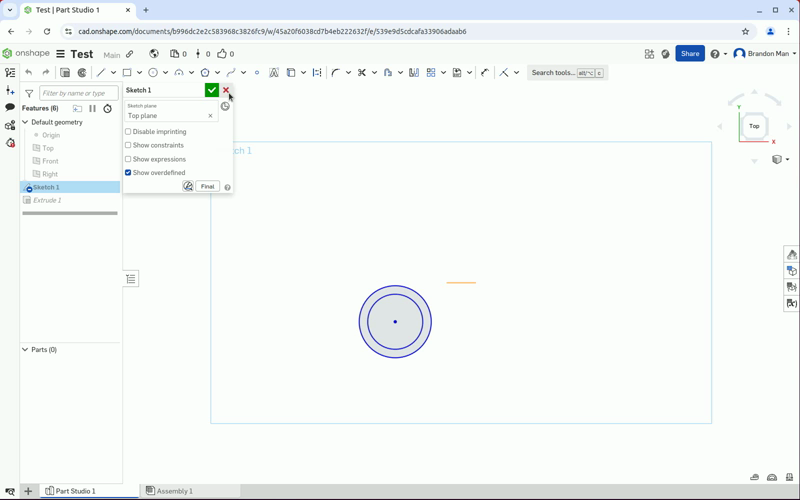
key(shift+s)
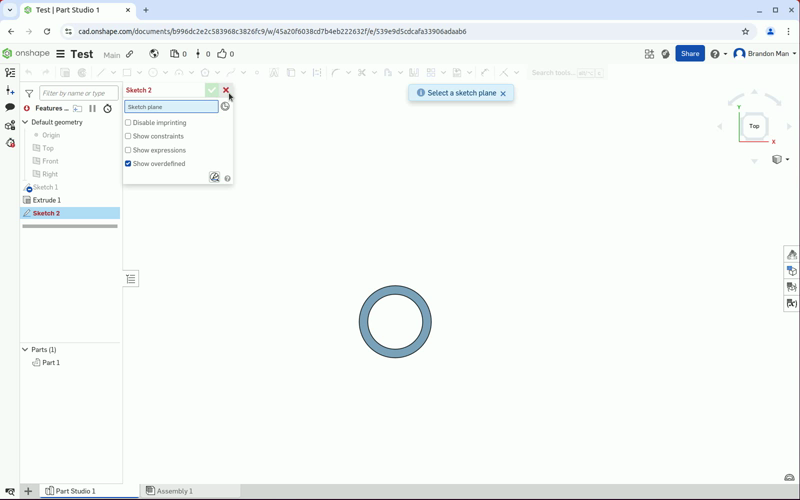
mouse_move(73, 150)
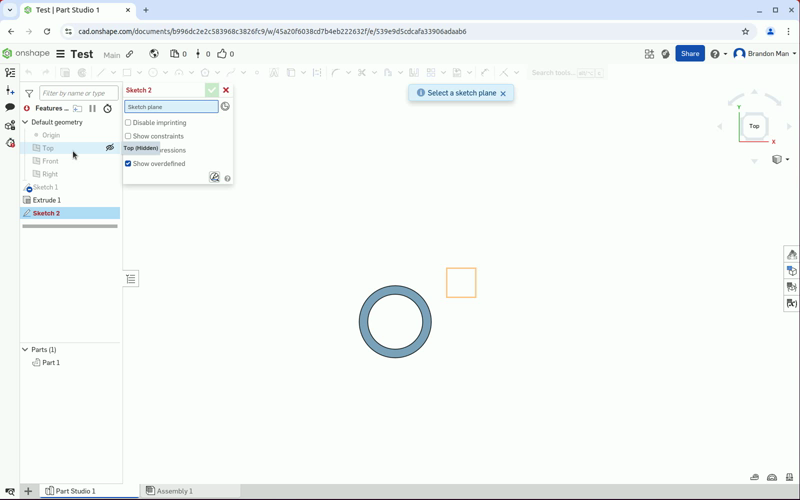
click(73, 150)
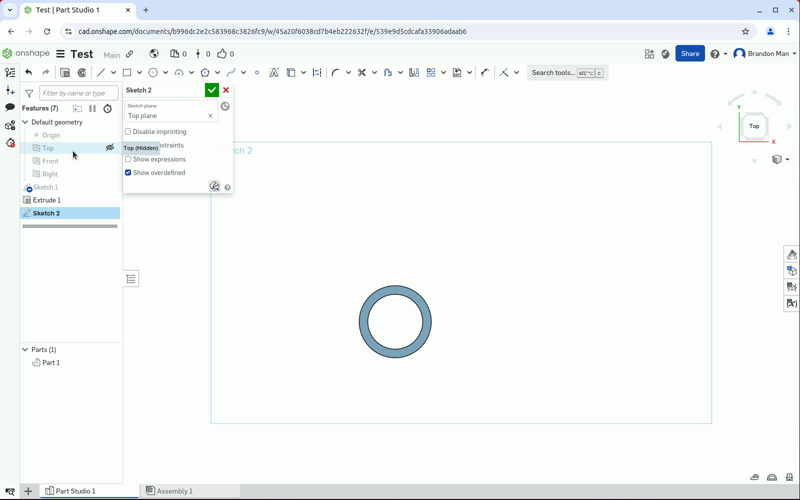
mouse_move(73, 352)
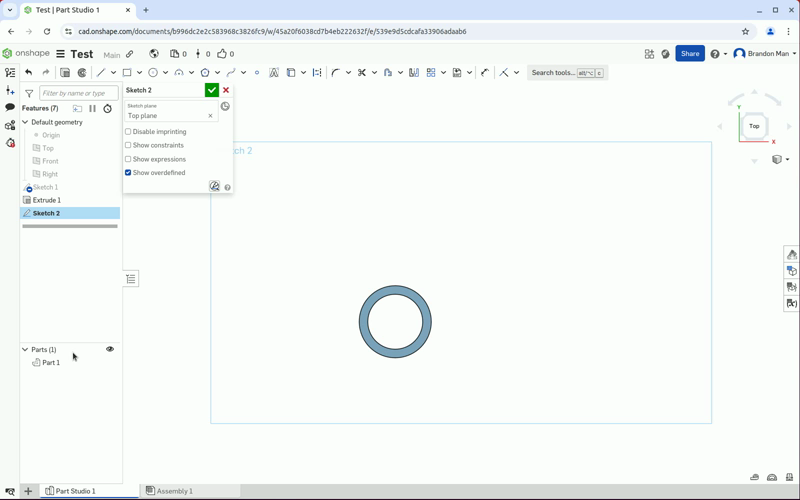
key(y)
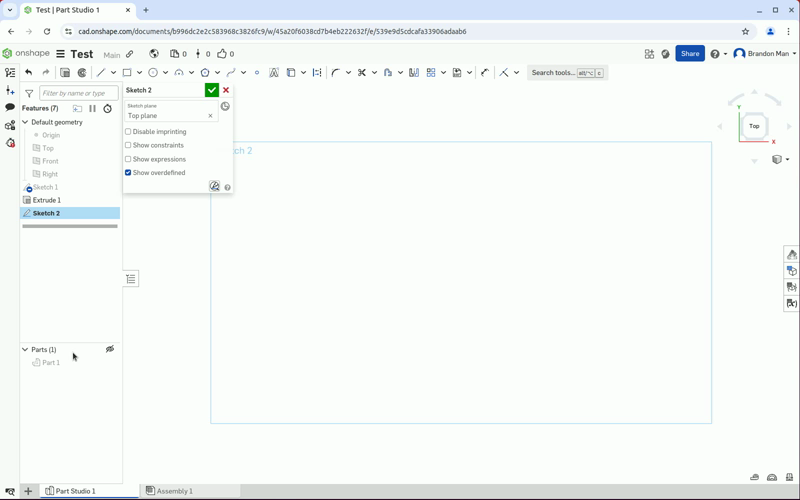
key(a)
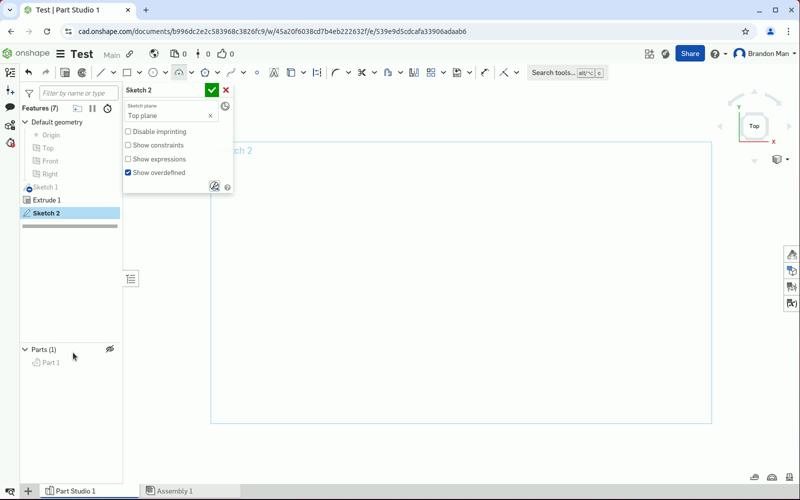
key_down(shift)
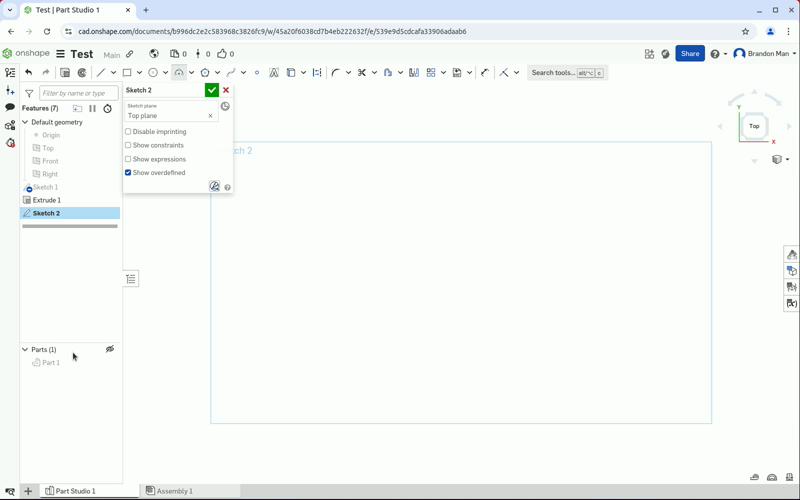
mouse_move(406, 287)
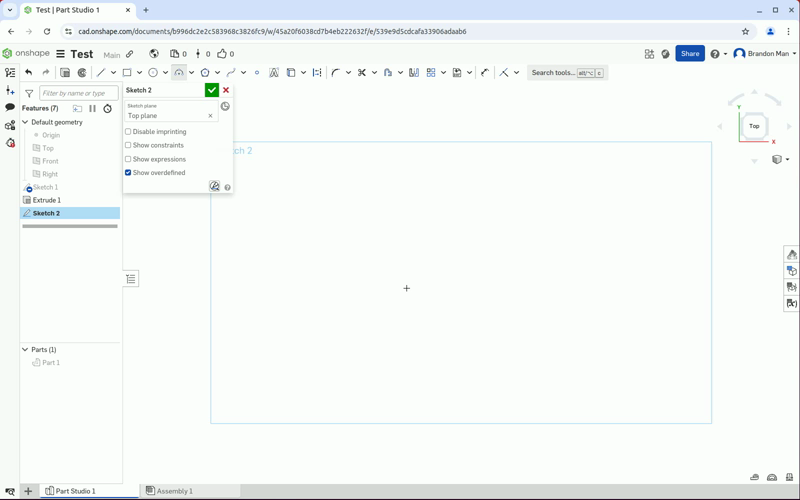
click(406, 287)
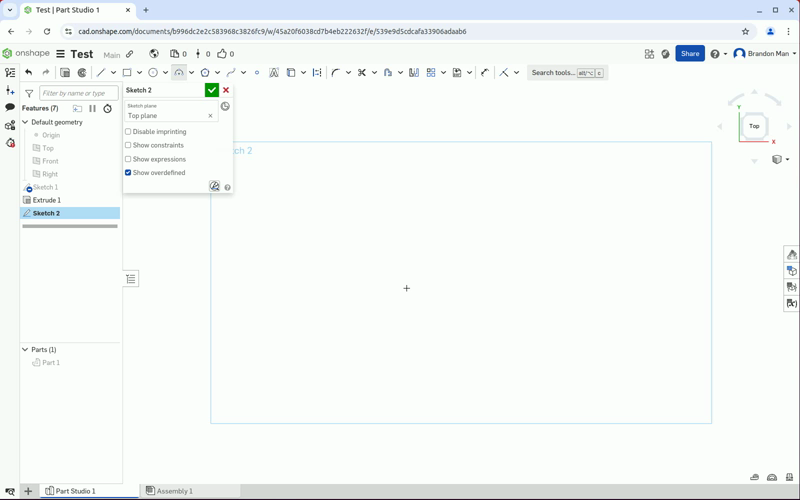
key_up(shift)
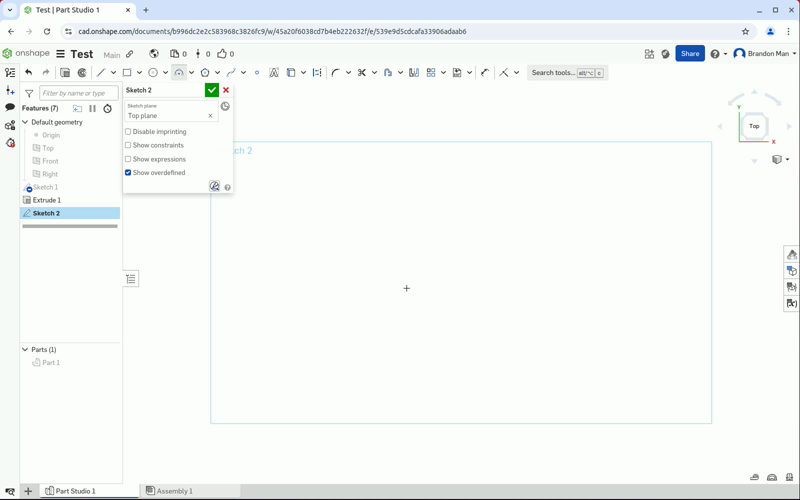
key_down(shift)
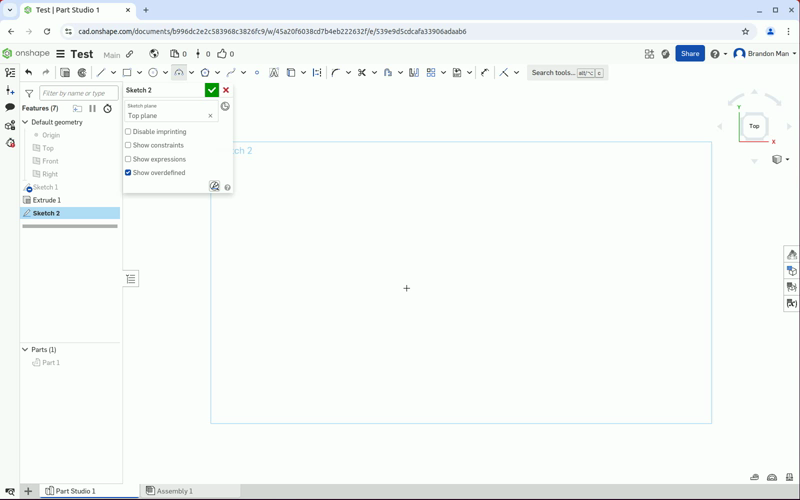
mouse_move(428, 332)
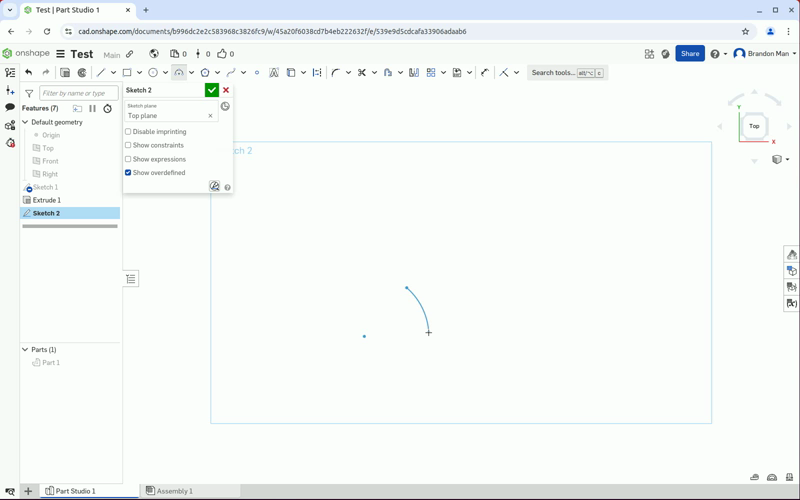
click(428, 332)
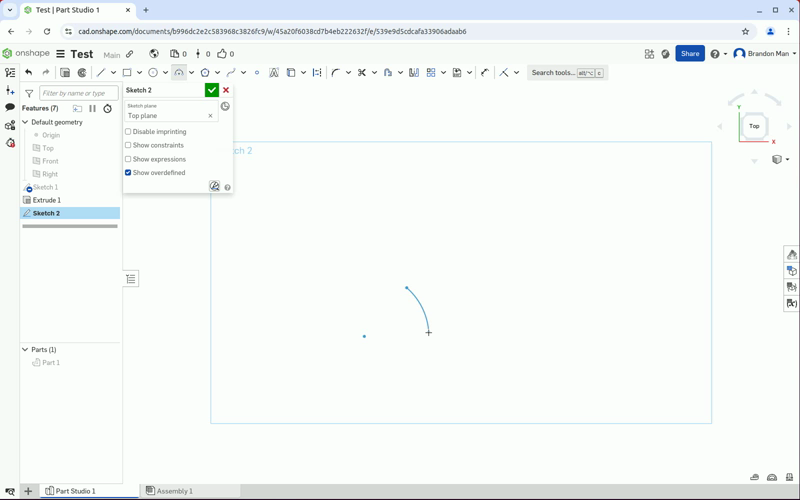
mouse_move(426, 305)
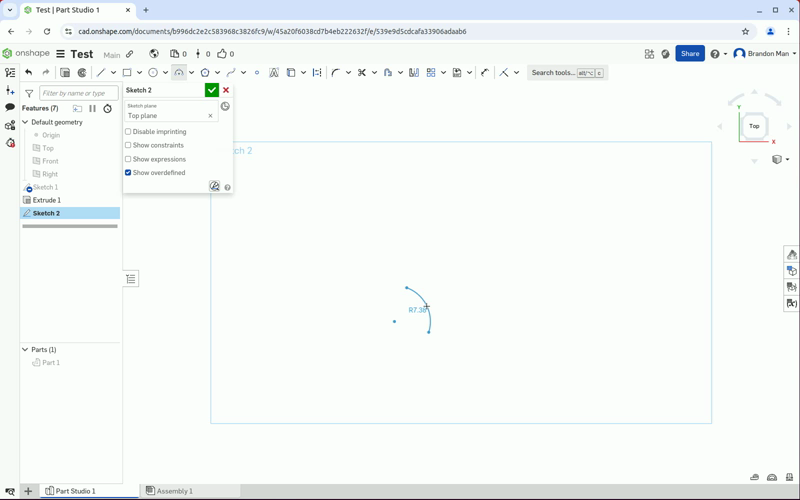
click(426, 305)
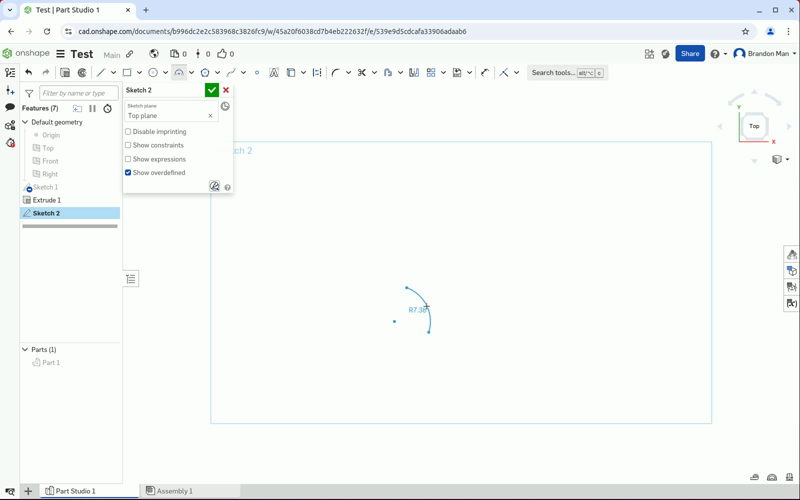
key_up(shift)
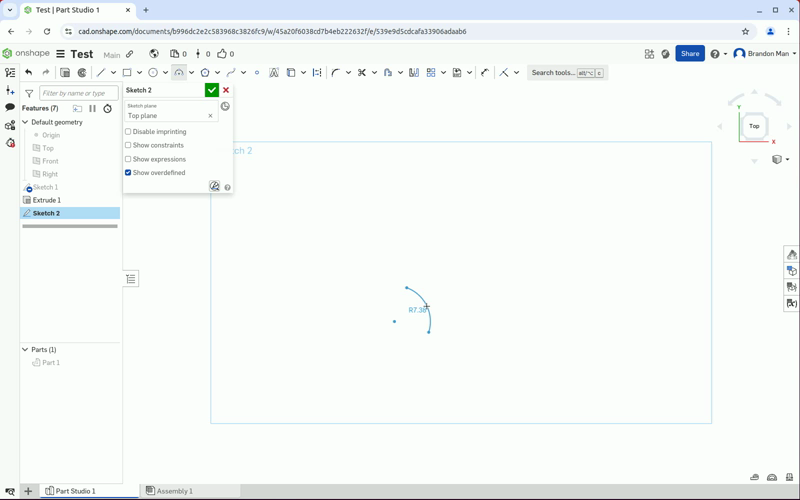
mouse_move(428, 332)
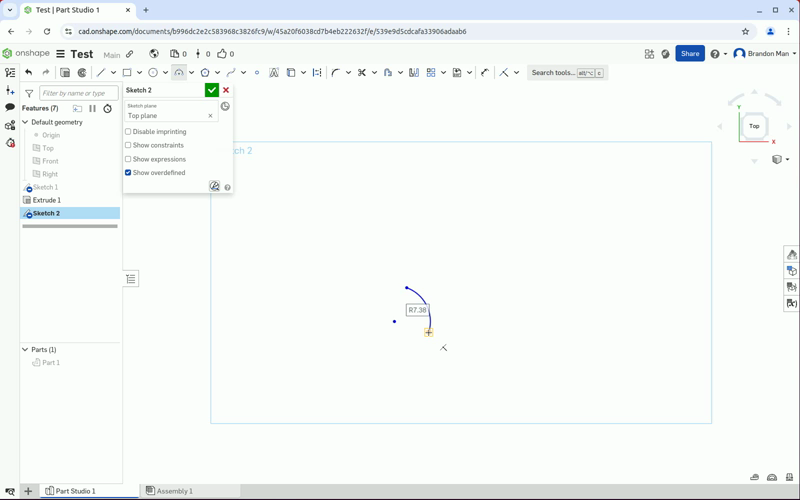
click(428, 332)
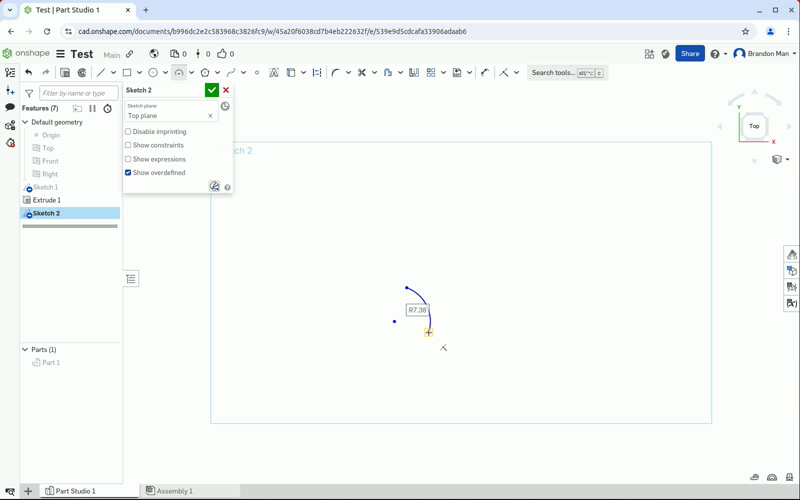
key_down(shift)
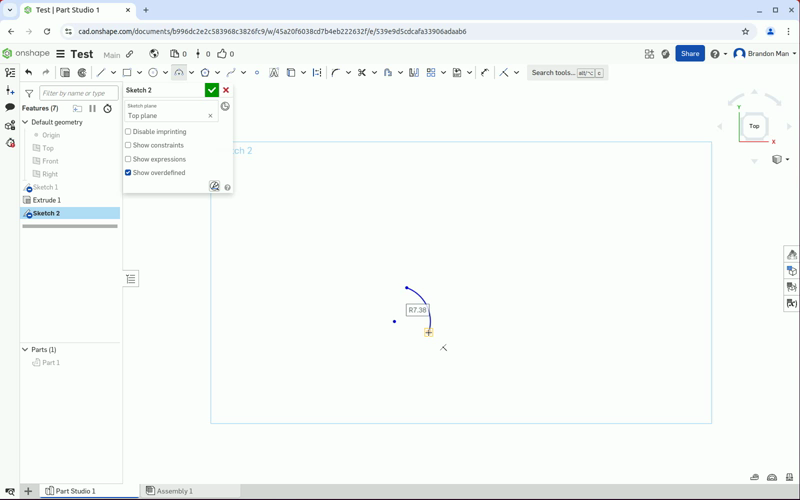
mouse_move(454, 317)
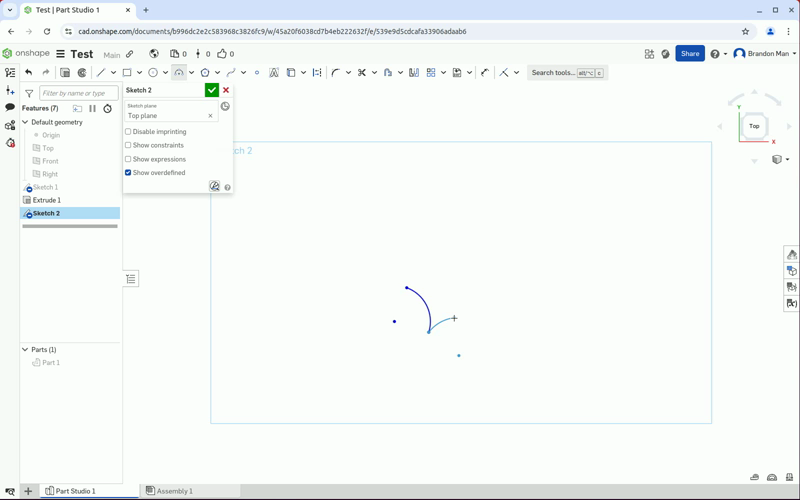
click(454, 317)
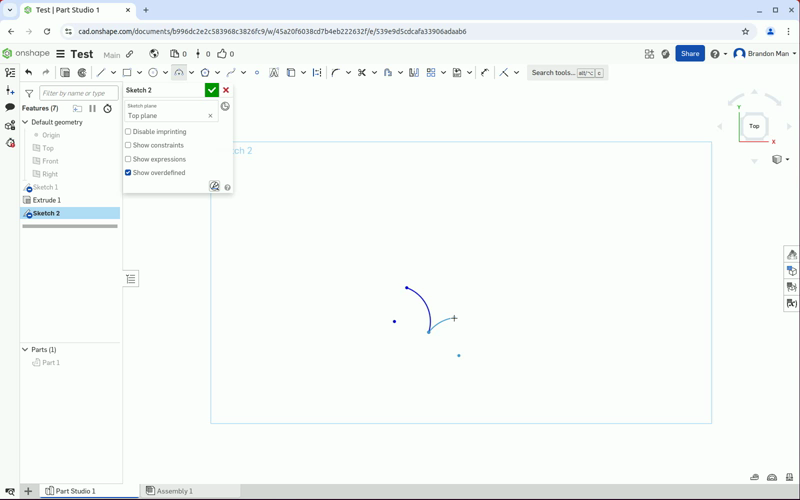
mouse_move(440, 322)
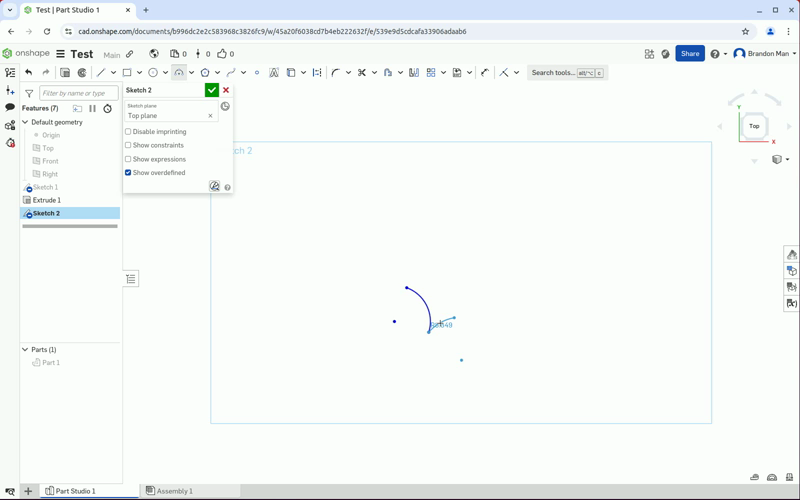
click(440, 322)
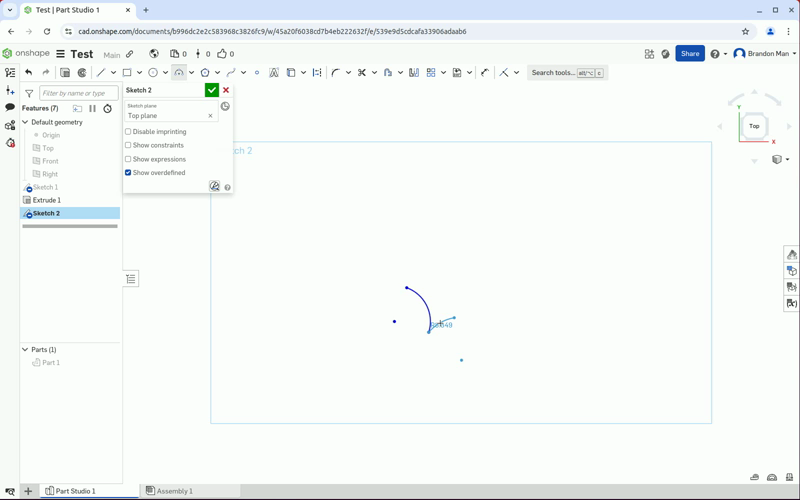
key_up(shift)
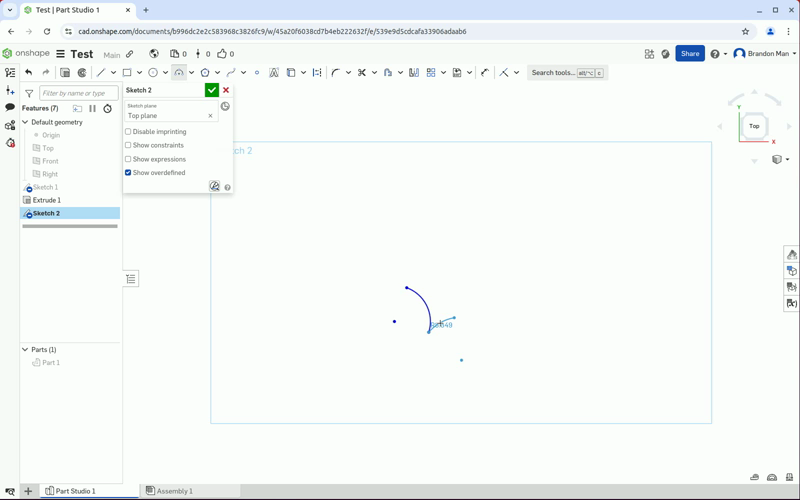
mouse_move(454, 317)
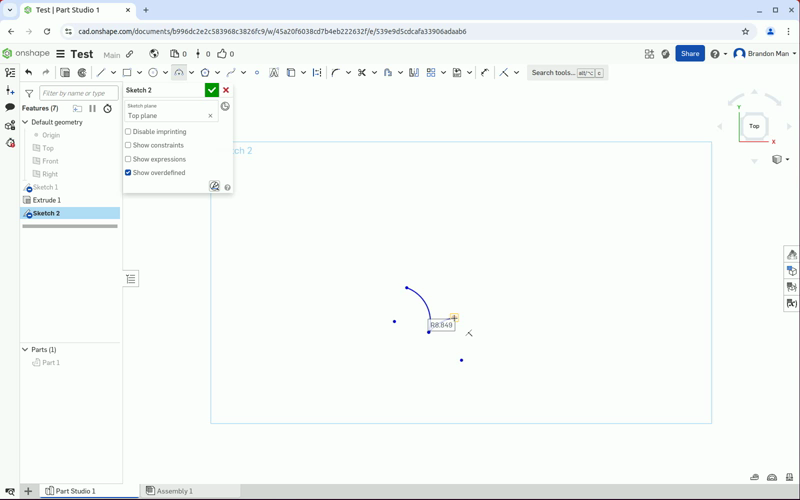
click(454, 317)
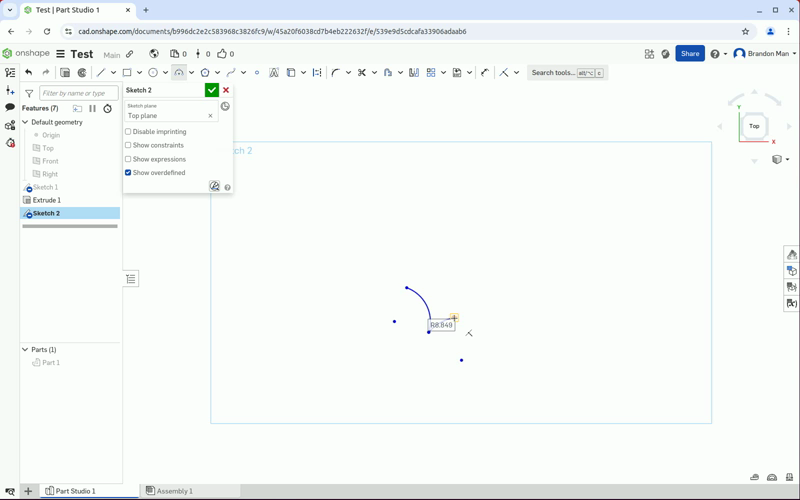
key_down(shift)
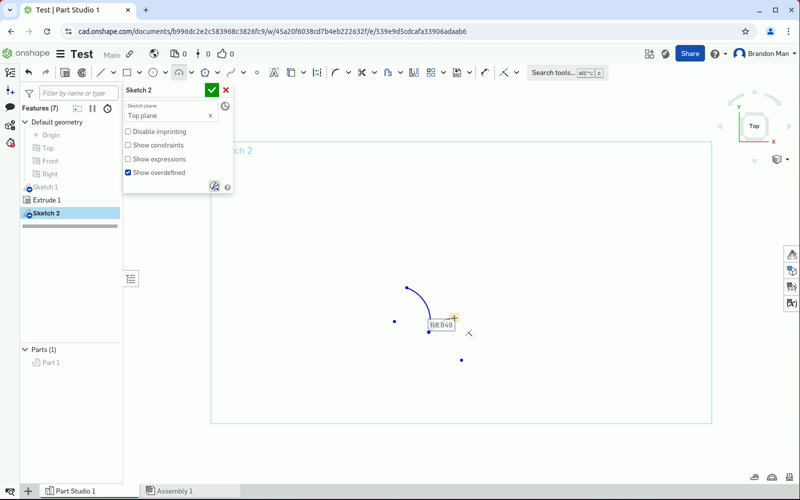
mouse_move(469, 317)
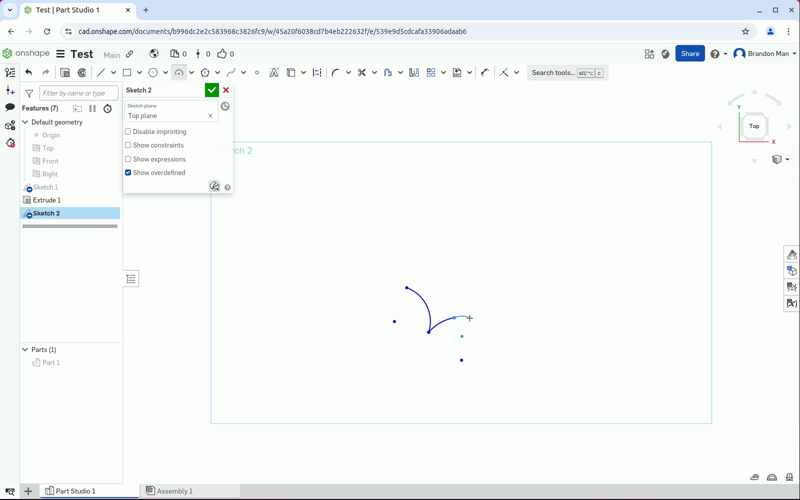
click(469, 317)
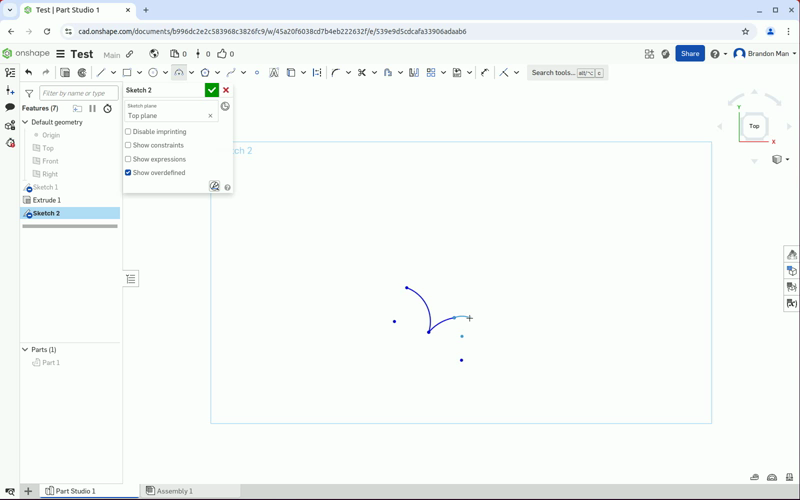
mouse_move(461, 246)
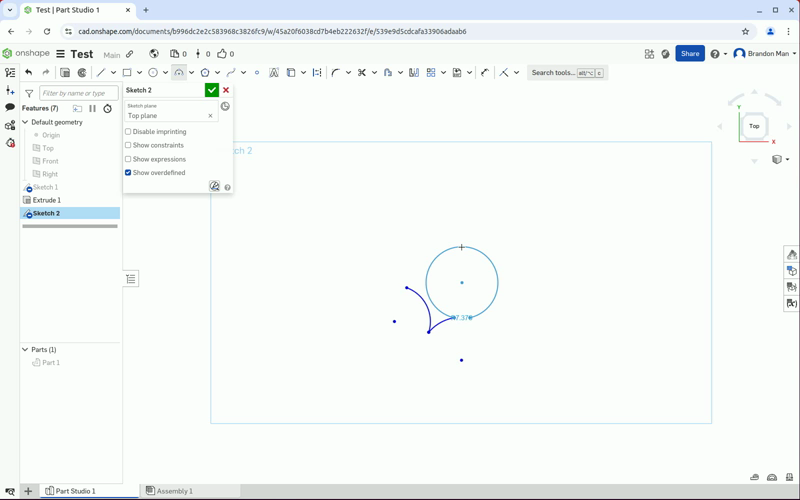
click(461, 246)
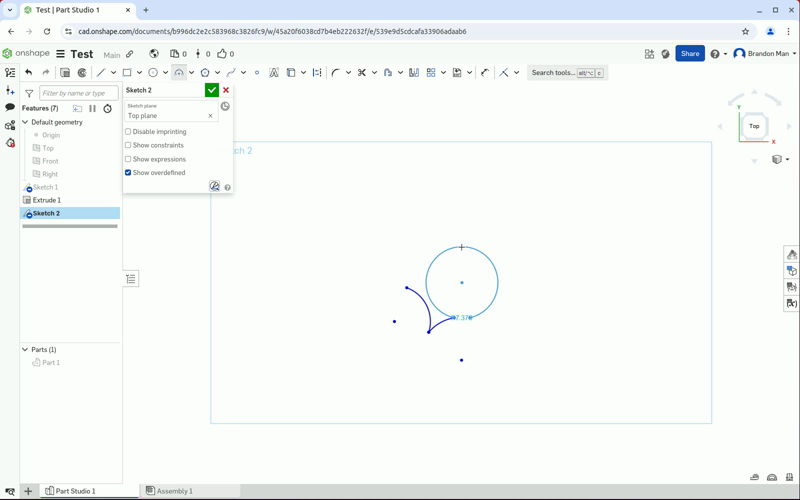
key_up(shift)
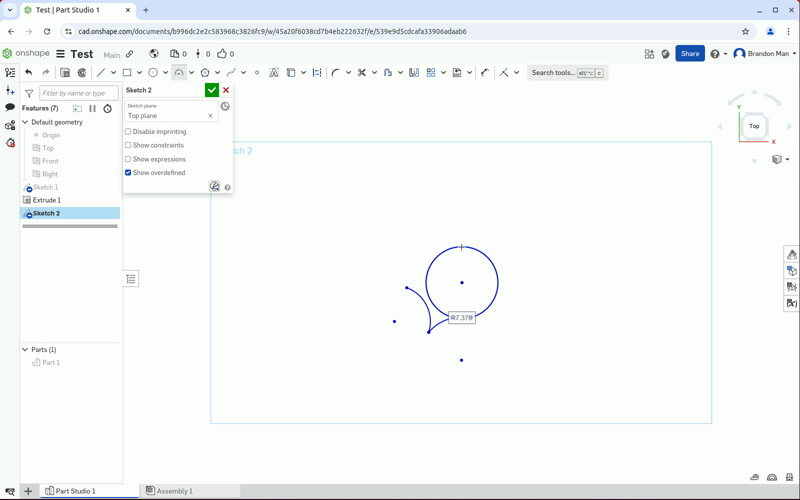
mouse_move(469, 317)
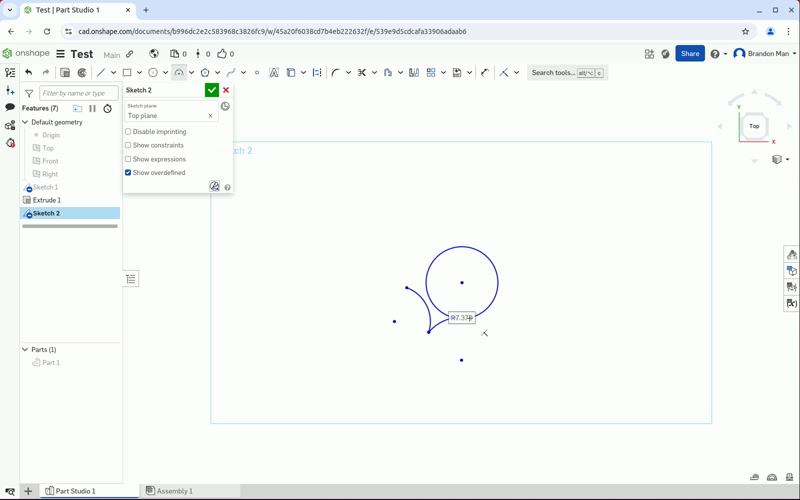
click(469, 317)
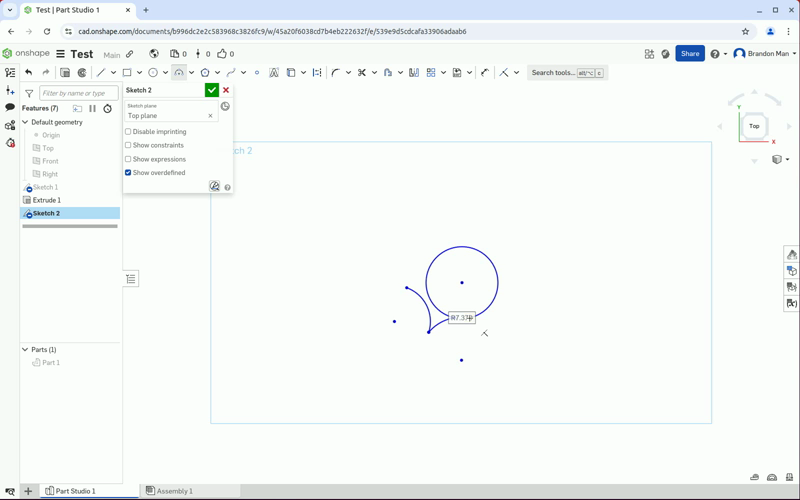
key_down(shift)
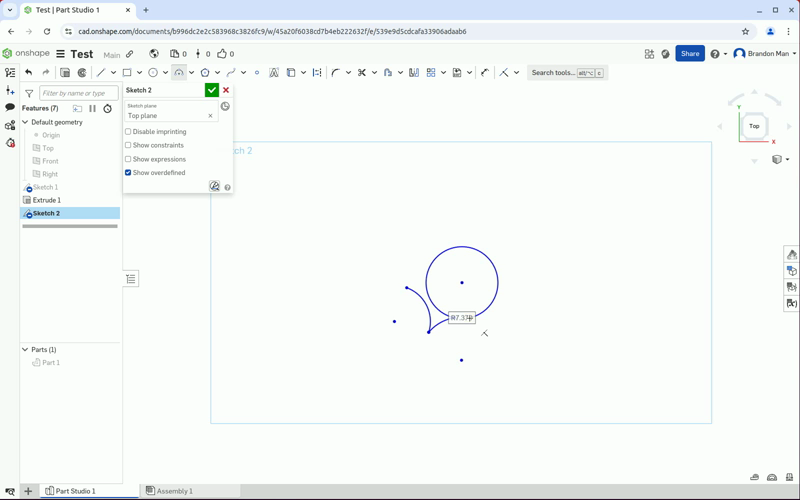
mouse_move(494, 329)
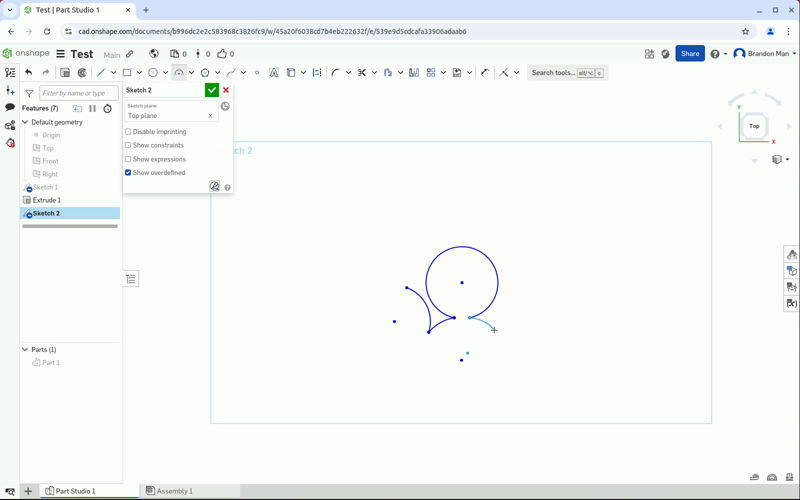
click(494, 329)
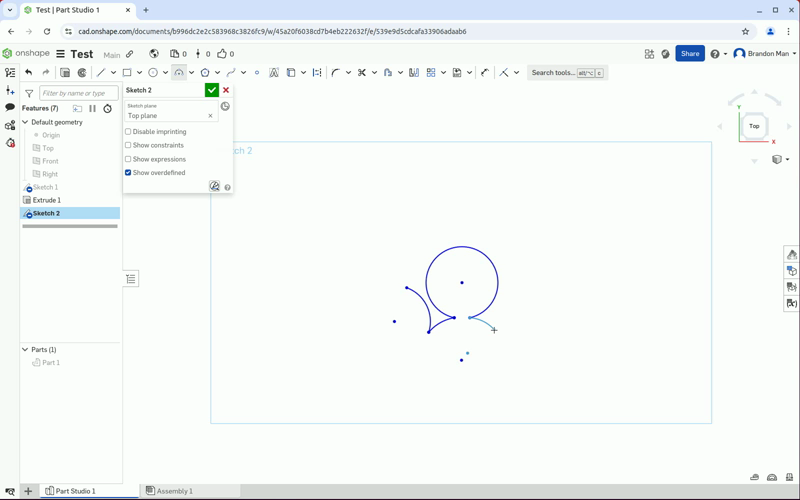
mouse_move(482, 321)
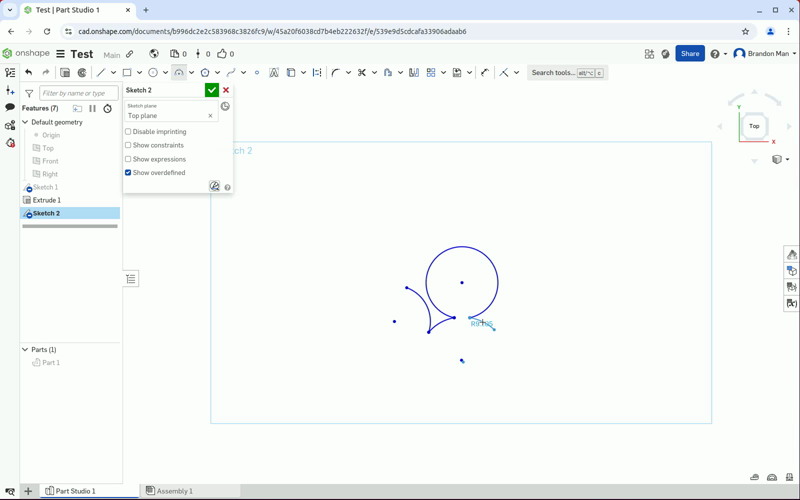
click(482, 321)
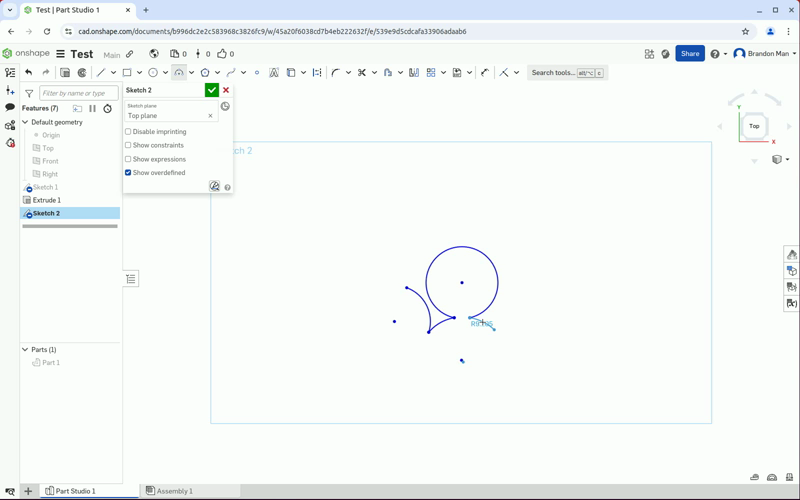
key_up(shift)
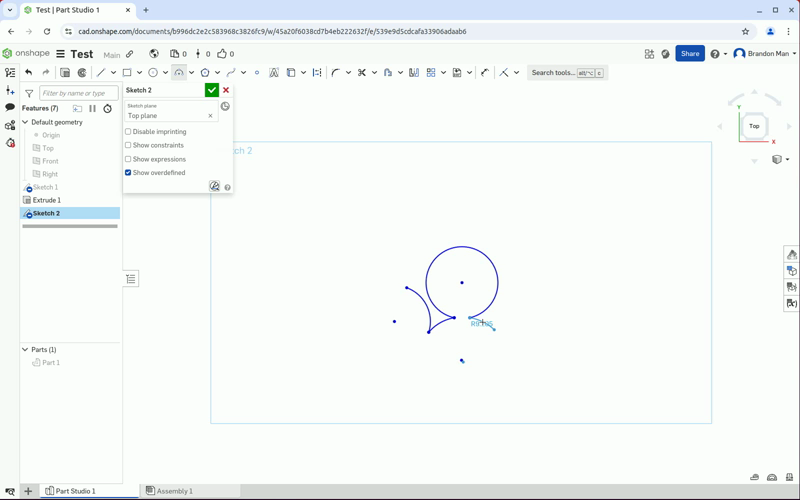
mouse_move(494, 329)
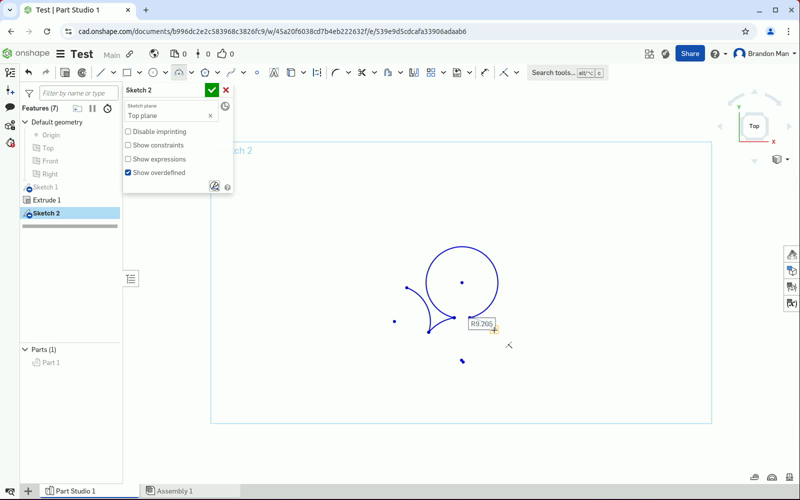
click(494, 329)
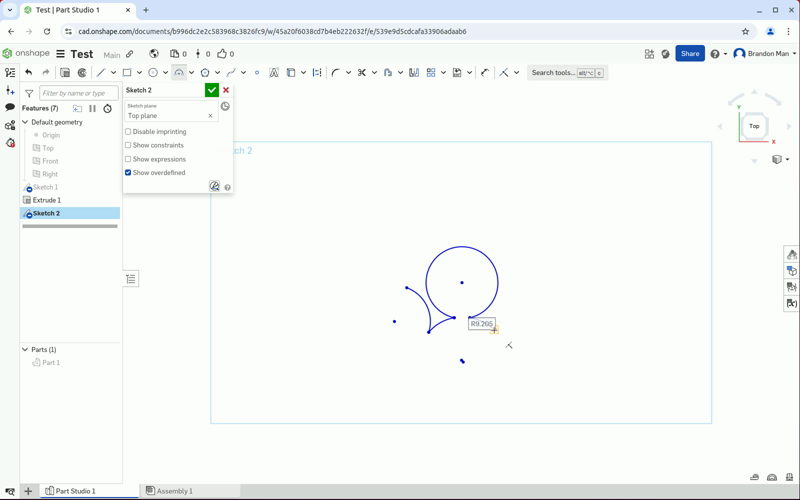
key_down(shift)
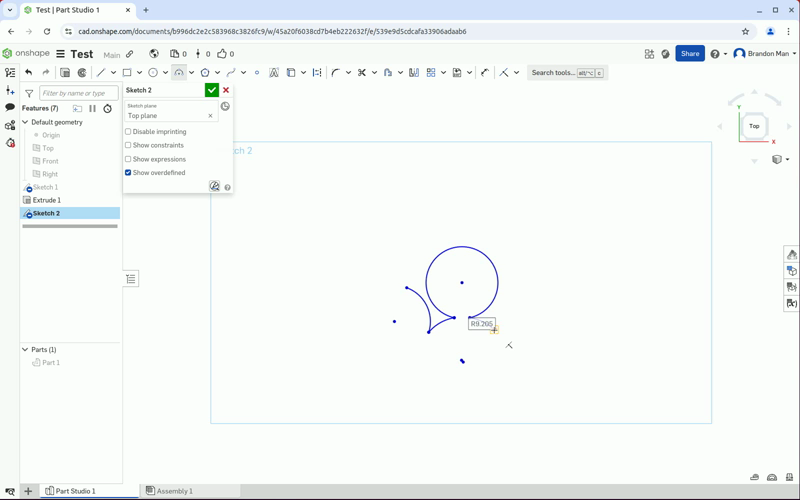
mouse_move(521, 286)
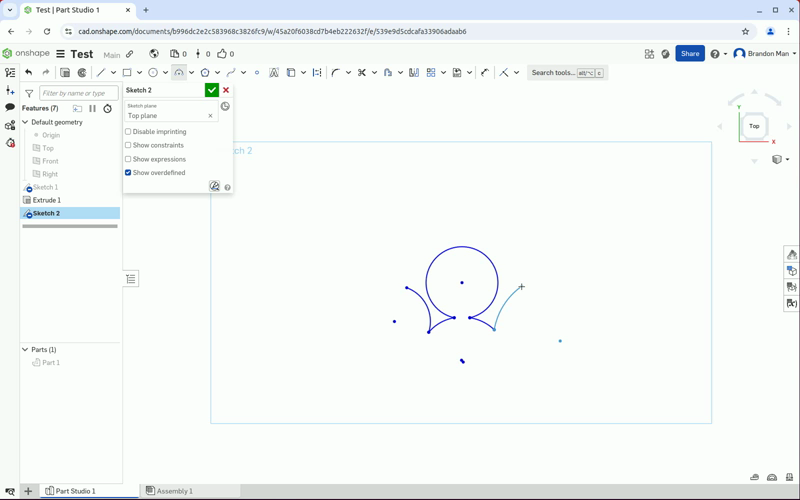
click(521, 286)
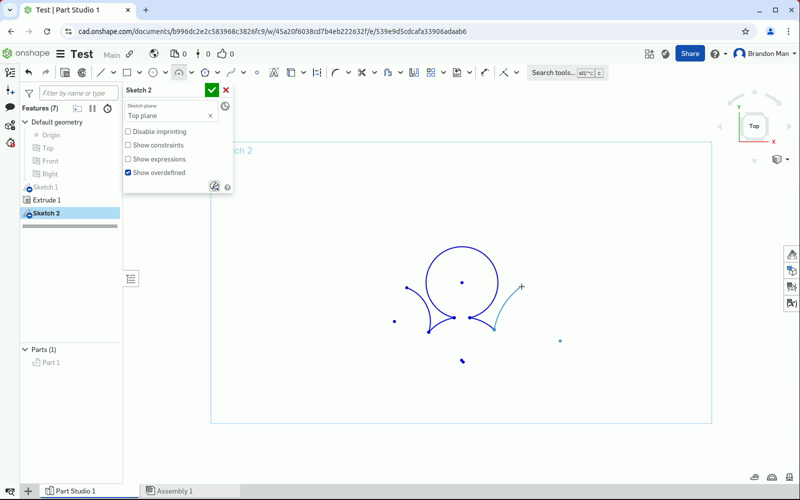
mouse_move(498, 302)
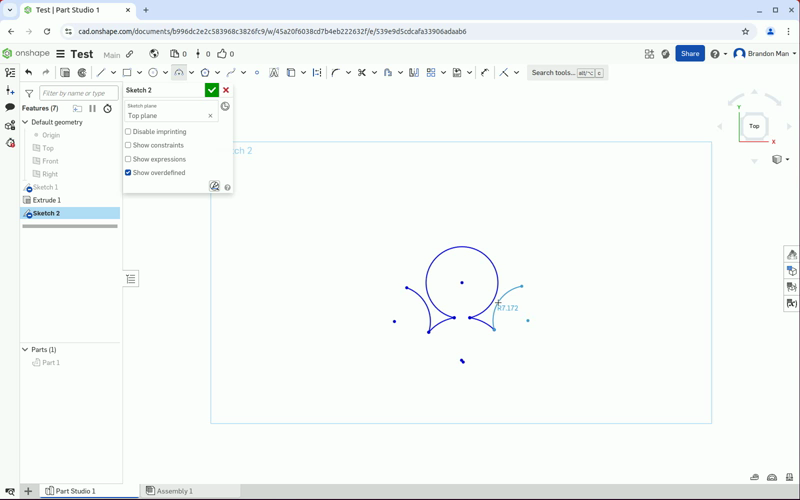
click(498, 302)
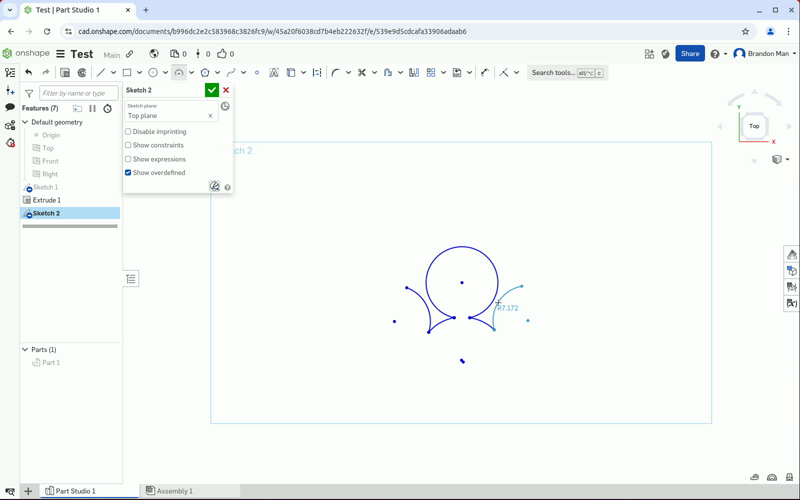
key_up(shift)
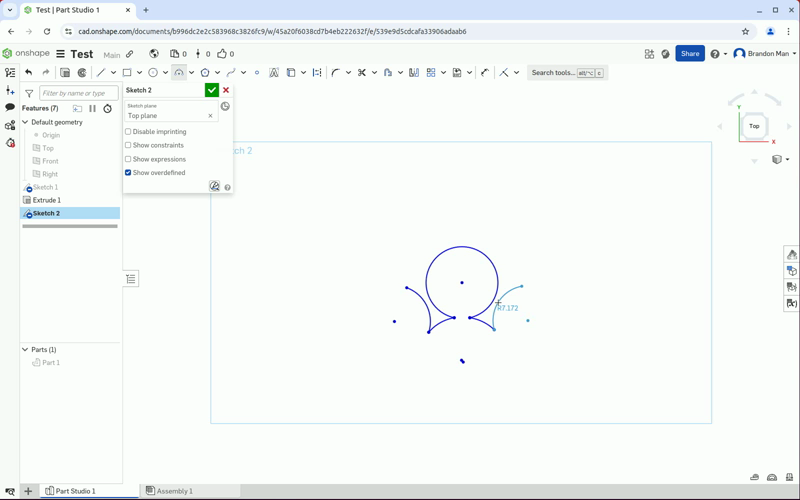
mouse_move(521, 286)
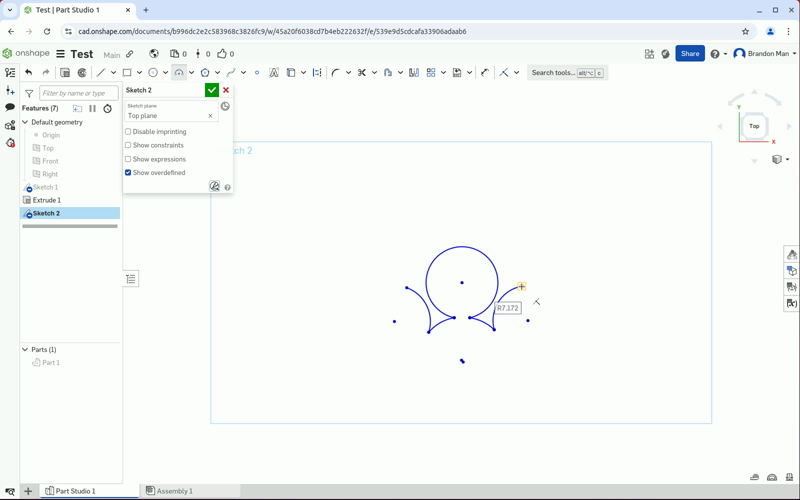
click(521, 286)
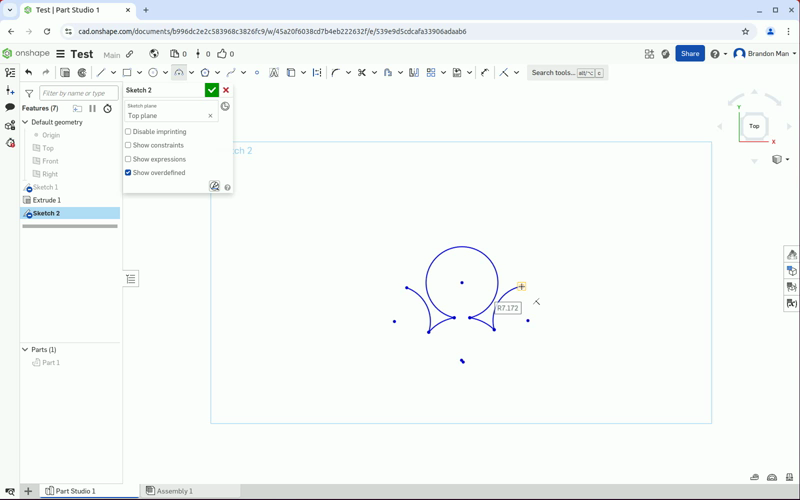
key_down(shift)
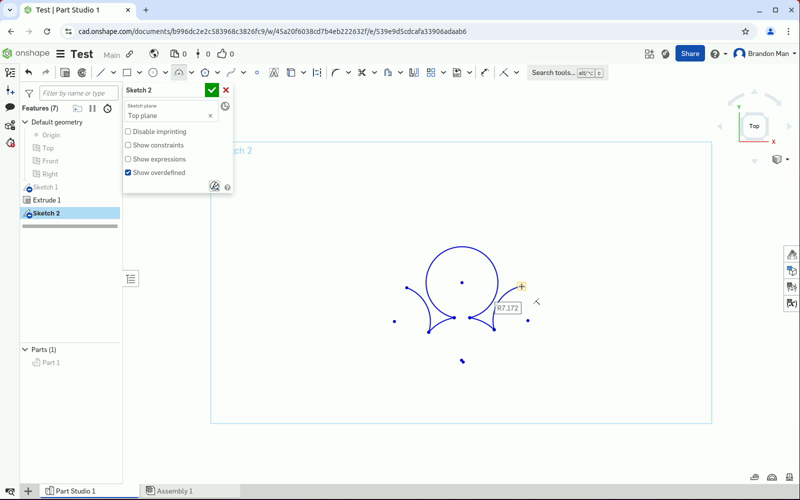
mouse_move(491, 223)
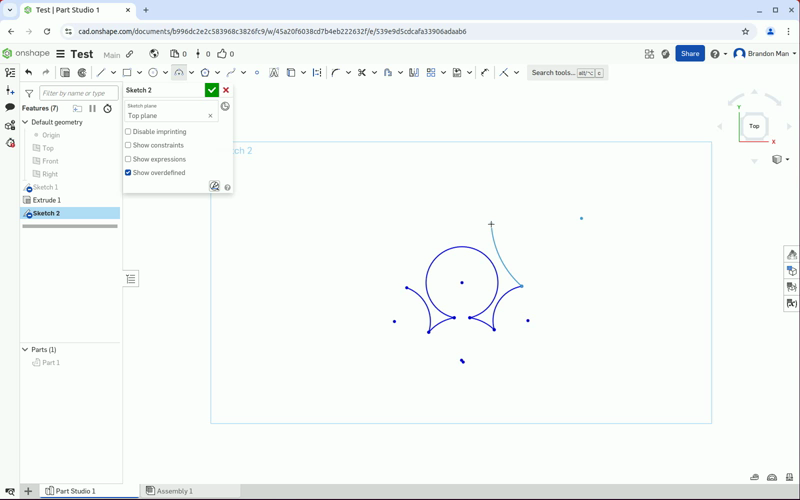
click(491, 223)
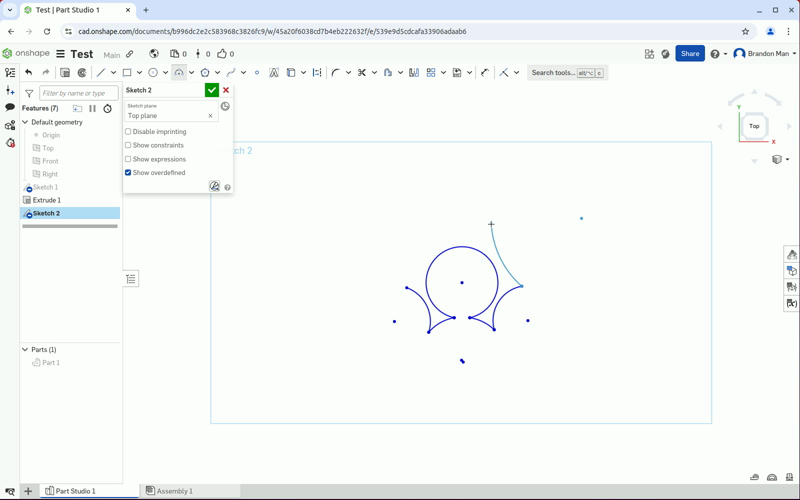
mouse_move(493, 261)
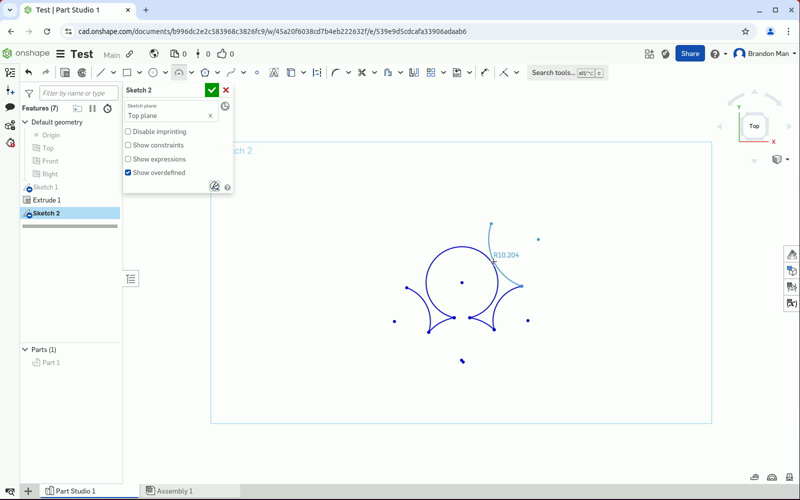
click(493, 261)
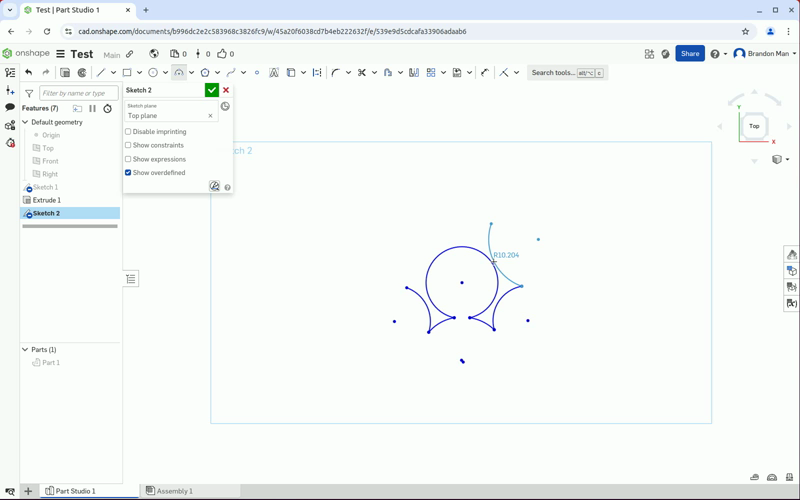
key_up(shift)
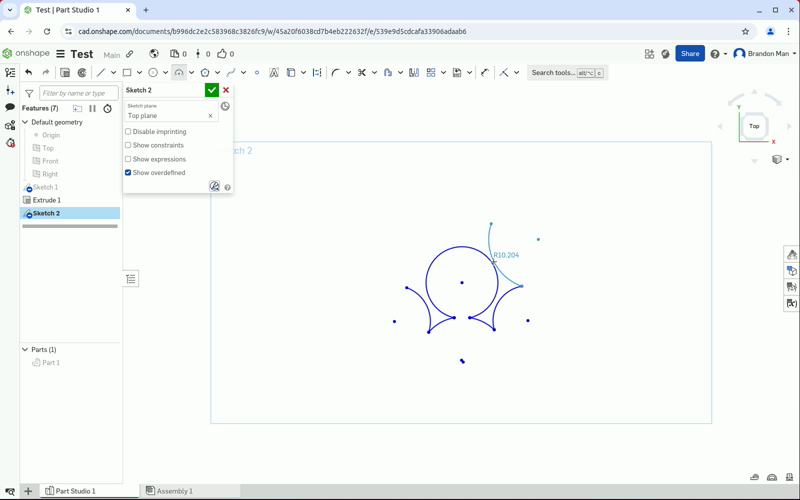
mouse_move(491, 223)
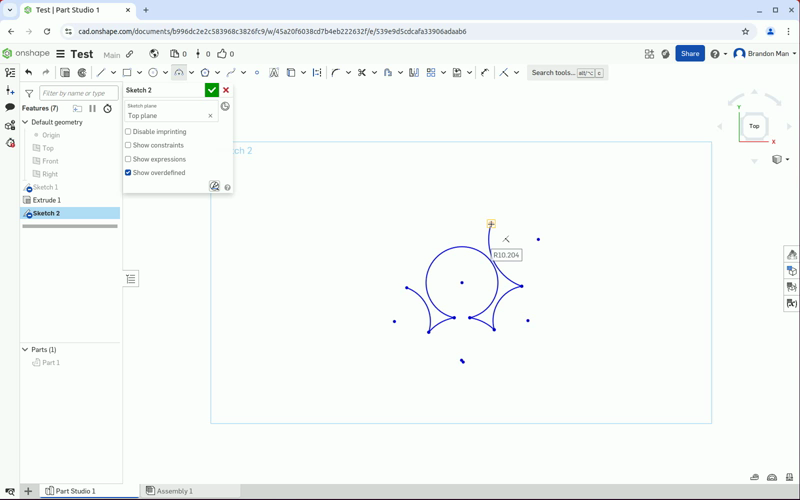
click(491, 223)
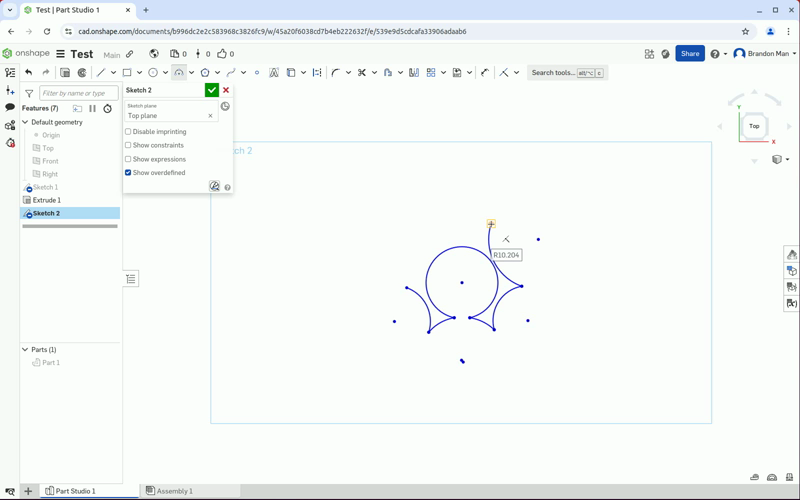
key_down(shift)
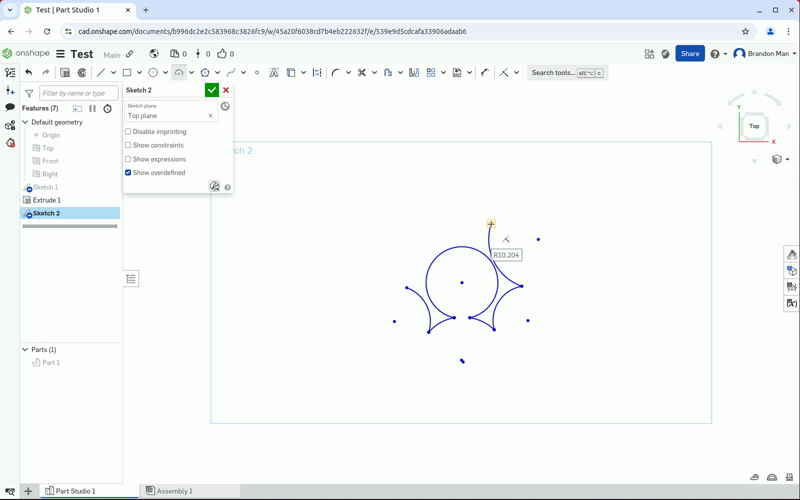
mouse_move(439, 233)
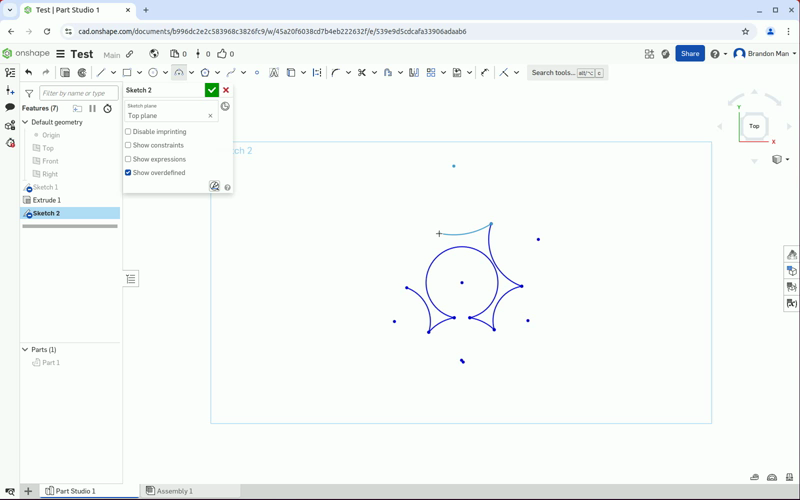
click(439, 233)
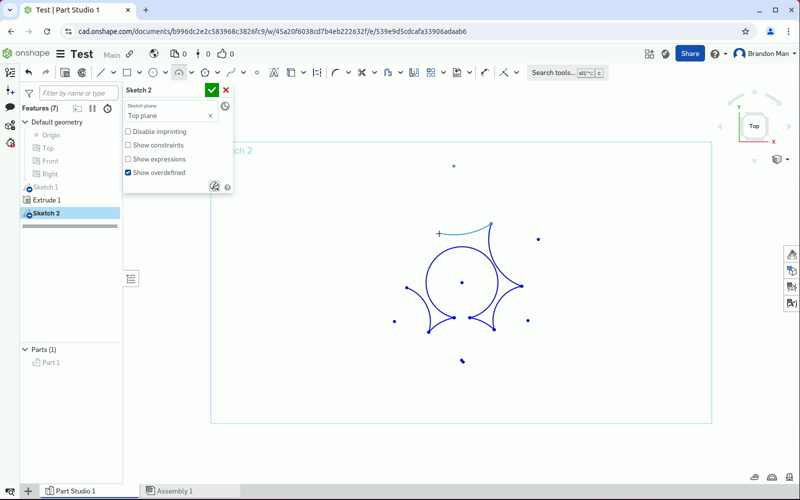
mouse_move(467, 240)
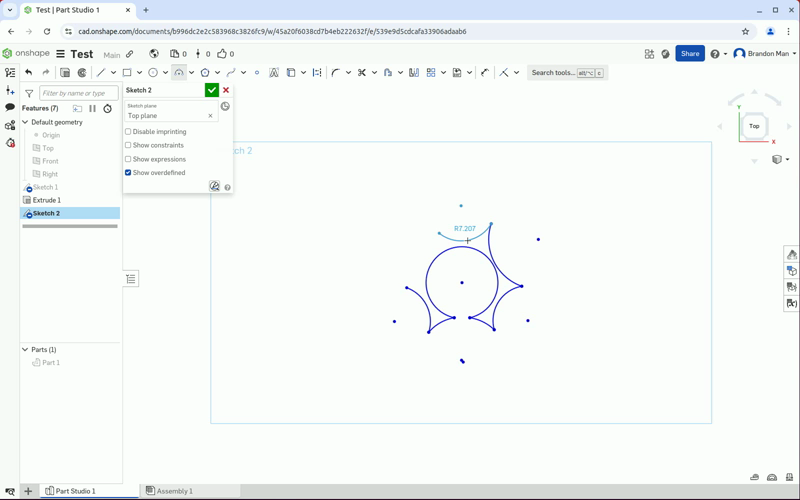
click(467, 240)
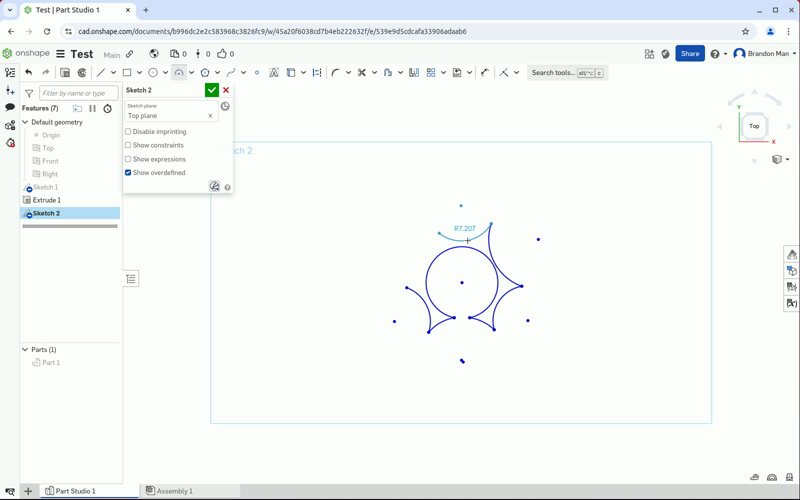
key_up(shift)
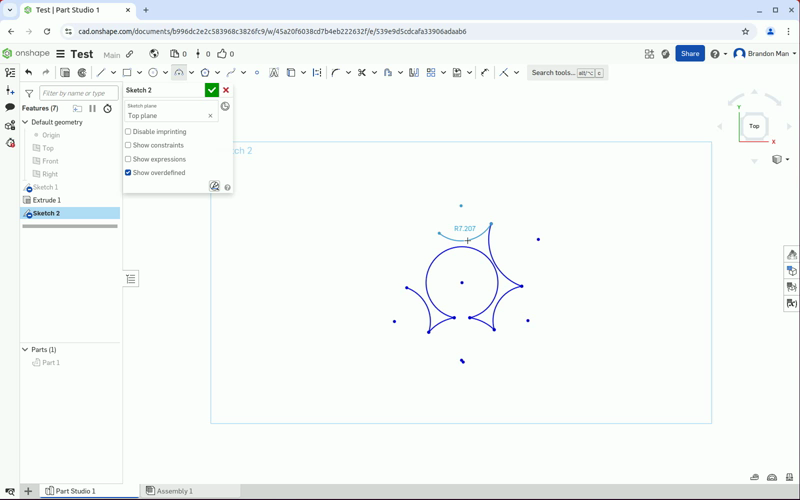
mouse_move(439, 233)
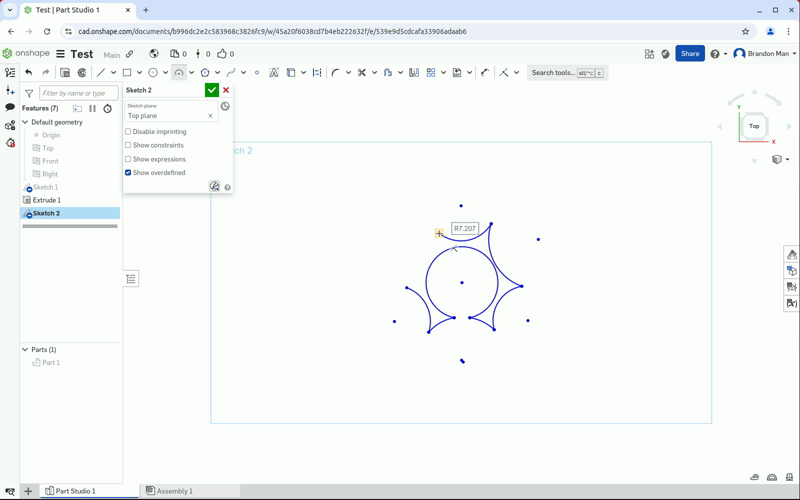
click(439, 233)
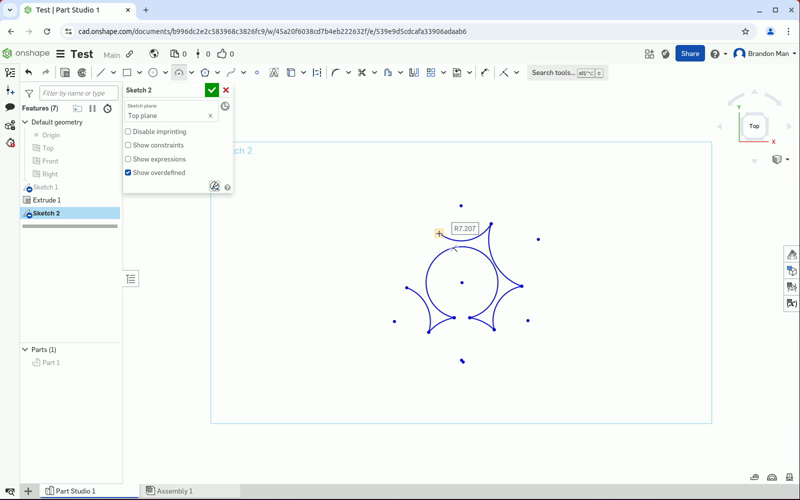
mouse_move(406, 287)
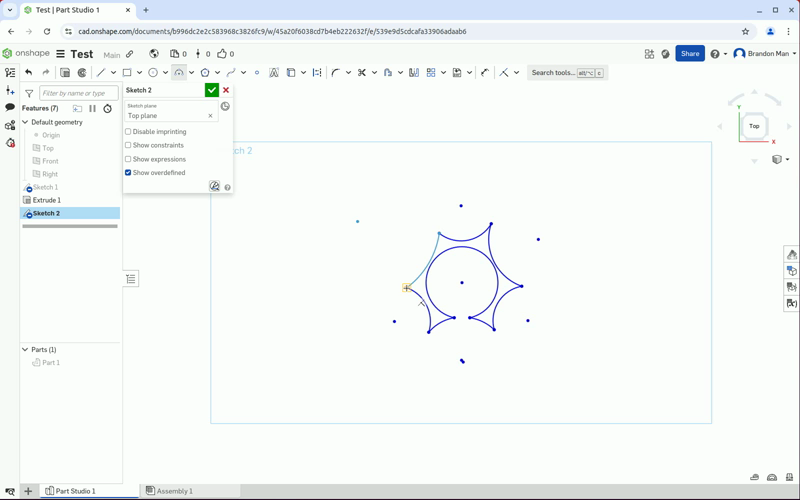
click(406, 287)
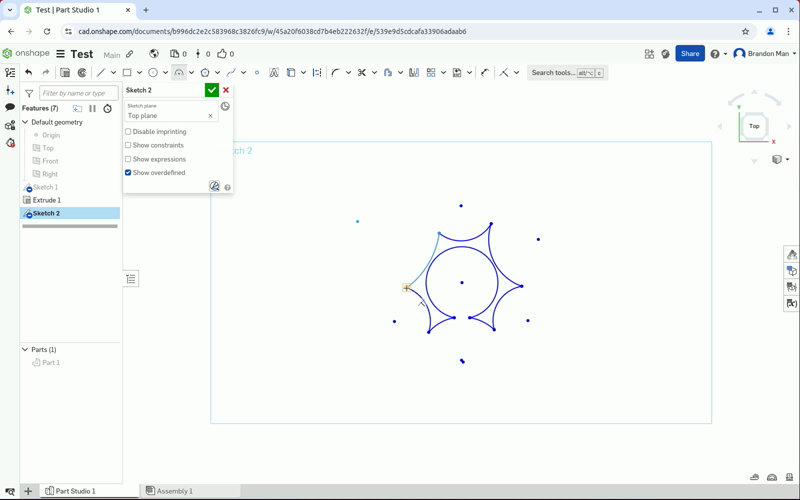
key_down(shift)
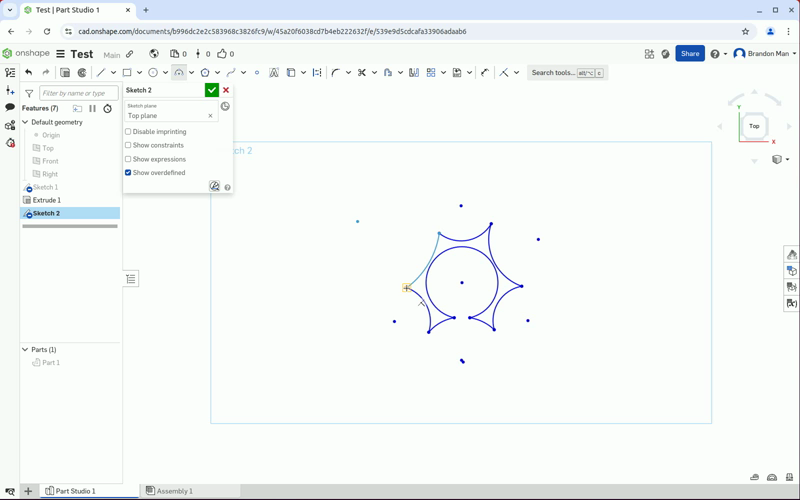
mouse_move(429, 263)
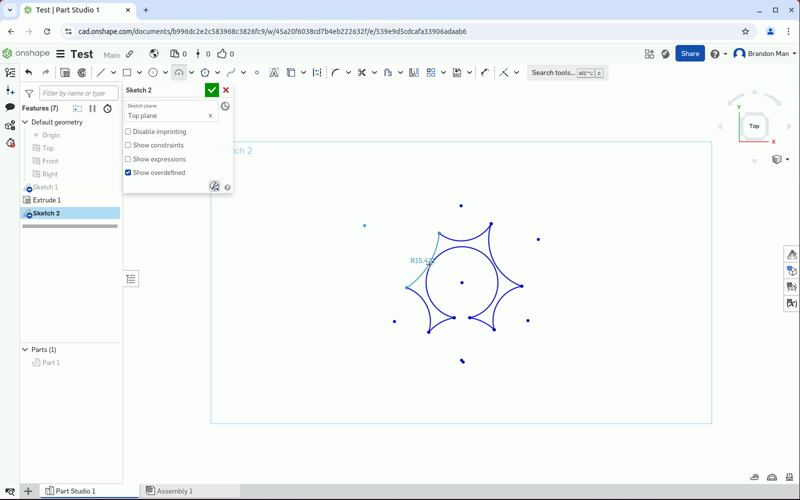
click(429, 263)
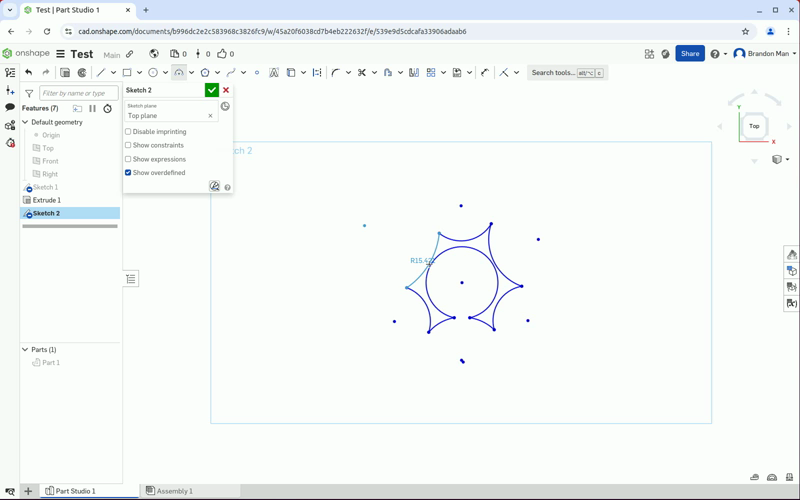
key_up(shift)
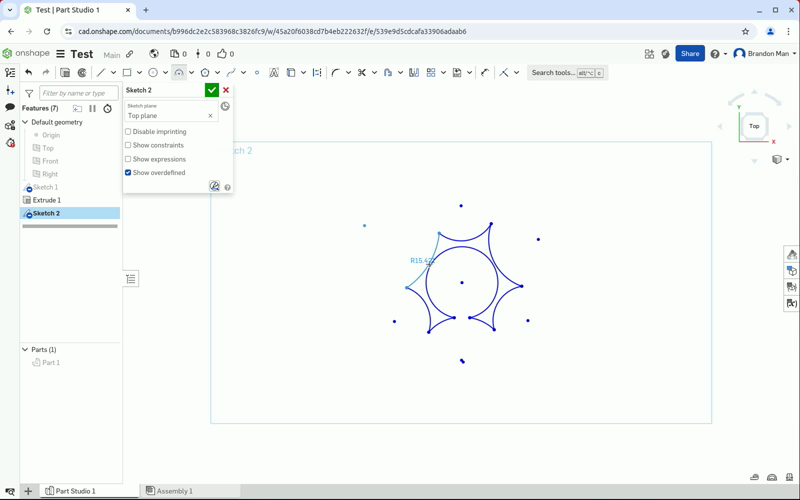
key(esc)
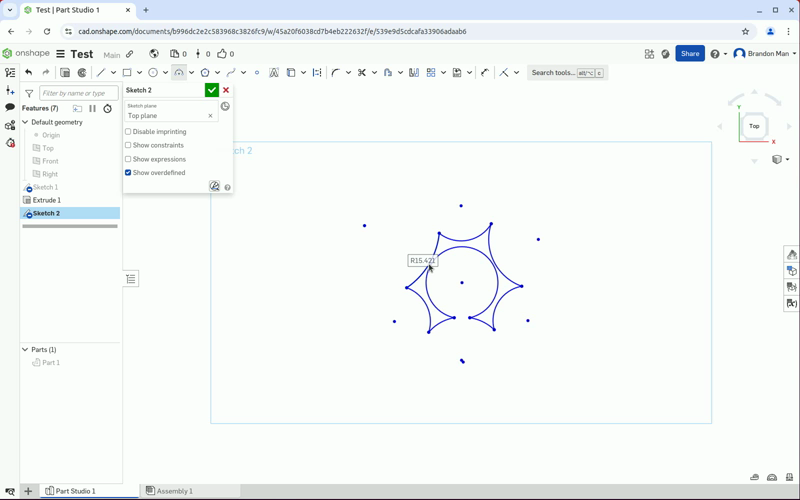
mouse_move(478, 252)
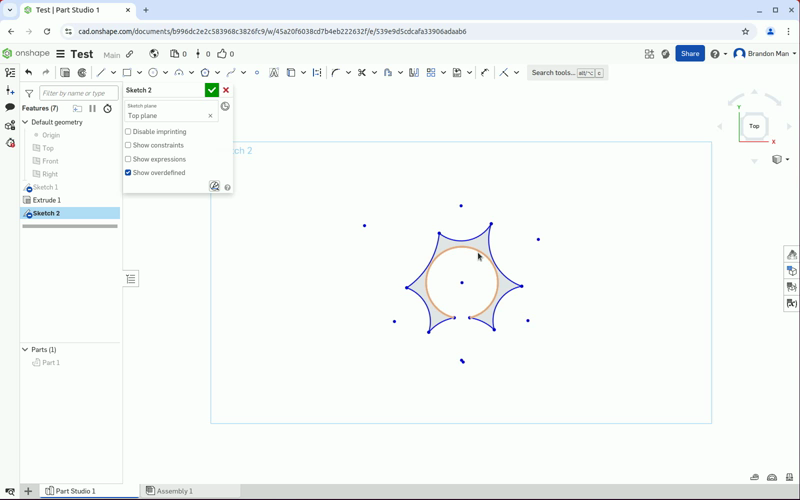
scroll(6)
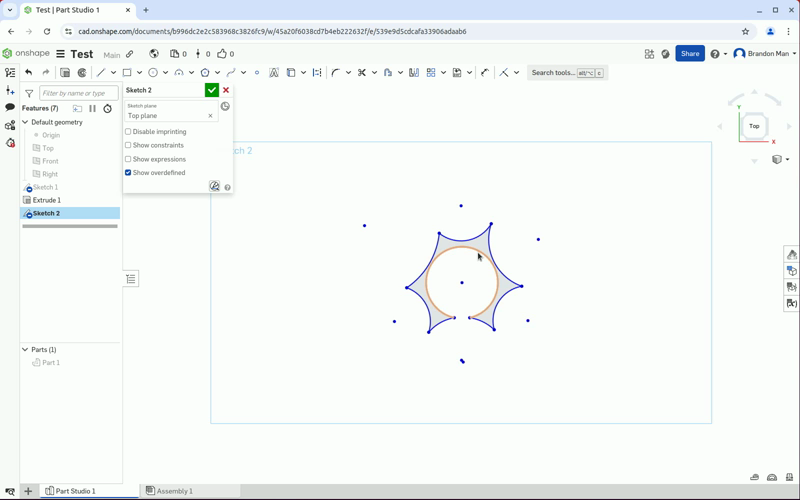
scroll(6)
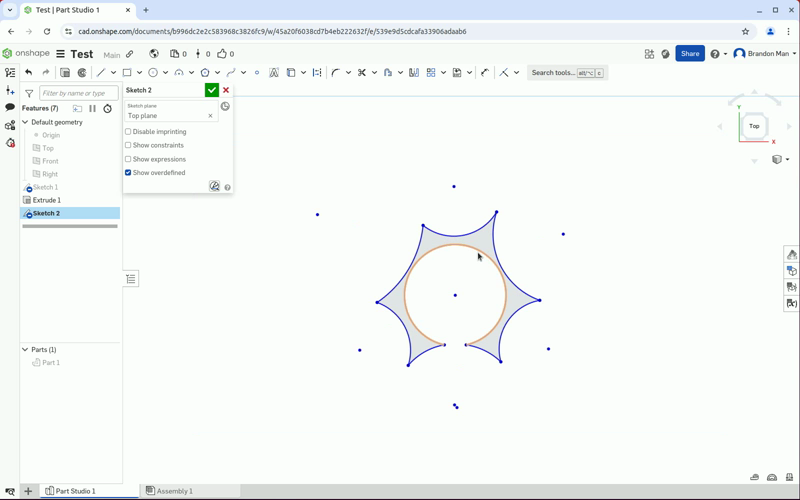
scroll(6)
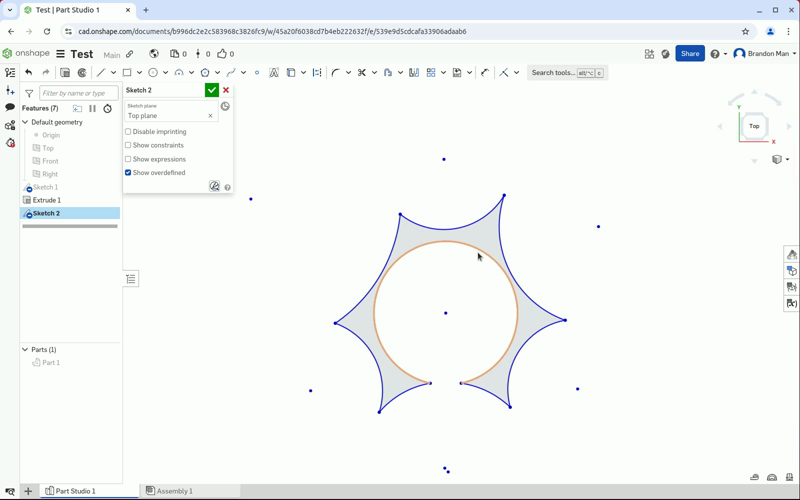
scroll(6)
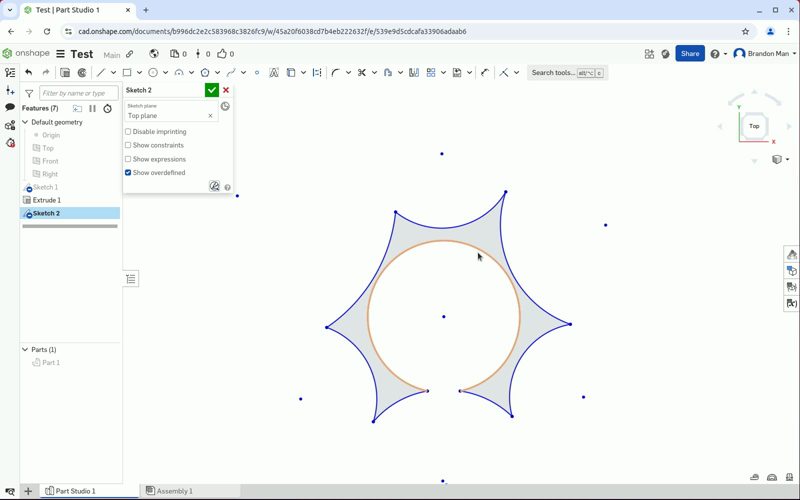
scroll(6)
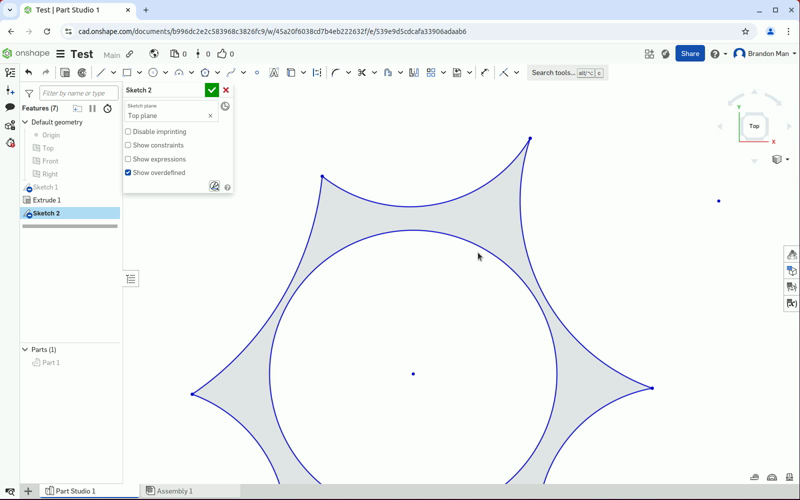
scroll(6)
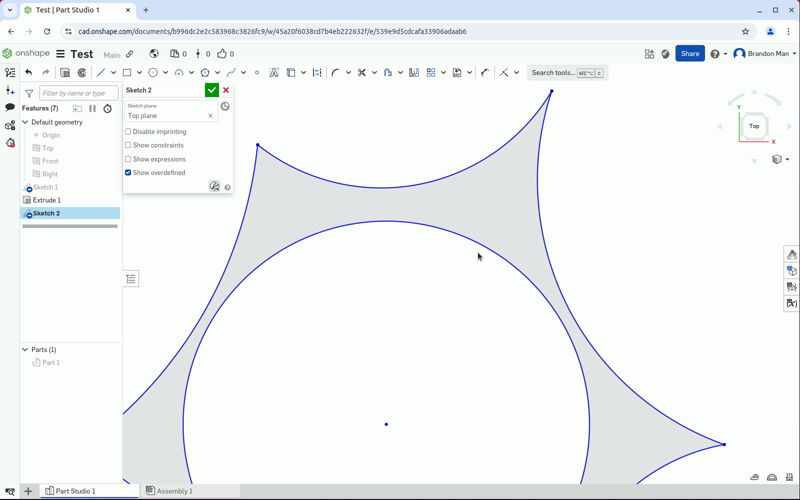
scroll(6)
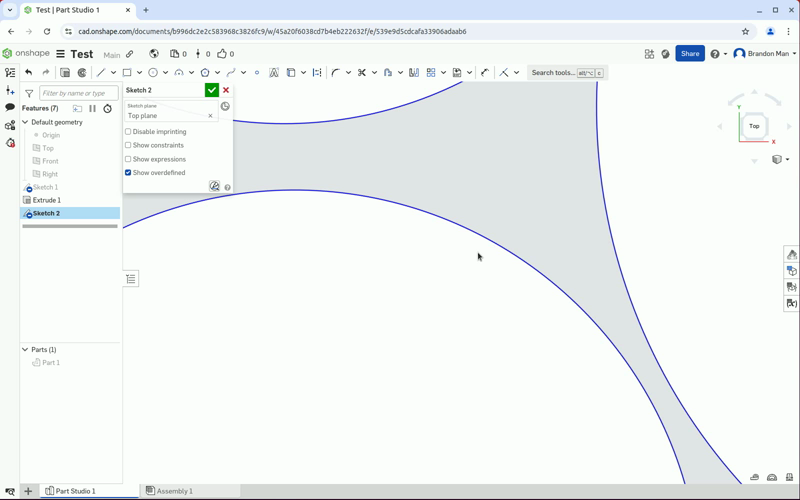
click(478, 252)
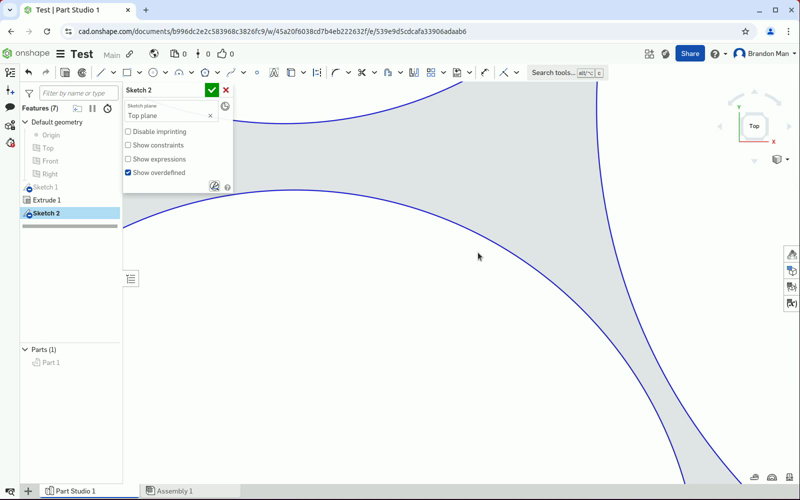
scroll(-6)
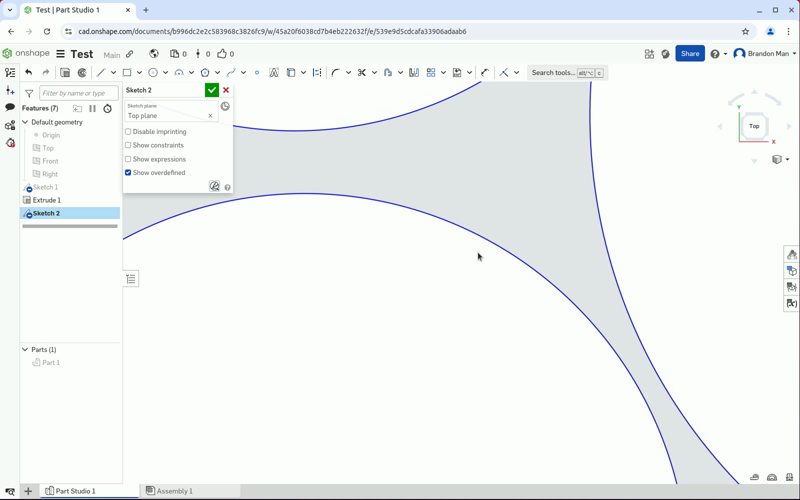
scroll(-6)
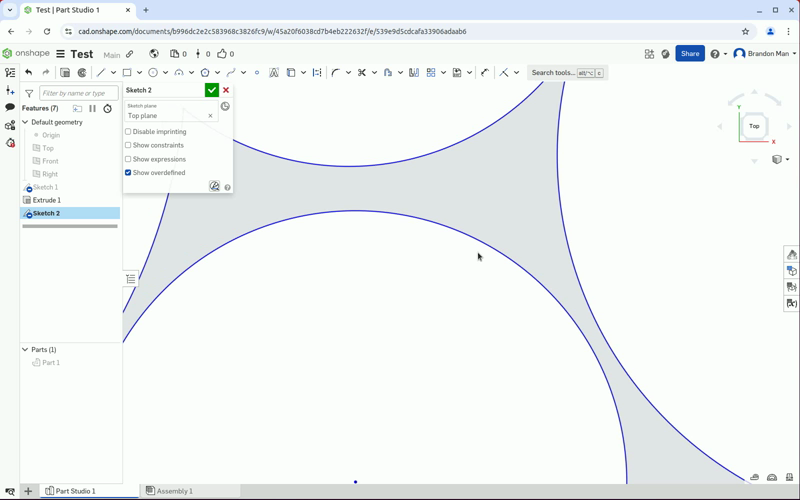
scroll(-6)
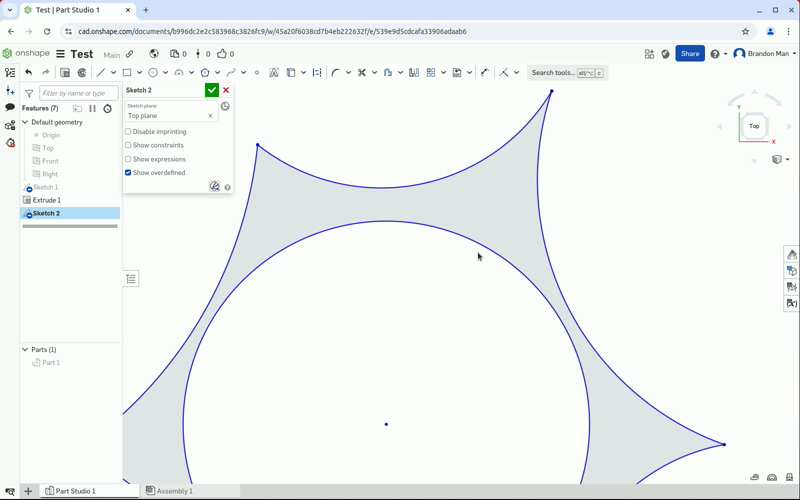
scroll(-6)
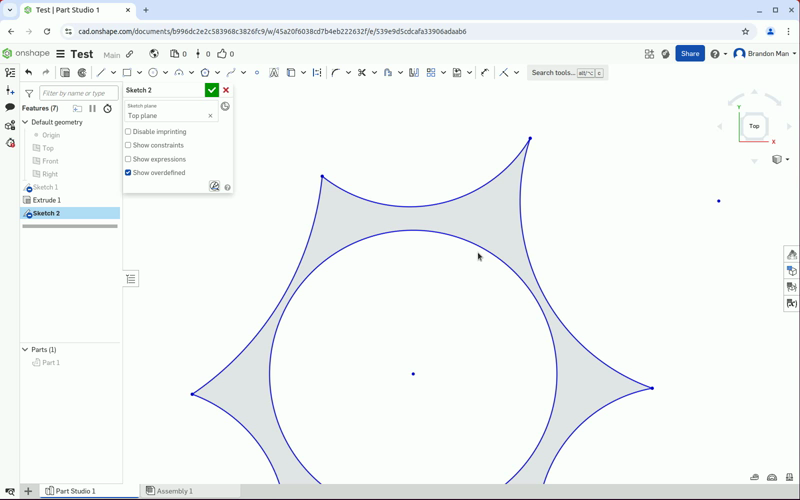
scroll(-6)
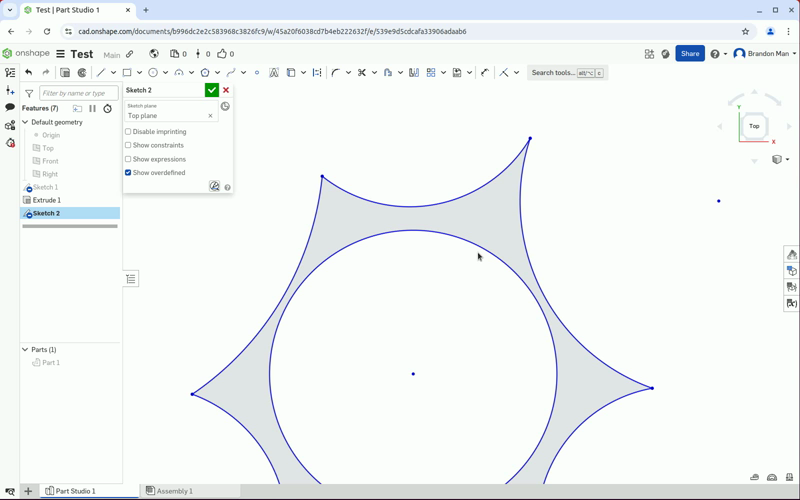
scroll(-6)
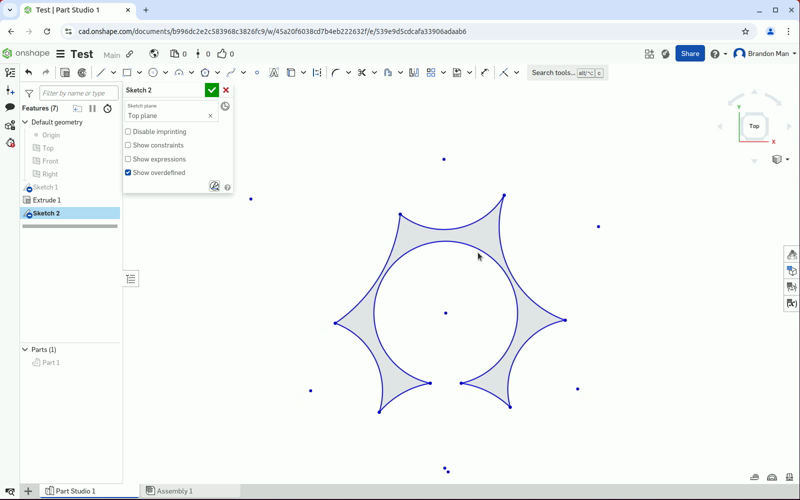
scroll(-6)
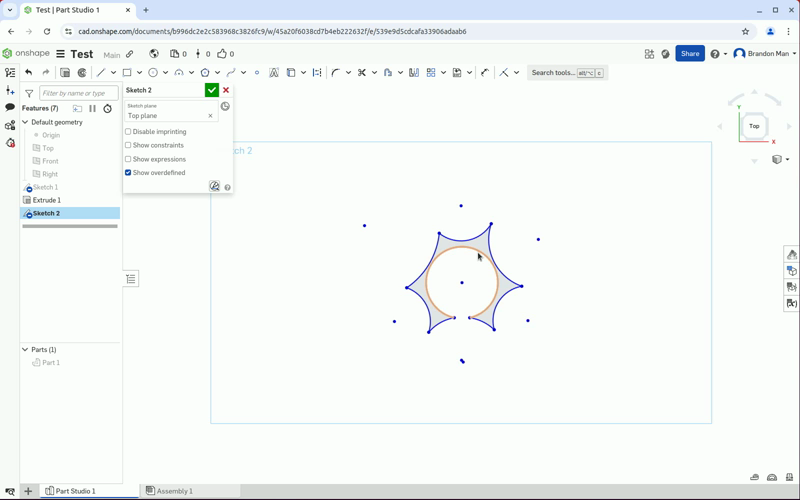
mouse_move(73, 352)
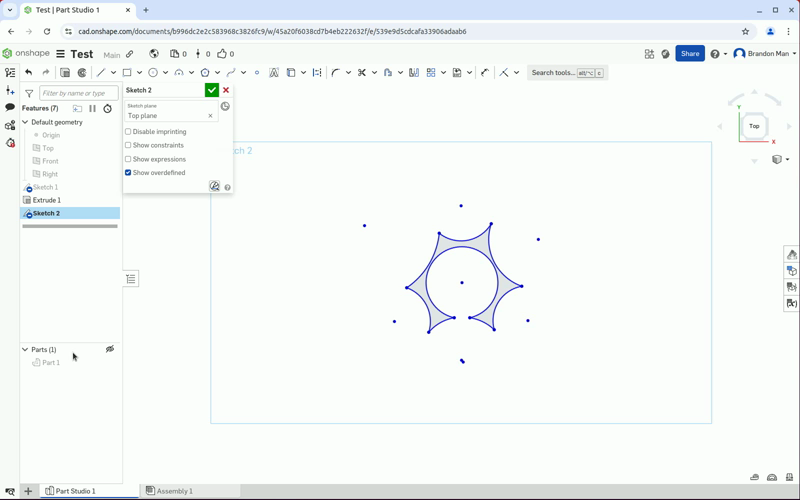
key(shift+y)
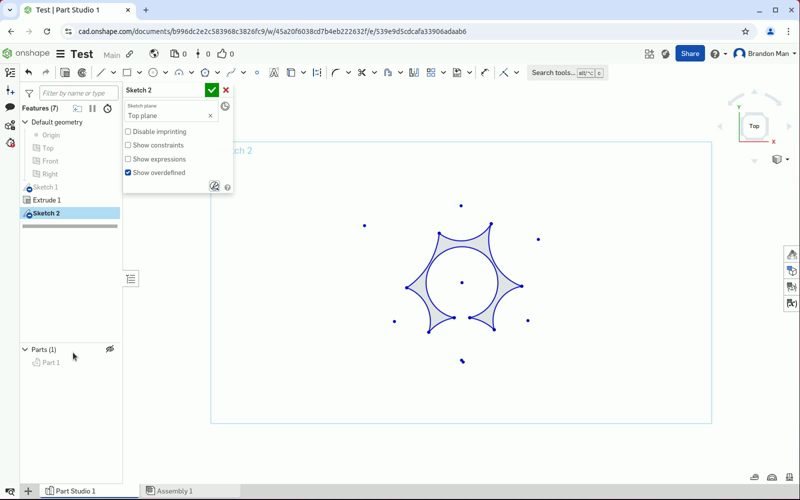
key(shift+e)
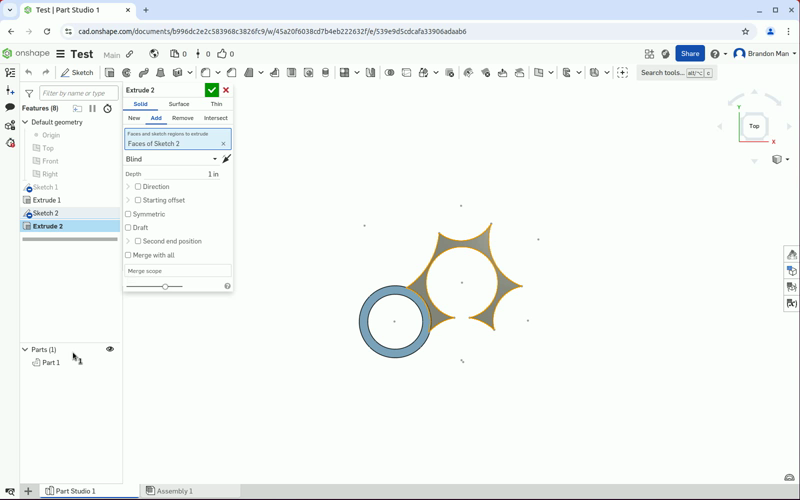
mouse_move(143, 106)
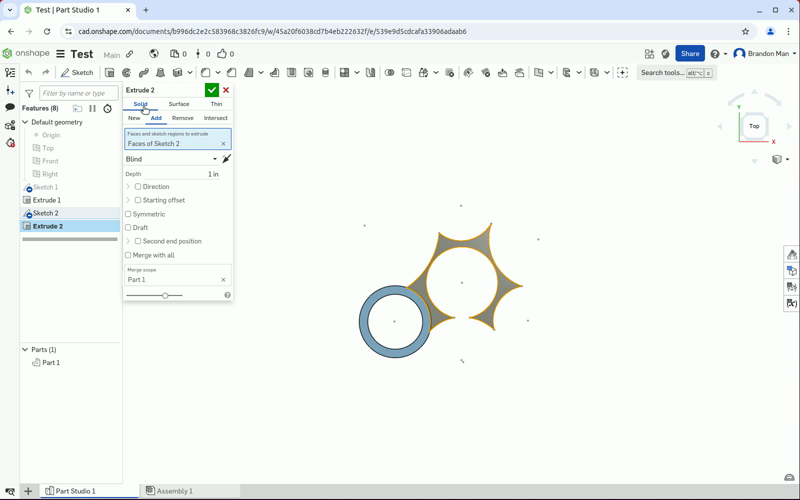
click(143, 106)
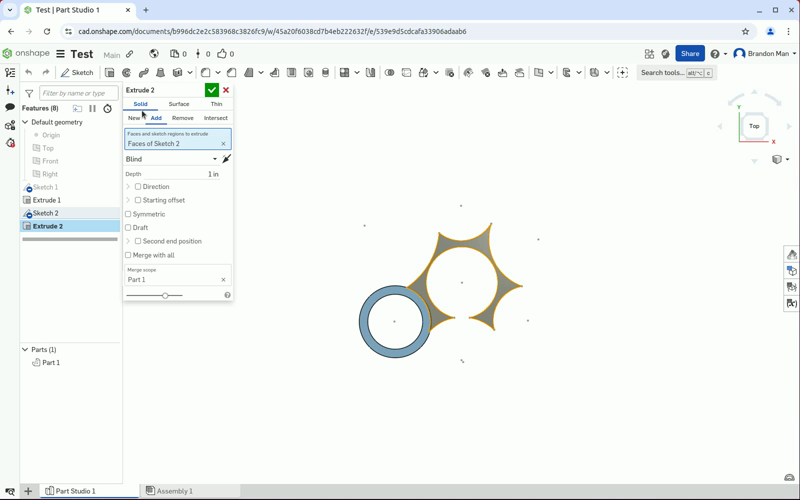
mouse_move(137, 120)
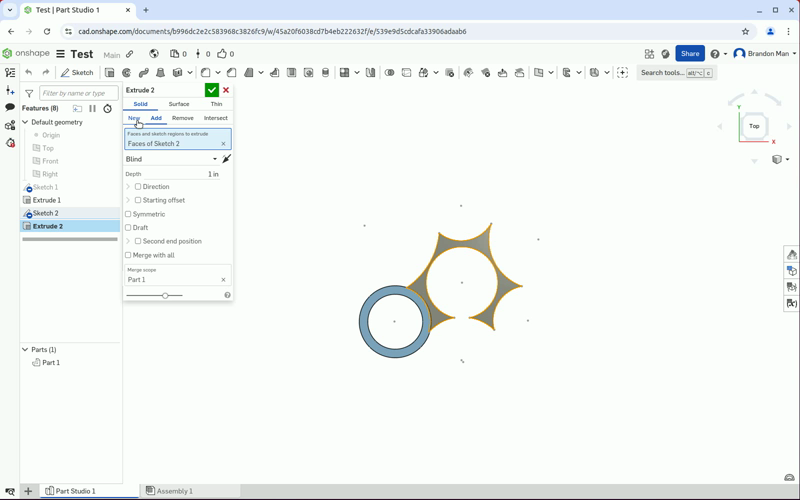
click(137, 120)
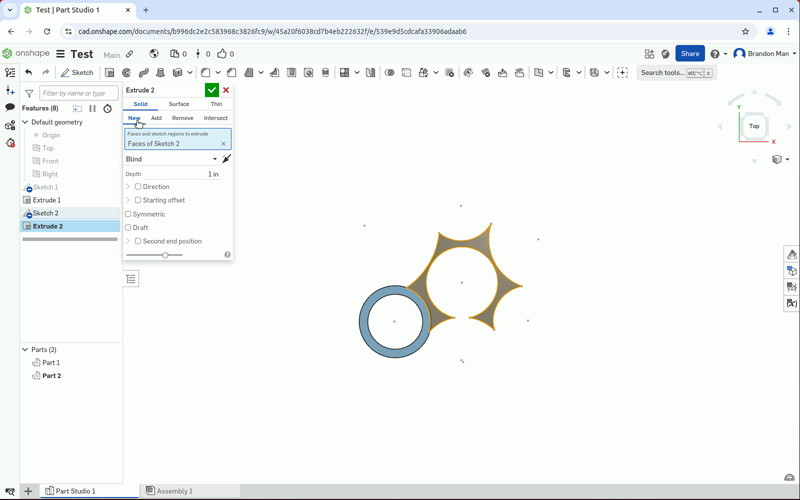
key(tab, 4)
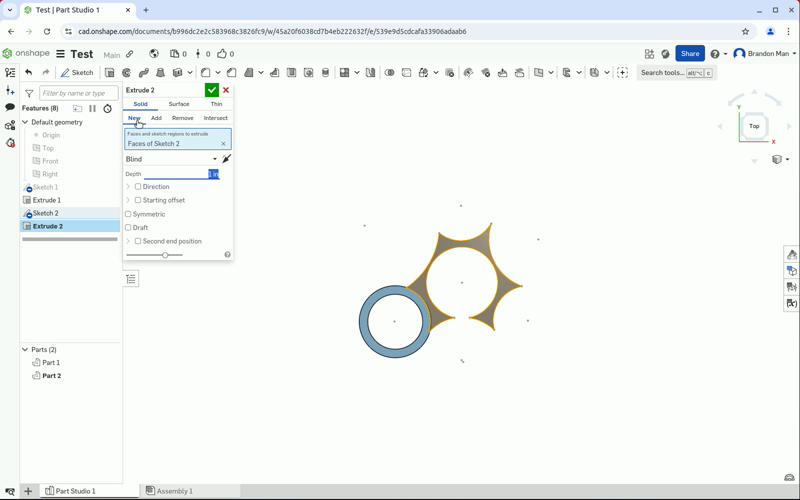
text(6.74)
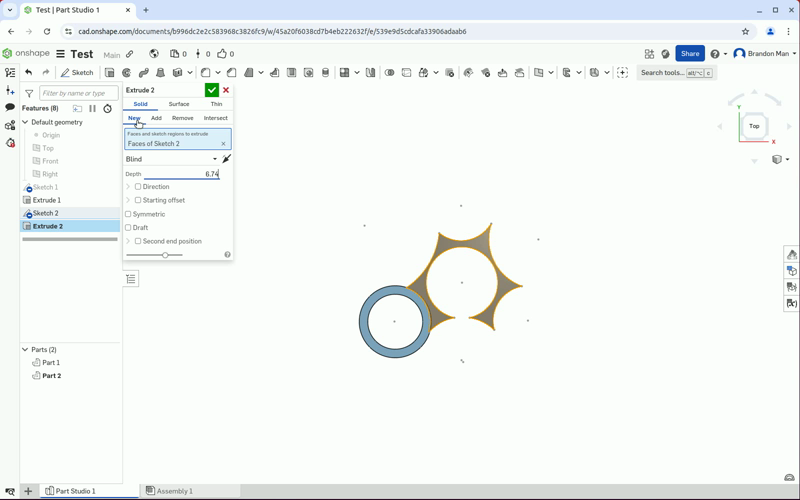
key(enter)
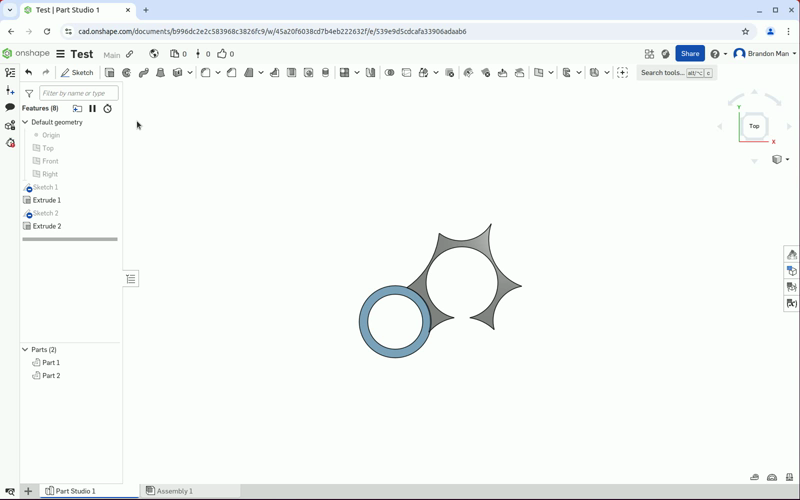
key(shift+h)
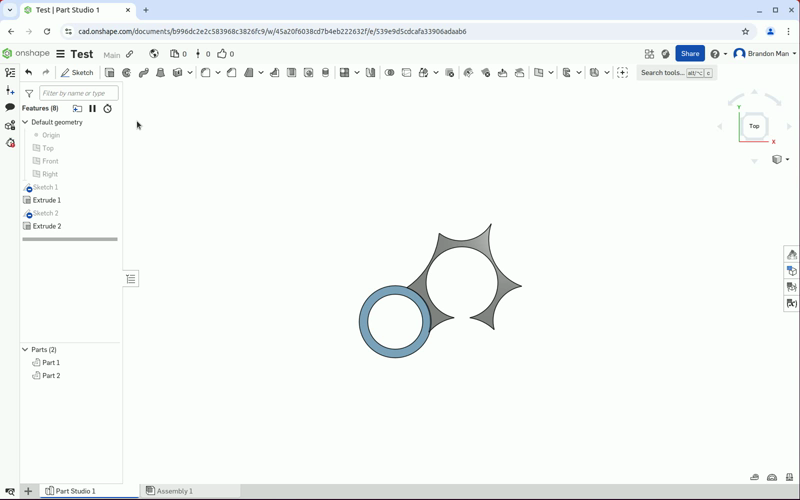
key(shift+h)
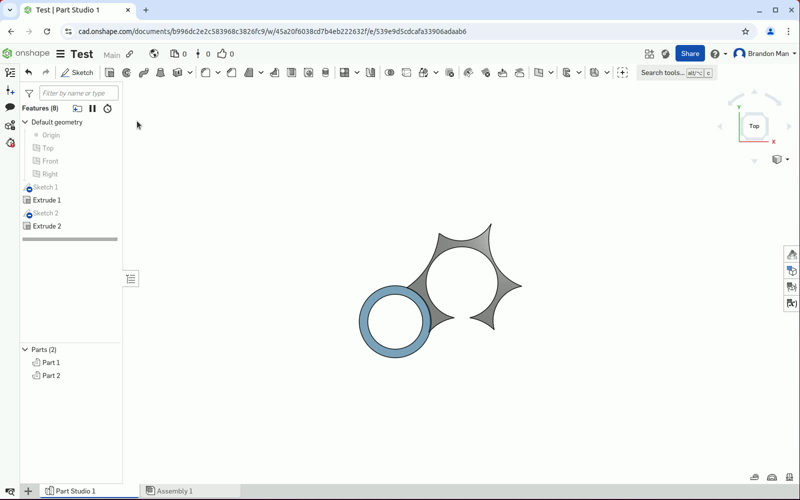
mouse_move(73, 189)
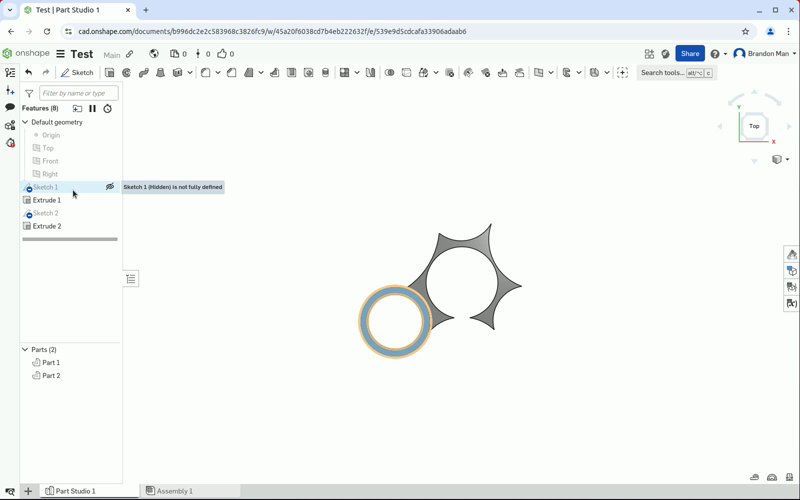
click(73, 189)
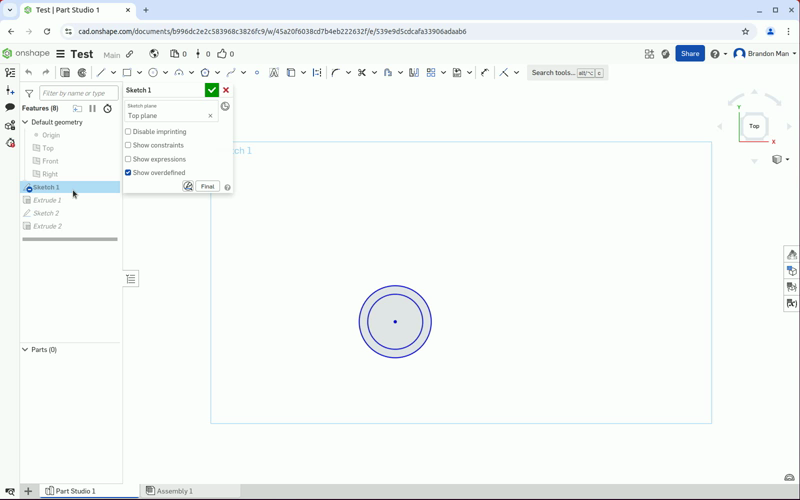
mouse_move(229, 92)
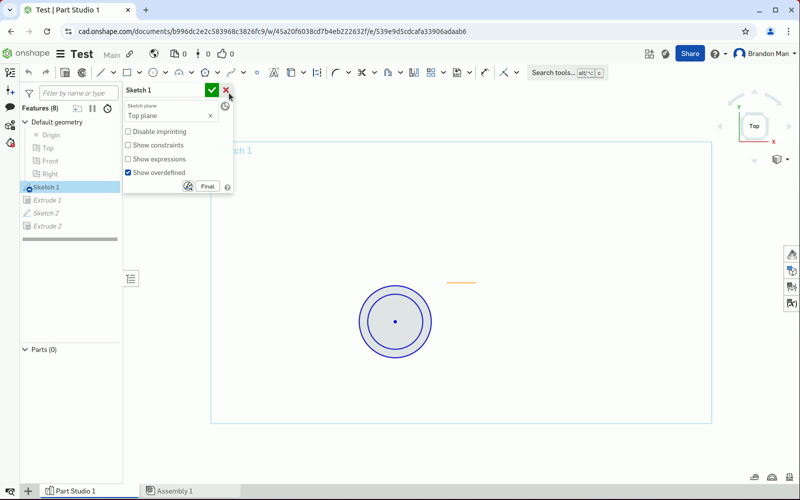
click(229, 92)
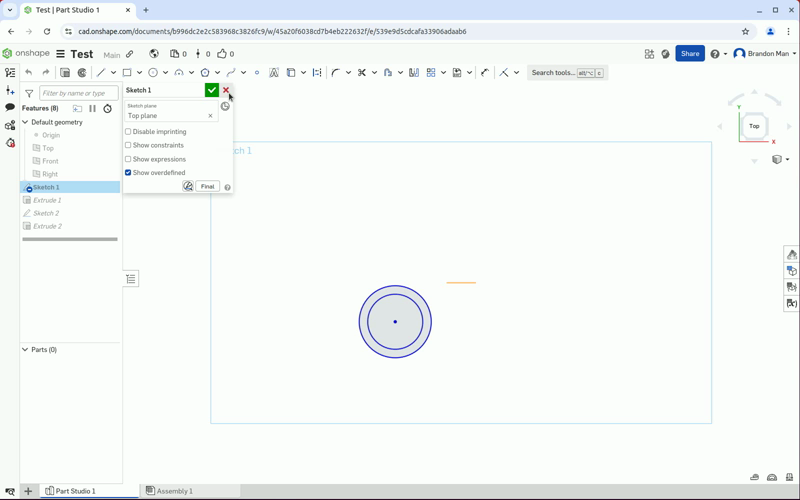
key(shift+s)
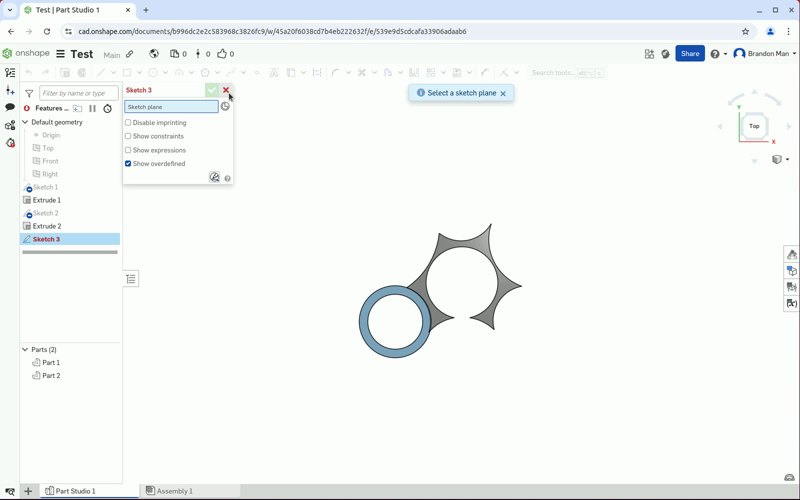
mouse_move(73, 150)
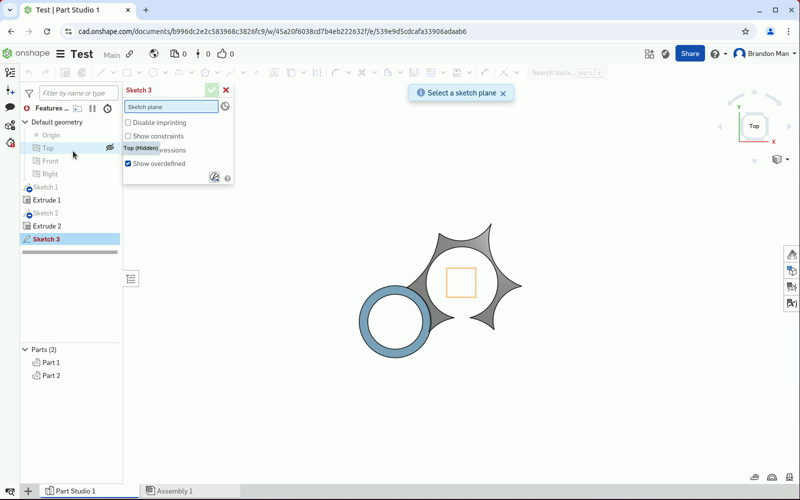
click(73, 150)
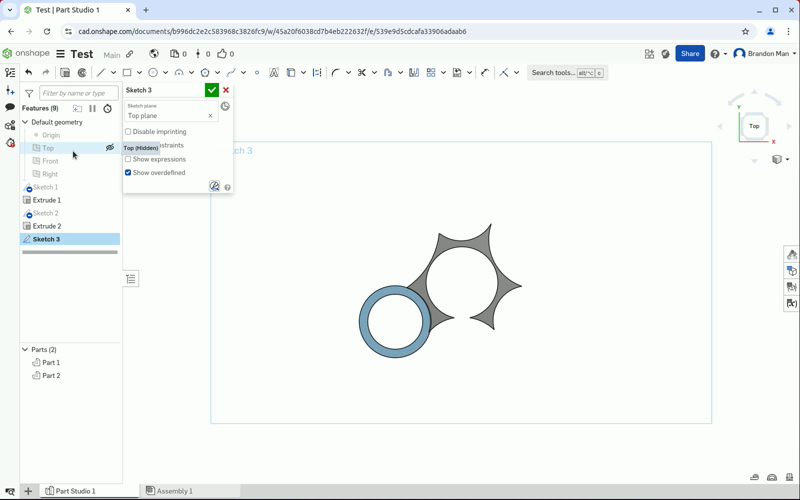
mouse_move(73, 352)
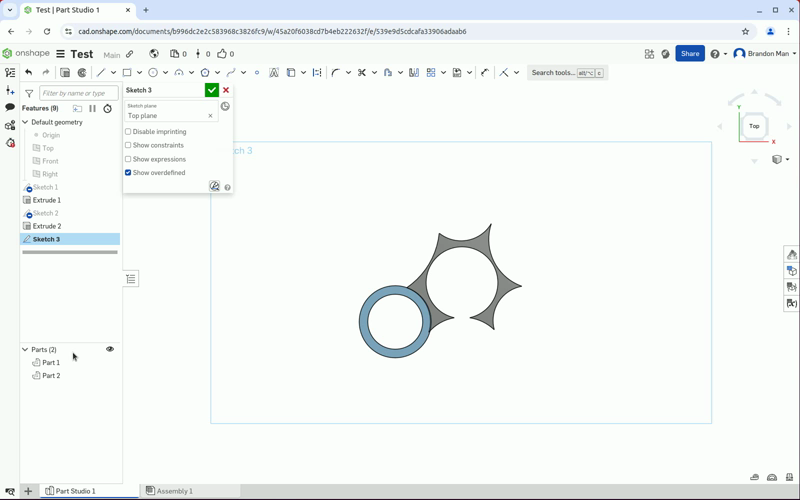
key(y)
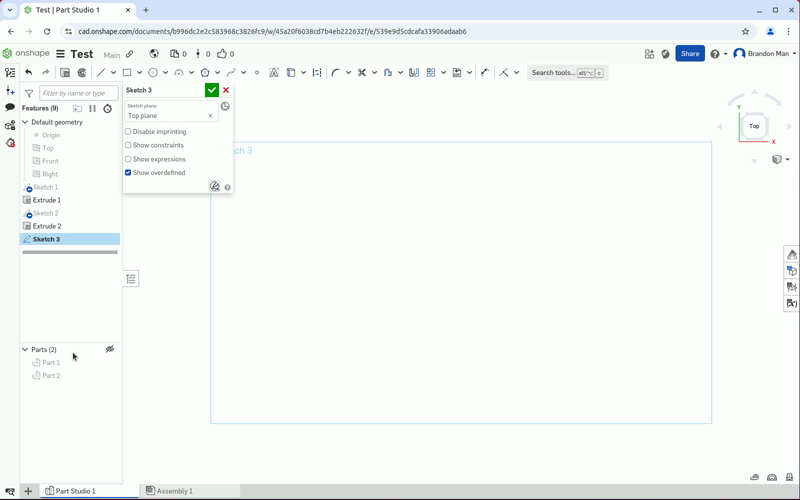
key(c)
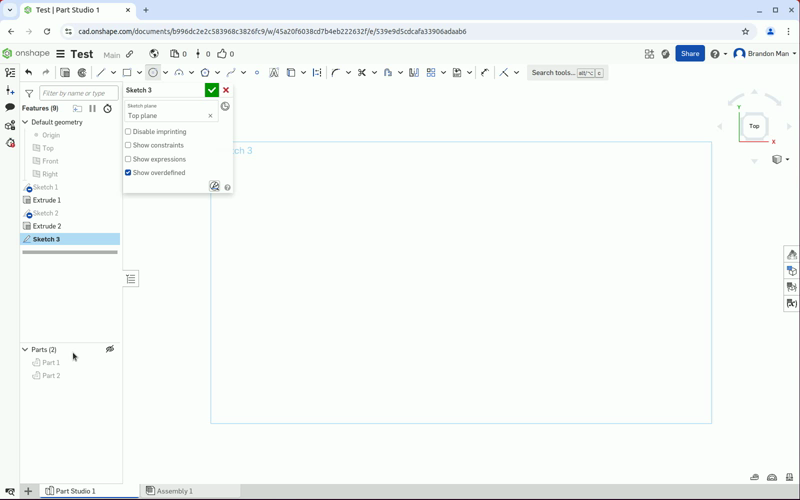
key_down(shift)
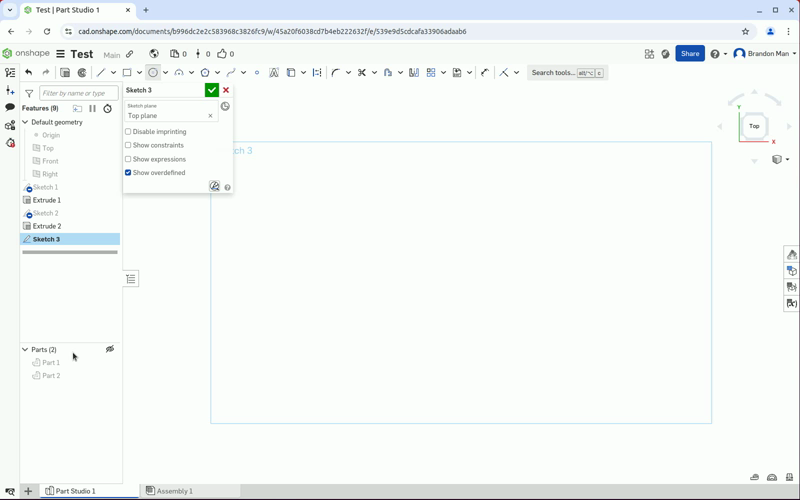
mouse_move(461, 282)
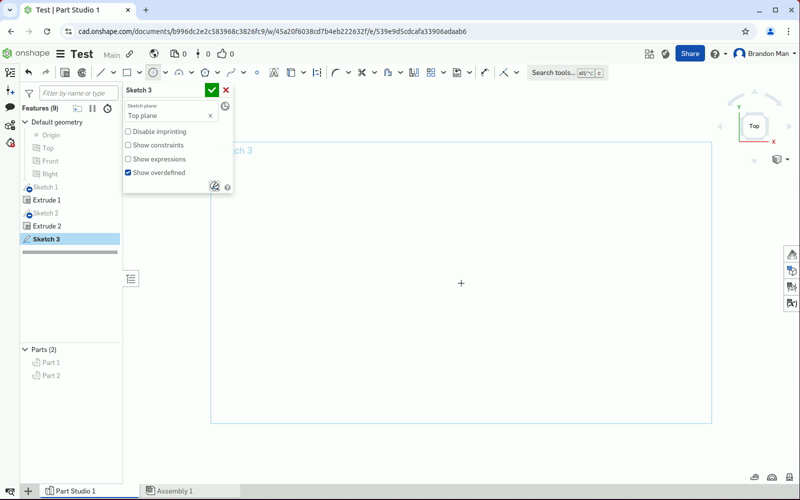
click(461, 282)
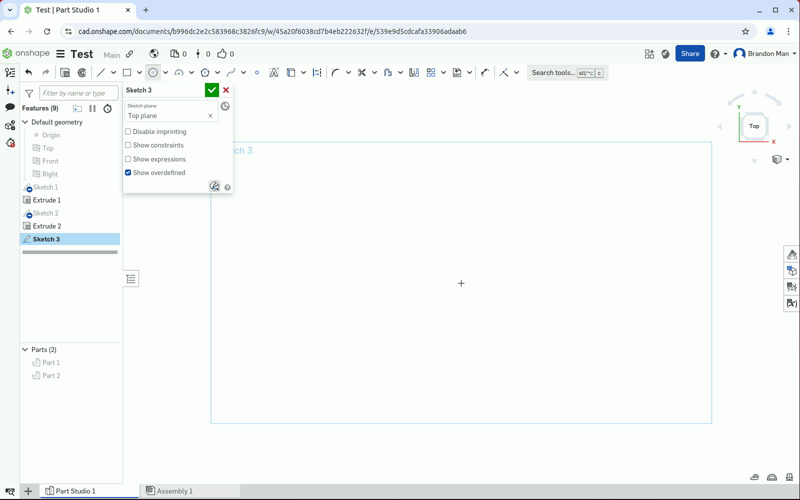
key_up(shift)
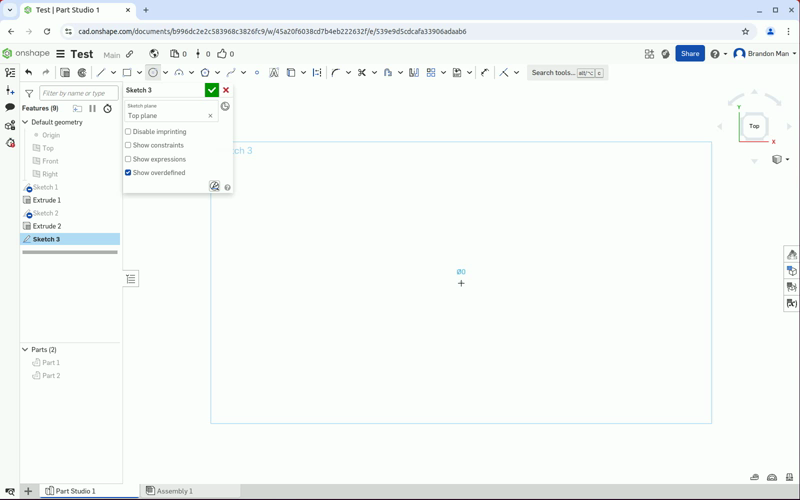
mouse_move(490, 282)
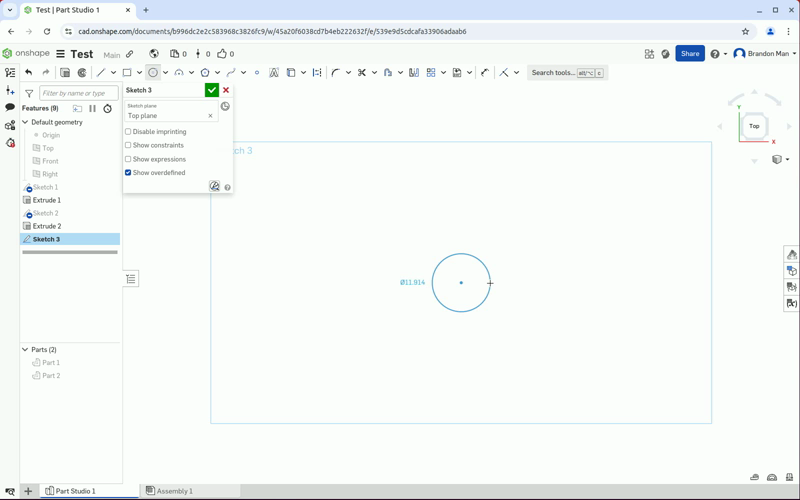
click(490, 282)
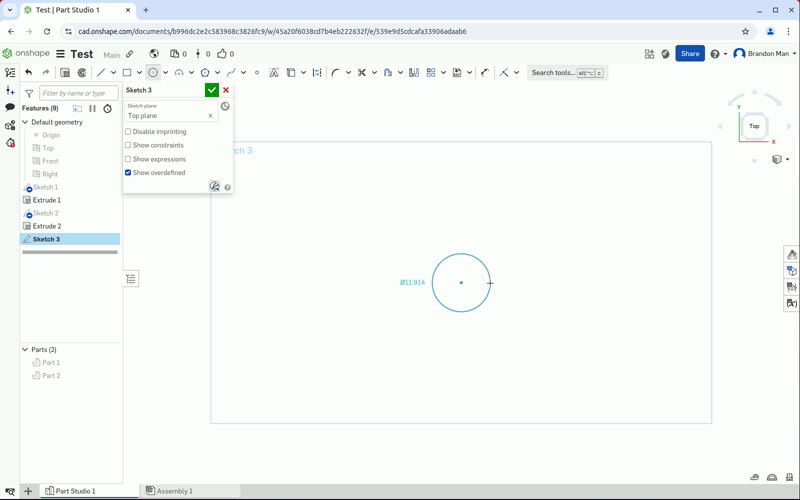
key(esc)
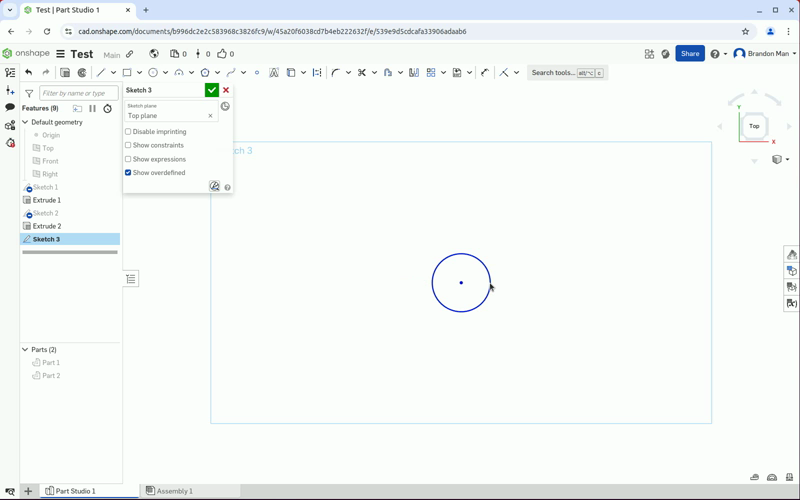
mouse_move(461, 268)
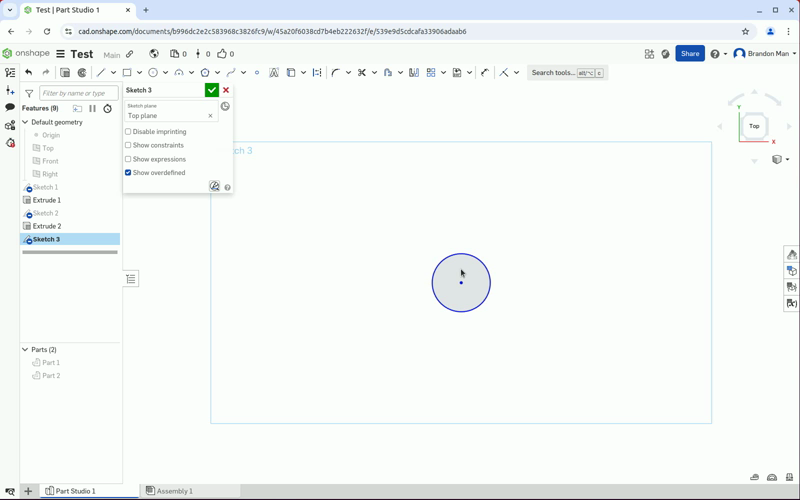
click(461, 268)
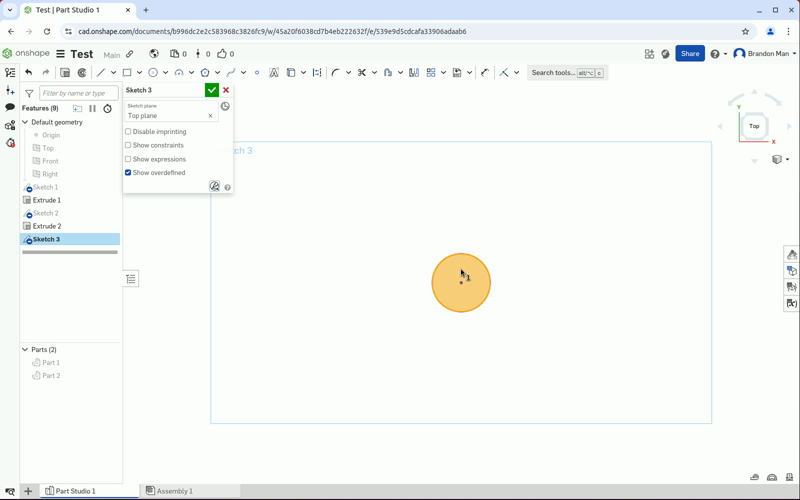
mouse_move(73, 352)
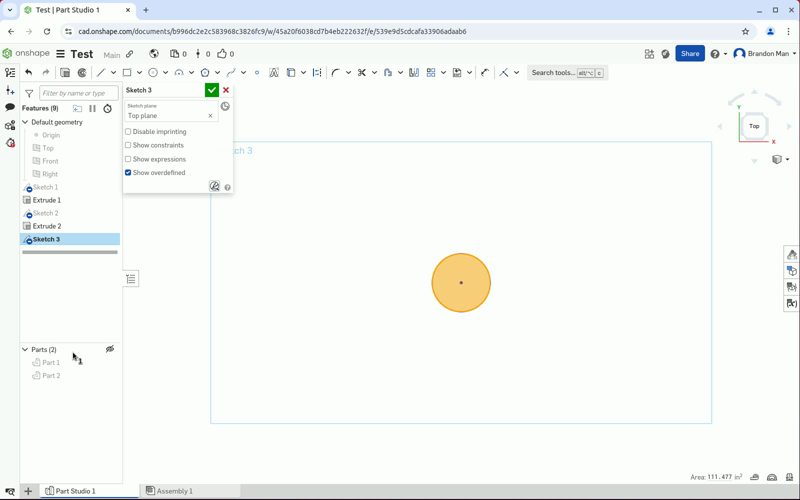
key(shift+y)
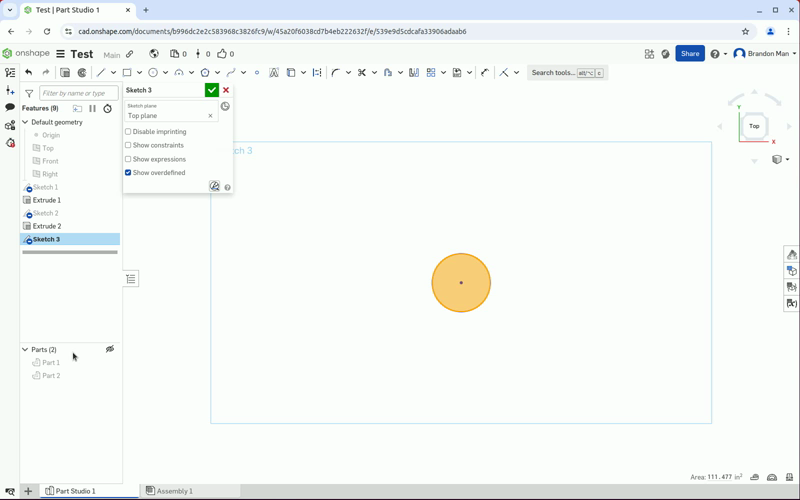
key(shift+e)
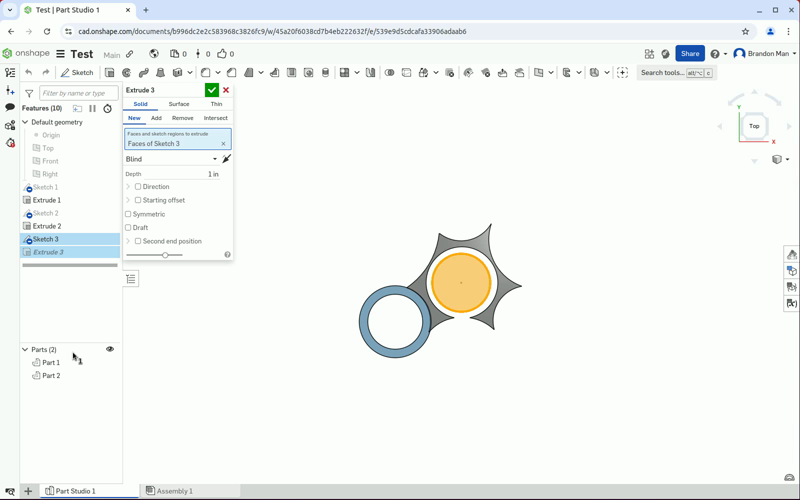
mouse_move(143, 106)
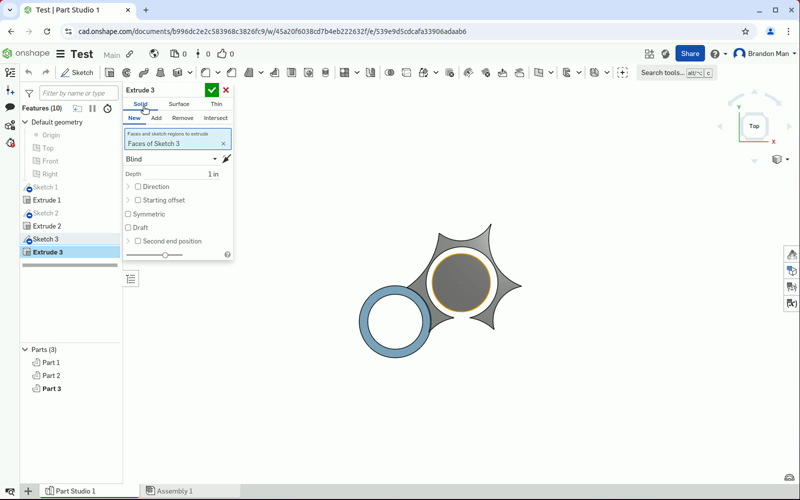
click(143, 106)
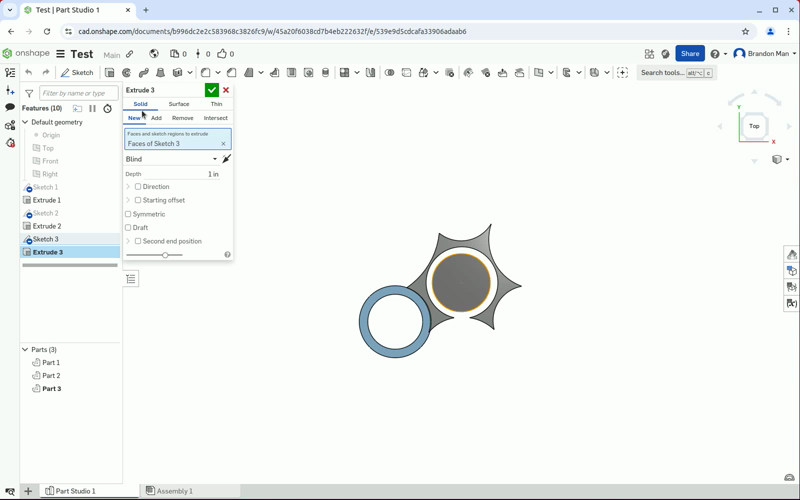
mouse_move(137, 120)
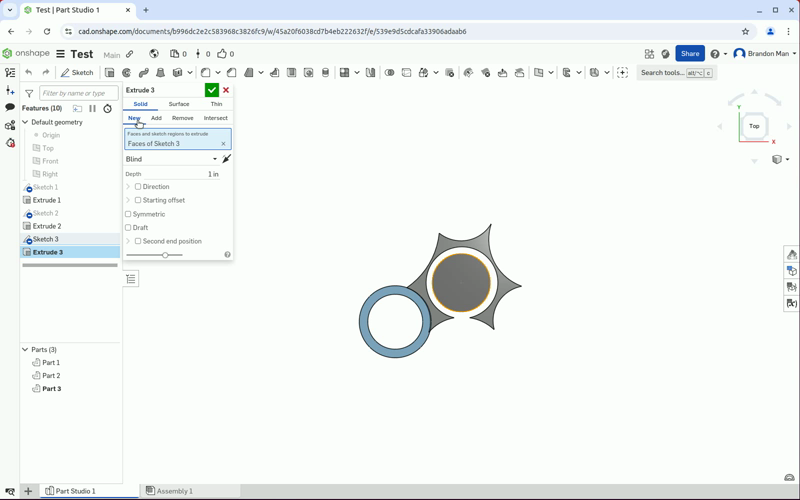
click(137, 120)
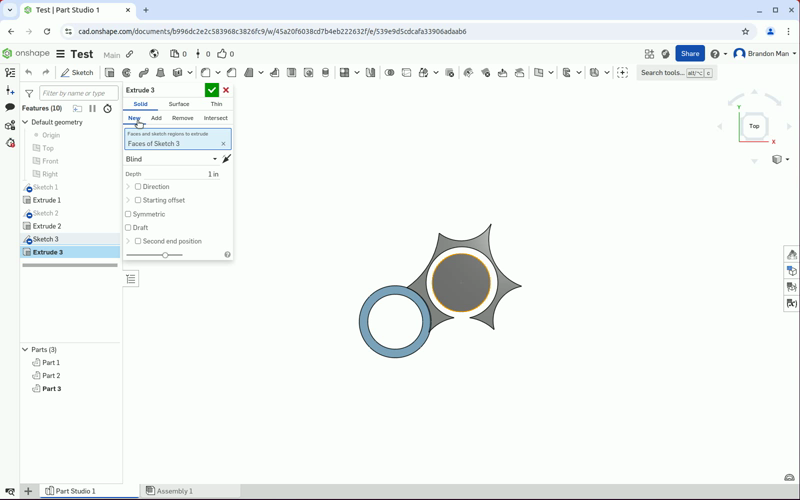
key(tab, 4)
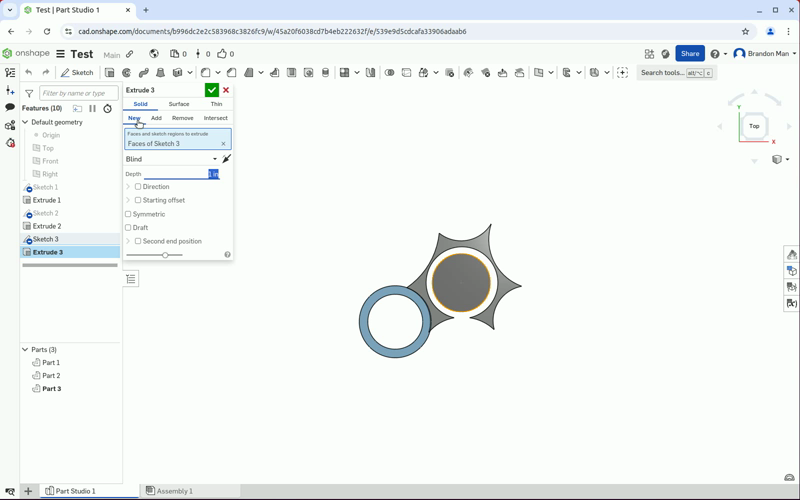
text(6.74)
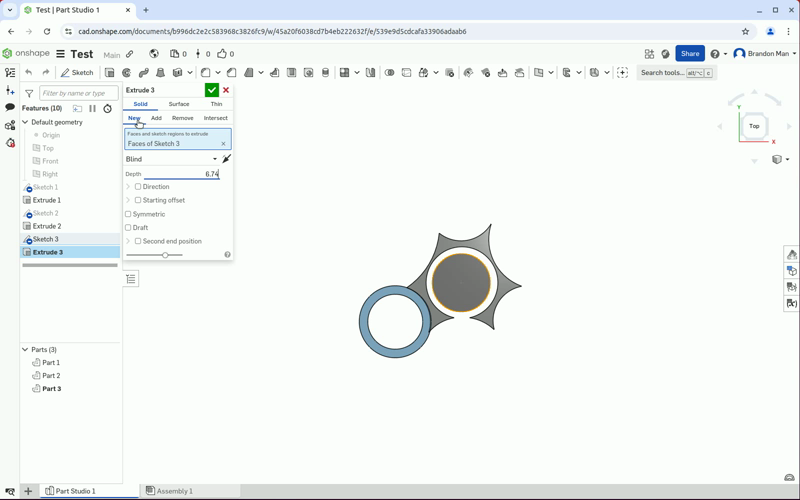
key(enter)
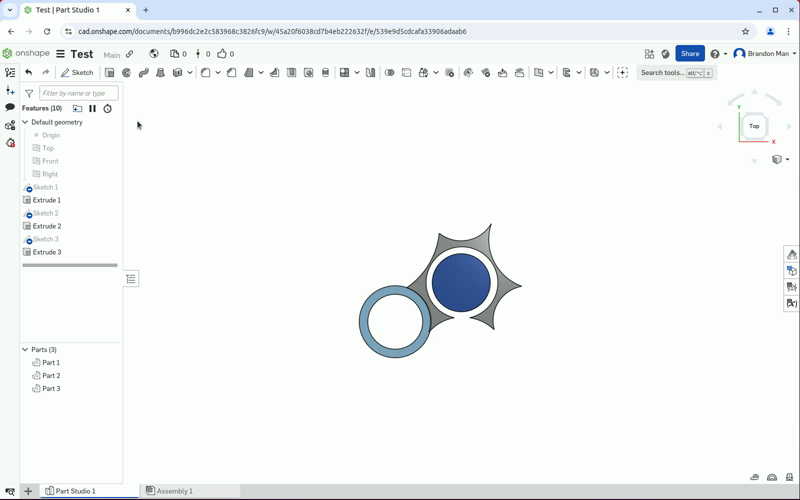
key(shift+h)
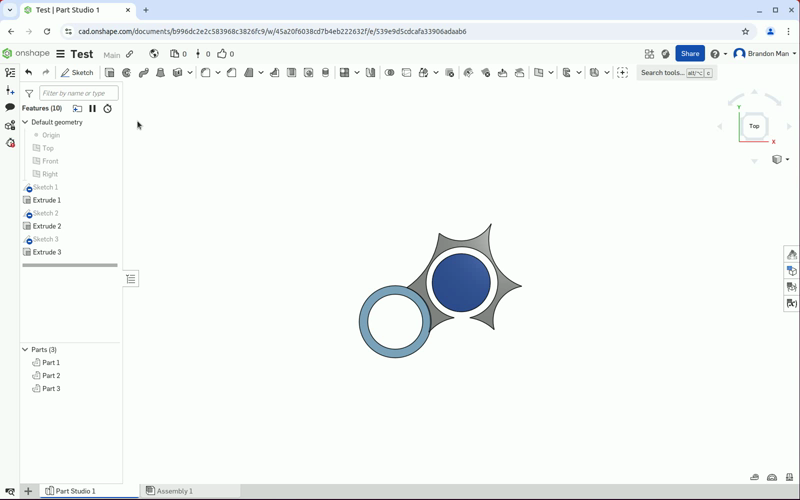
key(shift+h)
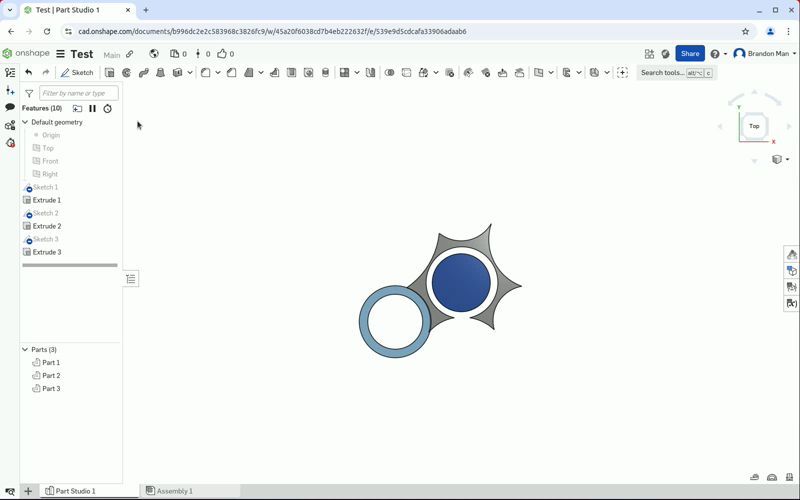
mouse_move(73, 189)
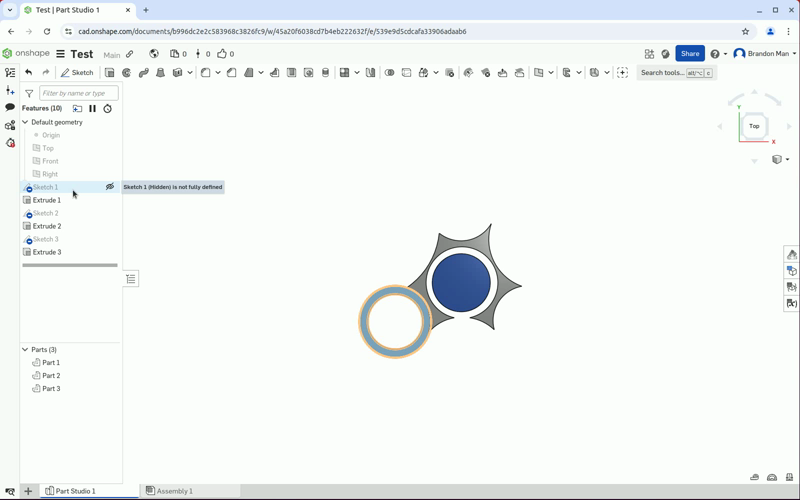
click(73, 189)
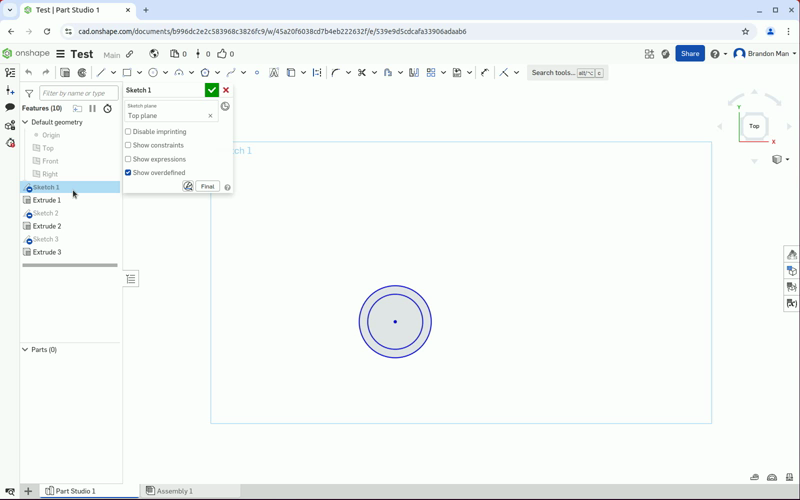
mouse_move(229, 92)
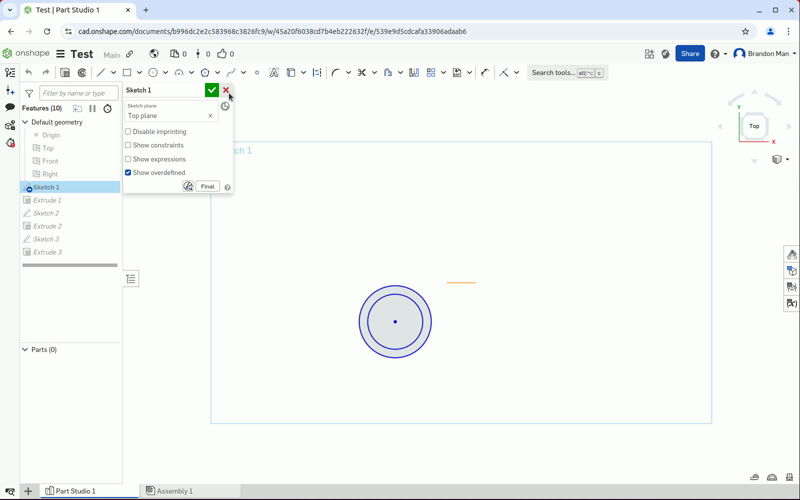
click(229, 92)
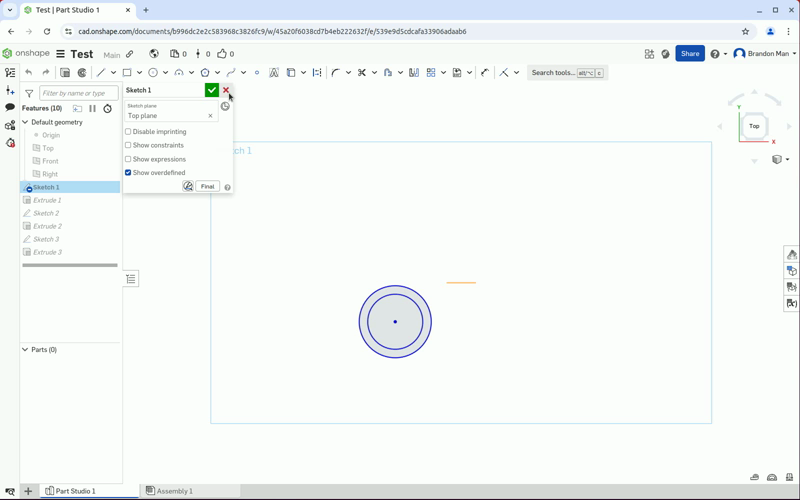
key(shift+s)
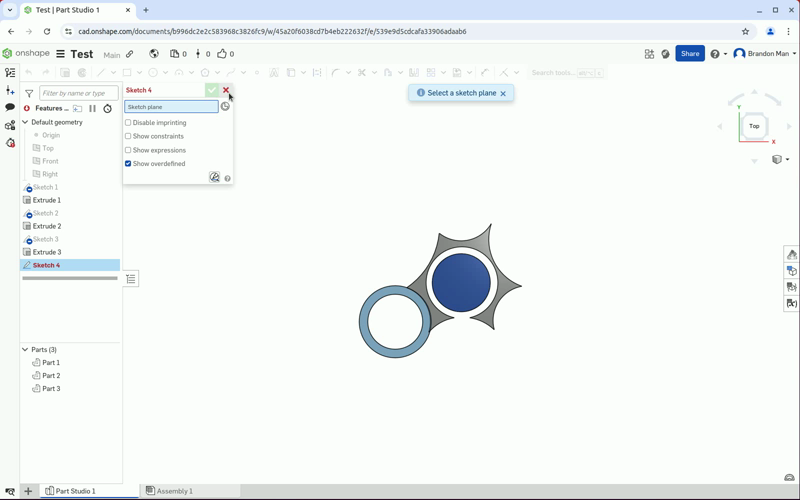
mouse_move(73, 150)
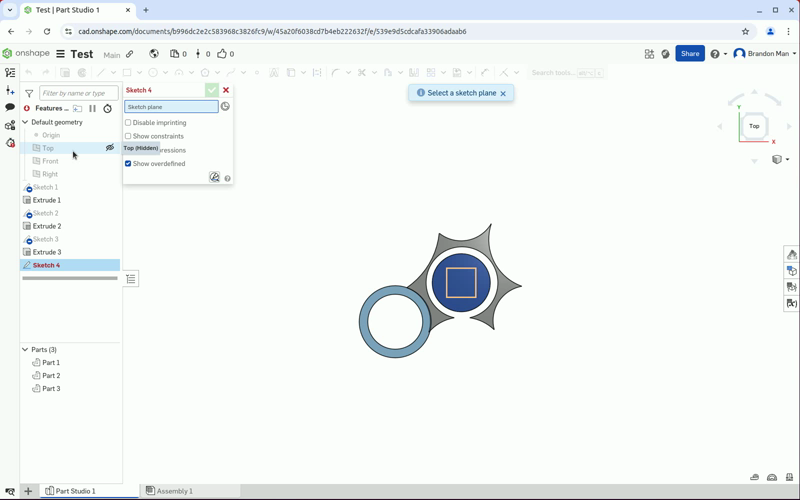
click(73, 150)
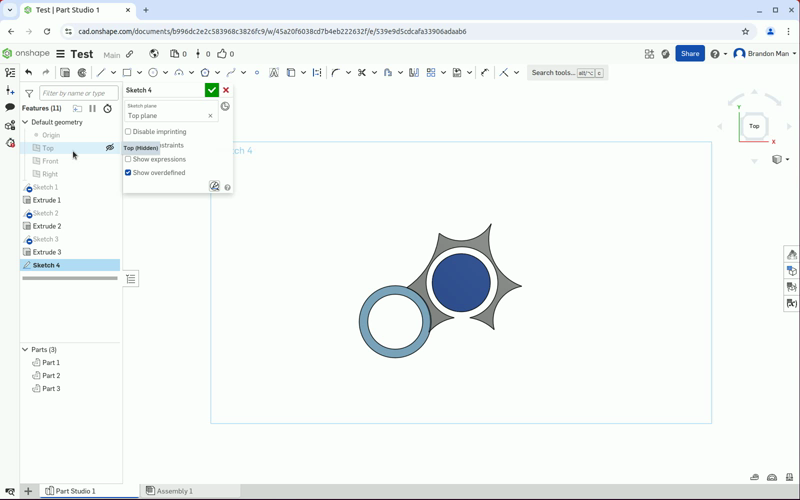
mouse_move(73, 352)
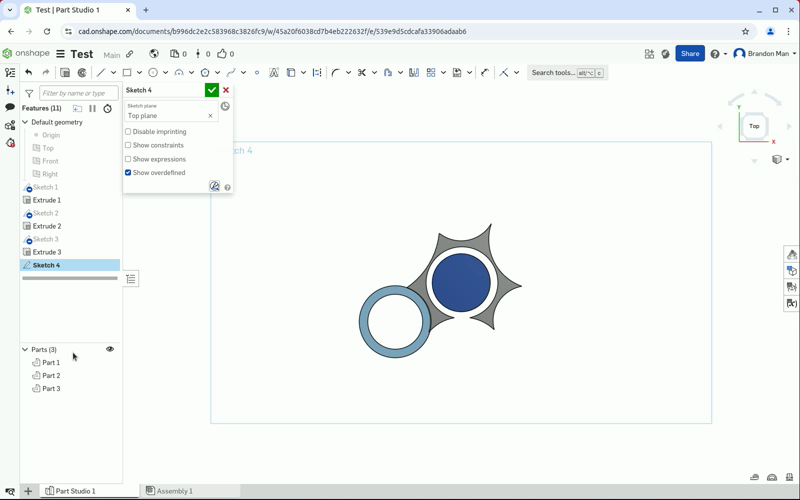
key(y)
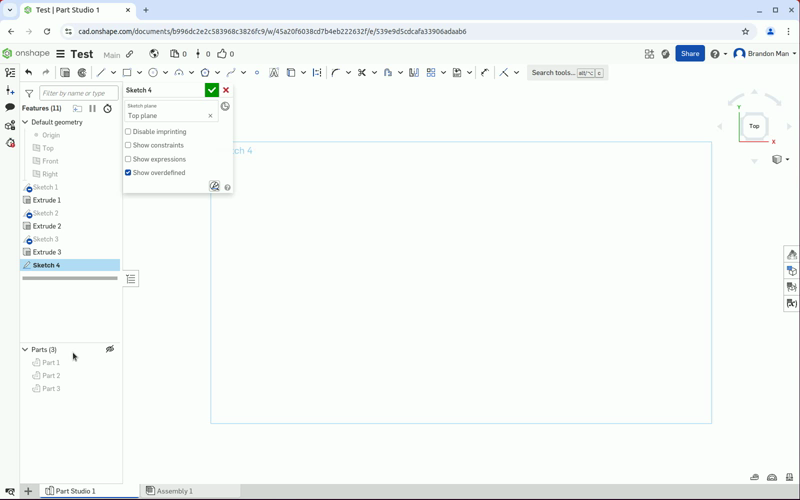
key(c)
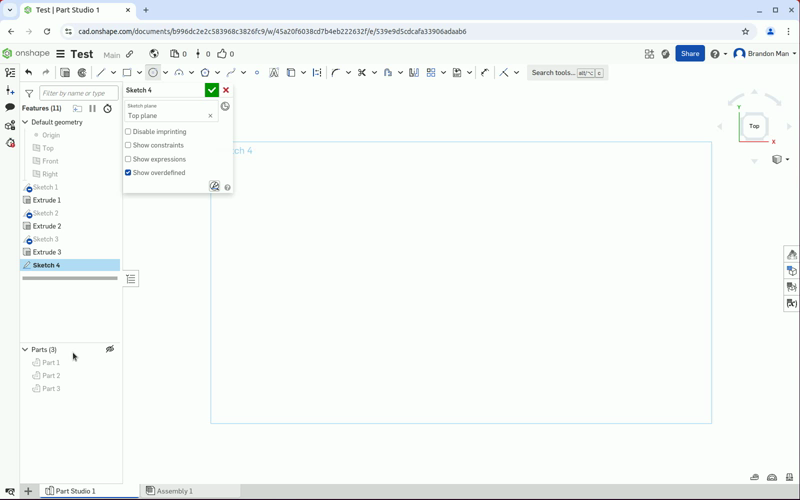
key_down(shift)
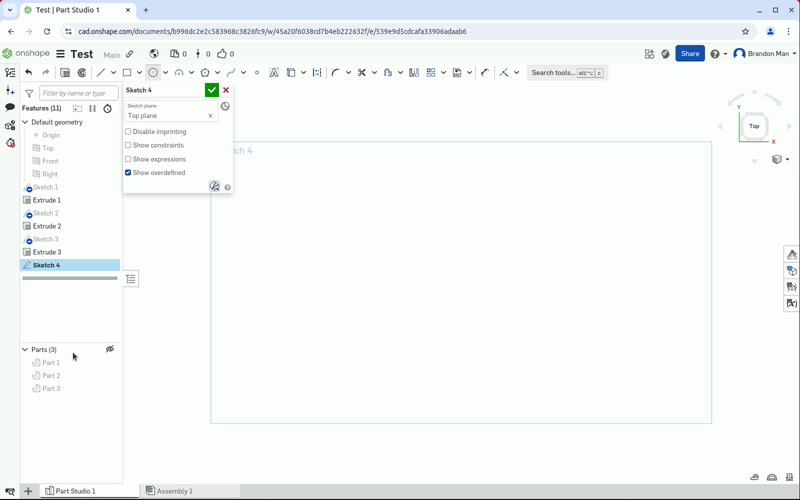
mouse_move(528, 321)
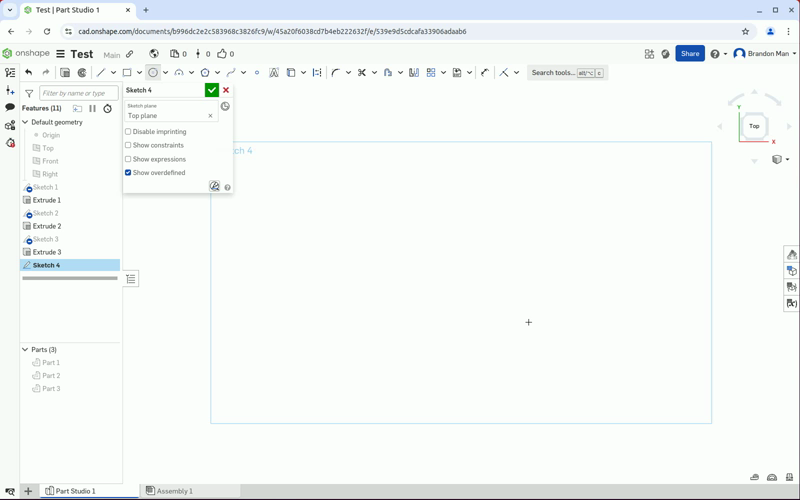
click(528, 321)
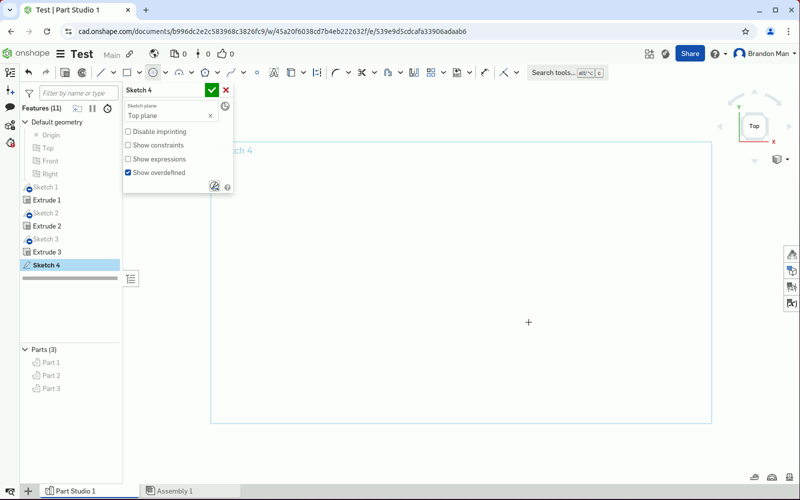
key_up(shift)
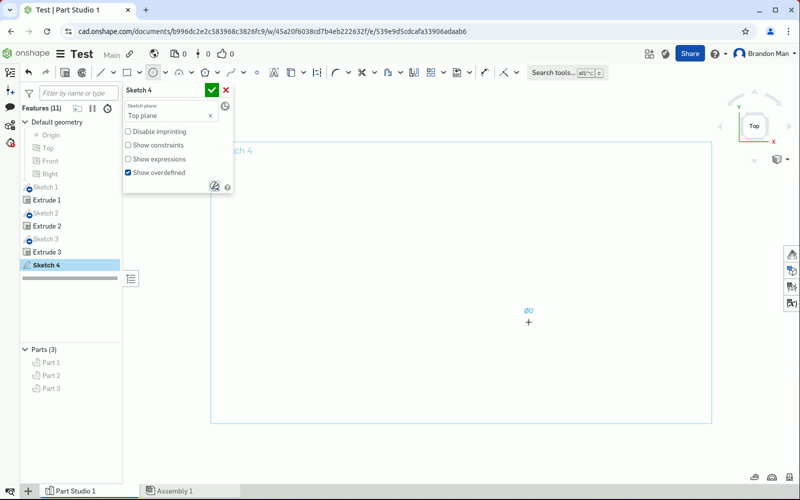
mouse_move(565, 321)
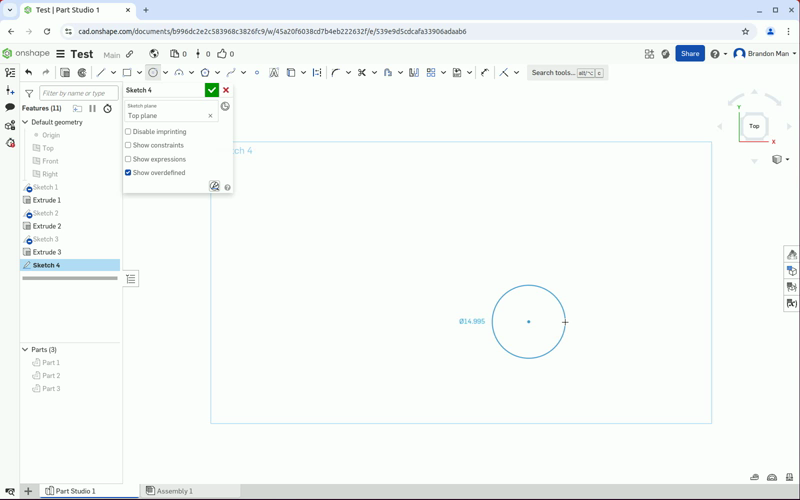
click(565, 321)
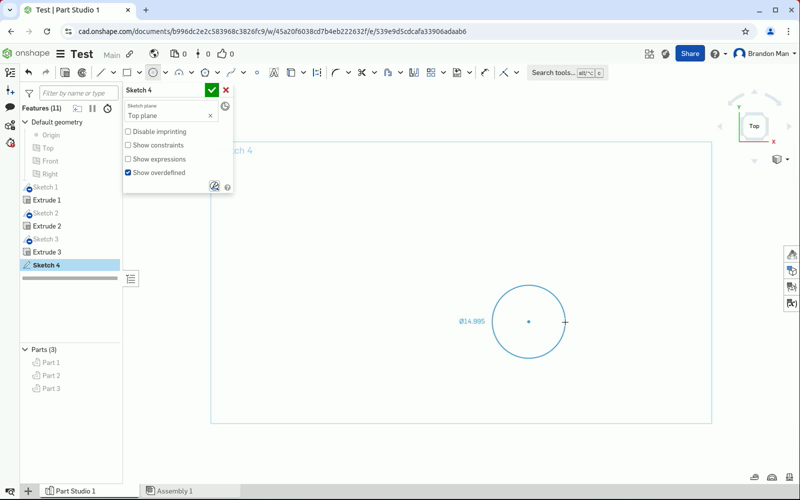
key(esc)
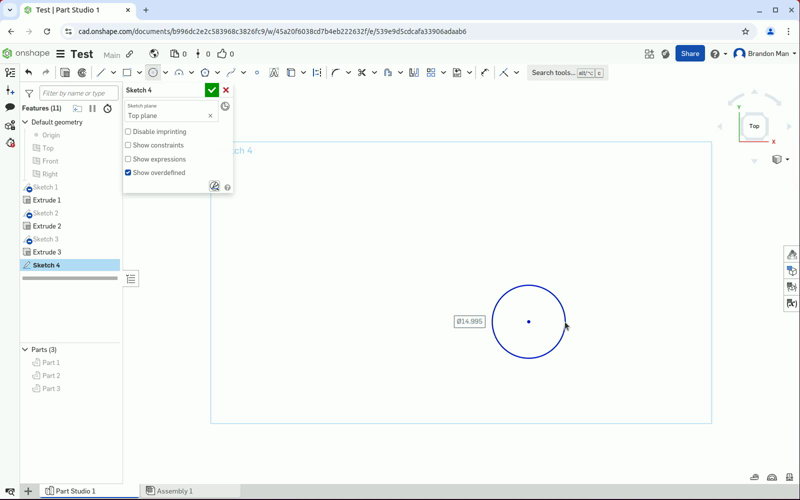
key(c)
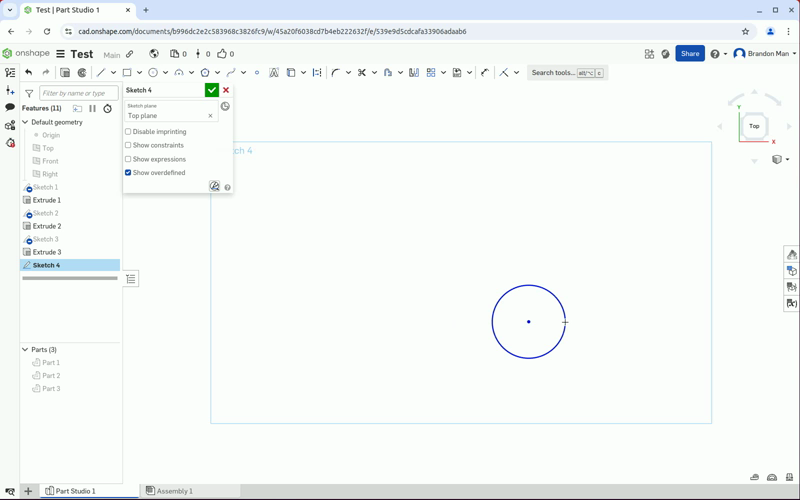
key_down(shift)
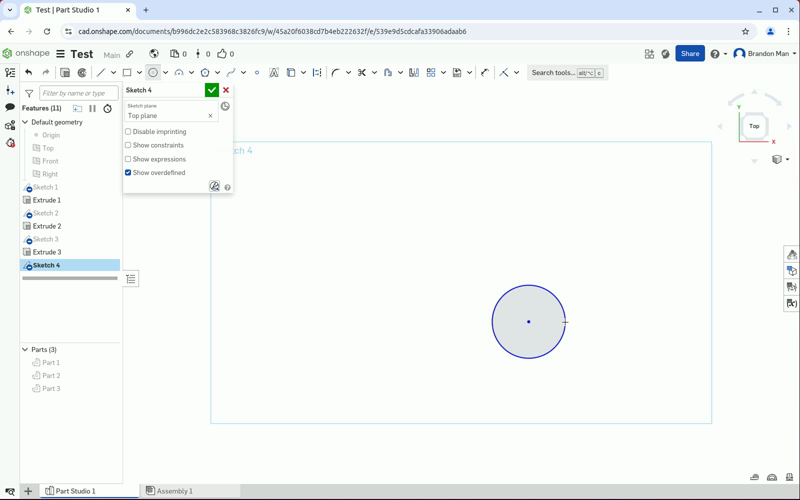
mouse_move(528, 321)
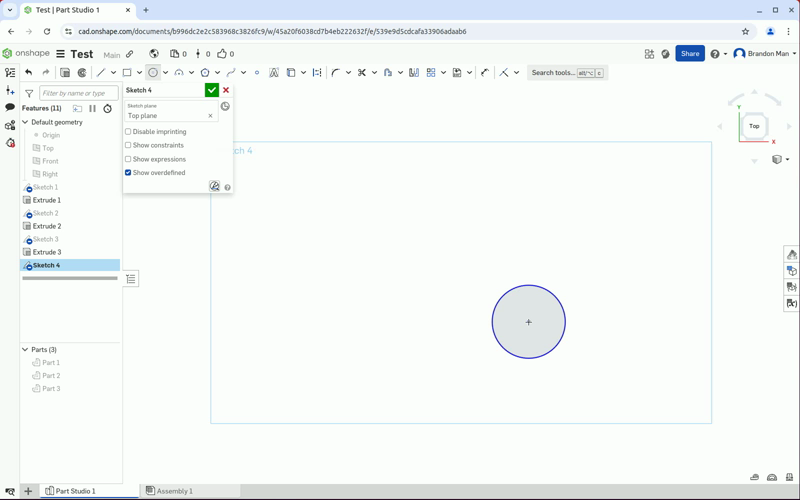
click(528, 321)
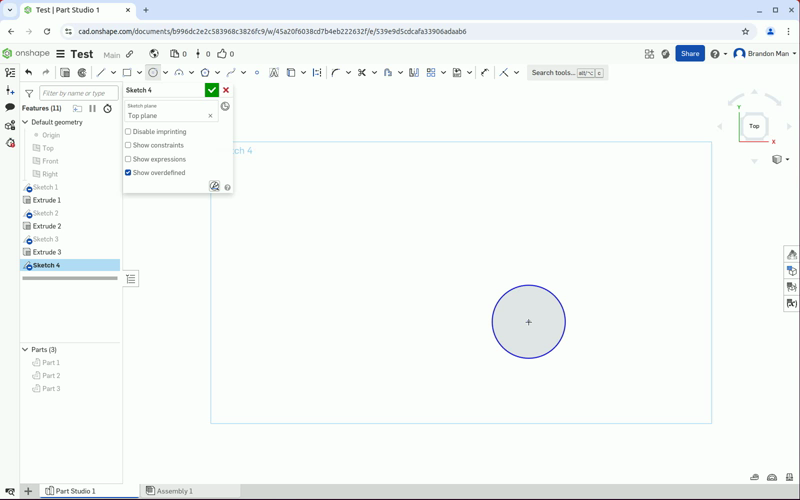
key_up(shift)
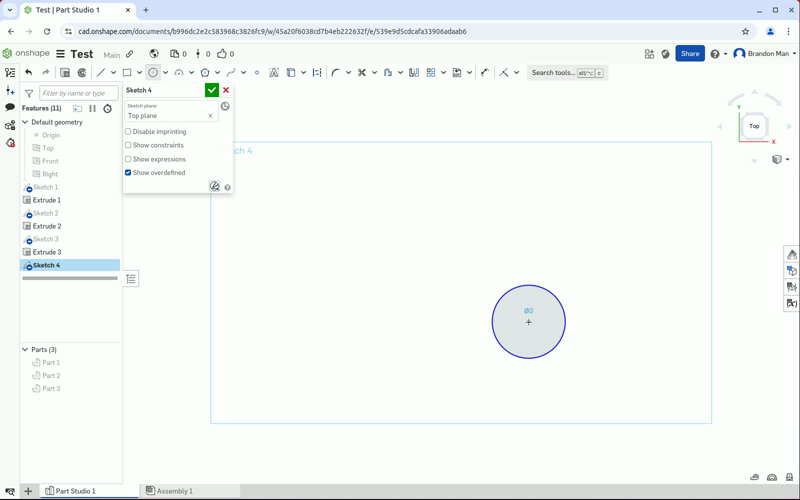
mouse_move(556, 321)
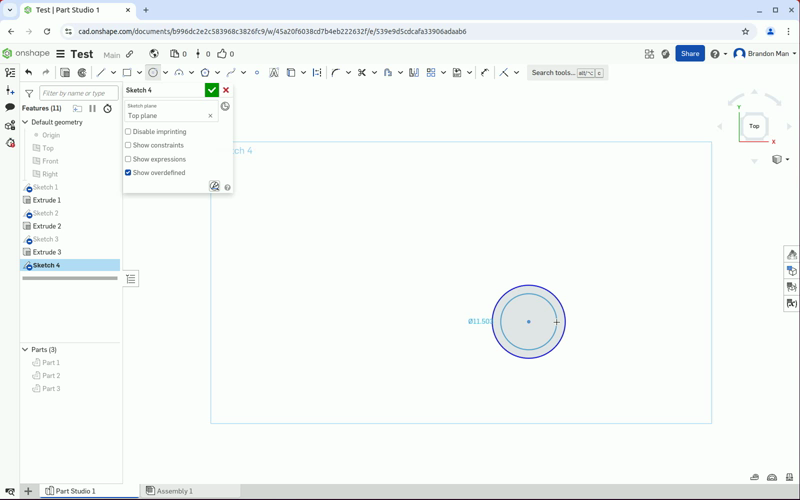
click(556, 321)
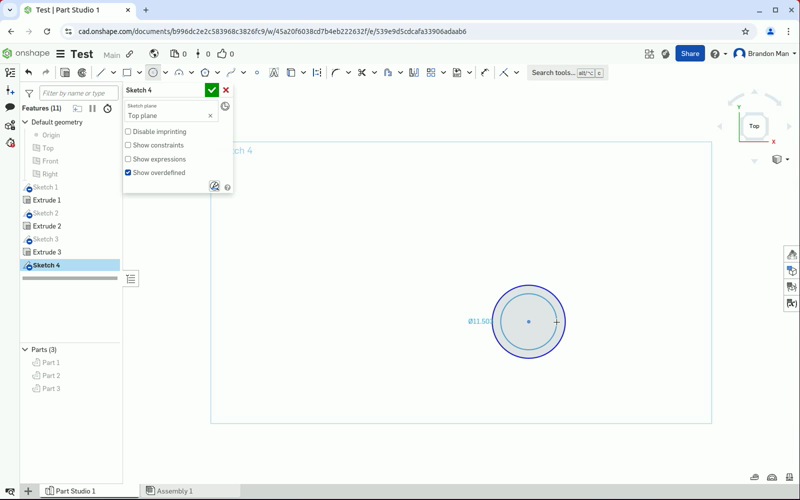
key(esc)
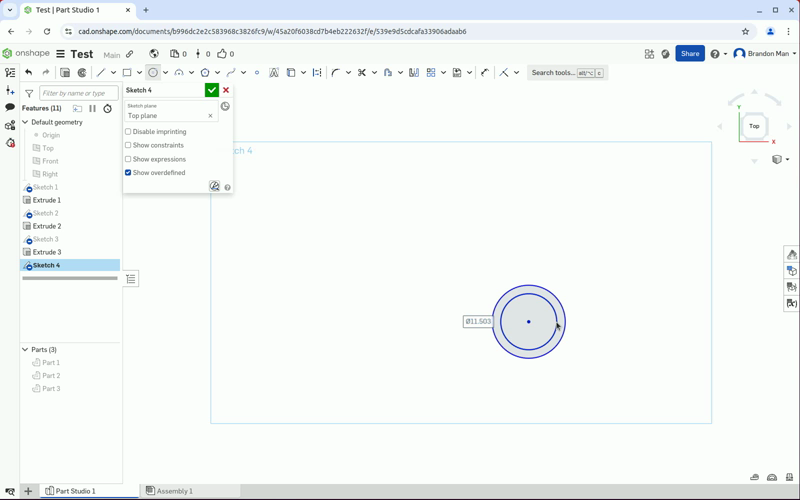
mouse_move(502, 342)
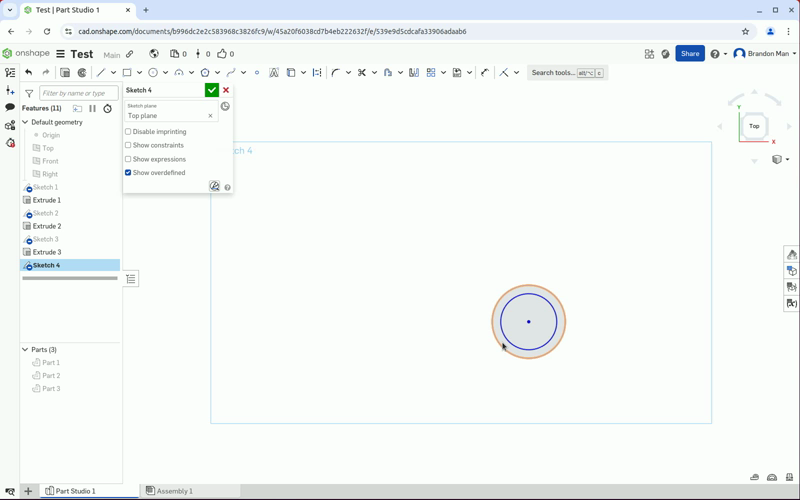
scroll(6)
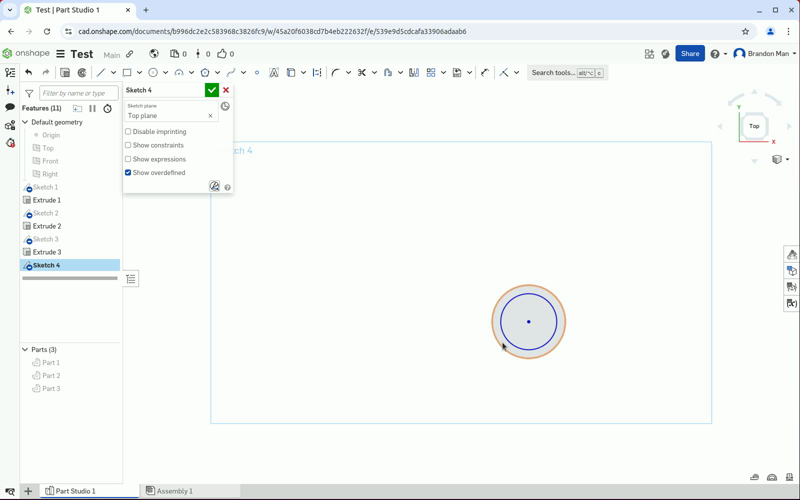
scroll(6)
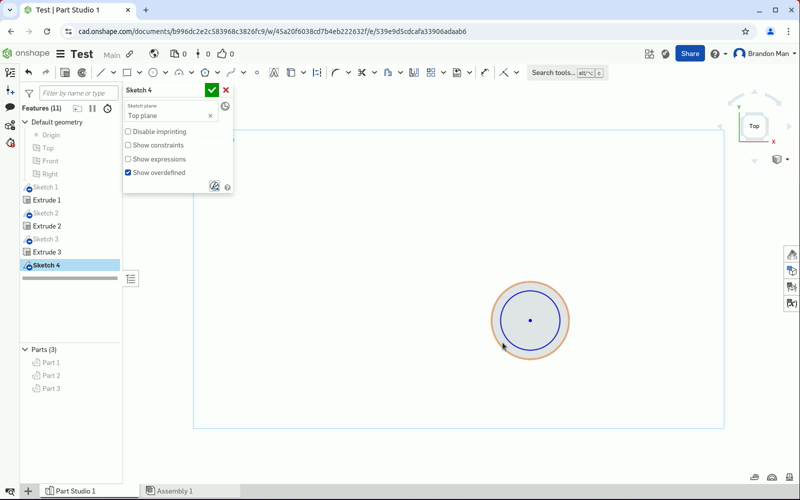
scroll(6)
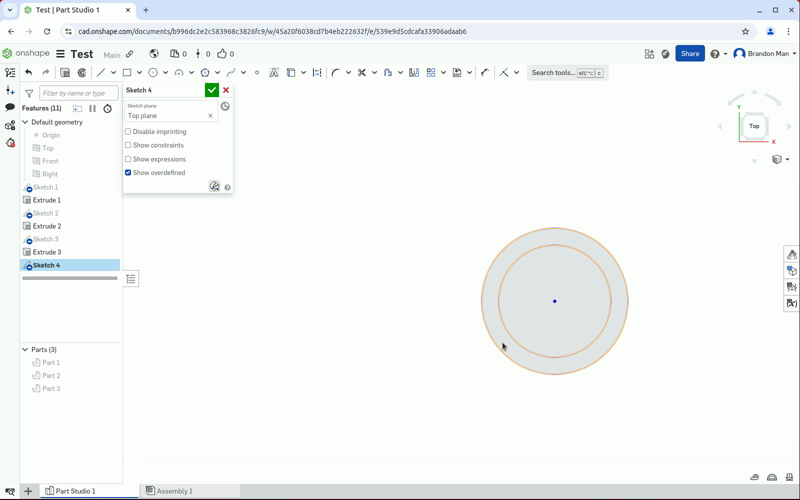
scroll(6)
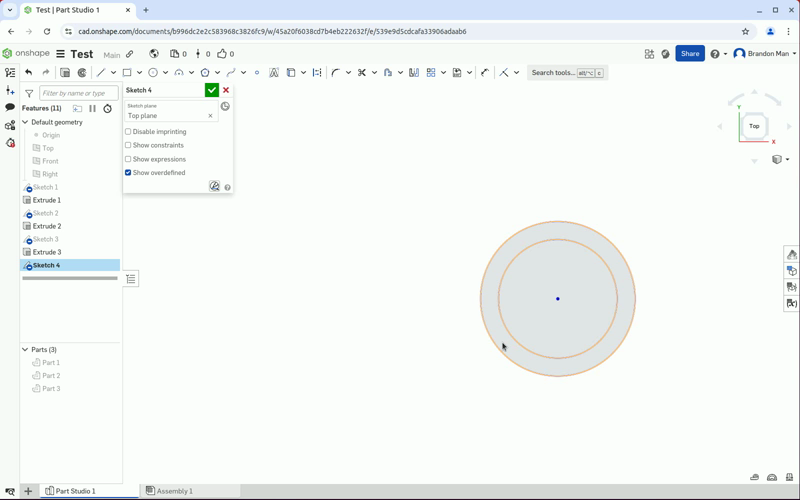
scroll(6)
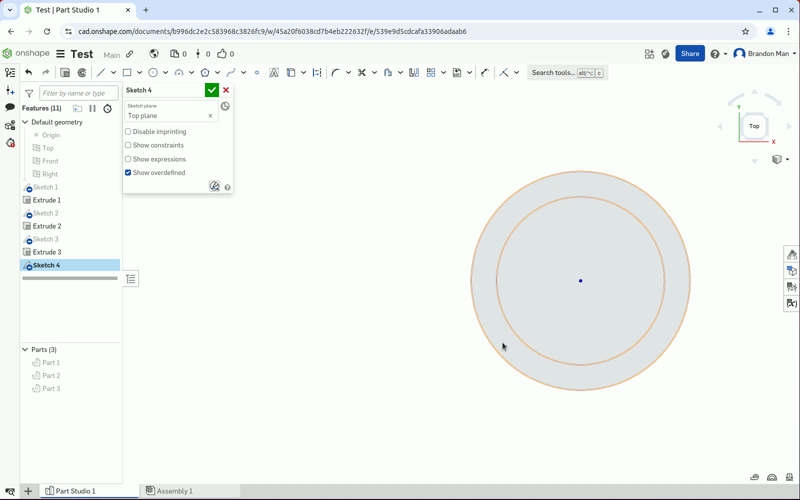
scroll(6)
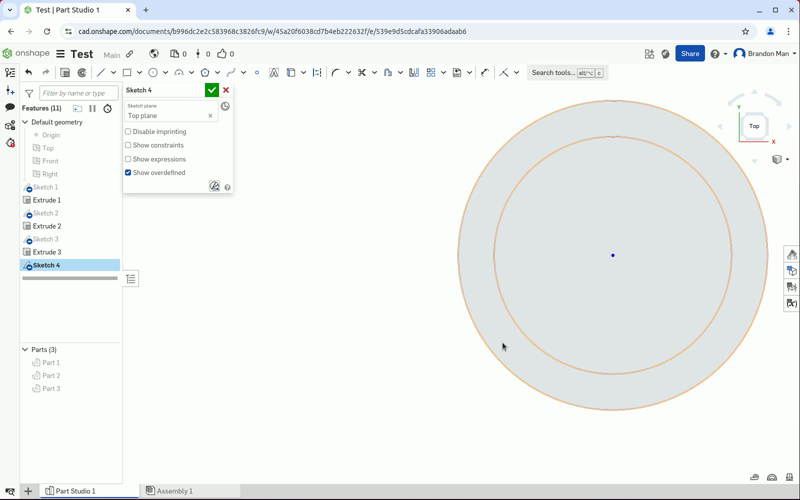
scroll(6)
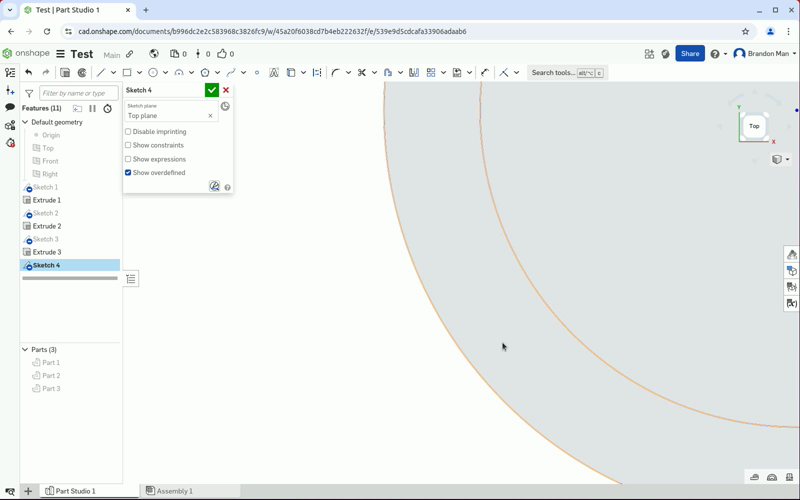
click(502, 342)
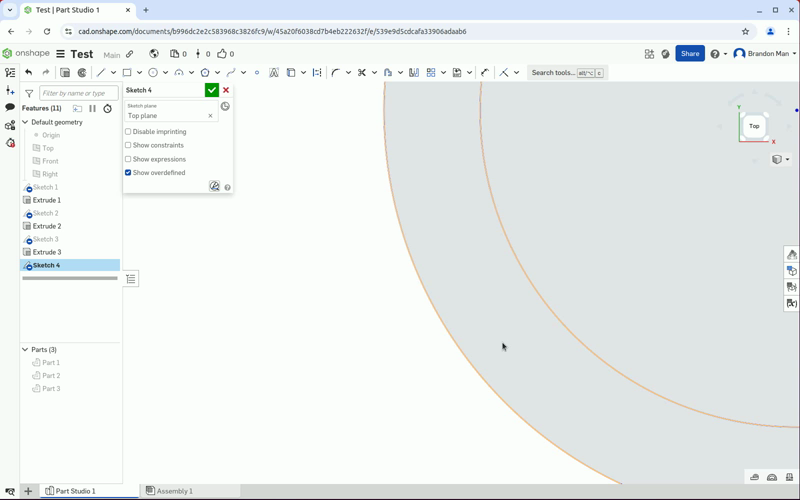
scroll(-6)
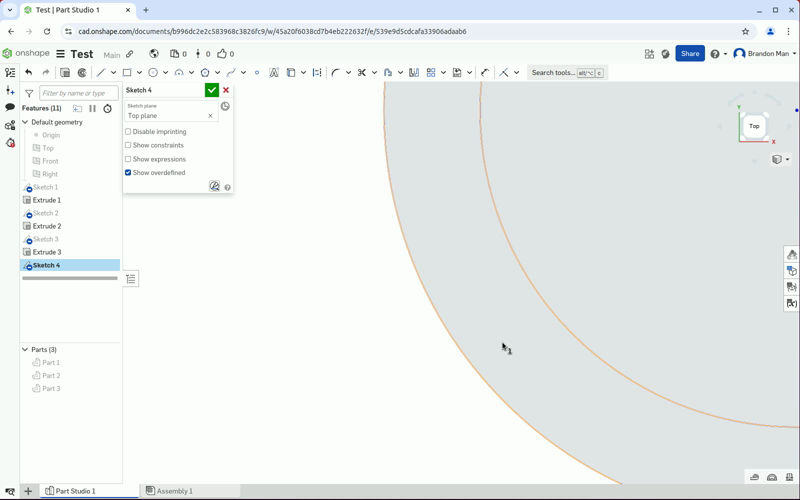
scroll(-6)
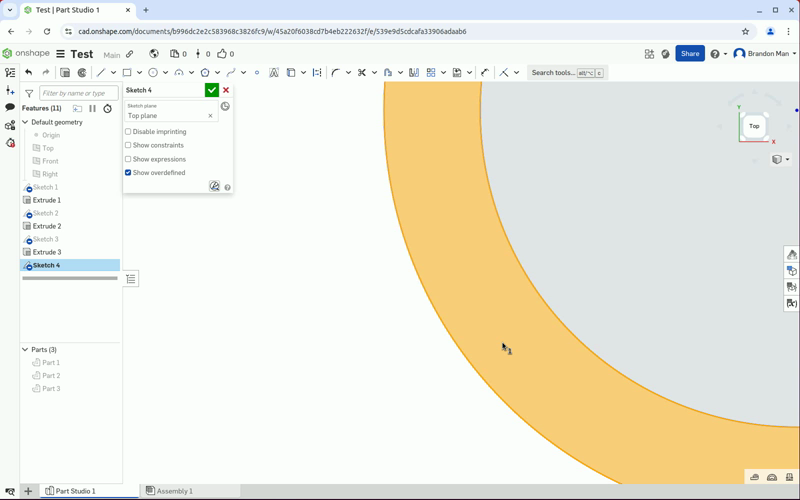
scroll(-6)
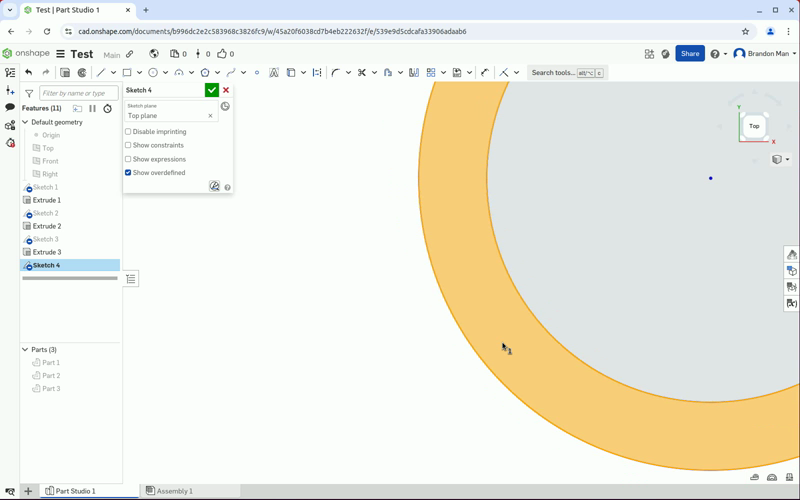
scroll(-6)
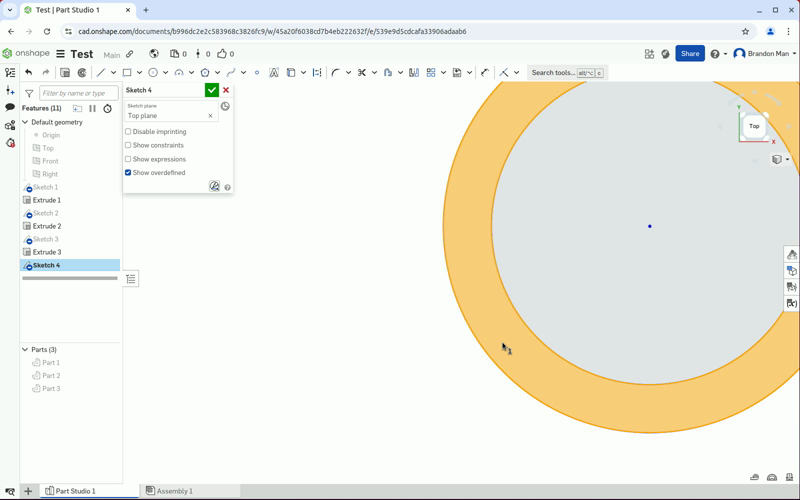
scroll(-6)
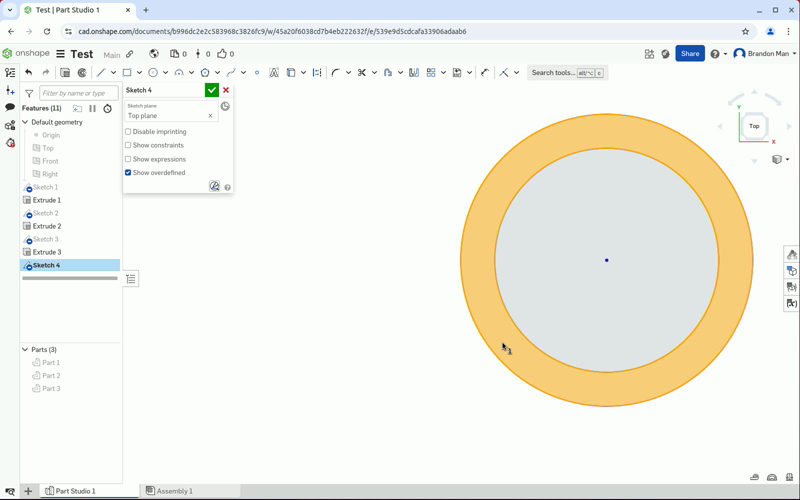
scroll(-6)
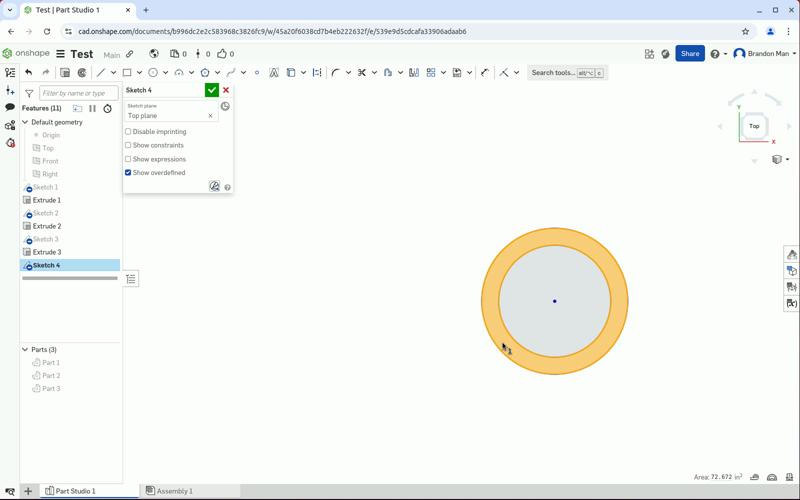
scroll(-6)
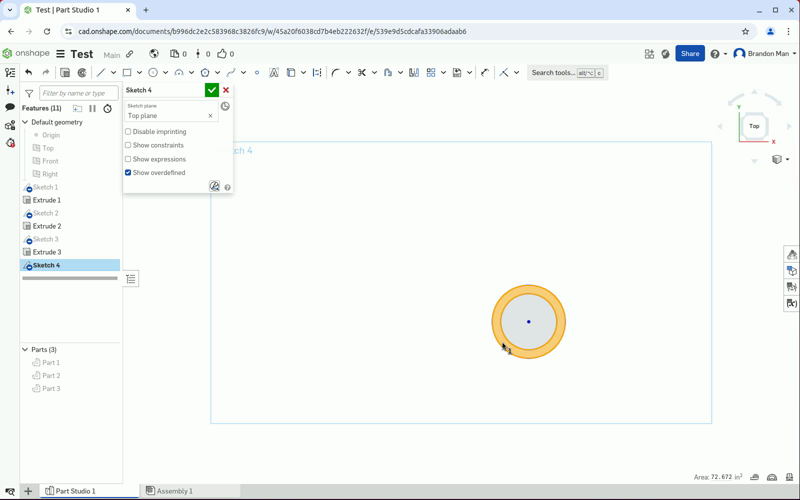
mouse_move(73, 352)
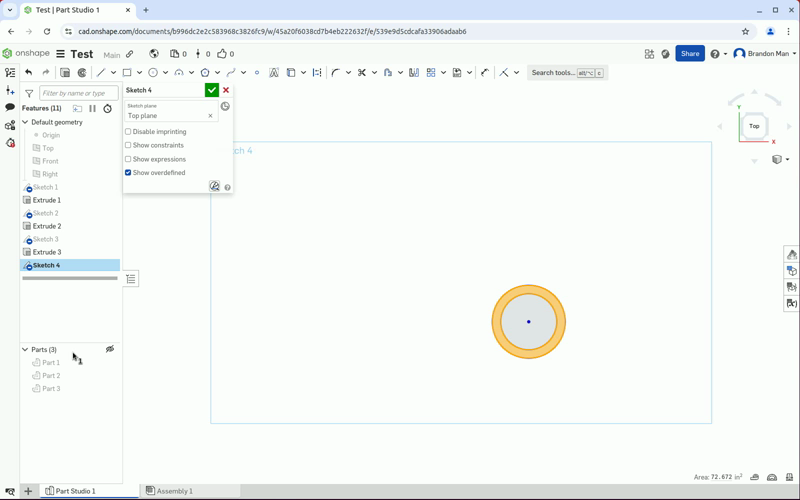
key(shift+y)
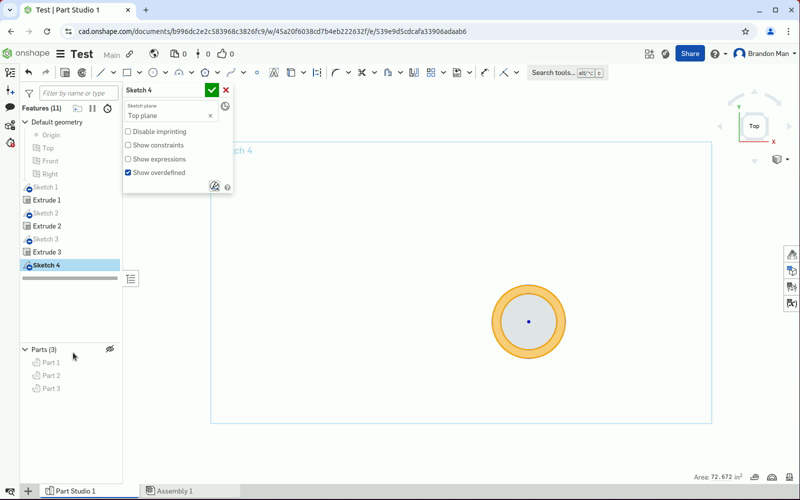
key(shift+e)
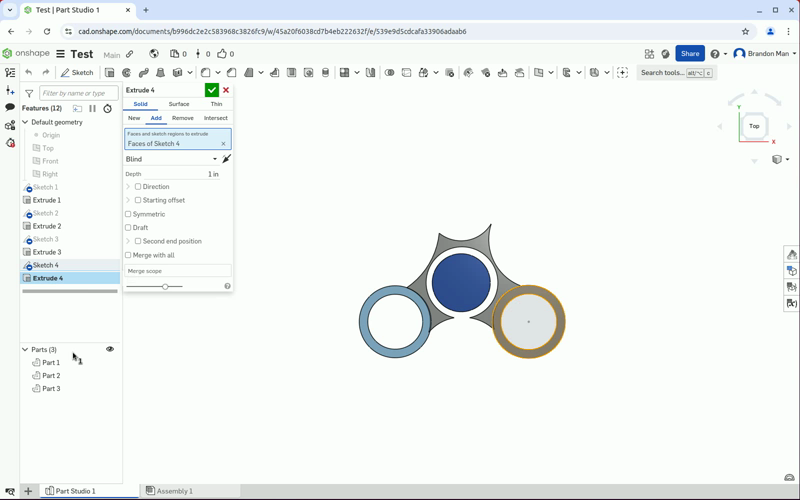
mouse_move(143, 106)
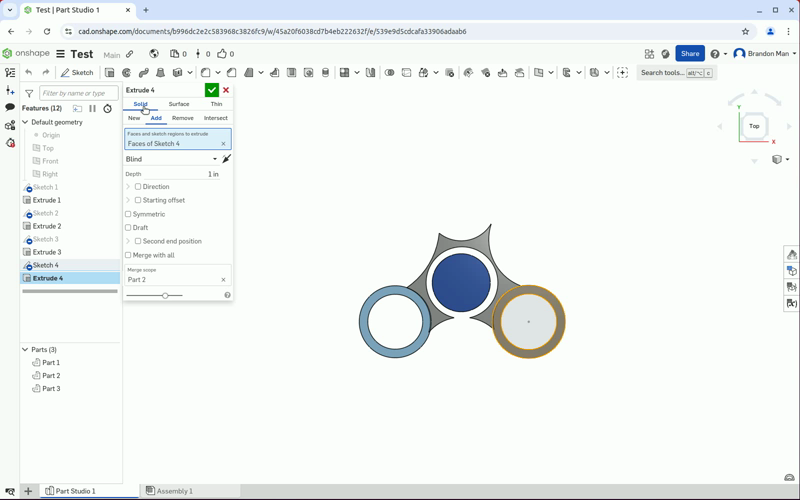
click(143, 106)
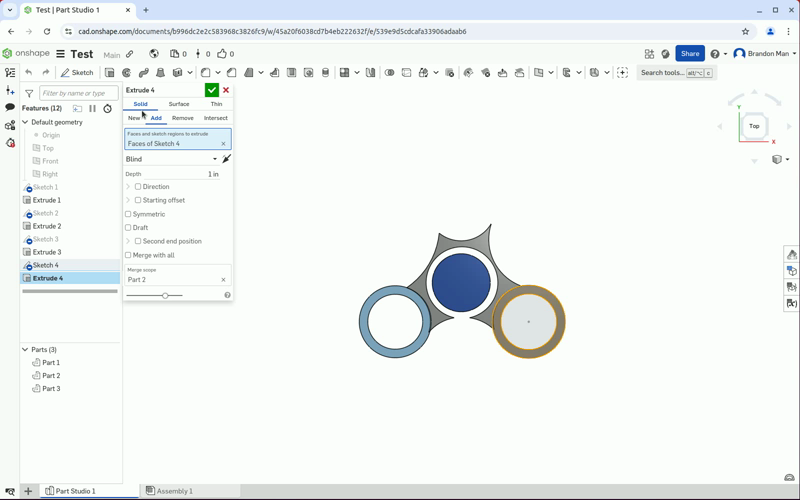
mouse_move(137, 120)
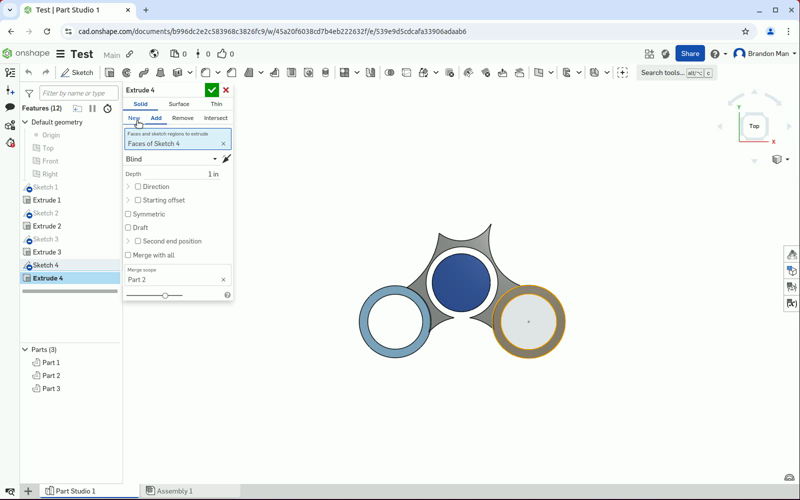
click(137, 120)
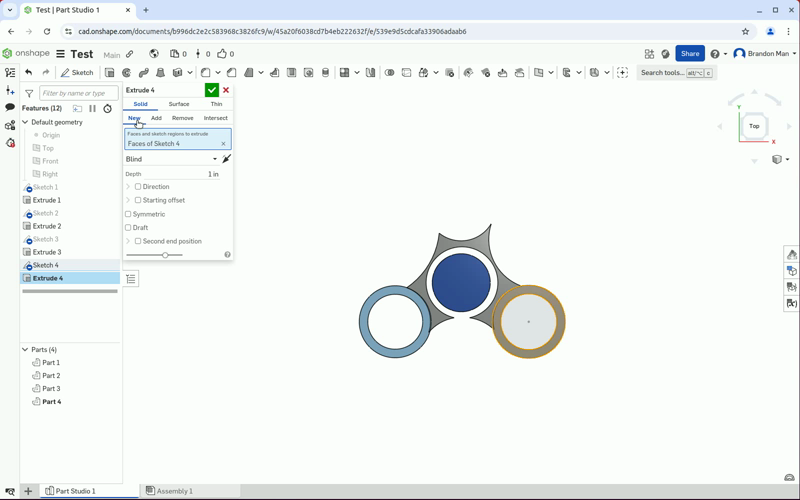
key(tab, 4)
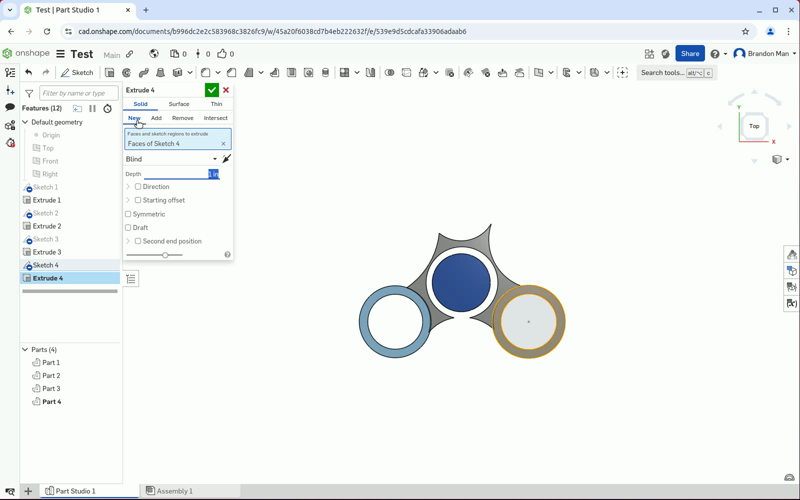
text(6.74)
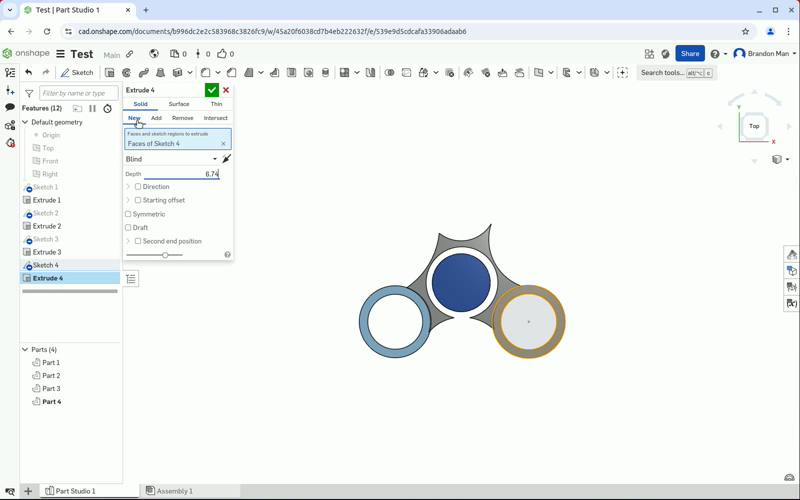
key(enter)
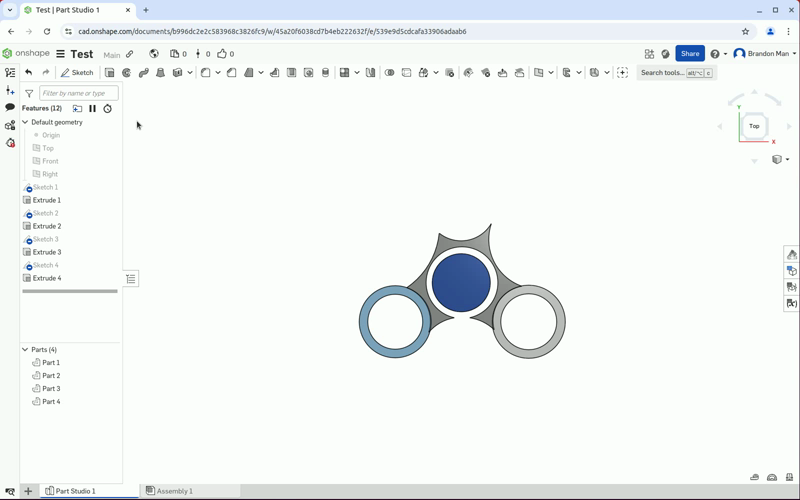
key(shift+h)
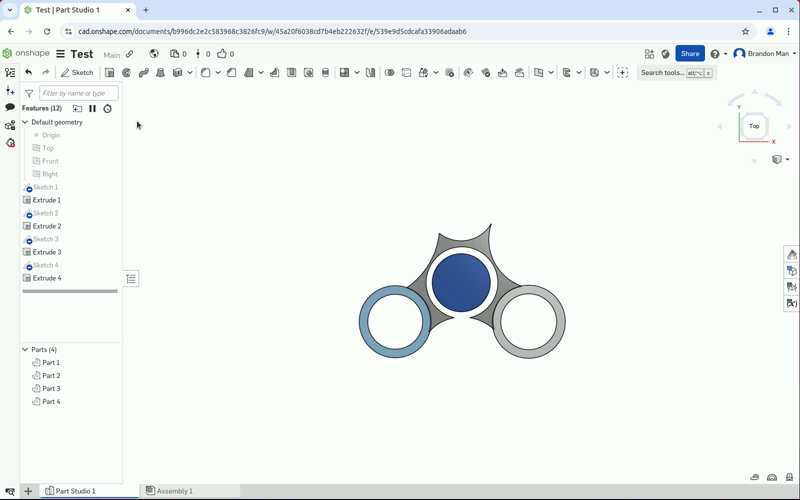
key(shift+h)
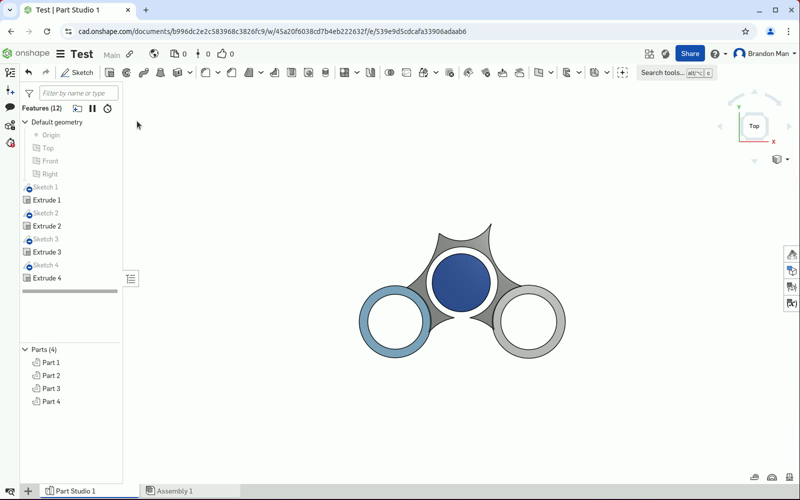
mouse_move(73, 189)
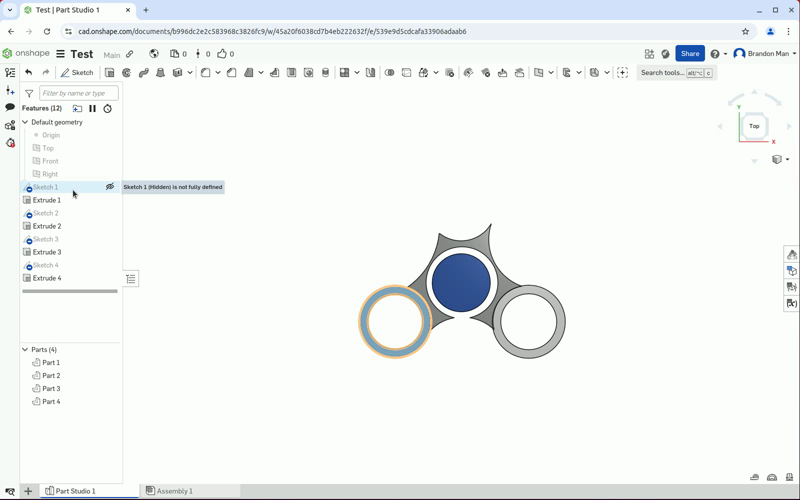
click(73, 189)
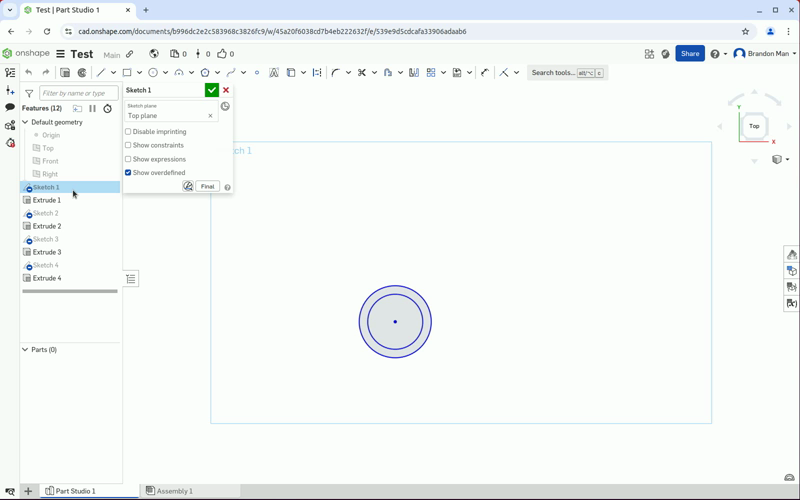
mouse_move(229, 92)
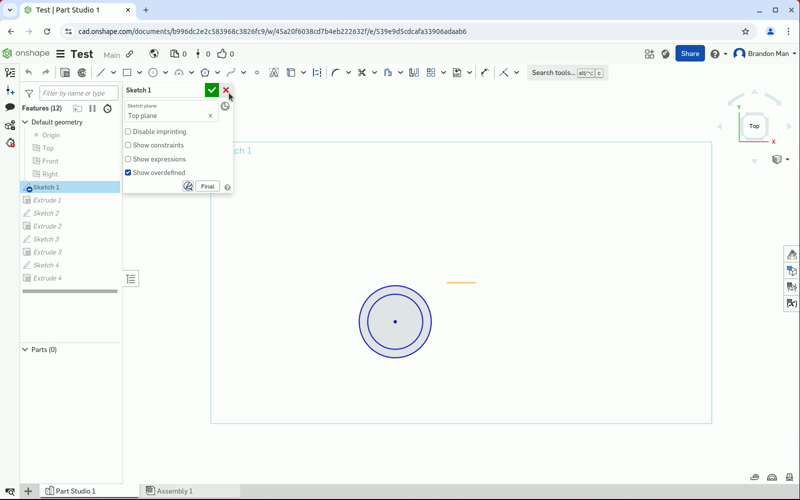
click(229, 92)
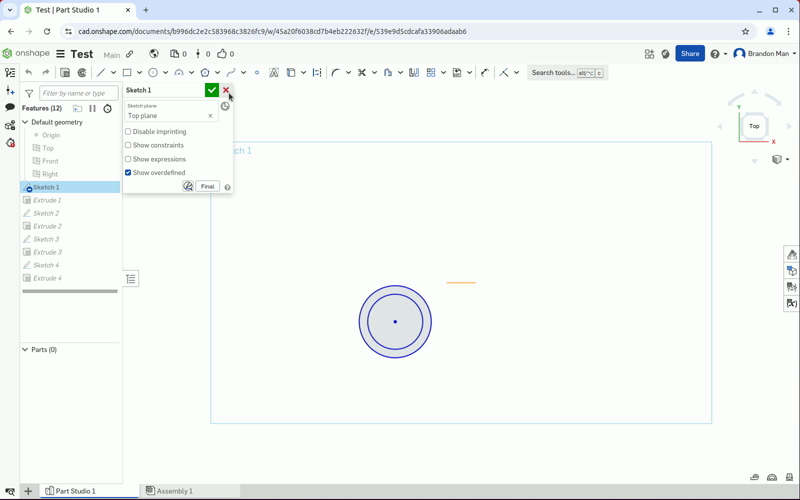
key(shift+s)
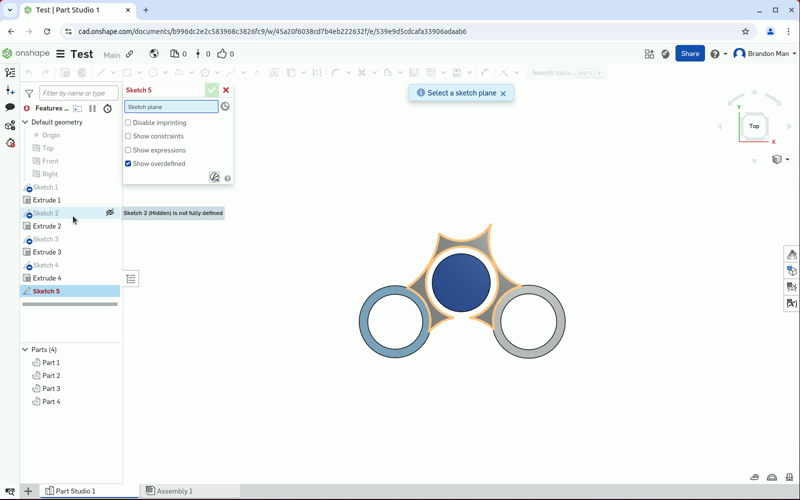
scroll(3)
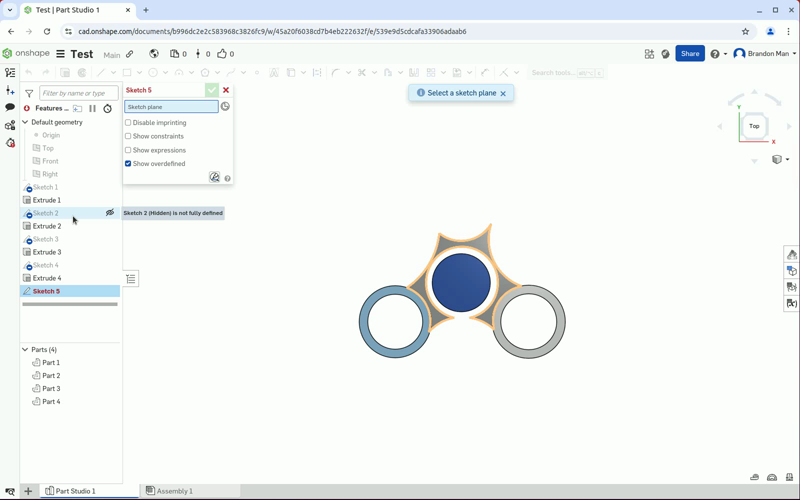
mouse_move(73, 150)
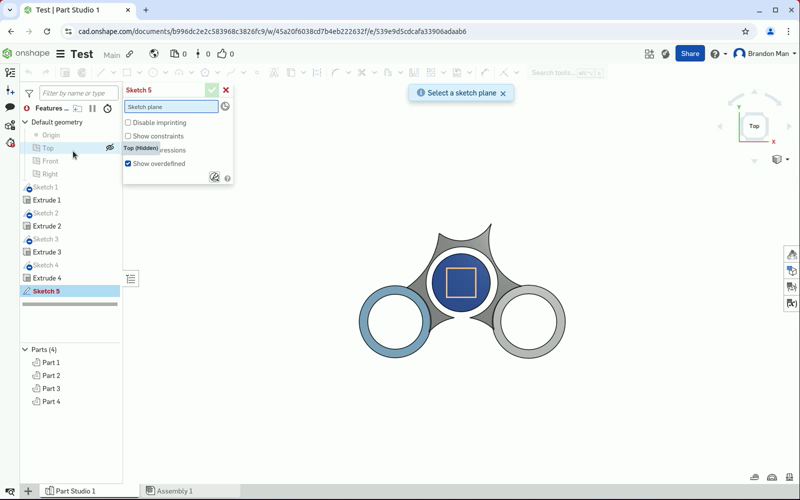
click(73, 150)
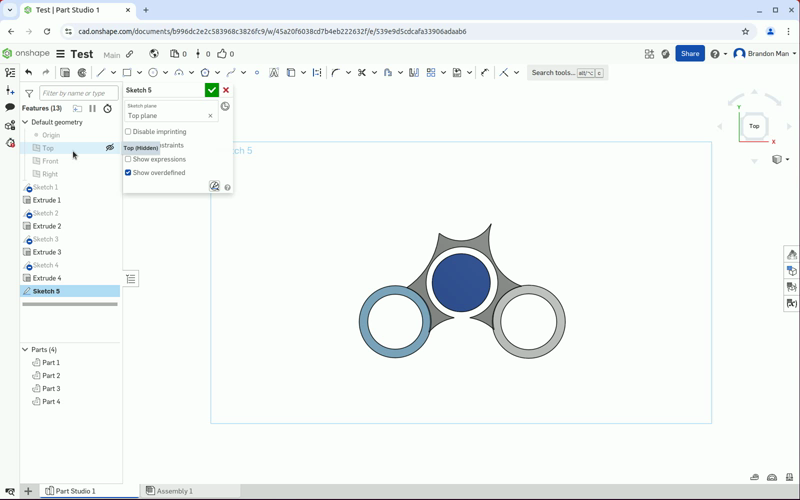
mouse_move(73, 352)
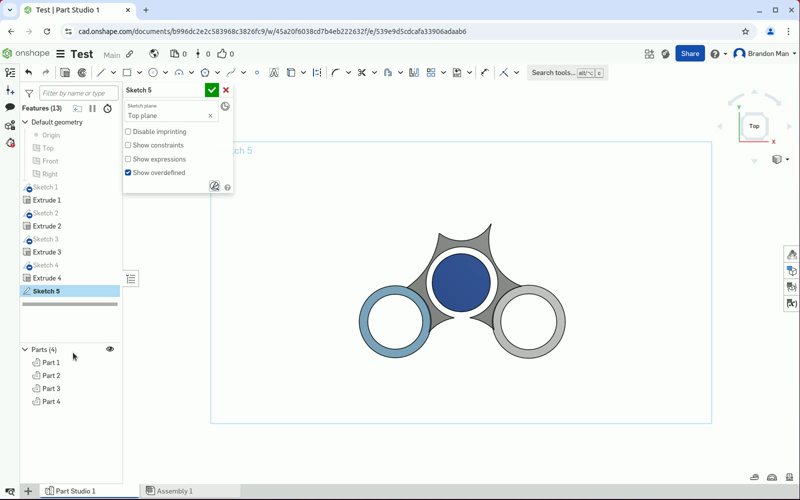
key(y)
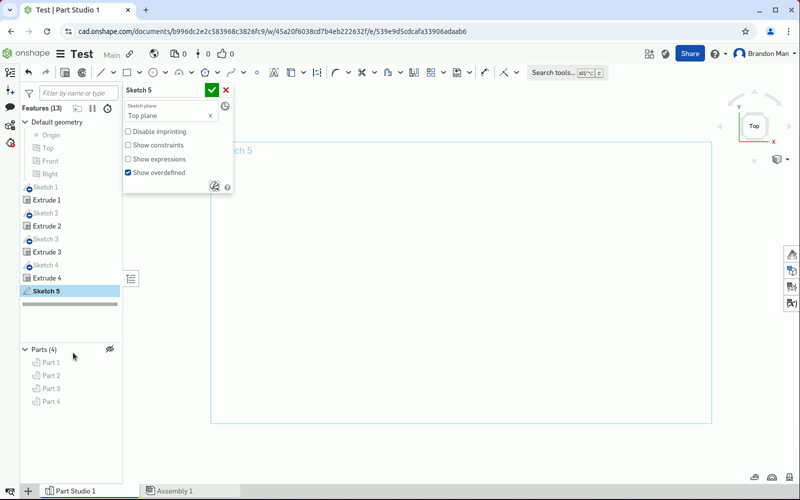
key(a)
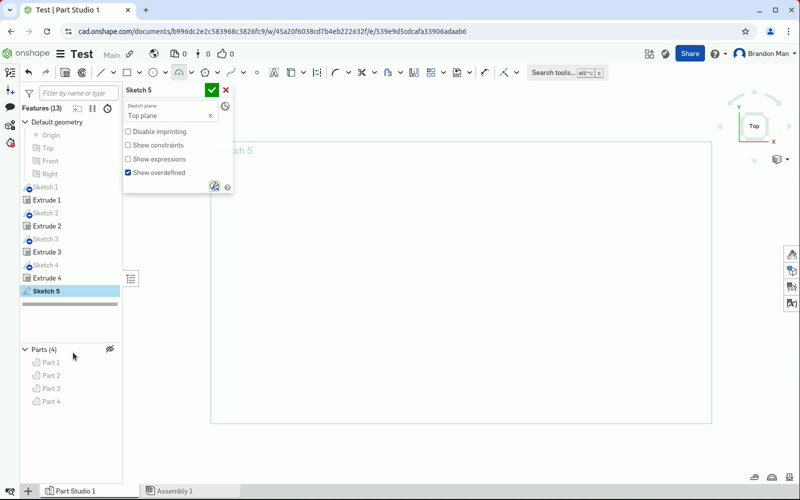
key_down(shift)
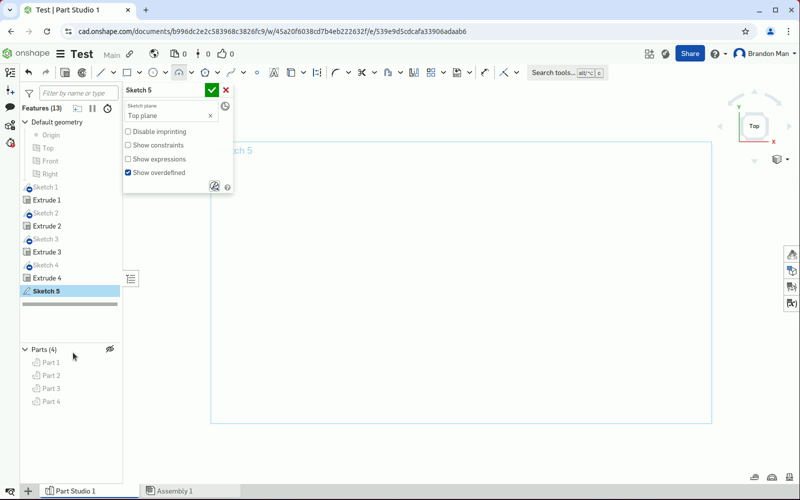
mouse_move(453, 318)
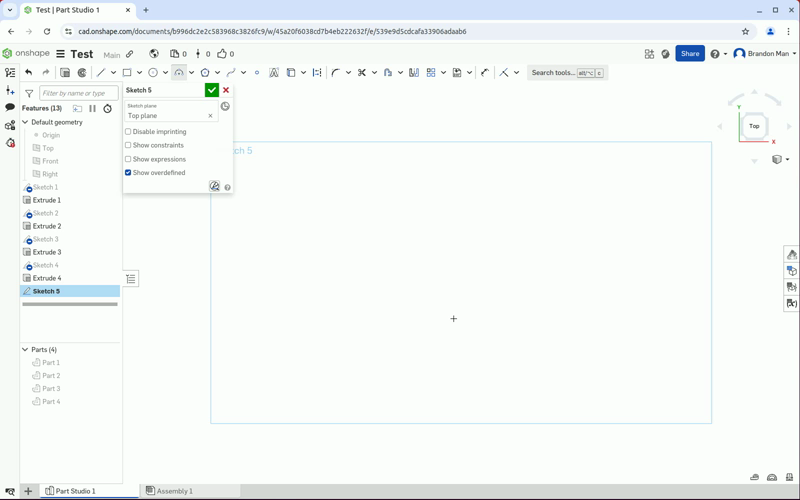
click(453, 318)
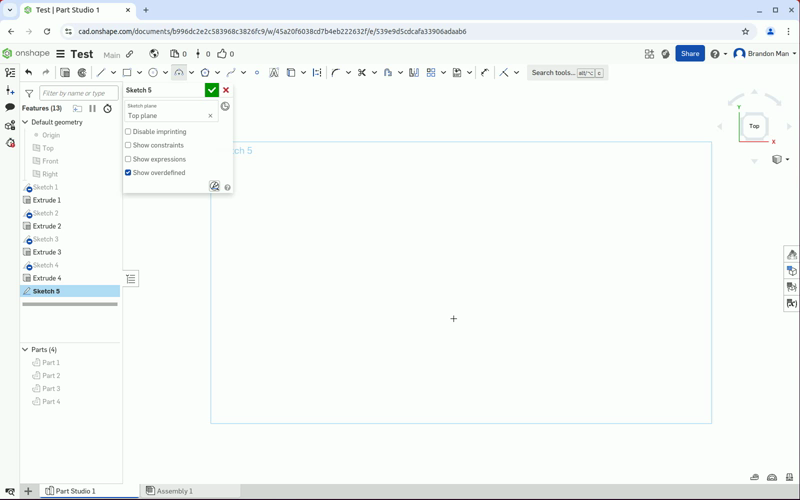
key_up(shift)
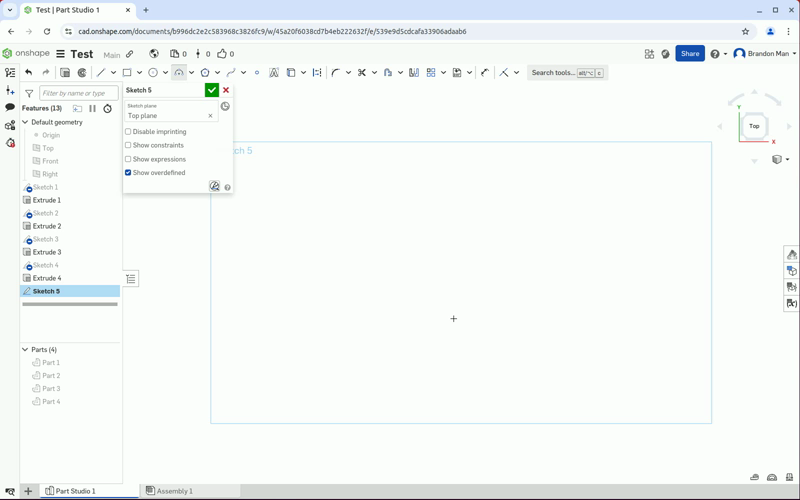
key_down(shift)
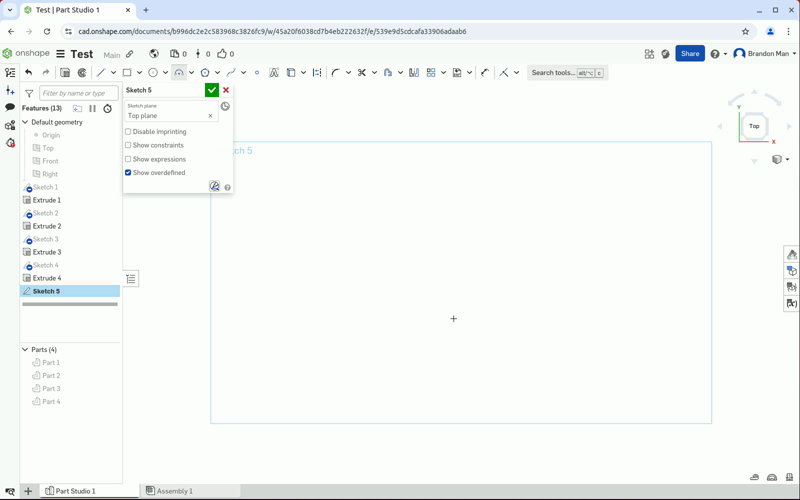
mouse_move(469, 318)
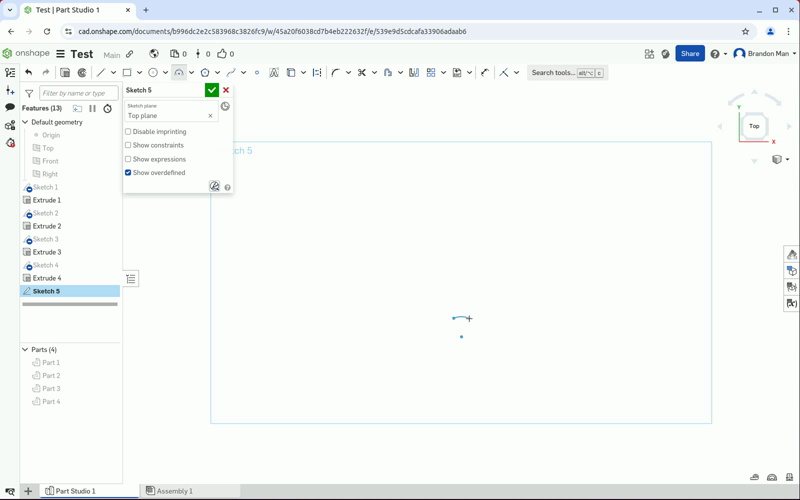
click(469, 318)
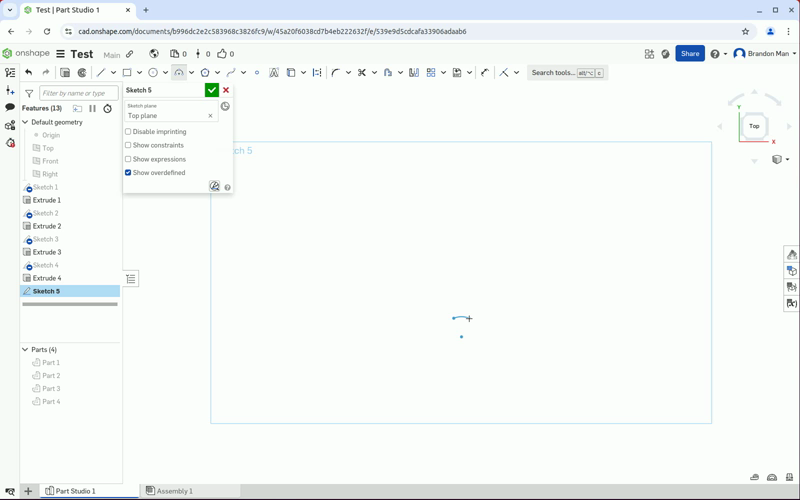
mouse_move(461, 317)
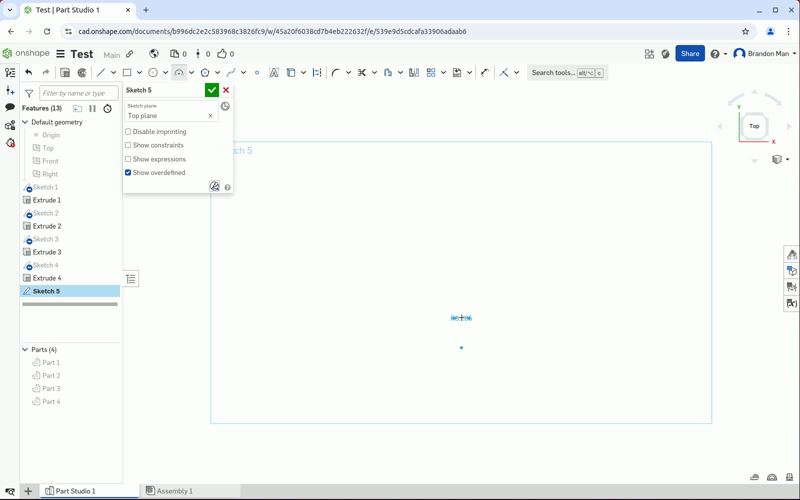
click(461, 317)
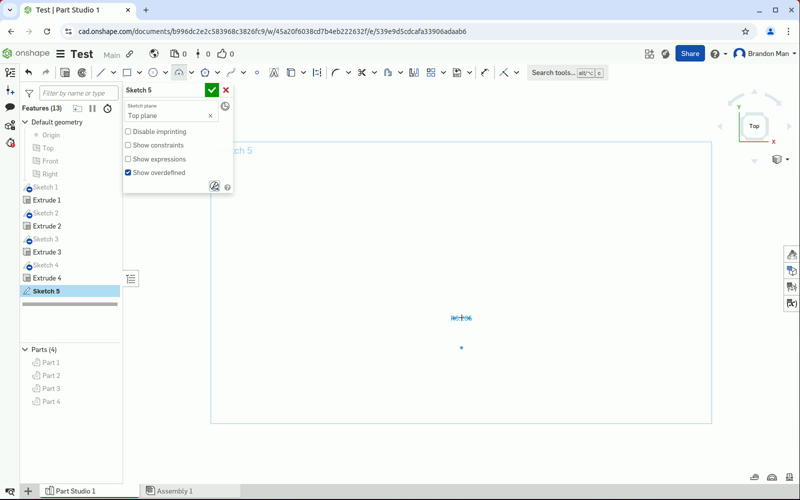
key_up(shift)
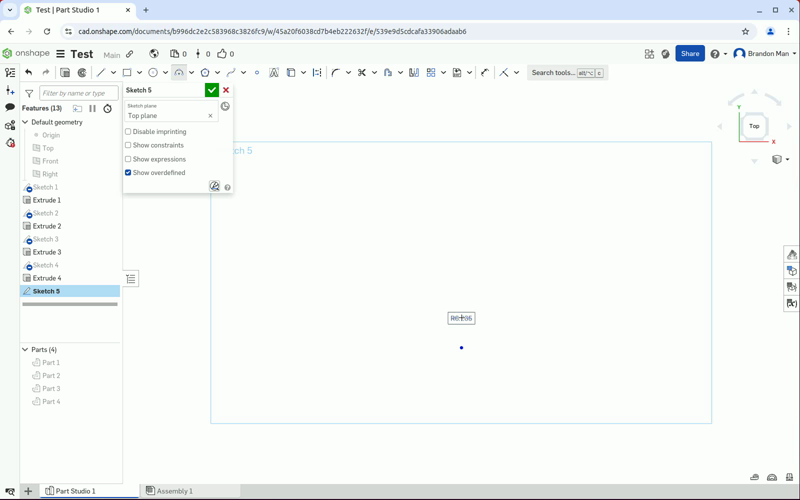
mouse_move(469, 318)
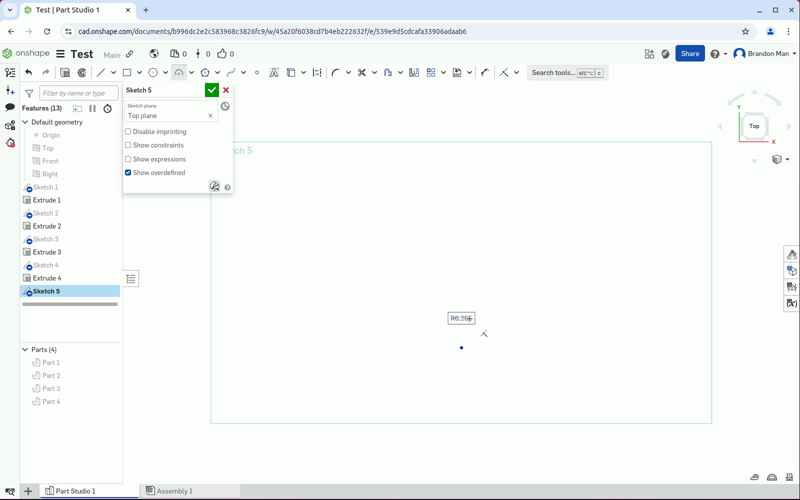
click(469, 318)
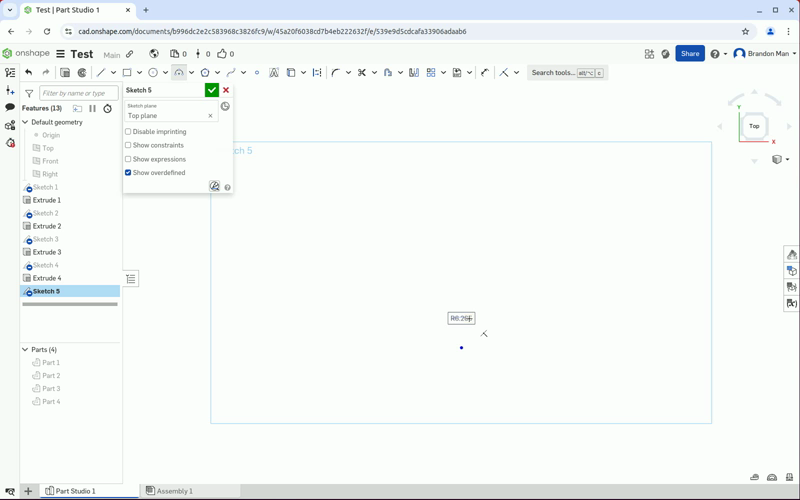
mouse_move(453, 318)
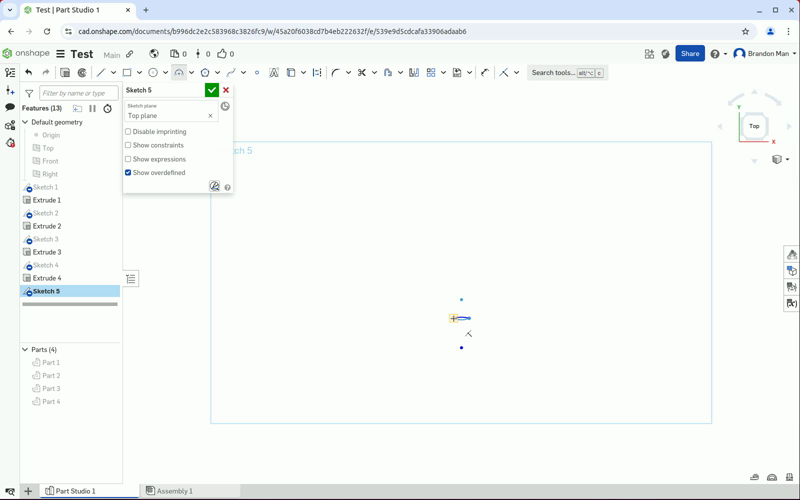
click(453, 318)
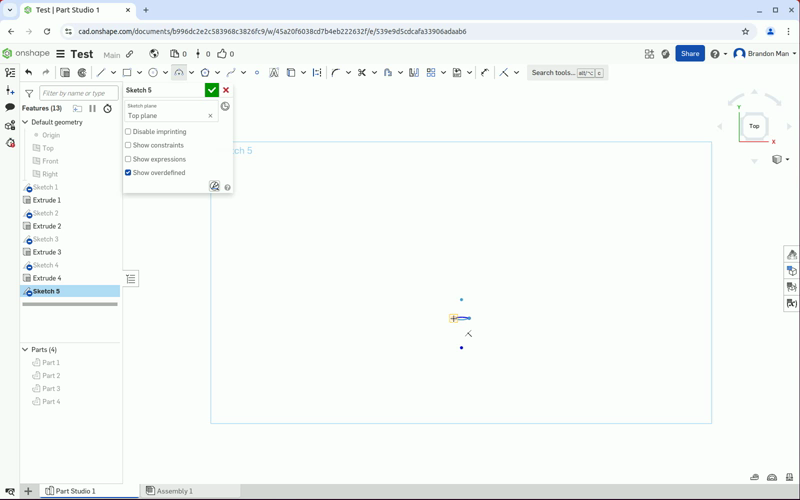
key_down(shift)
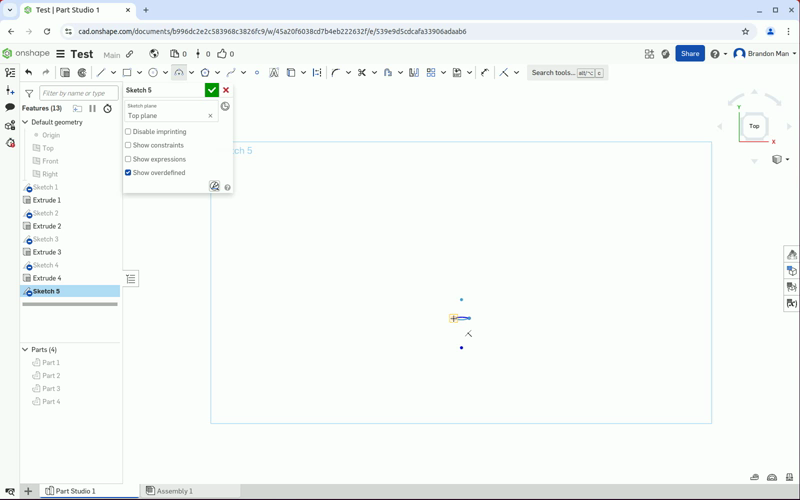
mouse_move(461, 247)
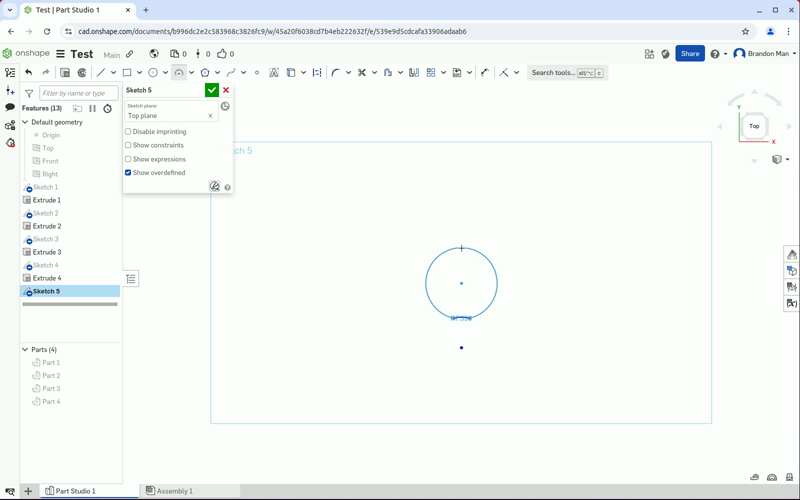
click(461, 247)
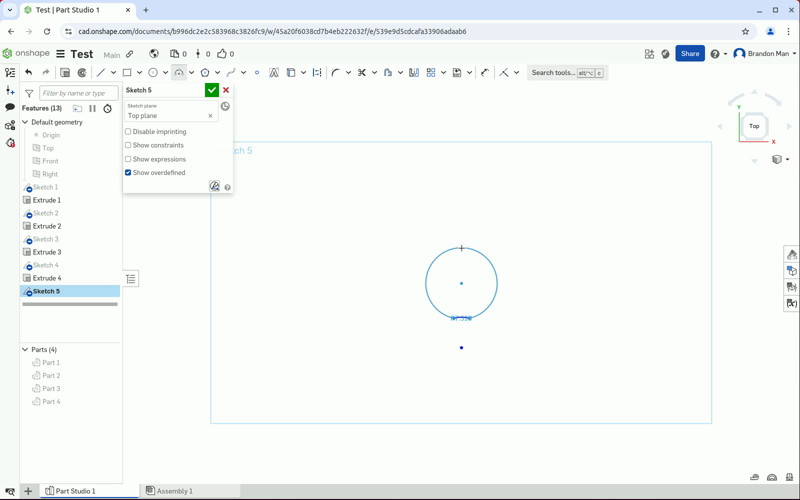
key_up(shift)
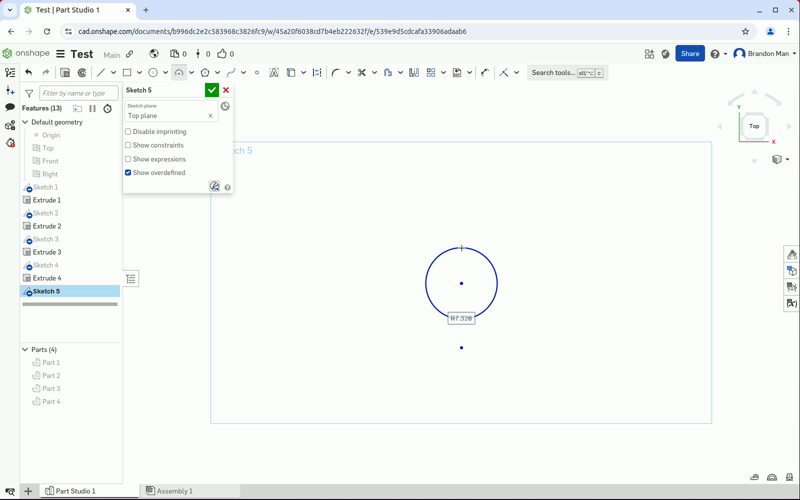
key(esc)
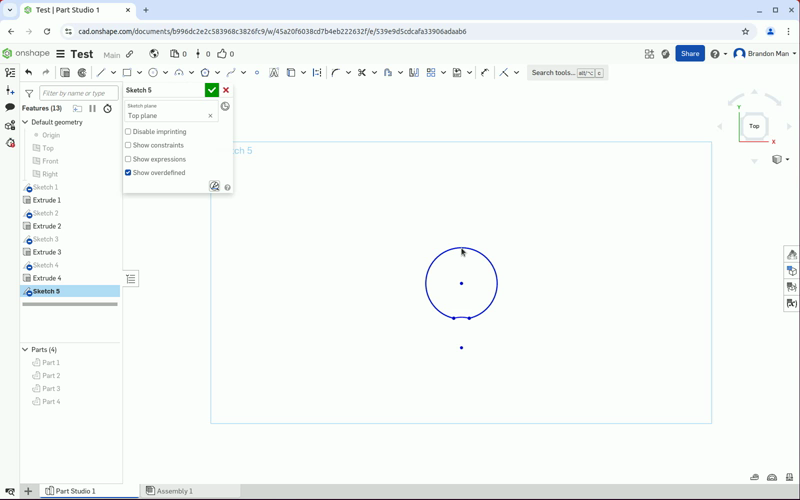
key(c)
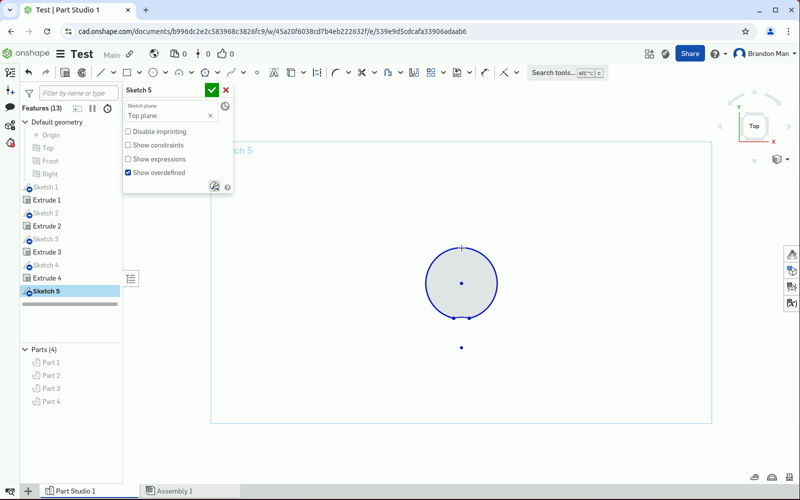
key_down(shift)
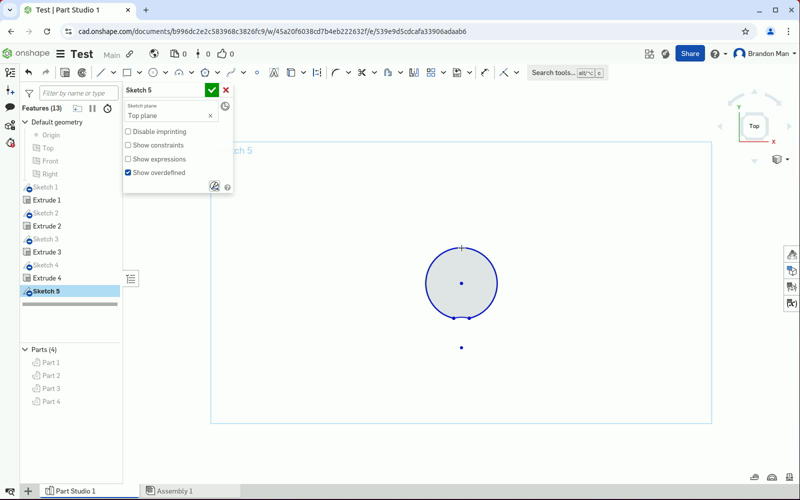
mouse_move(461, 282)
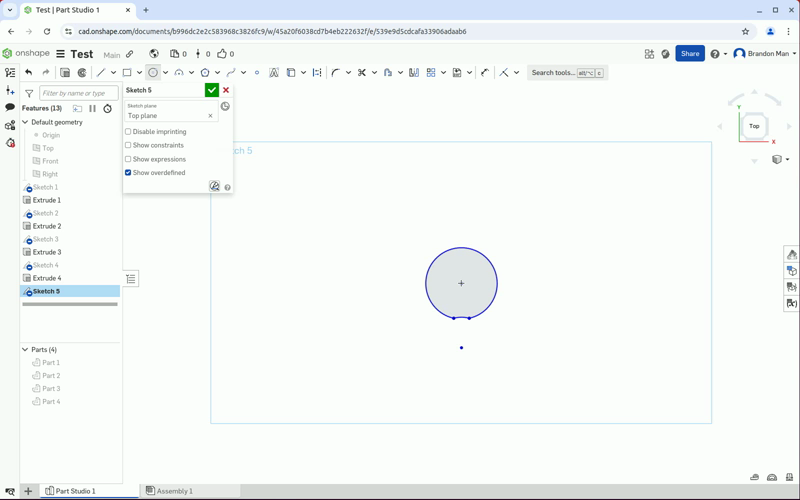
scroll(6)
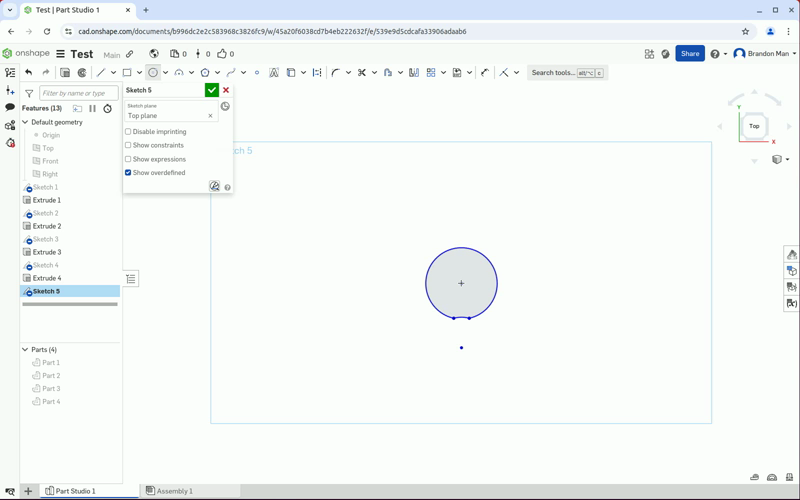
scroll(6)
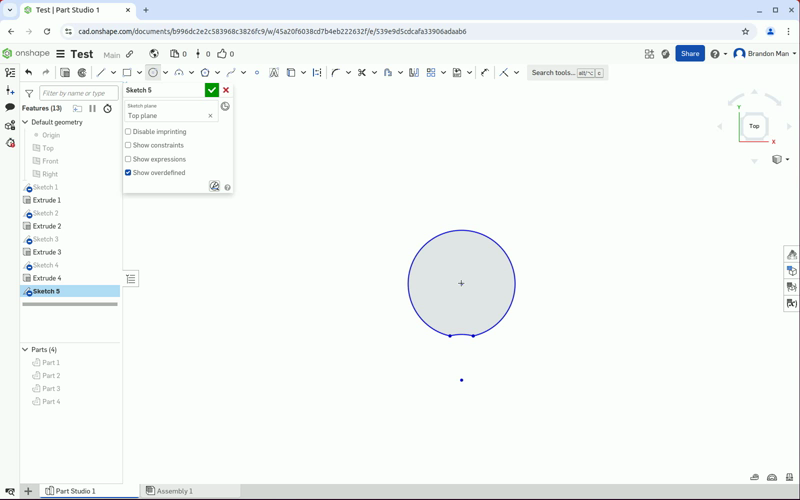
scroll(6)
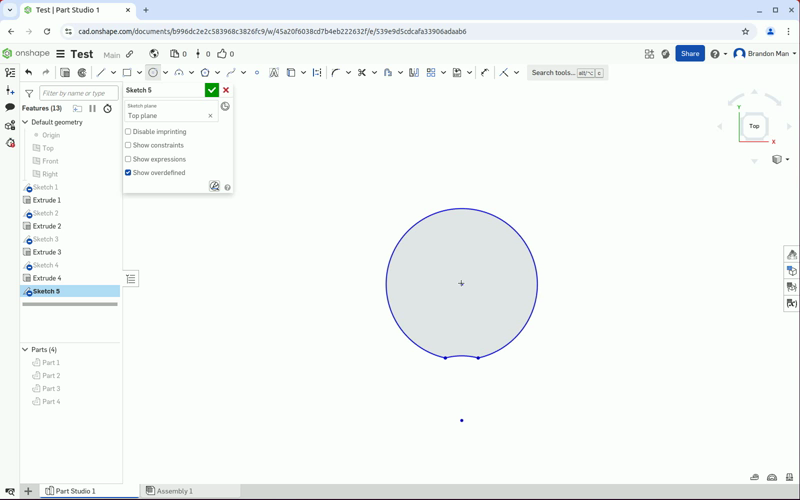
scroll(6)
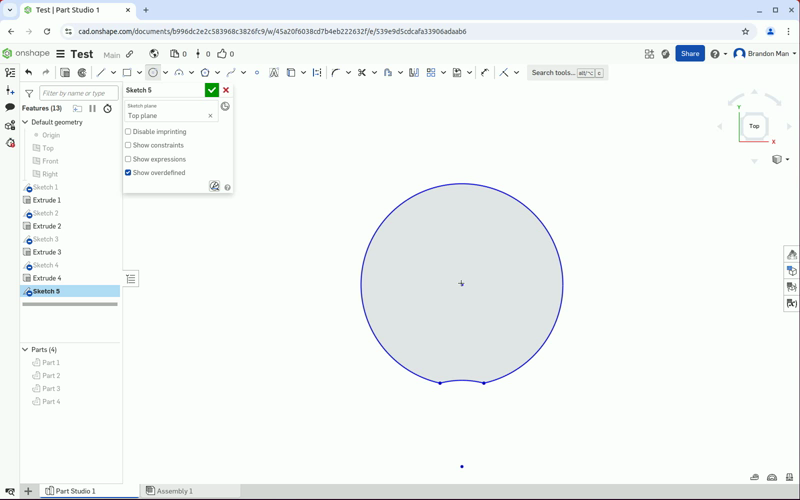
scroll(6)
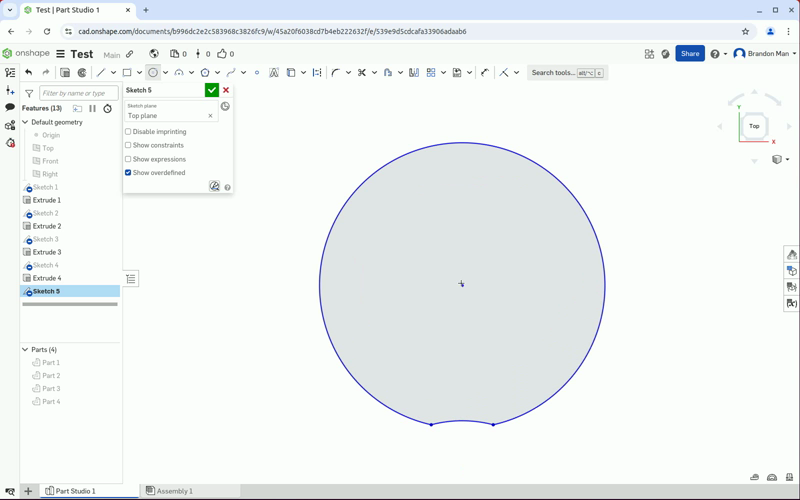
scroll(6)
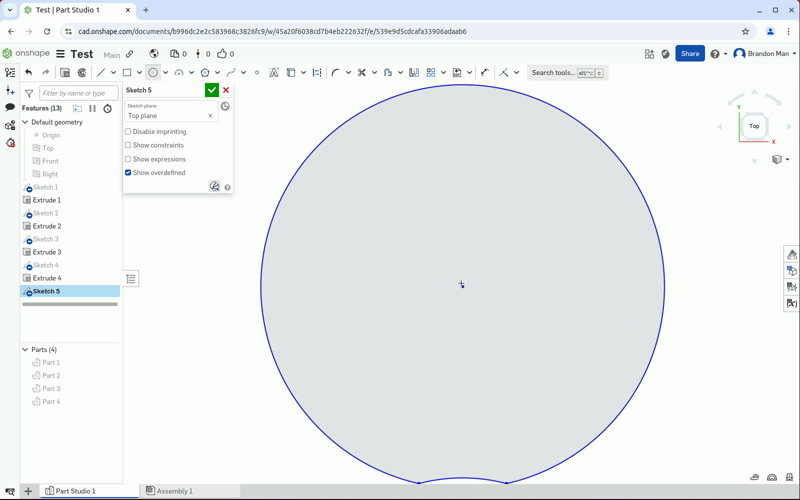
scroll(6)
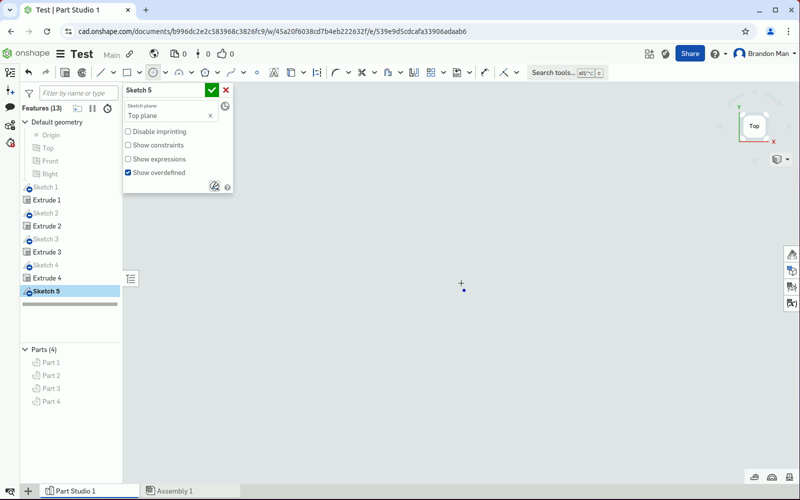
click(461, 282)
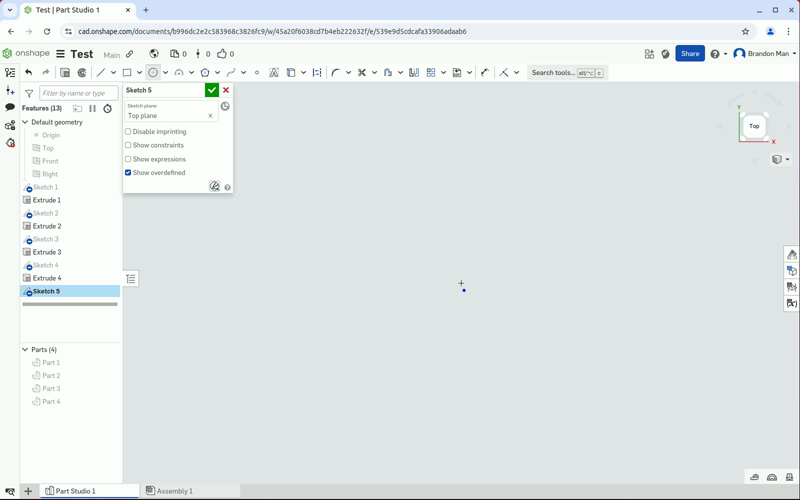
scroll(-6)
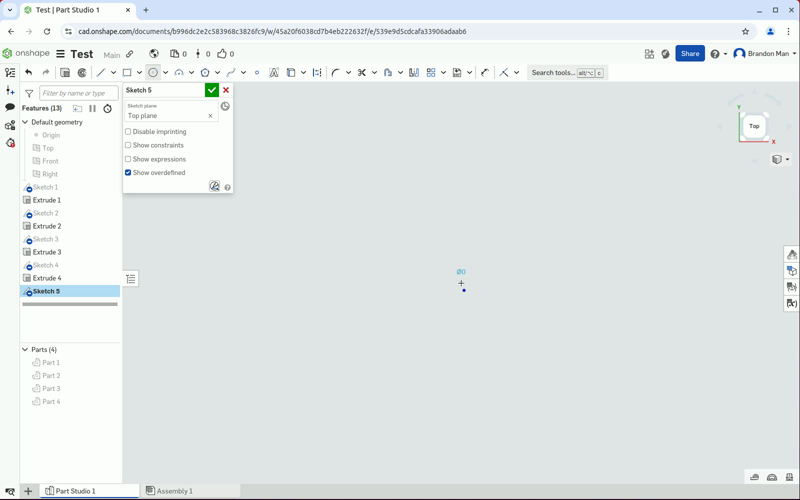
scroll(-6)
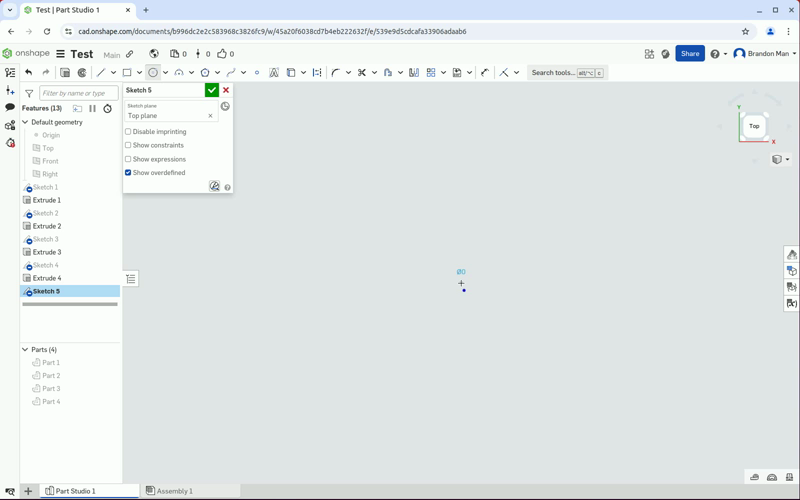
scroll(-6)
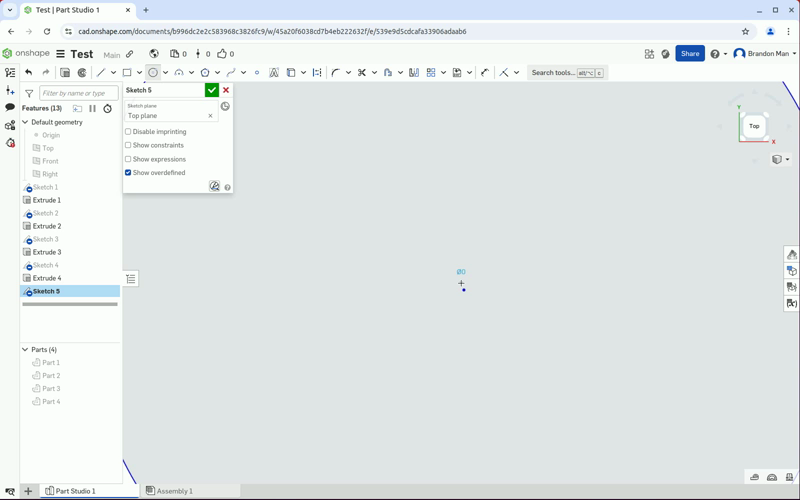
scroll(-6)
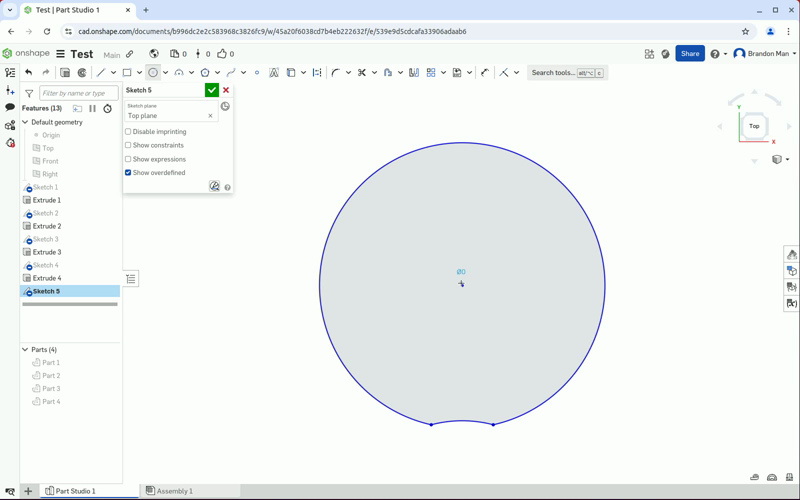
scroll(-6)
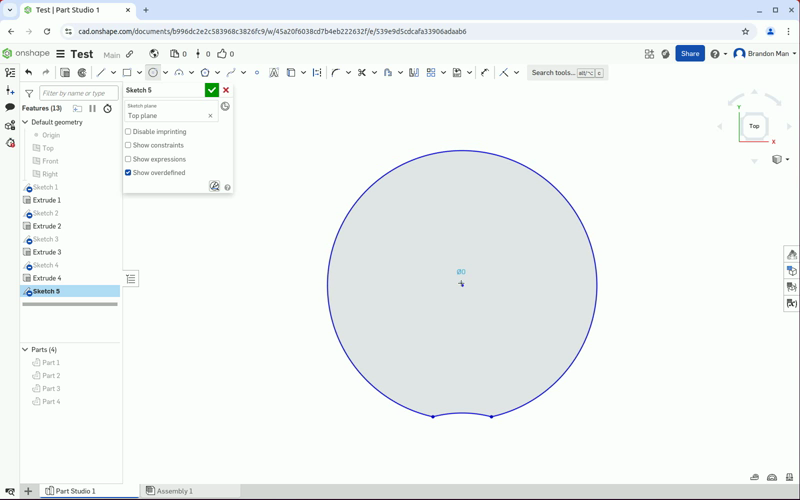
scroll(-6)
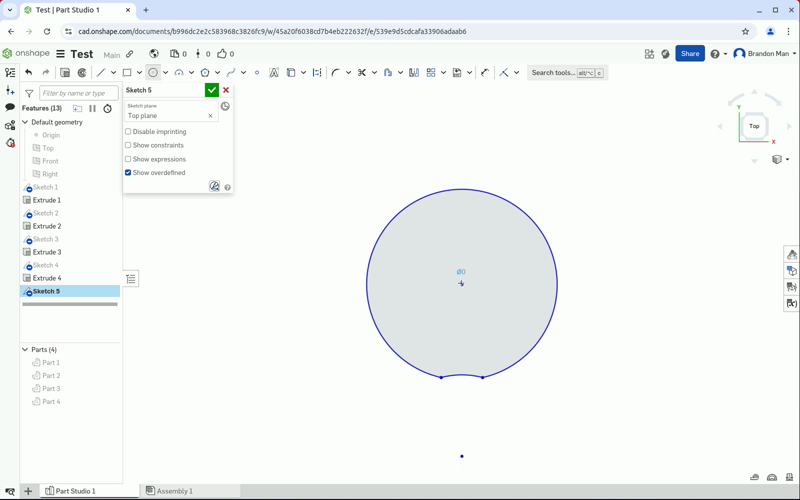
scroll(-6)
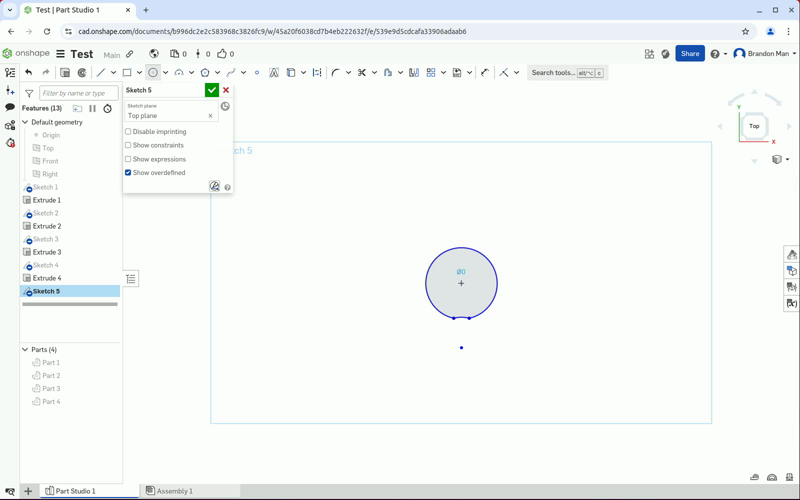
key_up(shift)
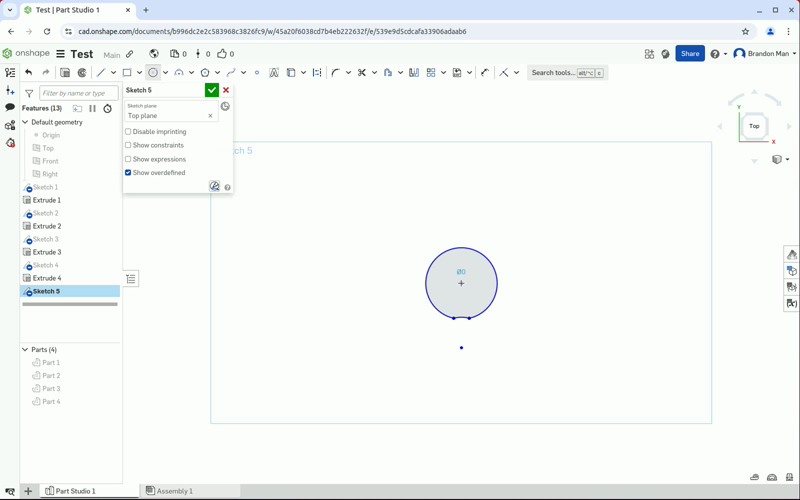
mouse_move(489, 282)
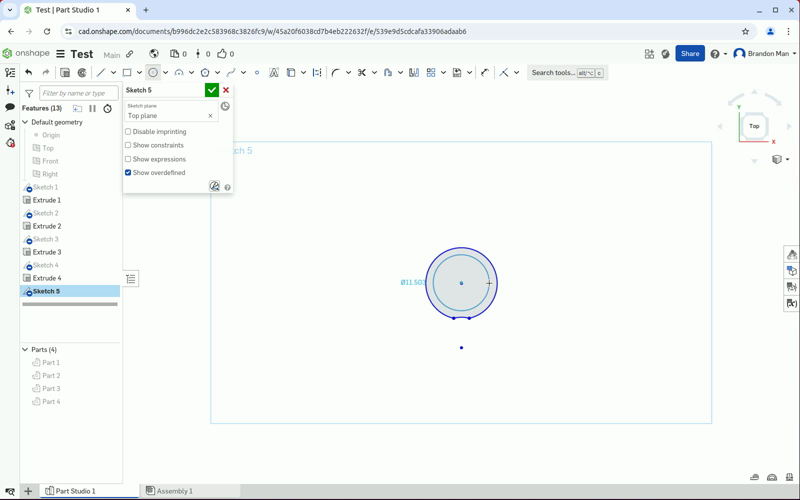
click(489, 282)
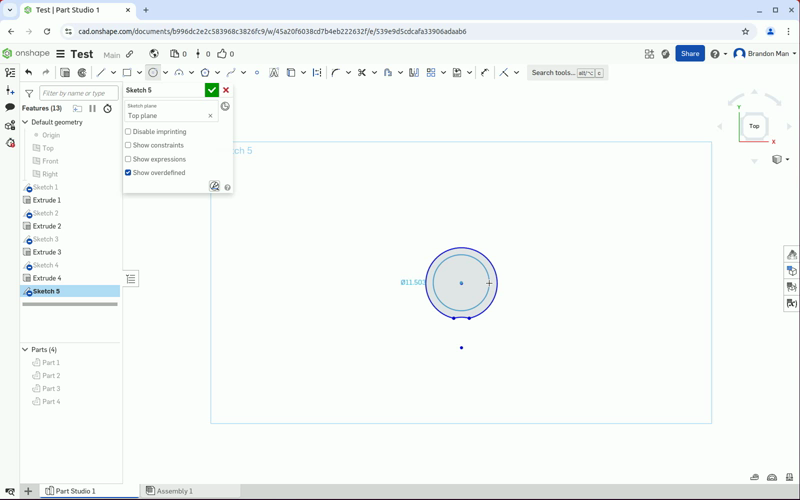
key(esc)
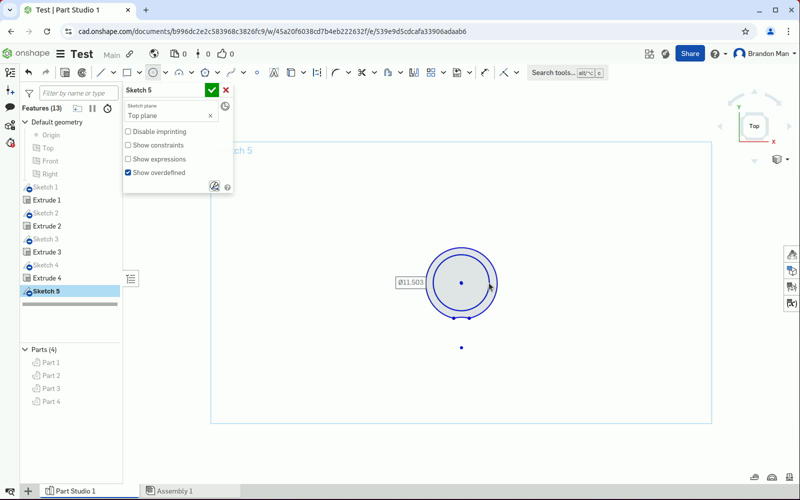
mouse_move(432, 296)
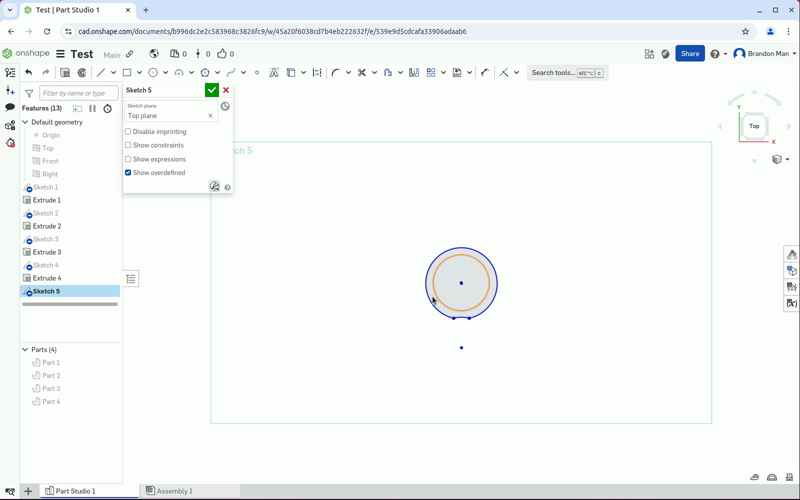
scroll(6)
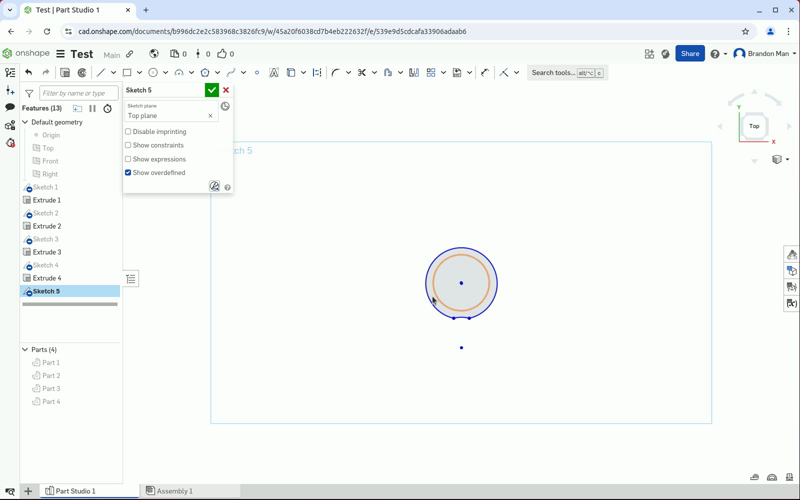
scroll(6)
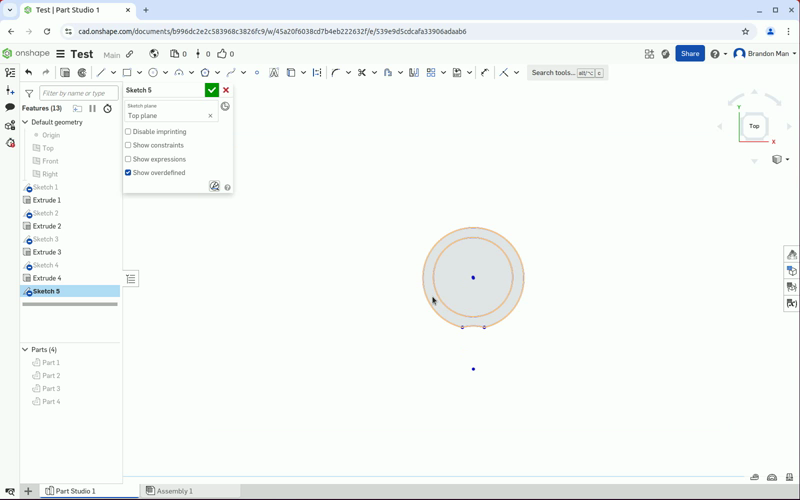
scroll(6)
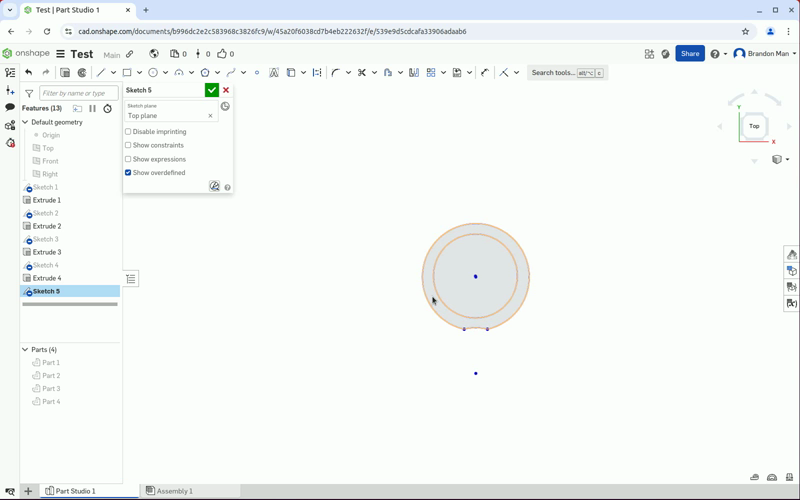
scroll(6)
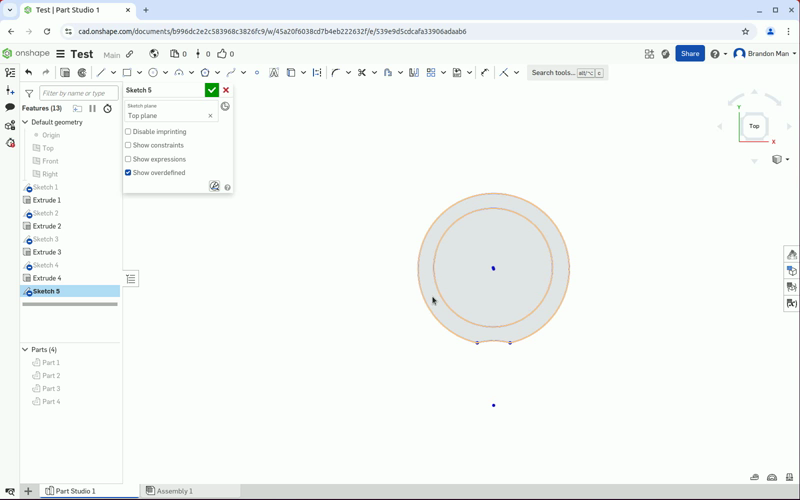
scroll(6)
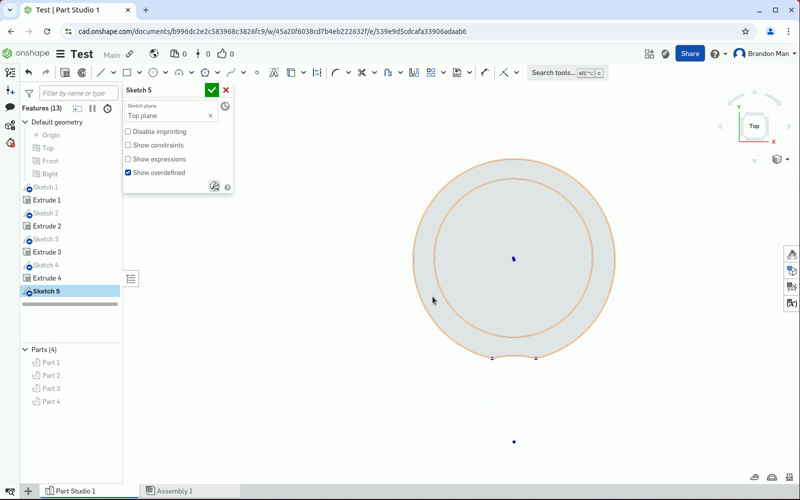
scroll(6)
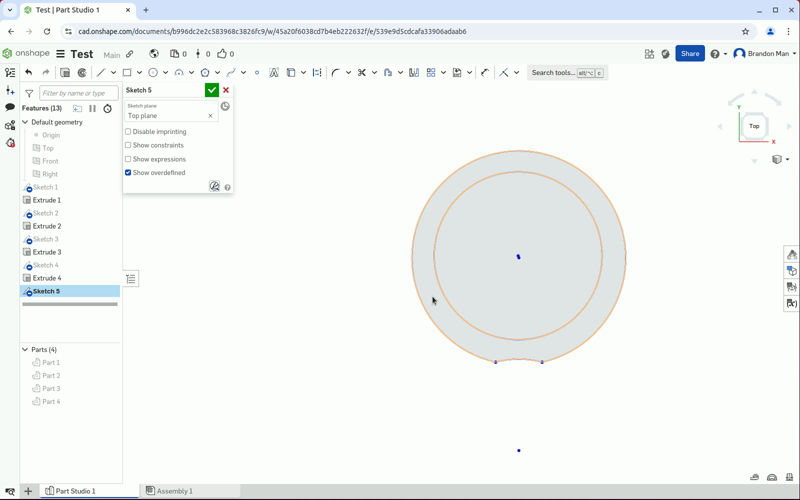
scroll(6)
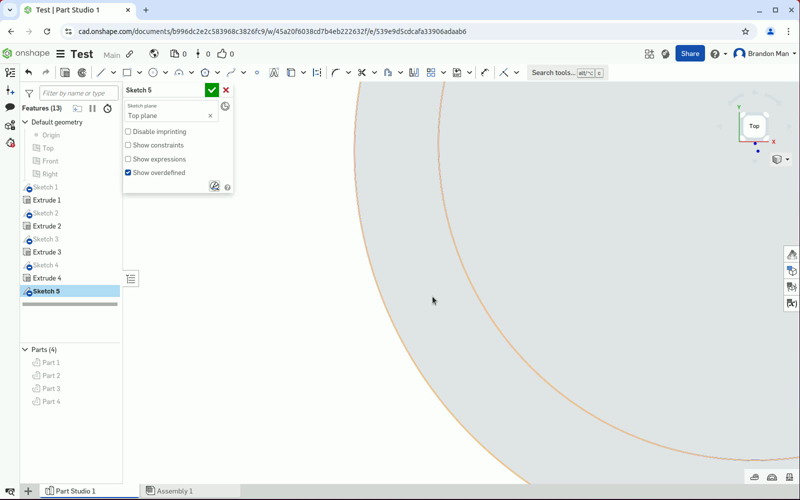
click(432, 296)
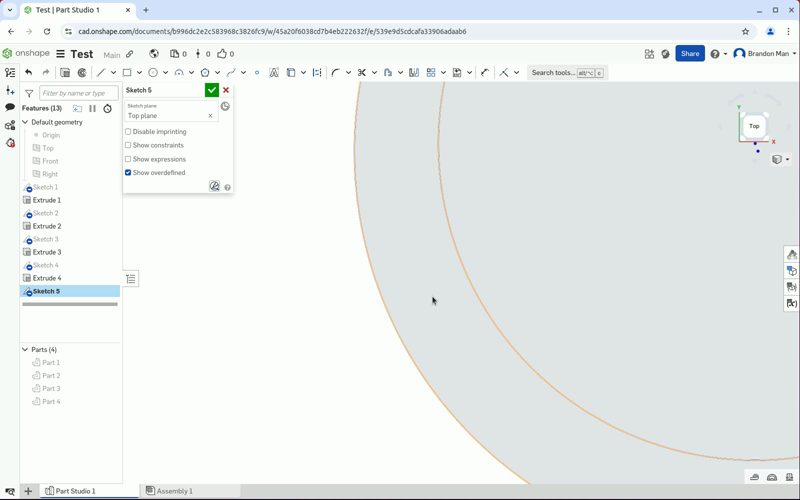
scroll(-6)
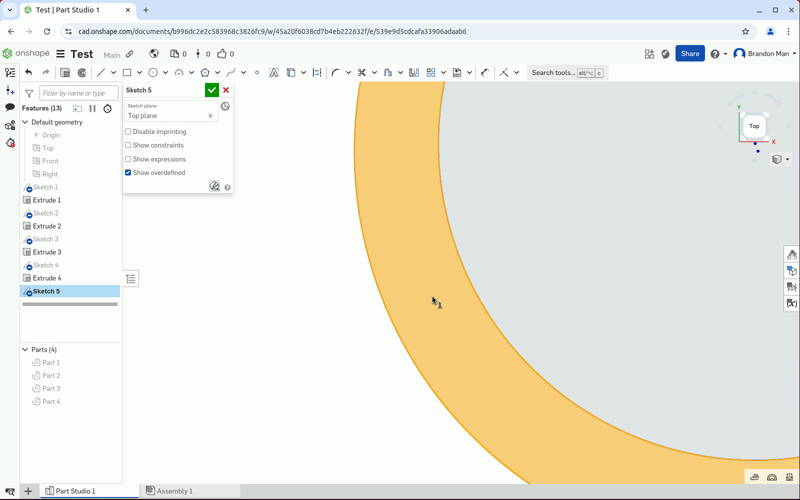
scroll(-6)
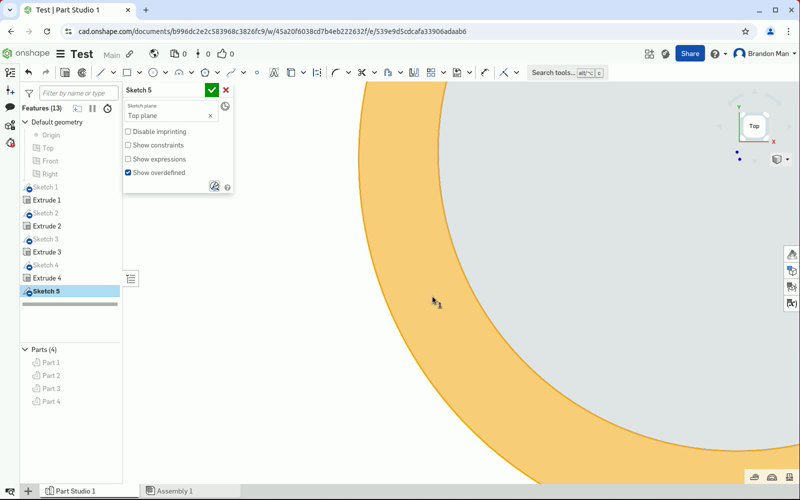
scroll(-6)
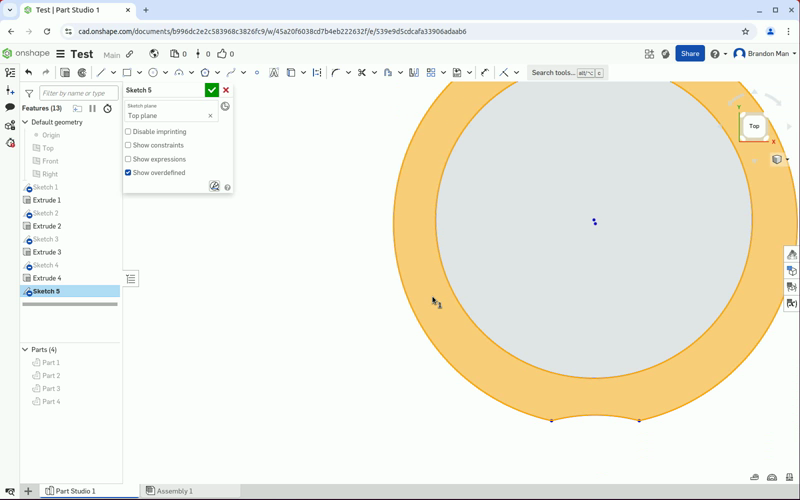
scroll(-6)
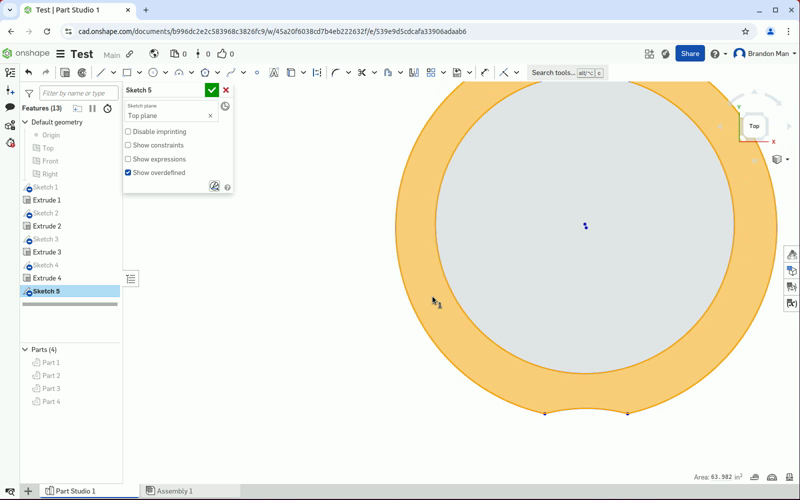
scroll(-6)
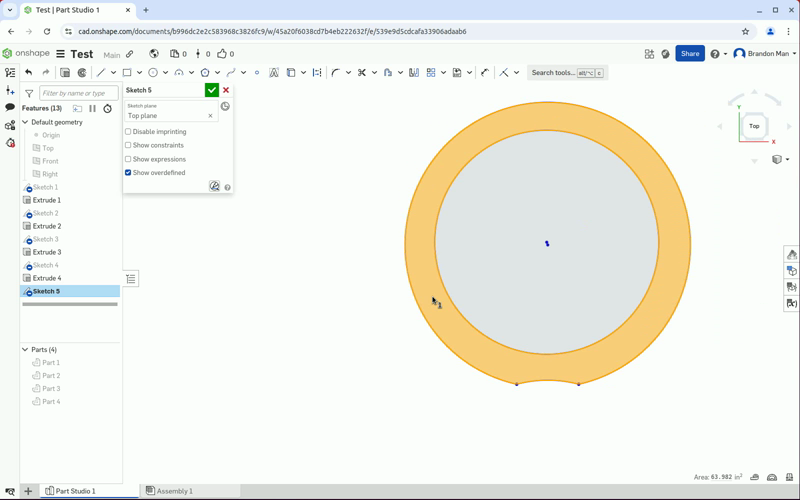
scroll(-6)
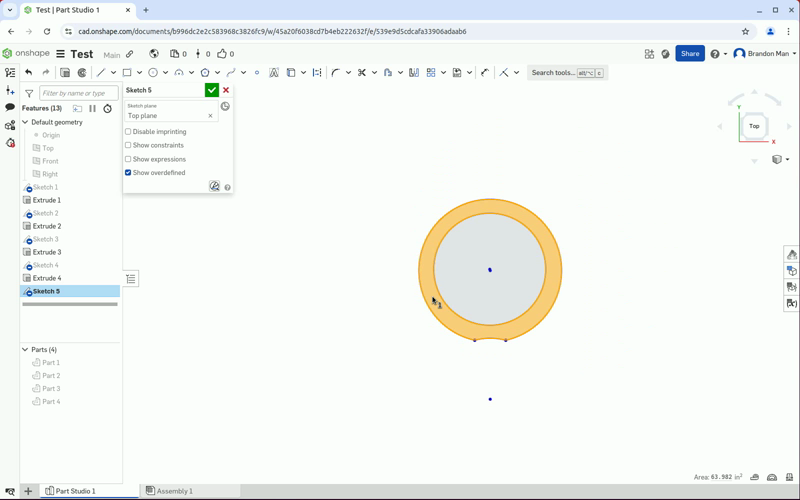
scroll(-6)
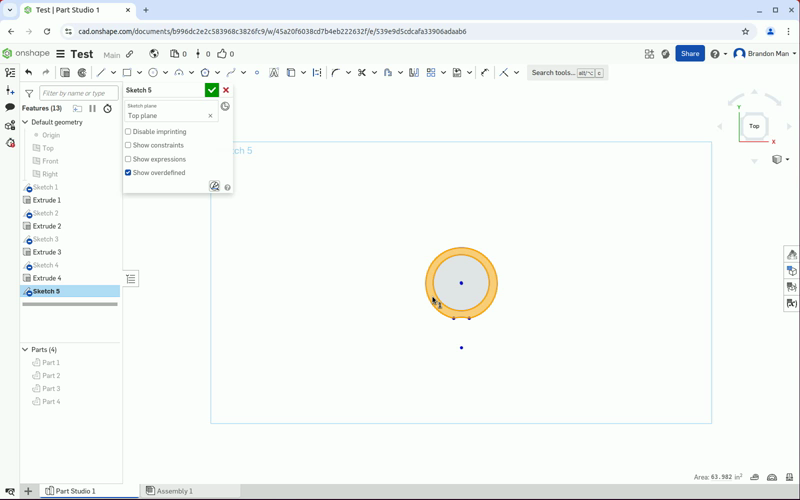
mouse_move(73, 352)
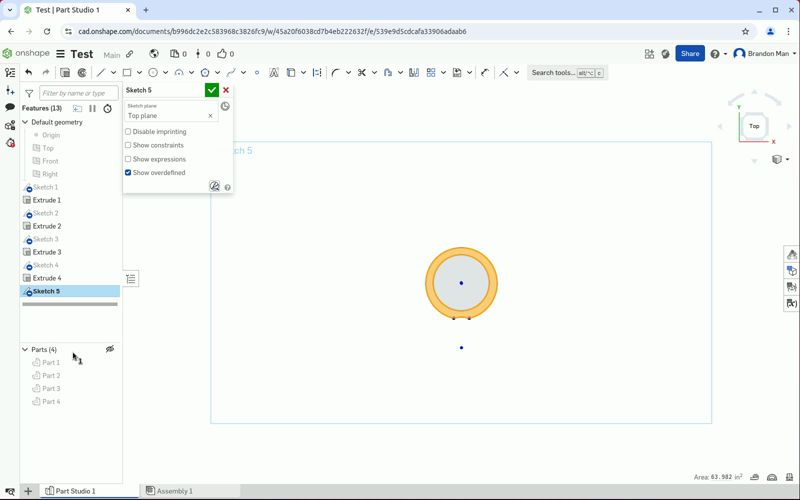
key(shift+y)
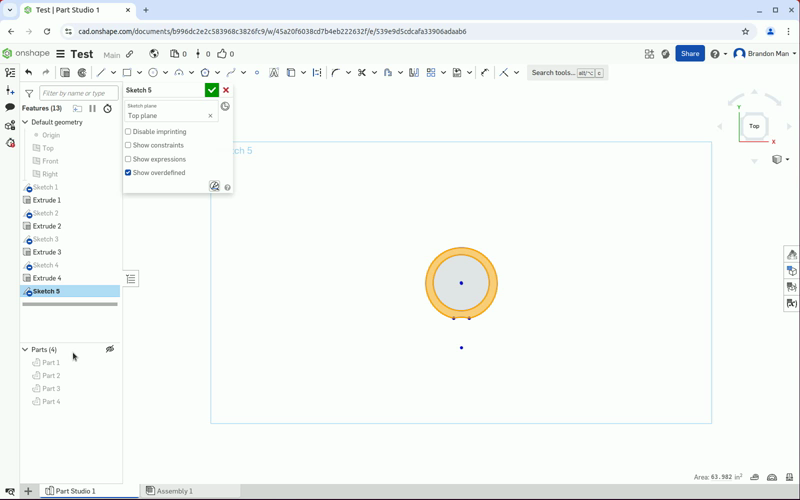
key(shift+e)
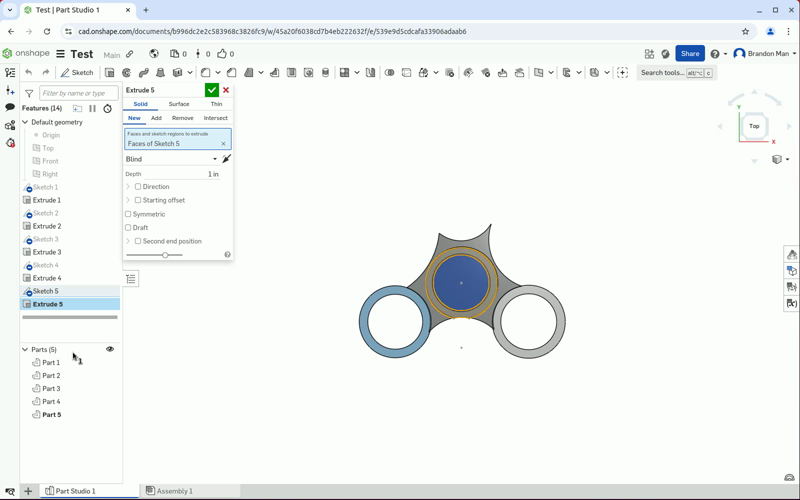
mouse_move(143, 106)
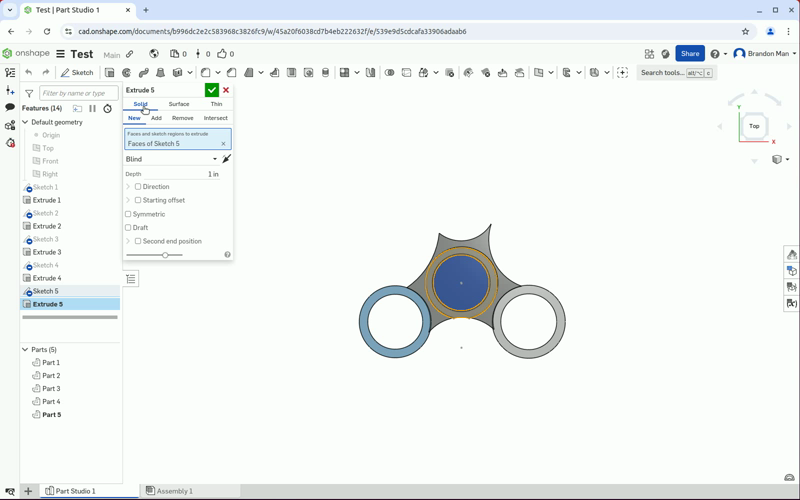
click(143, 106)
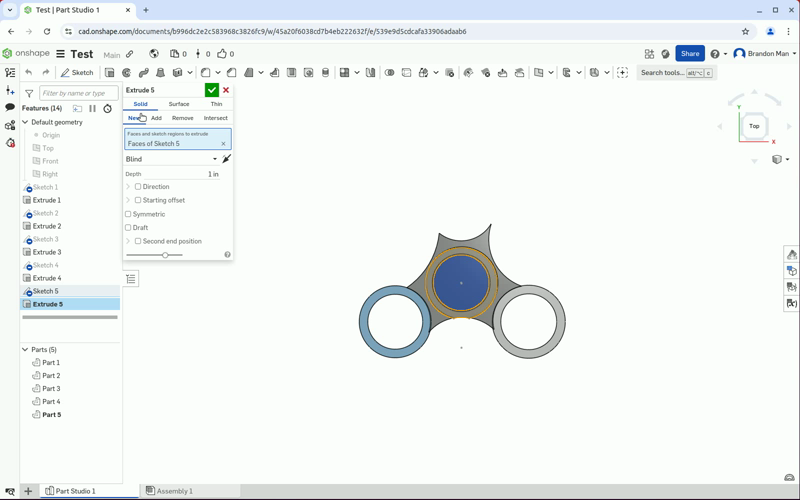
mouse_move(137, 120)
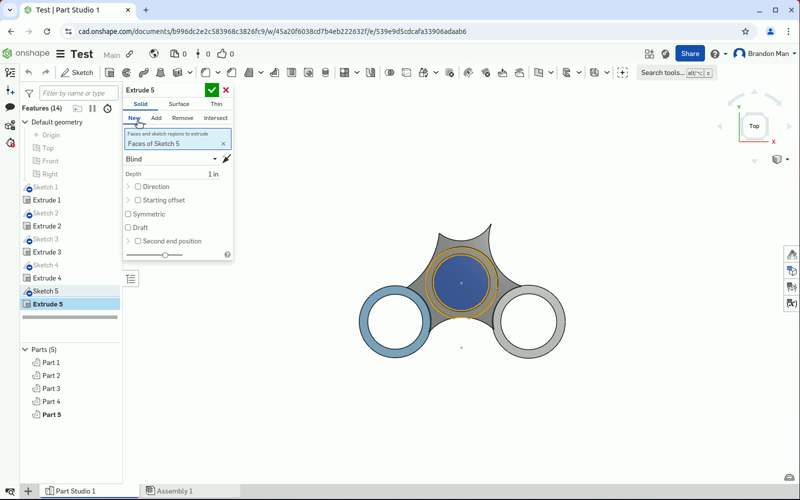
click(137, 120)
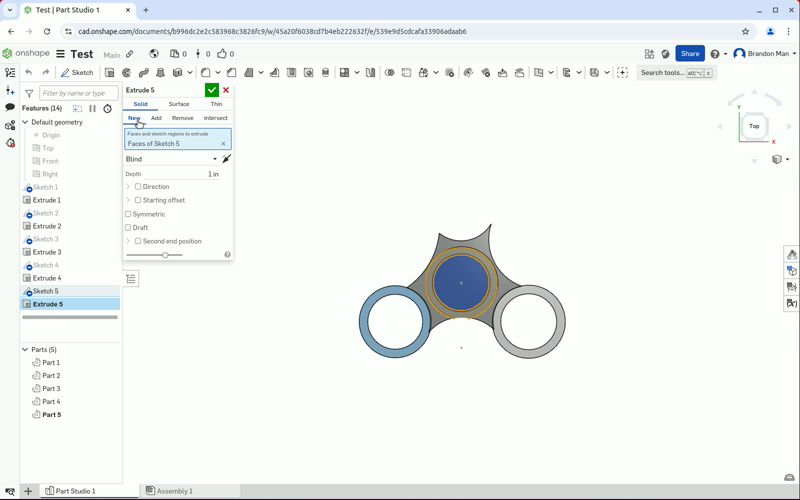
key(tab, 4)
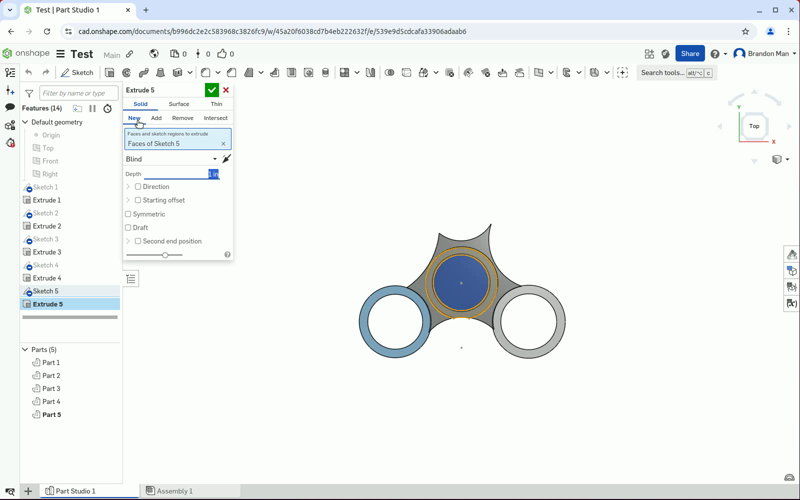
text(6.74)
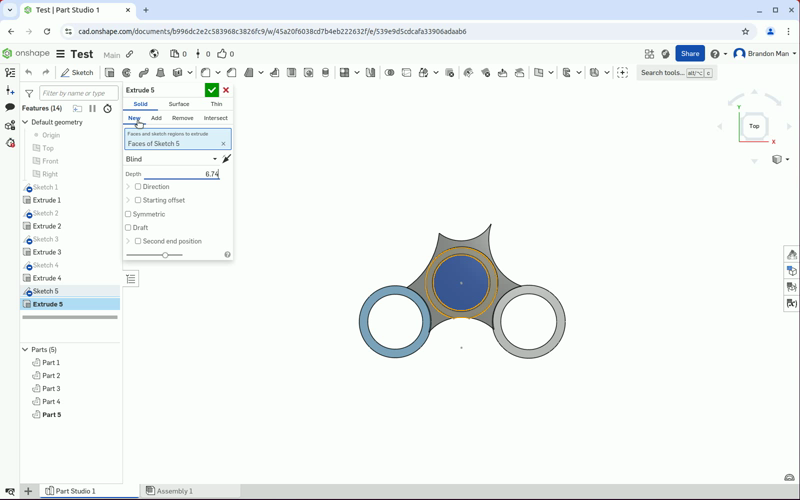
key(enter)
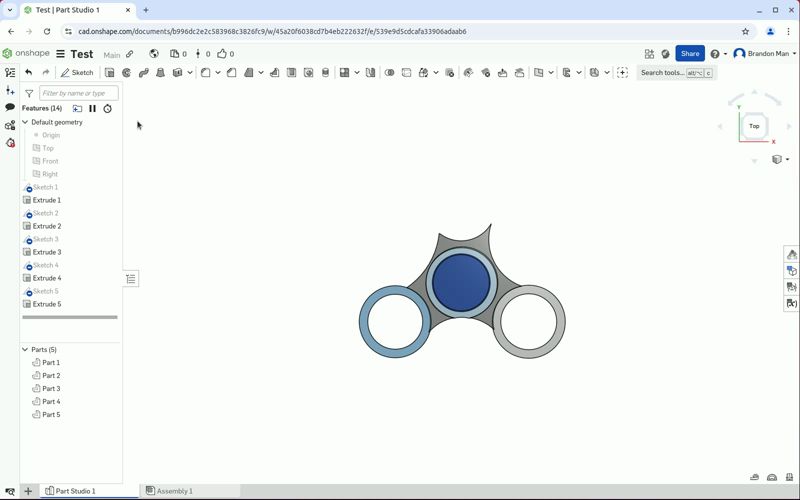
key(shift+h)
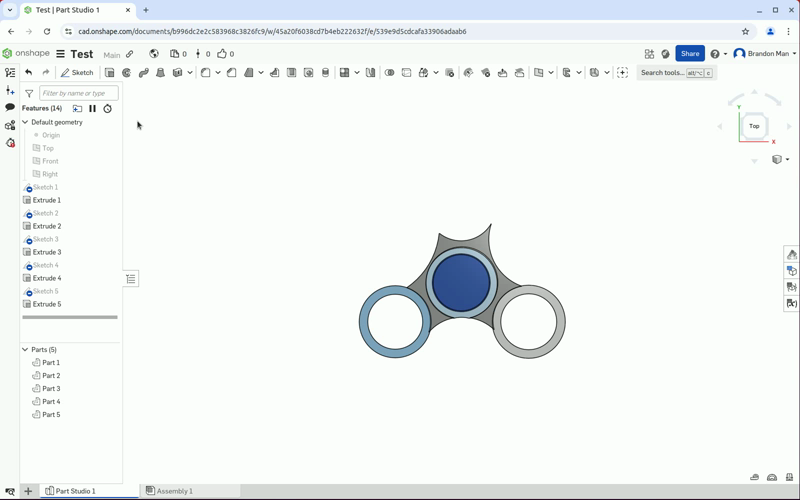
key(shift+h)
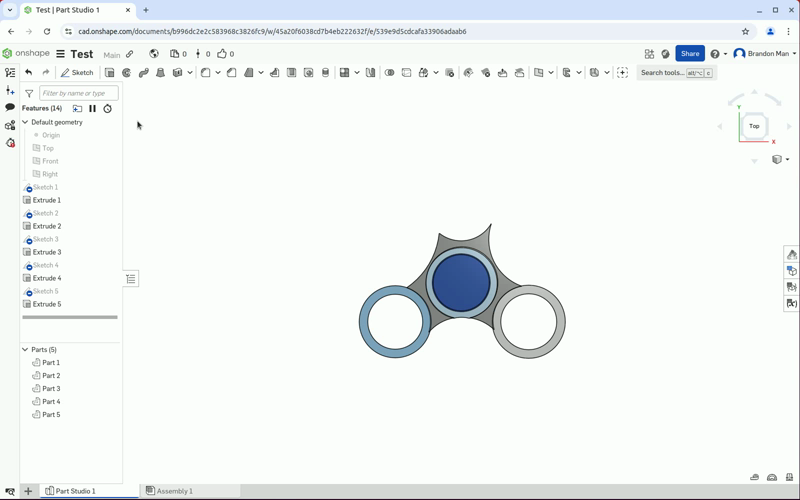
mouse_move(73, 189)
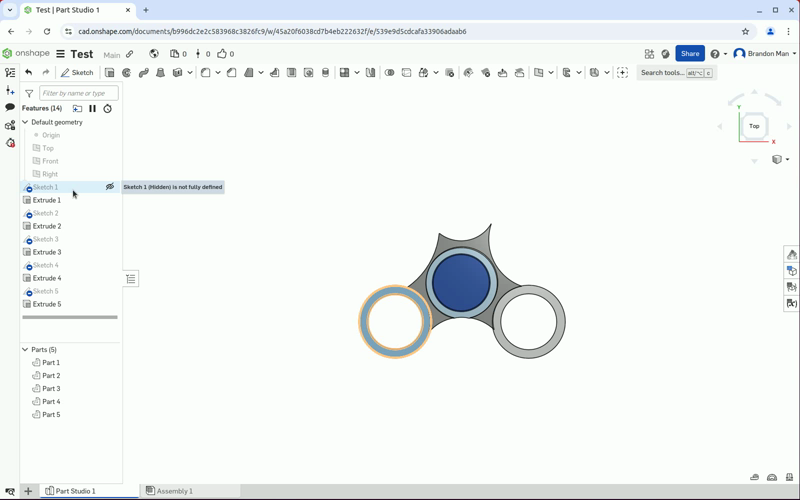
click(73, 189)
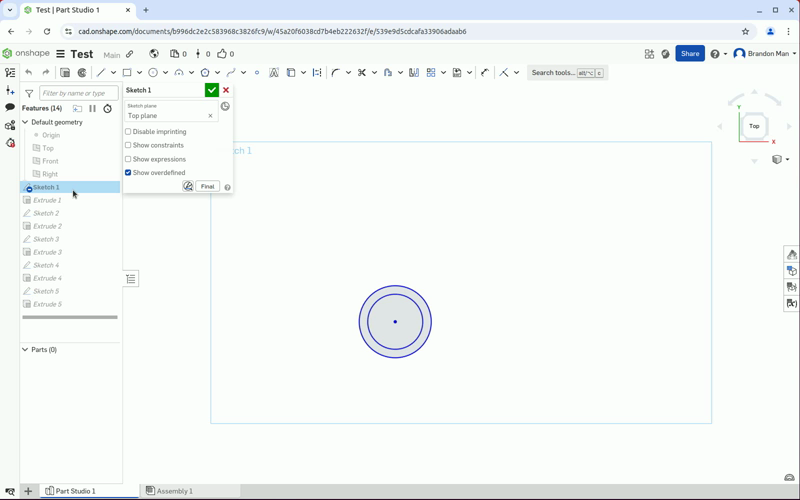
mouse_move(229, 92)
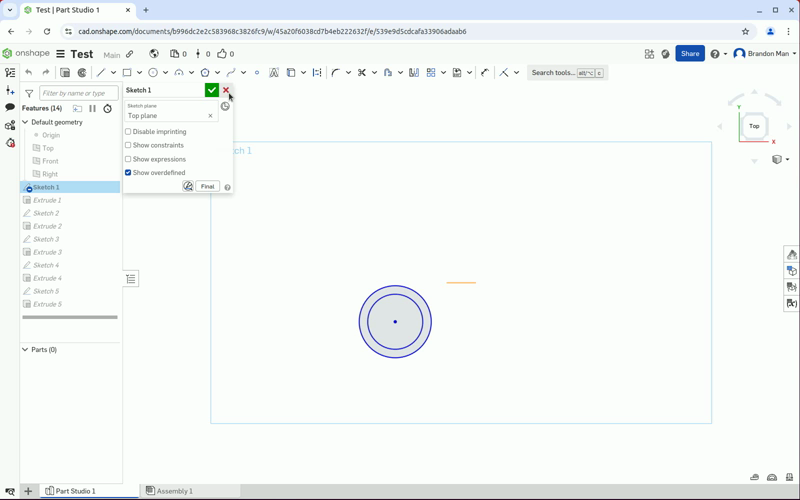
click(229, 92)
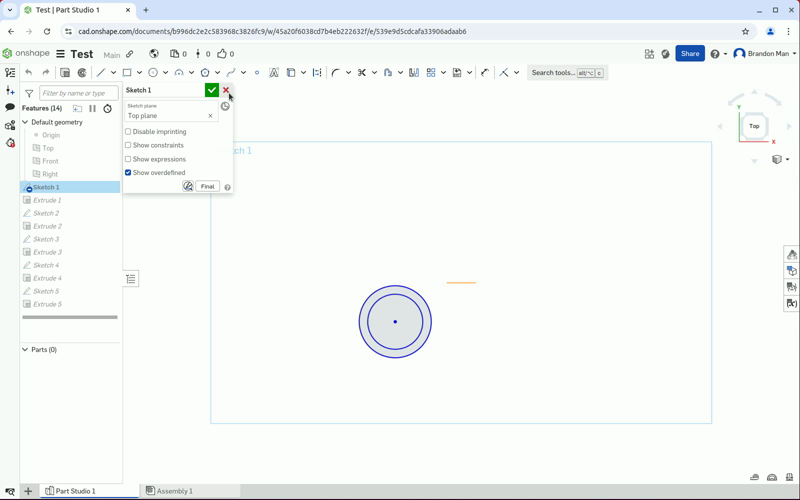
key(shift+s)
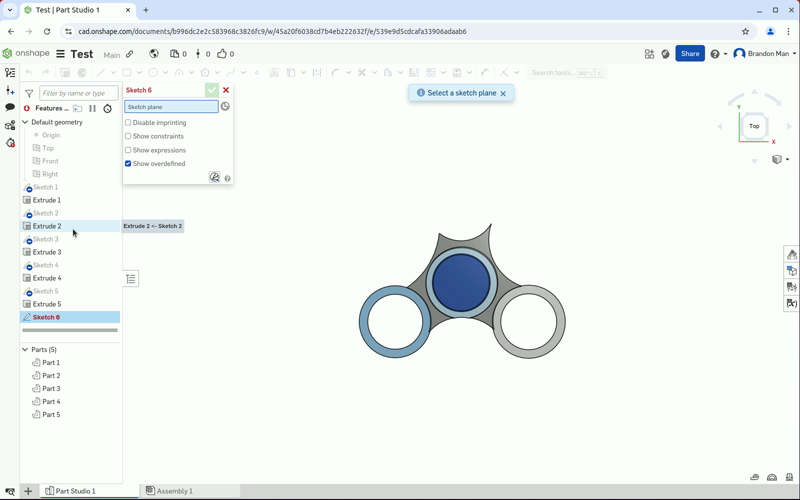
scroll(3)
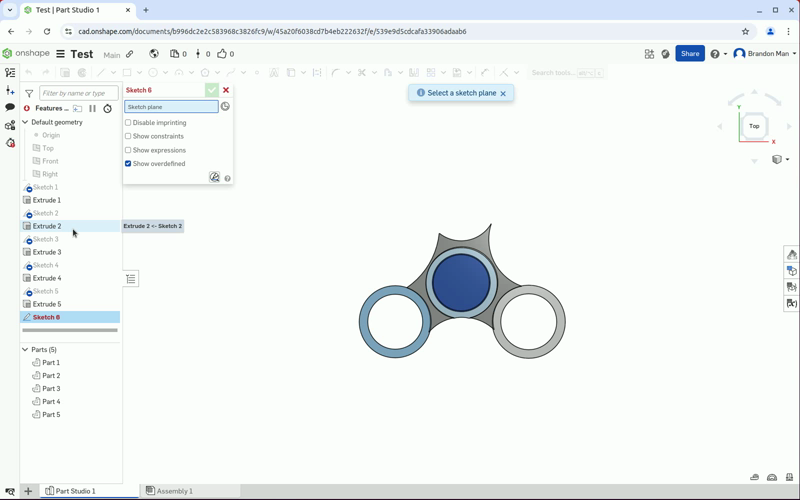
mouse_move(73, 150)
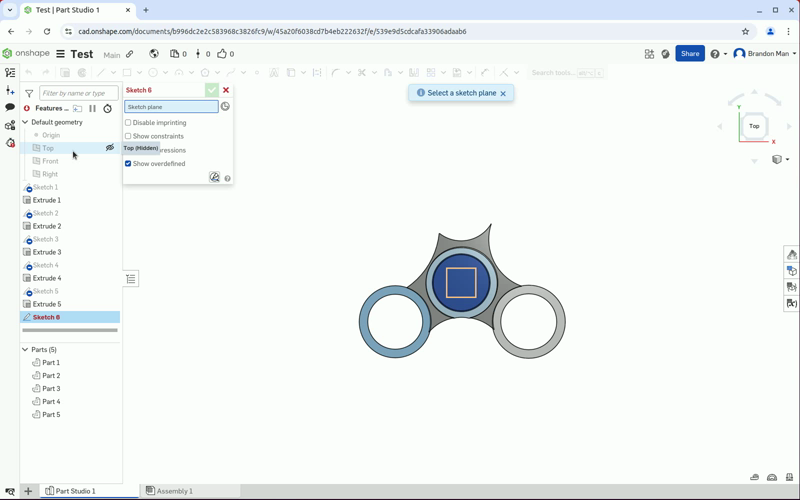
click(73, 150)
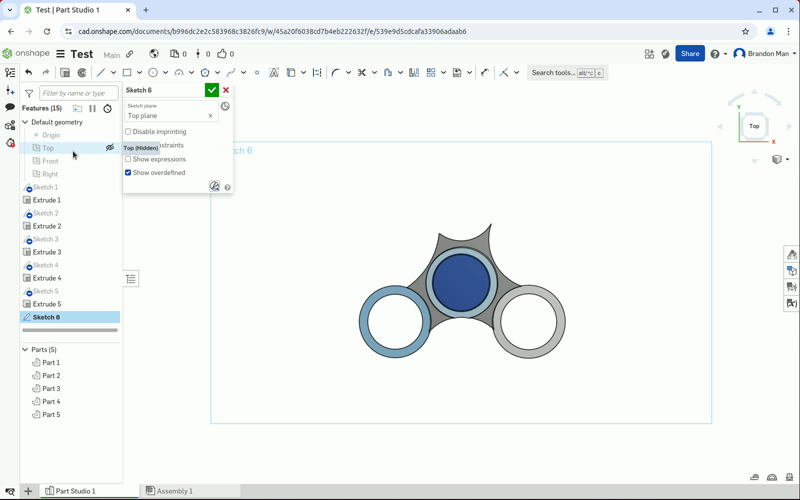
mouse_move(73, 352)
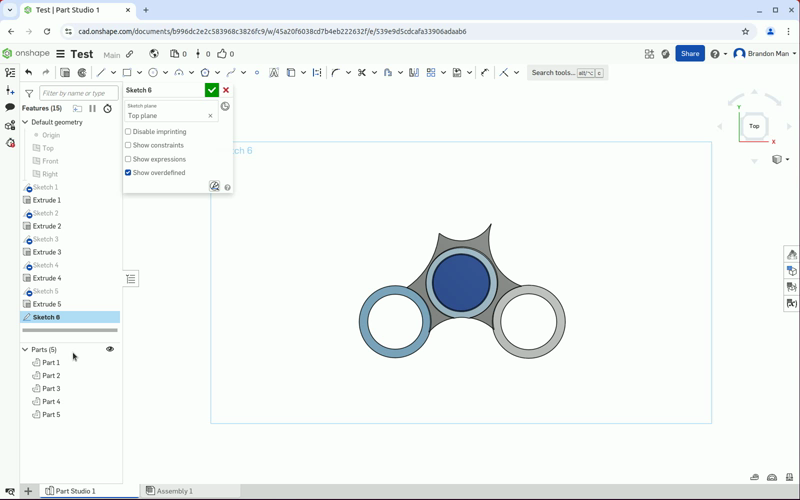
key(y)
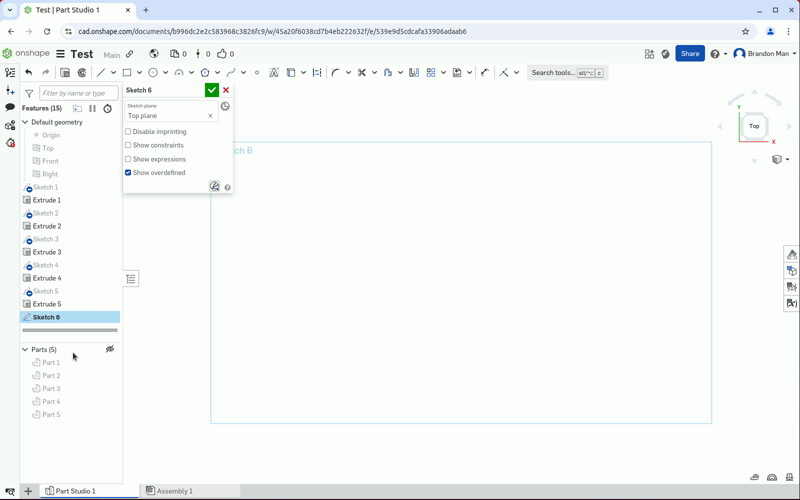
key(c)
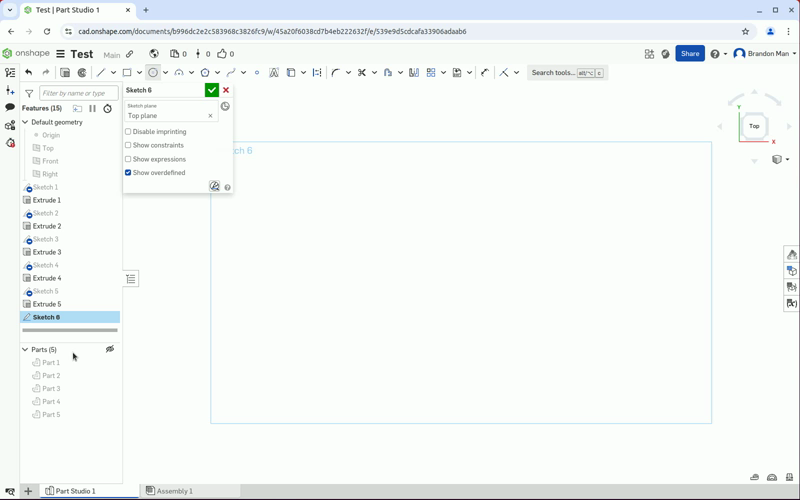
key_down(shift)
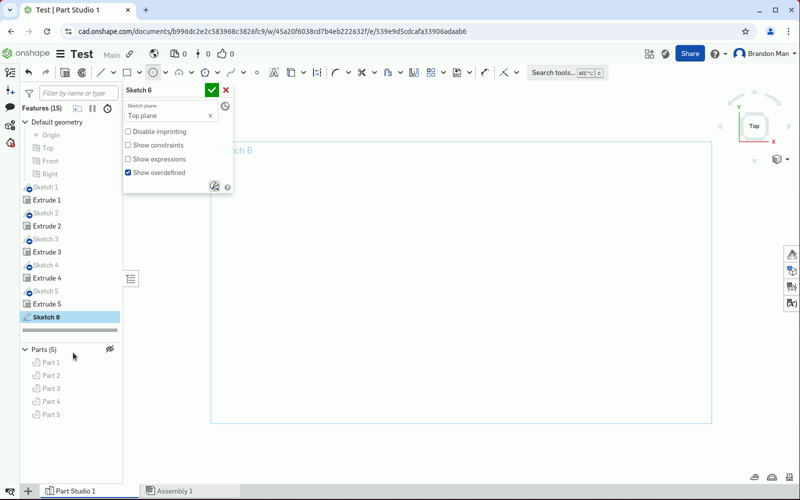
mouse_move(461, 205)
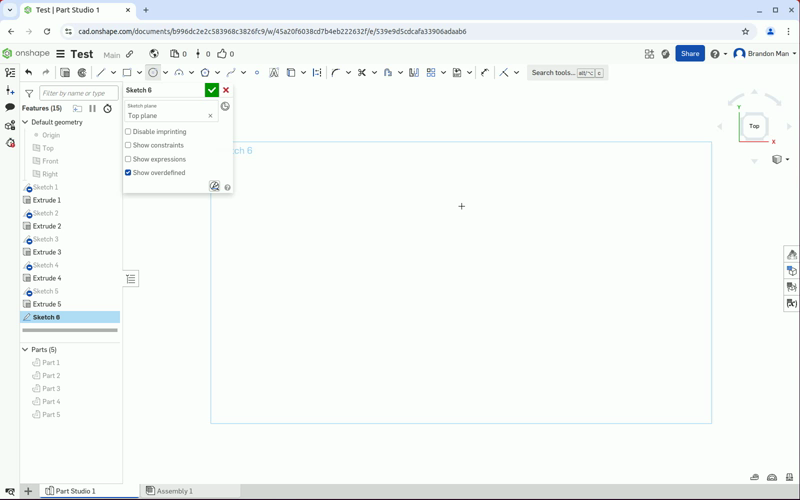
click(461, 205)
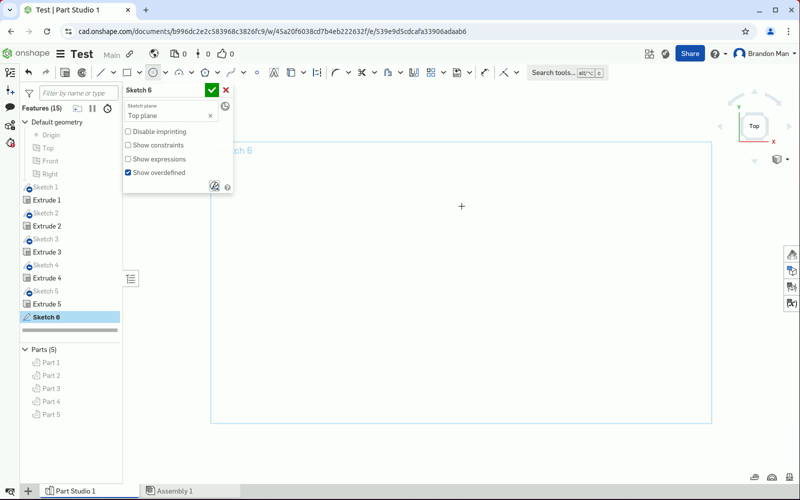
key_up(shift)
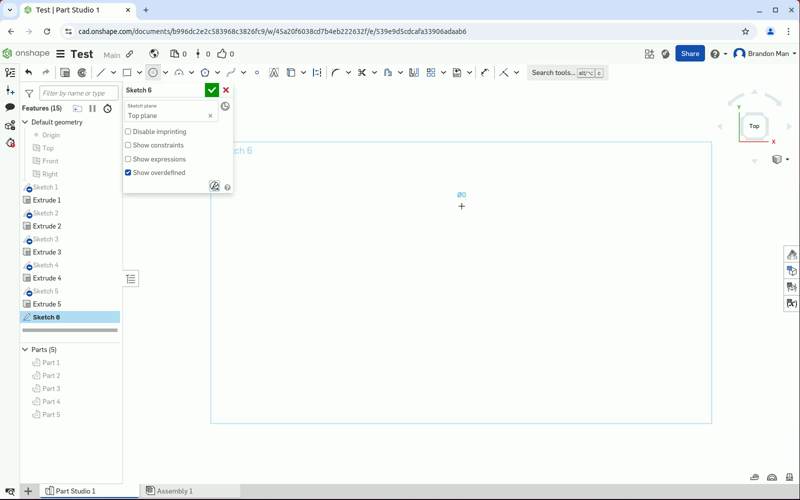
mouse_move(498, 205)
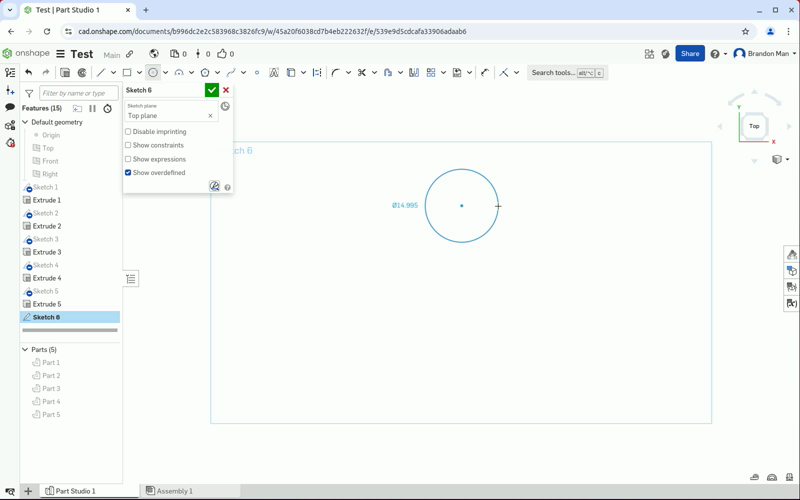
click(498, 205)
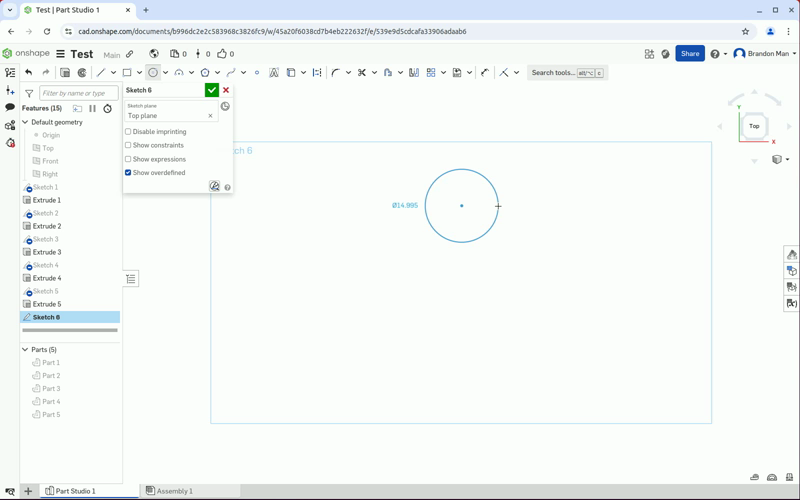
key(esc)
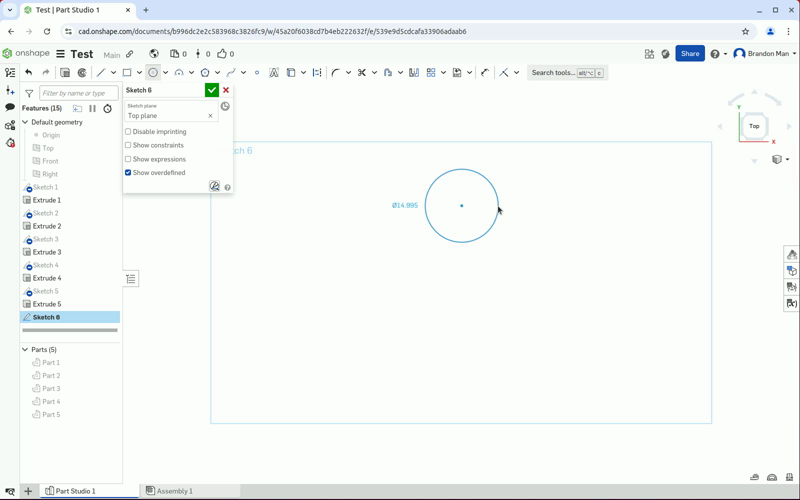
key(c)
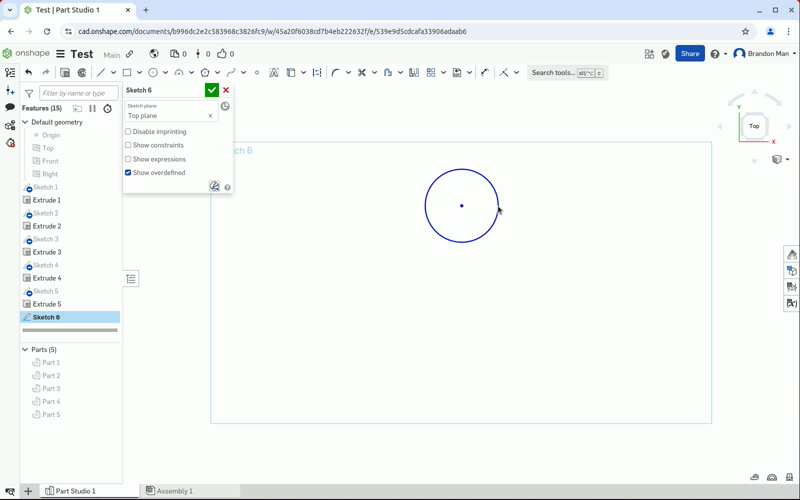
key_down(shift)
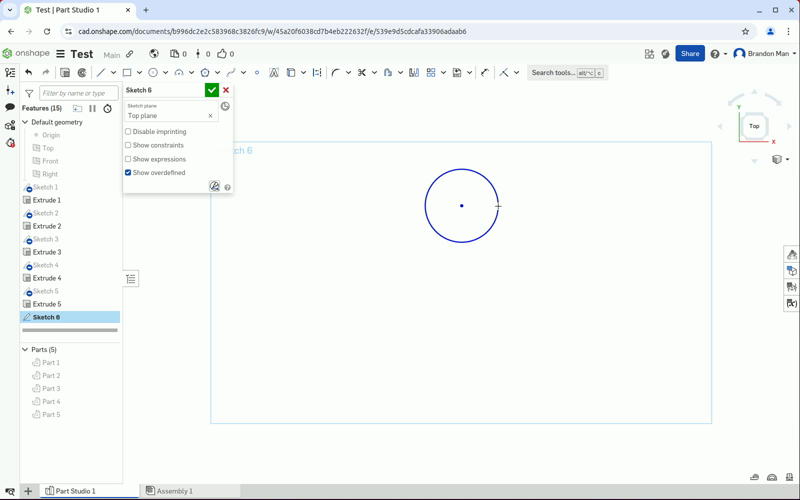
mouse_move(461, 205)
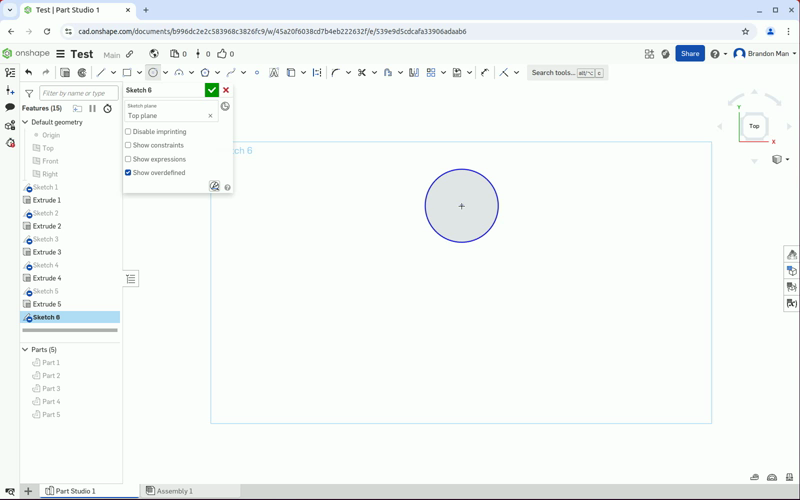
click(461, 205)
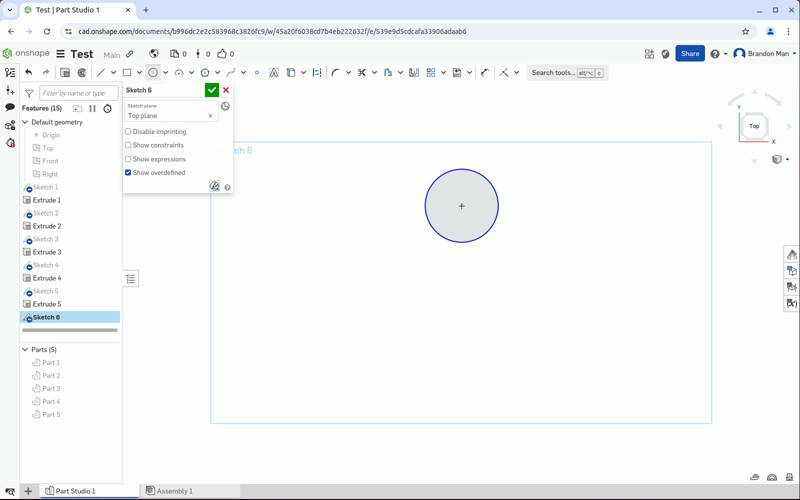
key_up(shift)
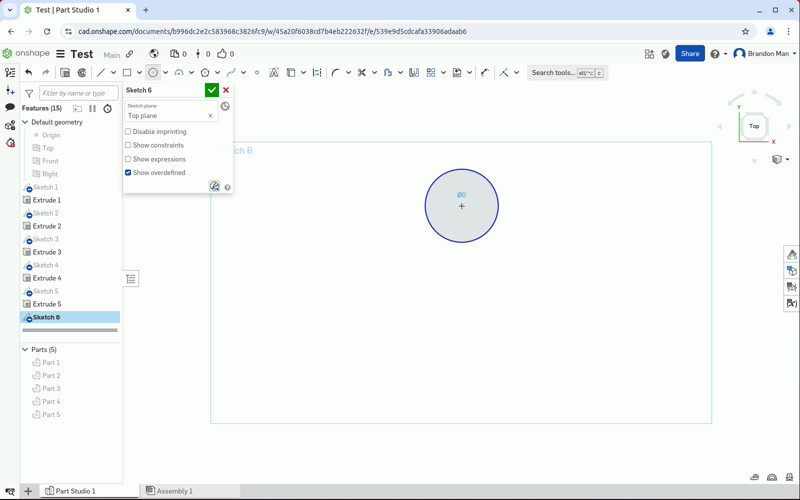
mouse_move(489, 205)
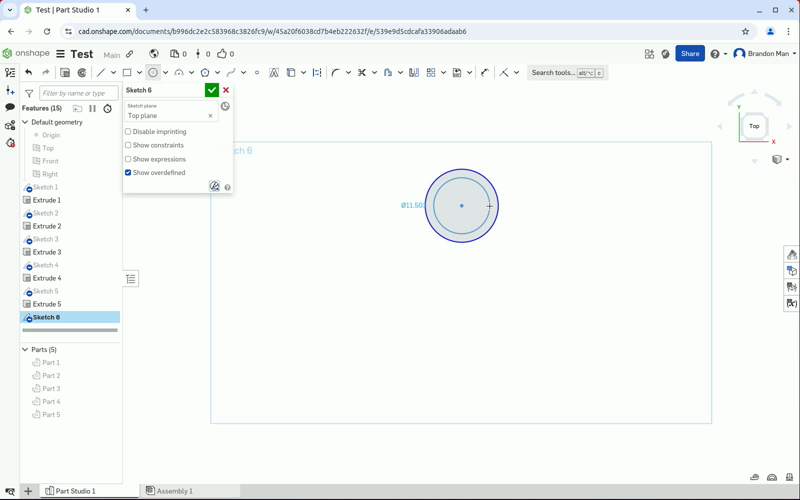
click(489, 205)
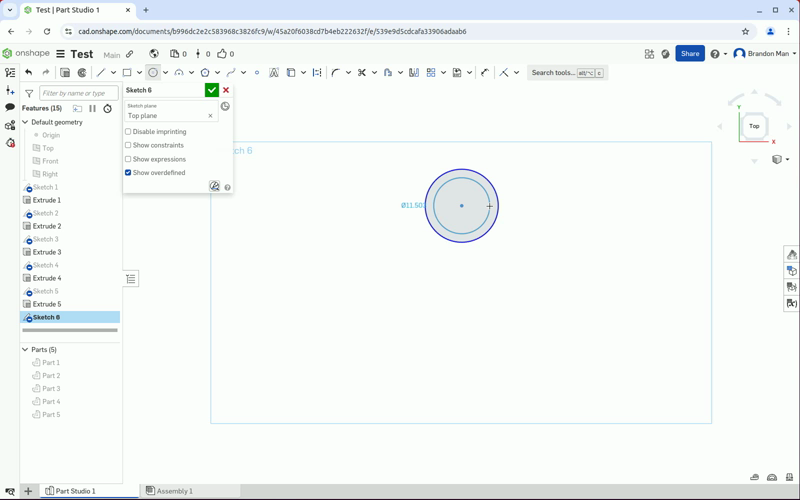
key(esc)
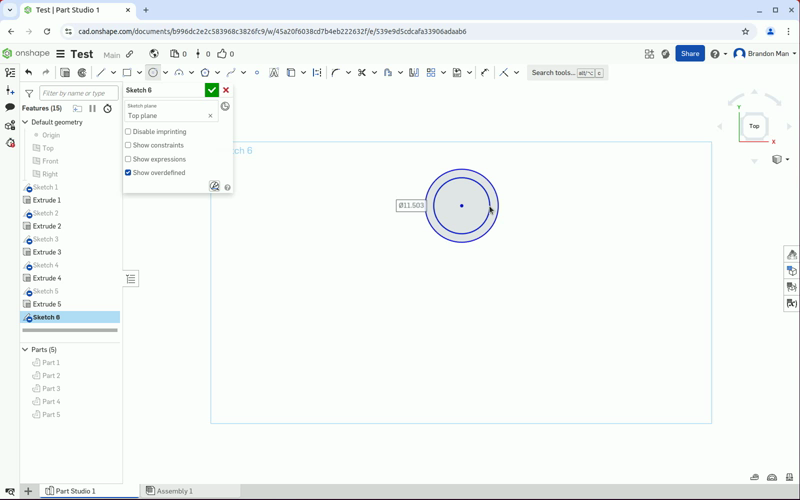
mouse_move(452, 238)
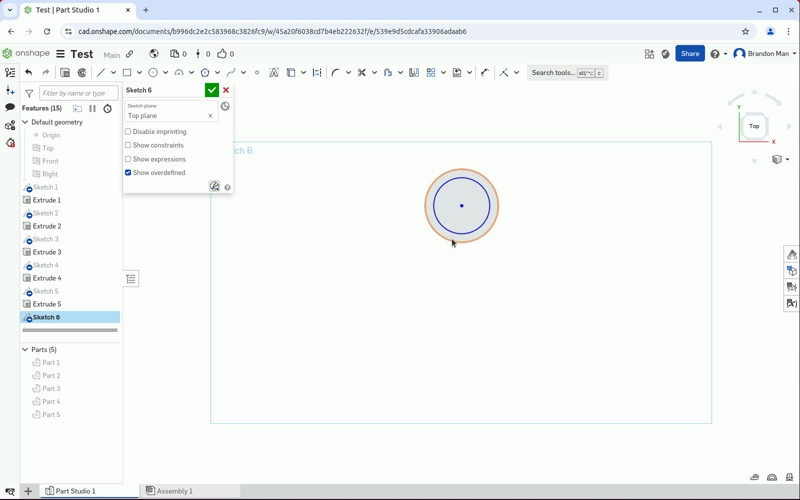
scroll(6)
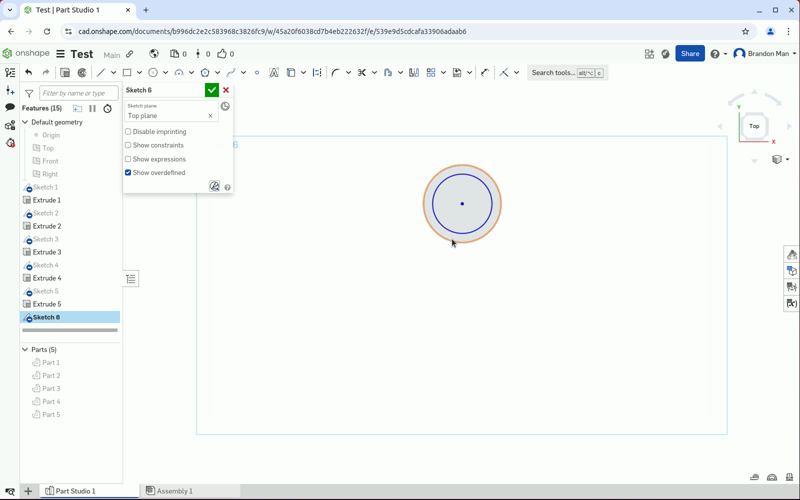
scroll(6)
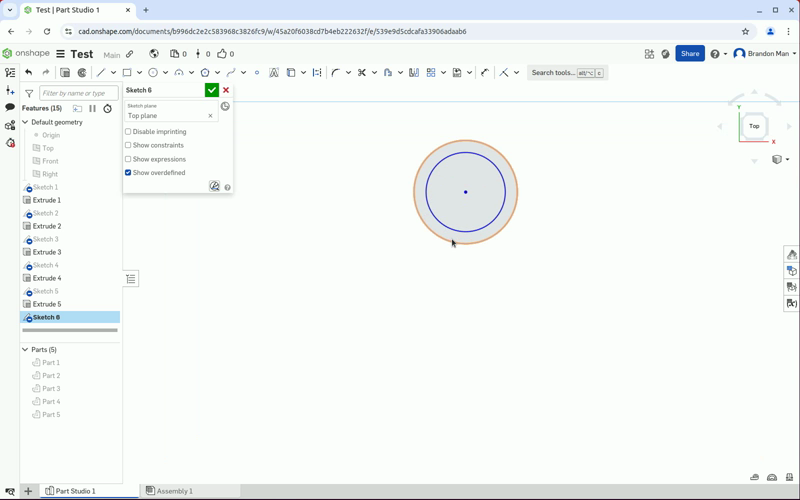
scroll(6)
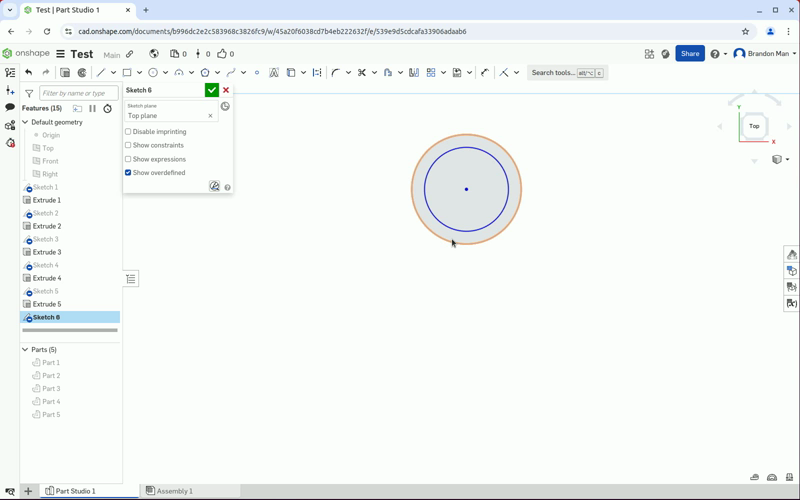
scroll(6)
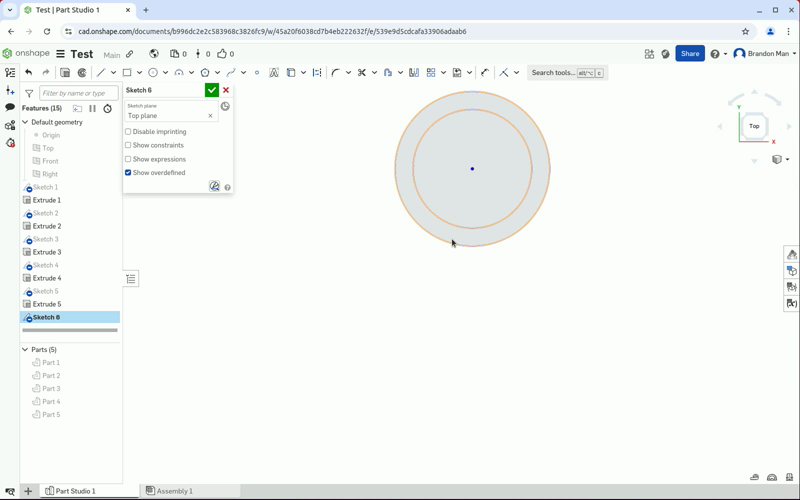
scroll(6)
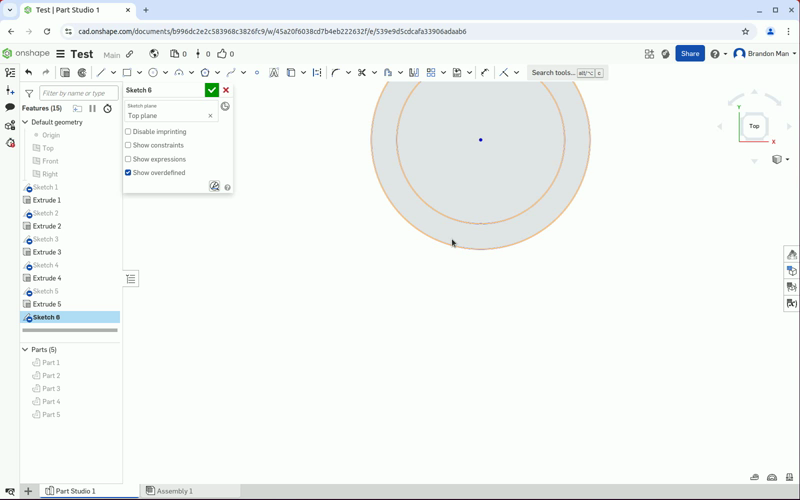
scroll(6)
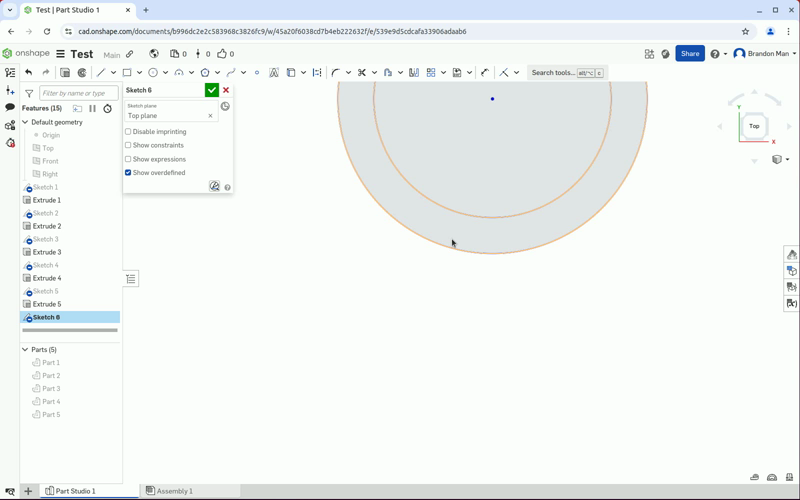
scroll(6)
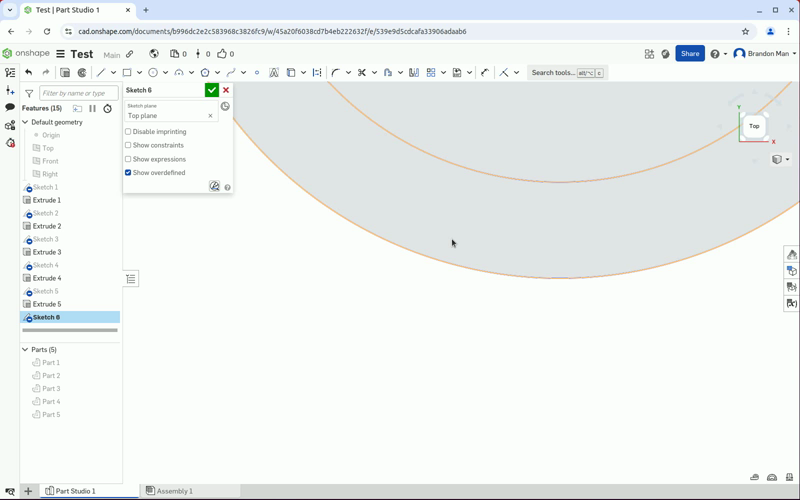
click(452, 238)
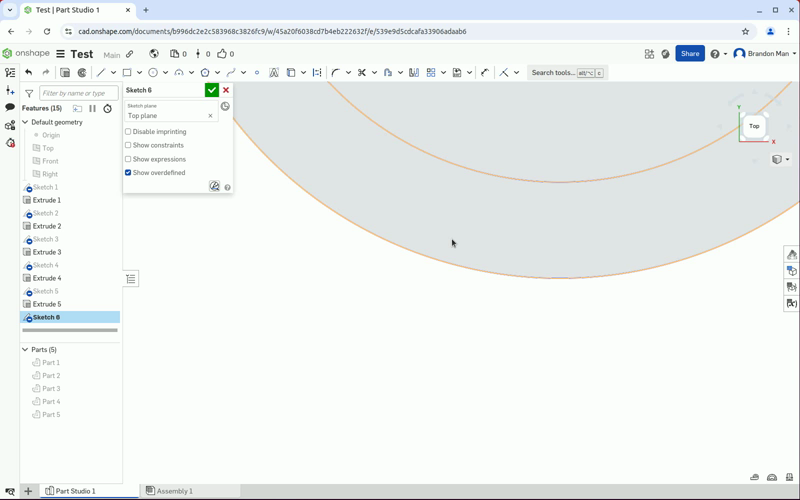
scroll(-6)
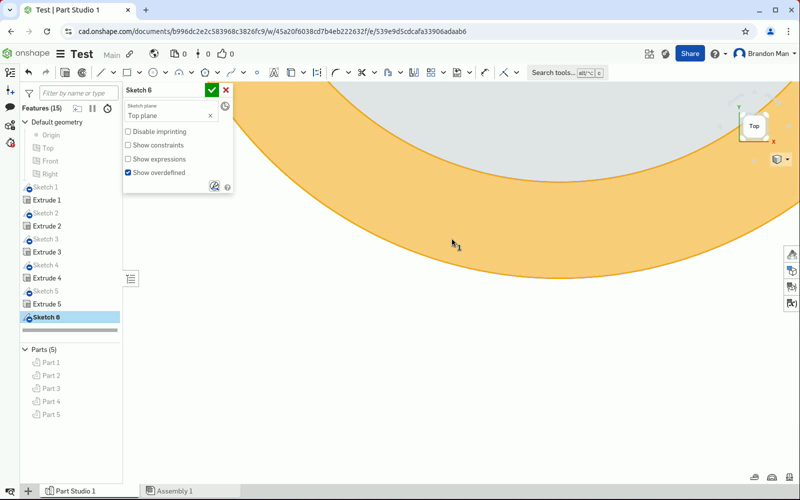
scroll(-6)
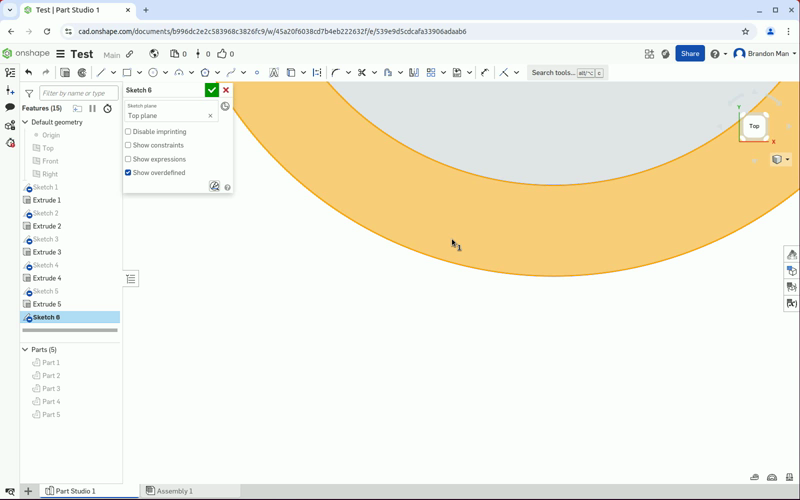
scroll(-6)
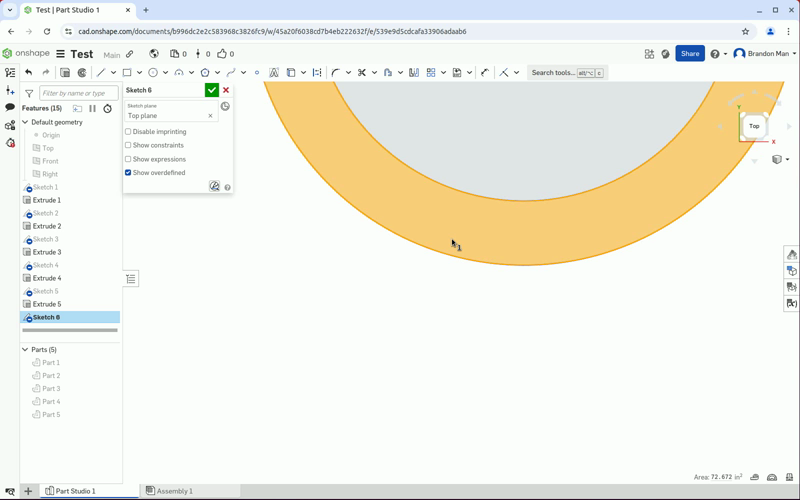
scroll(-6)
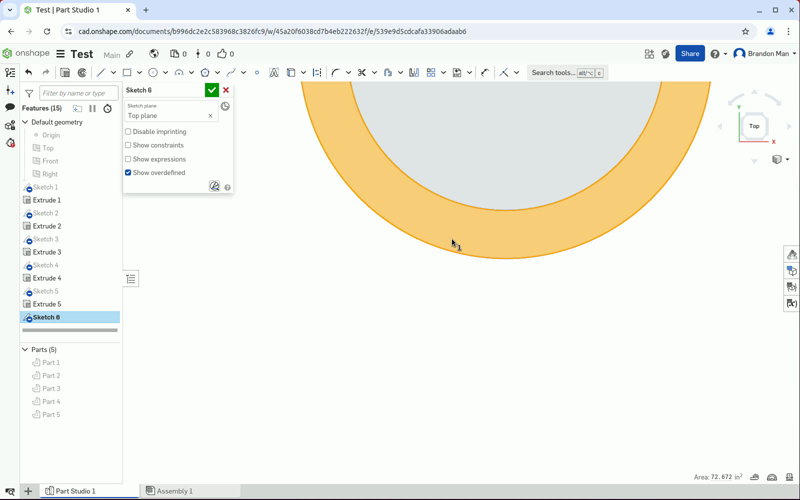
scroll(-6)
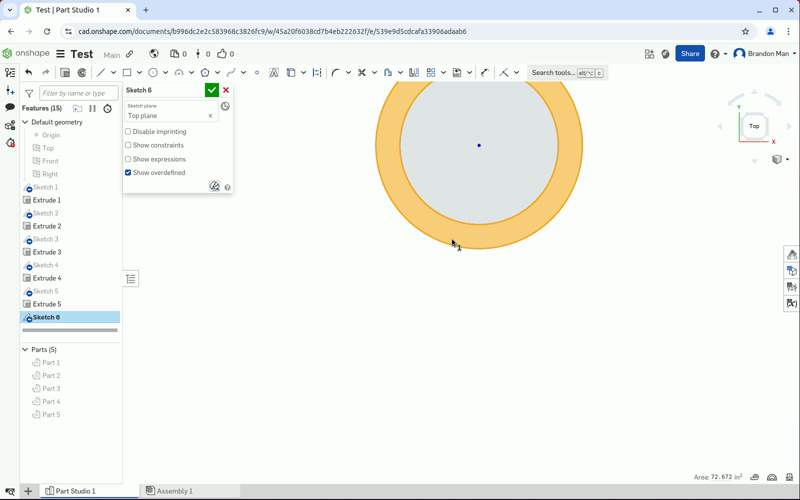
scroll(-6)
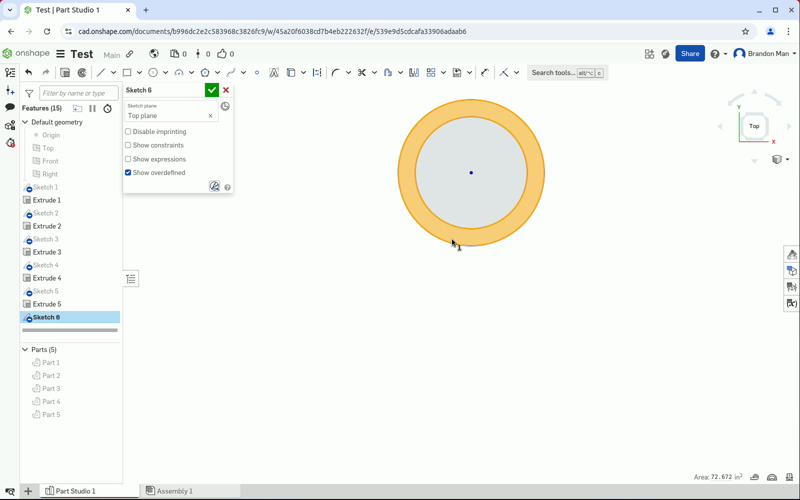
scroll(-6)
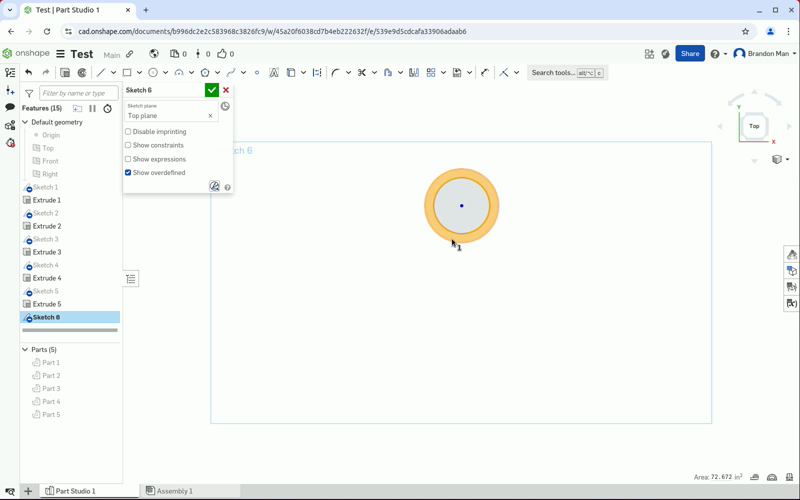
mouse_move(73, 352)
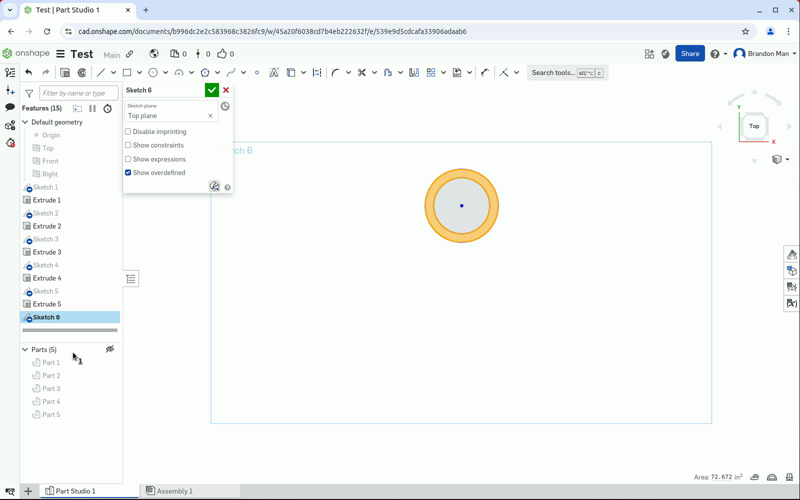
key(shift+y)
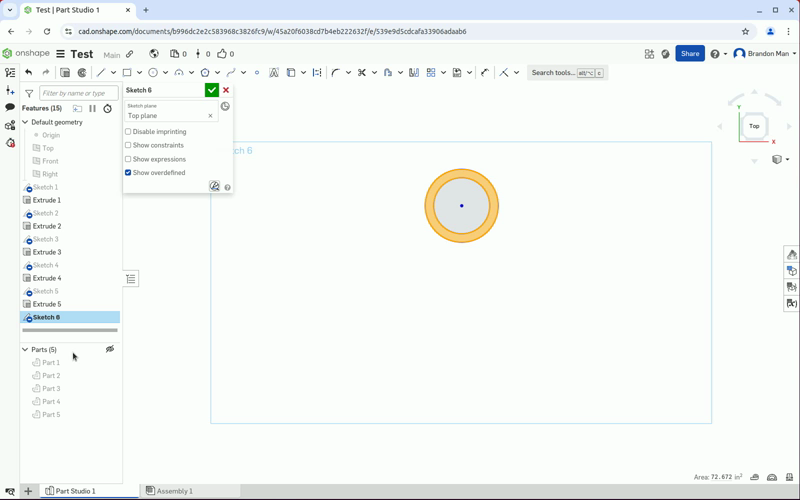
key(shift+e)
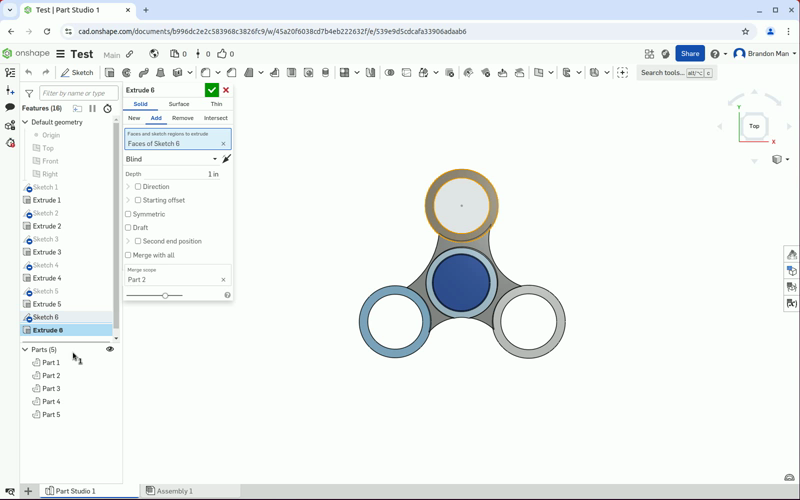
mouse_move(143, 106)
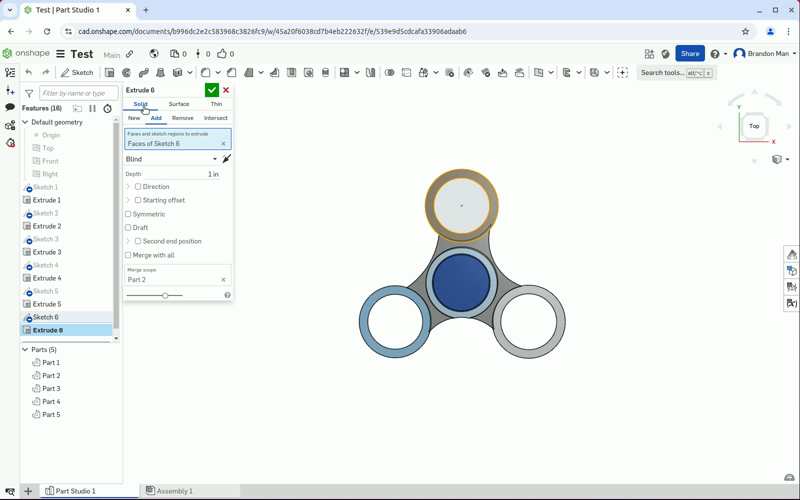
click(143, 106)
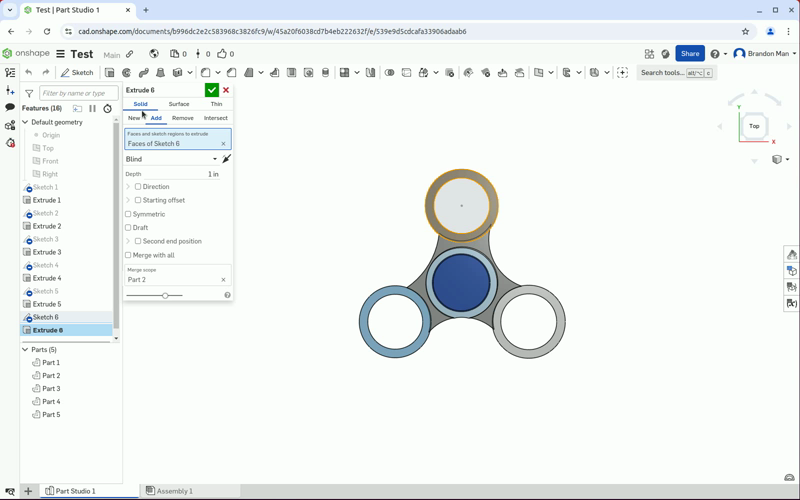
mouse_move(137, 120)
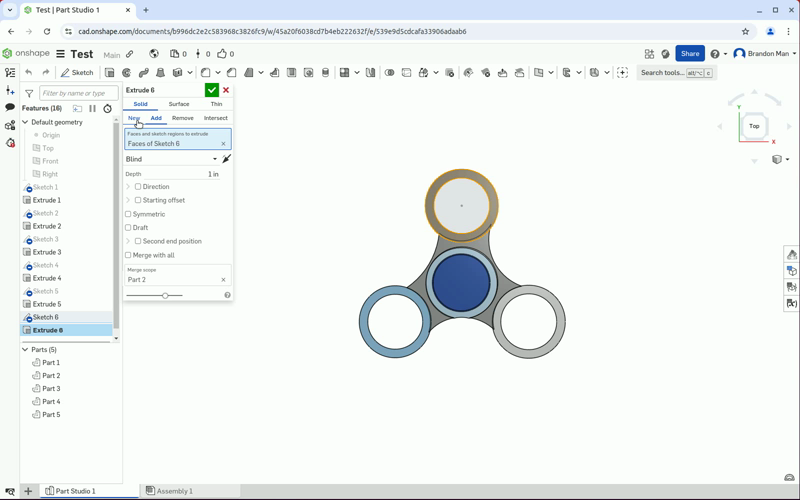
click(137, 120)
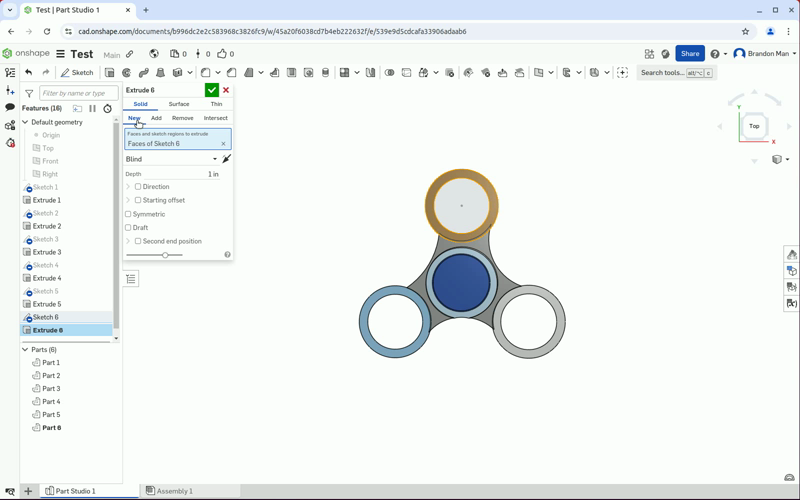
key(tab, 4)
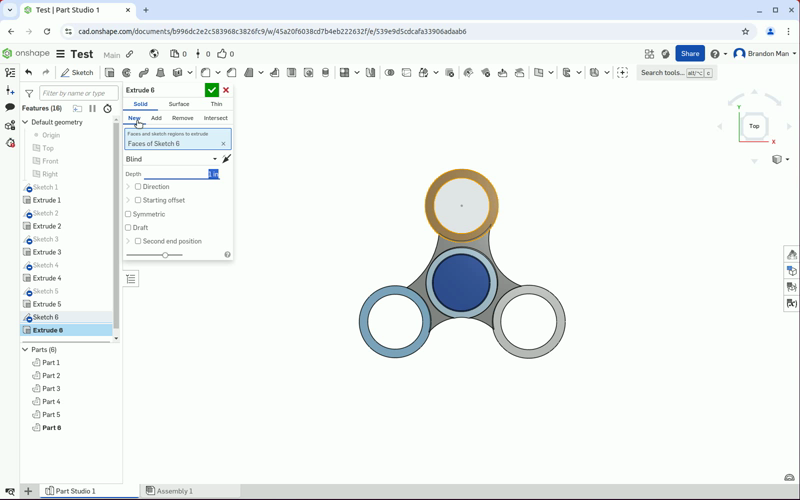
text(6.74)
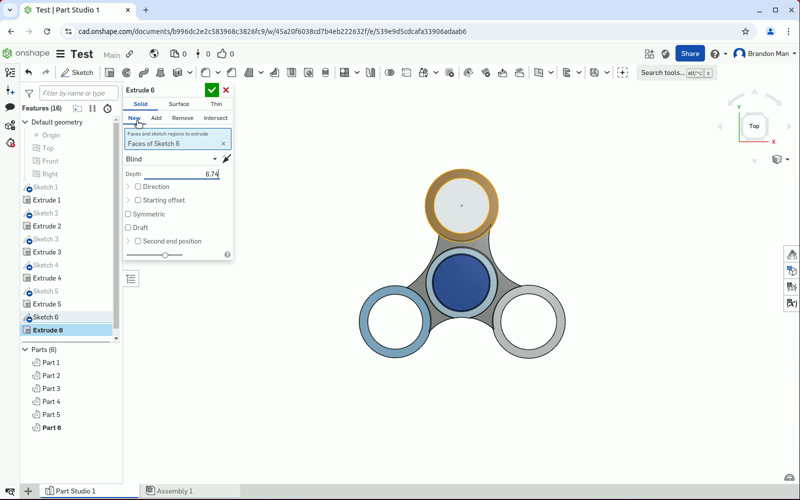
key(enter)
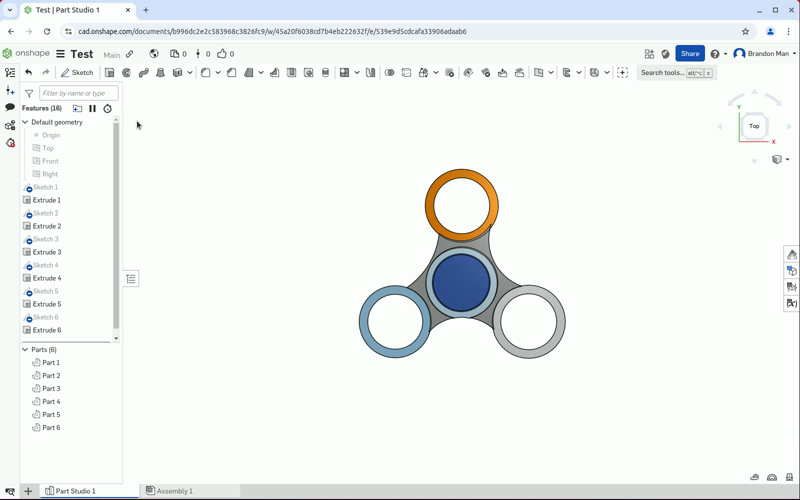
key(shift+h)
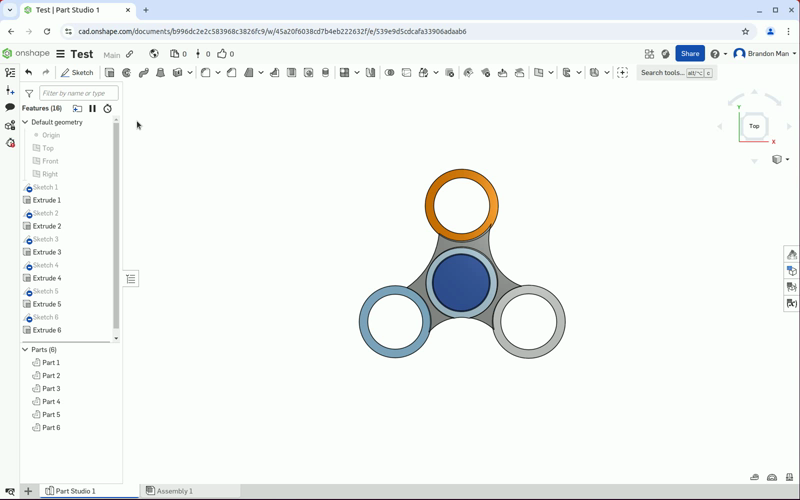
key(shift+h)
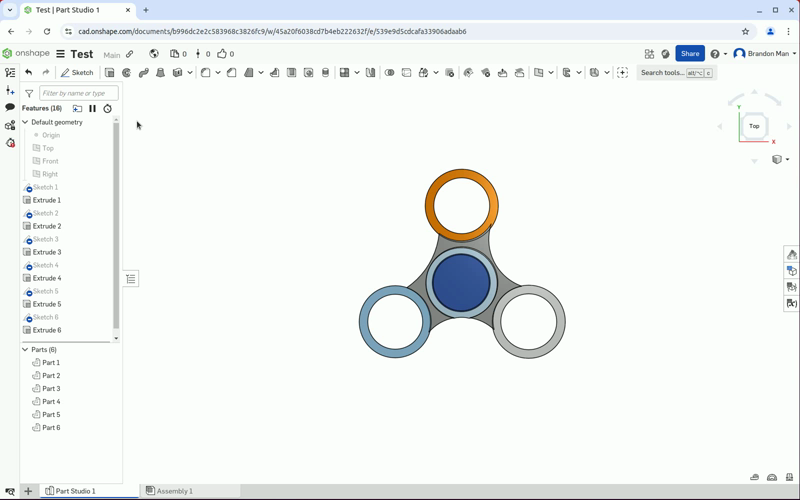
key(shift+7)
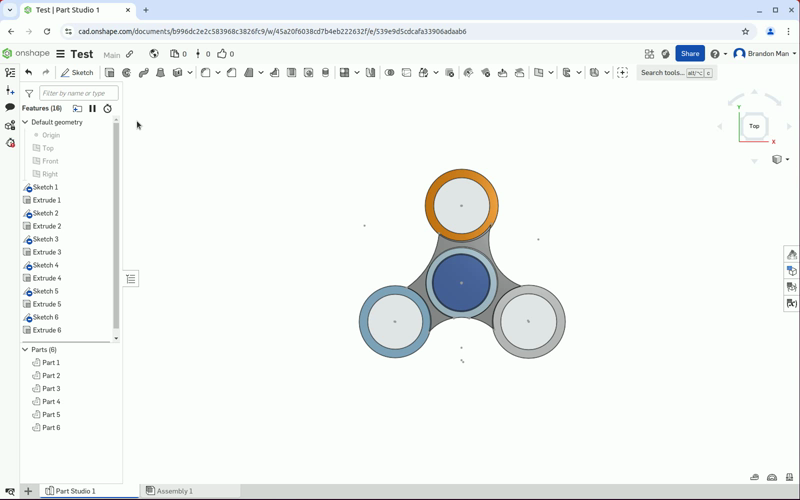
key(up, 3)
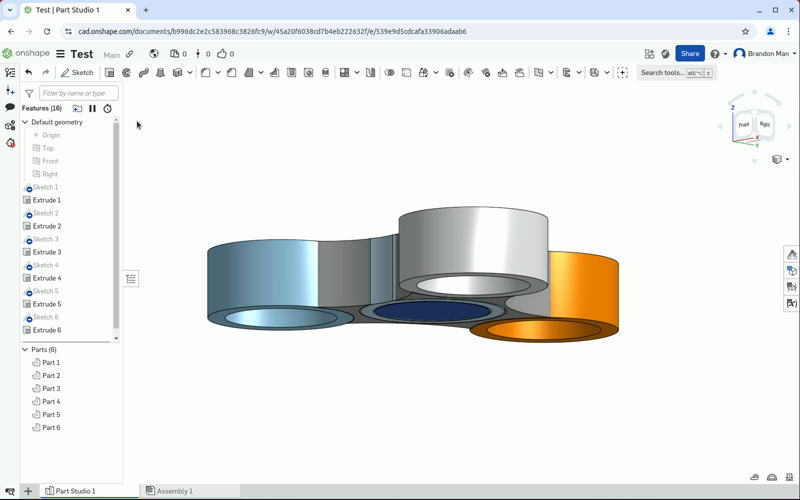
key(left, 3)
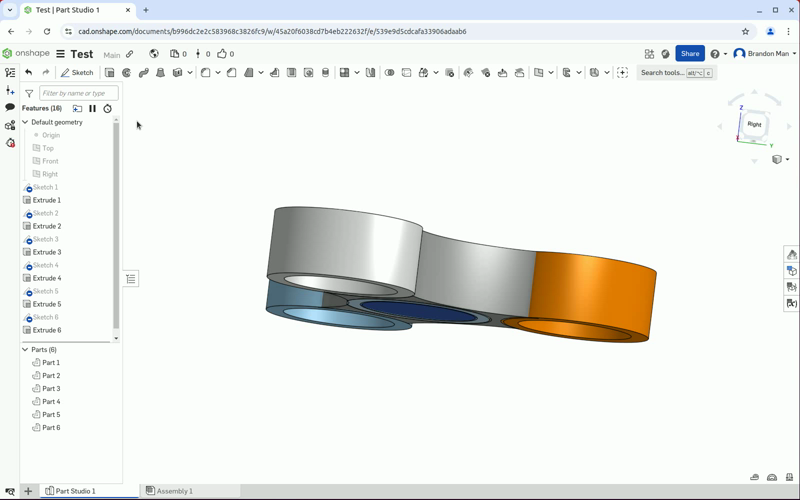
key(right, 3)
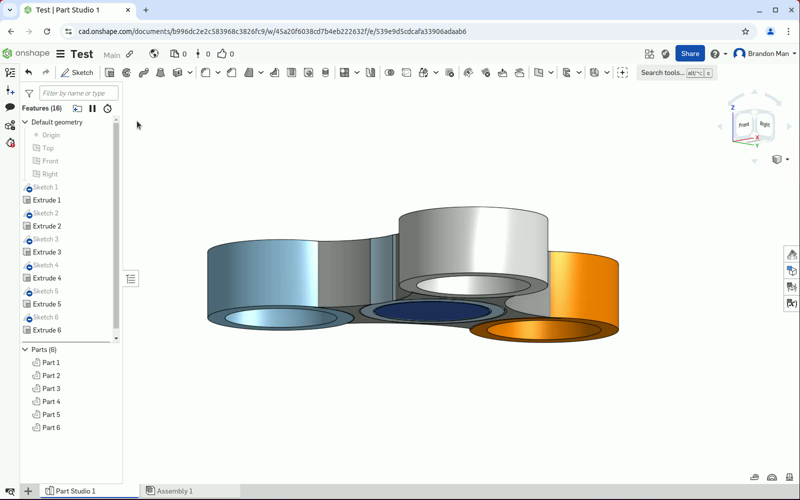
key(down, 3)
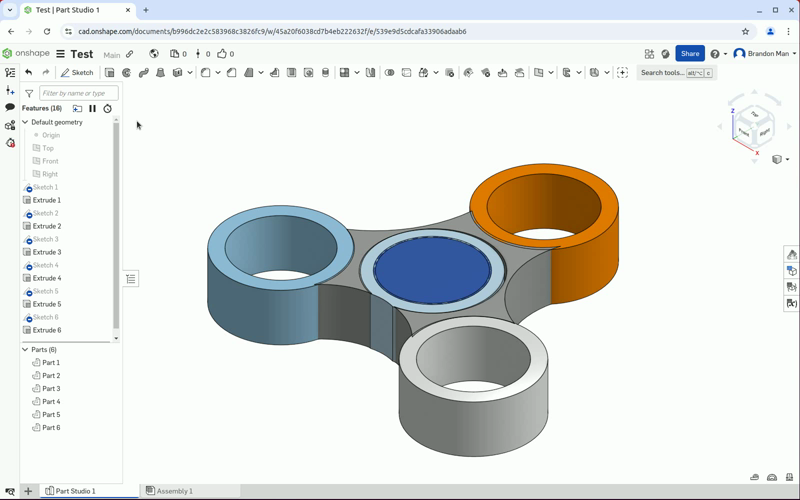
mouse_move(69, 189)
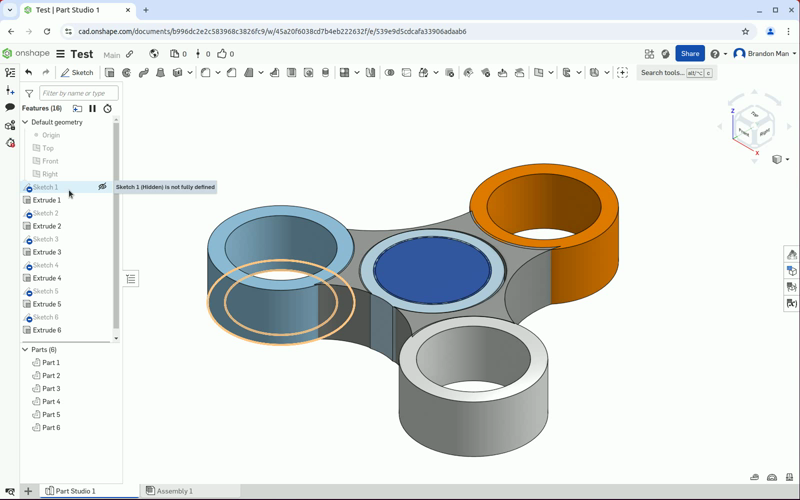
click(69, 189)